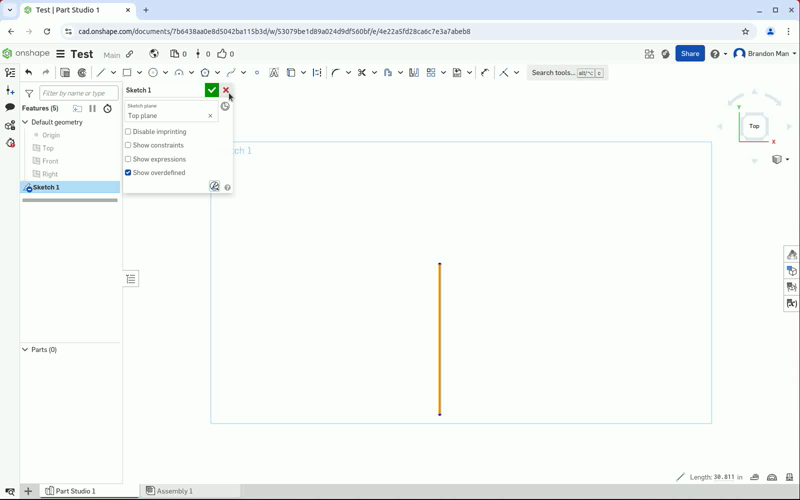
key(shift+h)
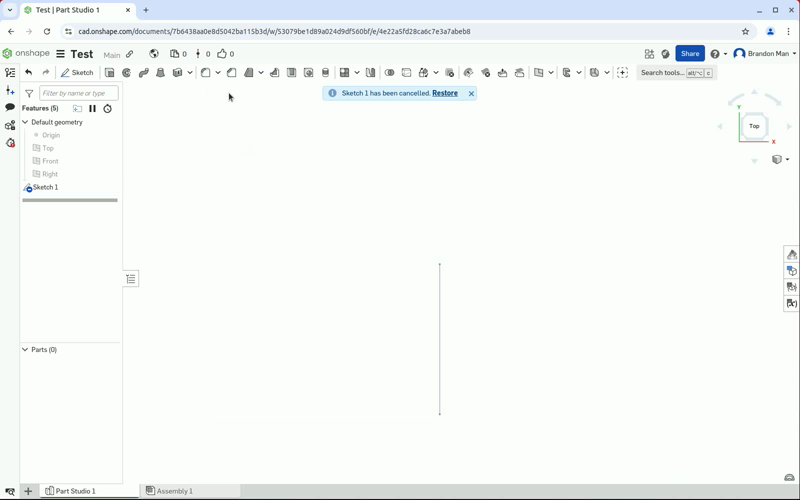
key(shift+s)
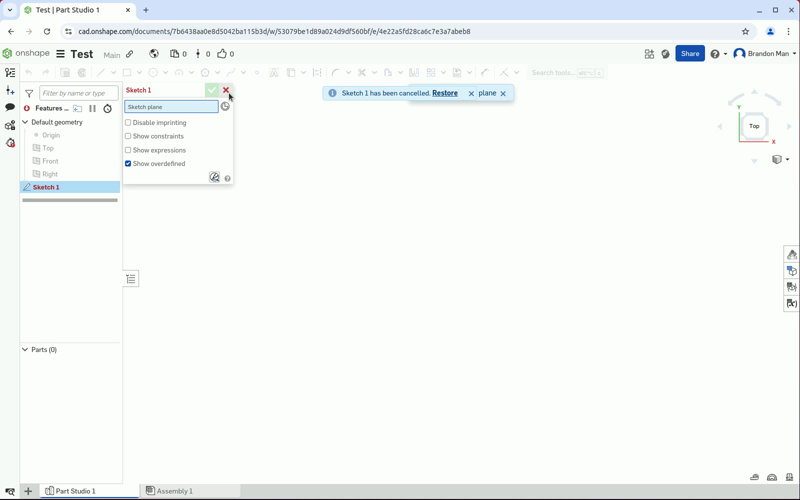
mouse_move(73, 150)
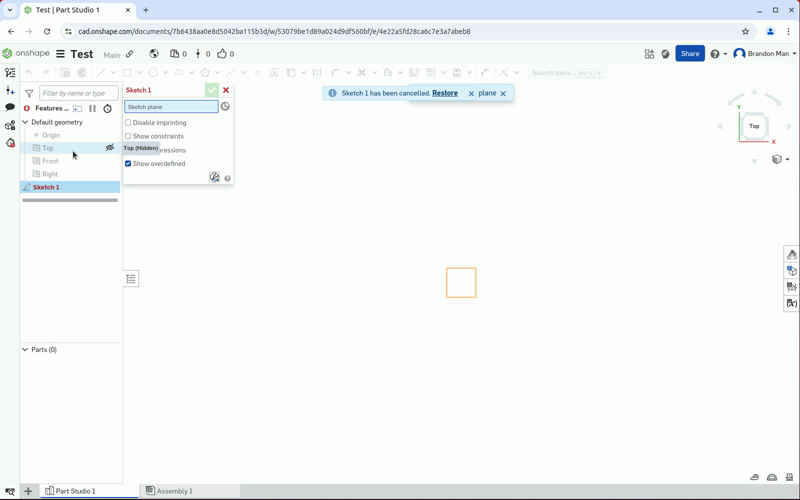
click(73, 150)
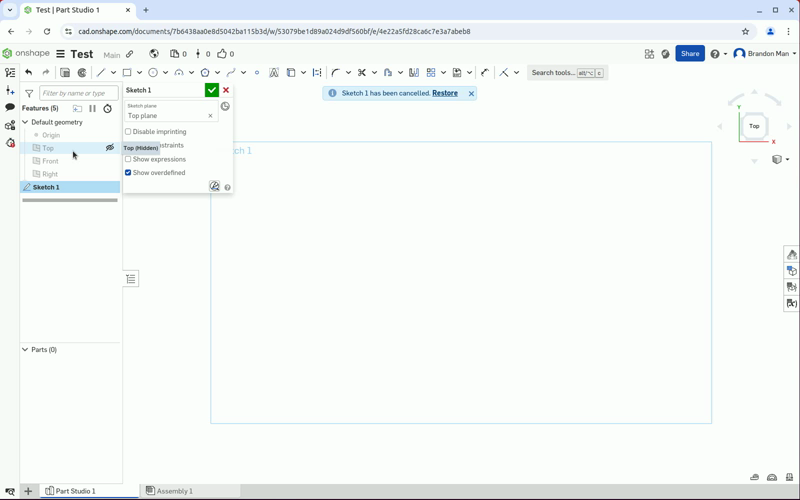
mouse_move(73, 352)
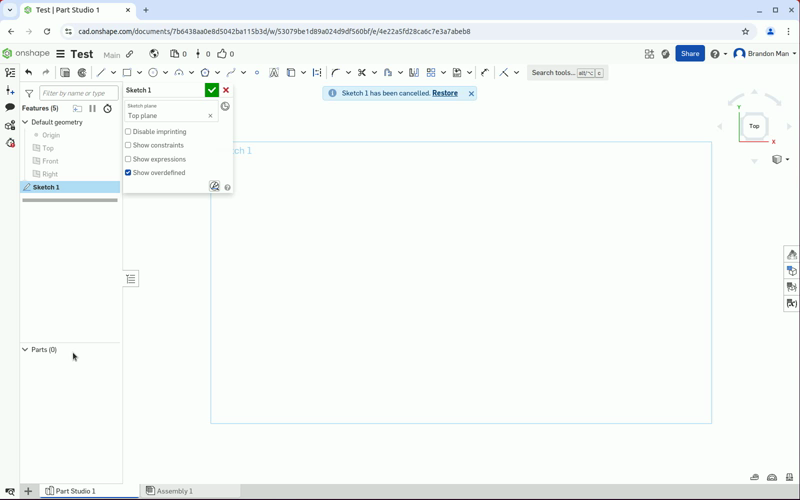
key(y)
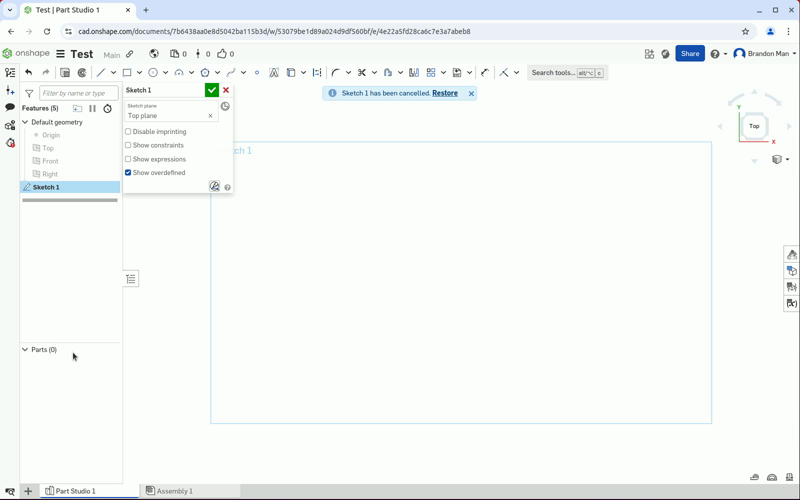
key(a)
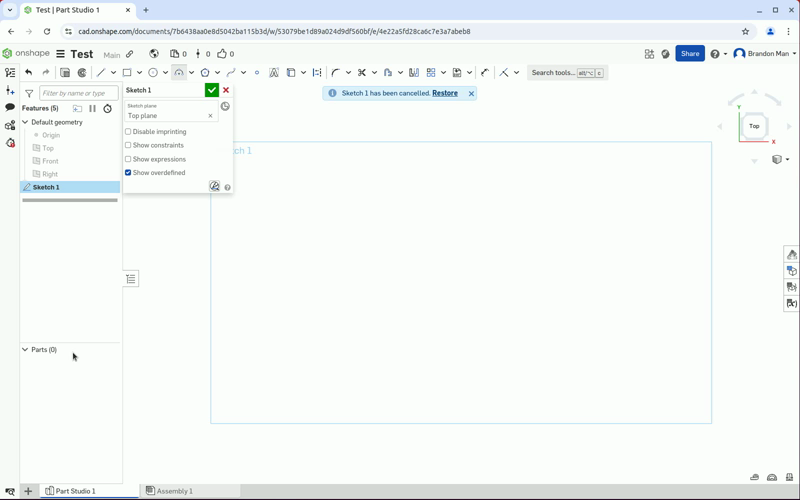
key_down(shift)
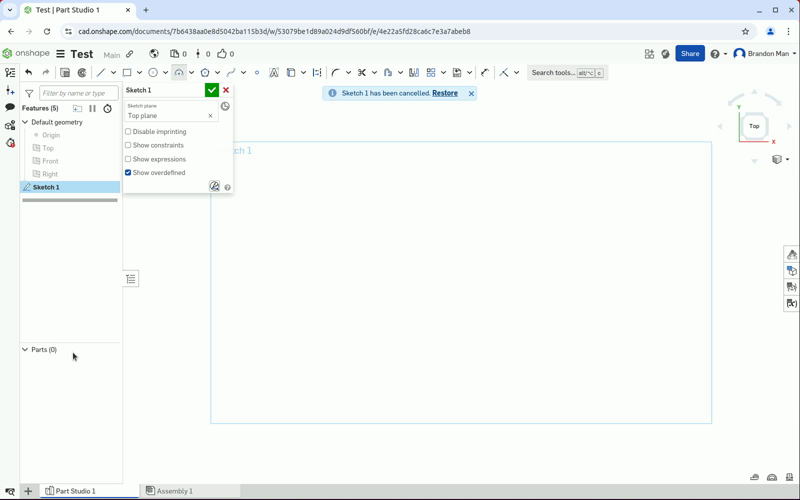
mouse_move(379, 205)
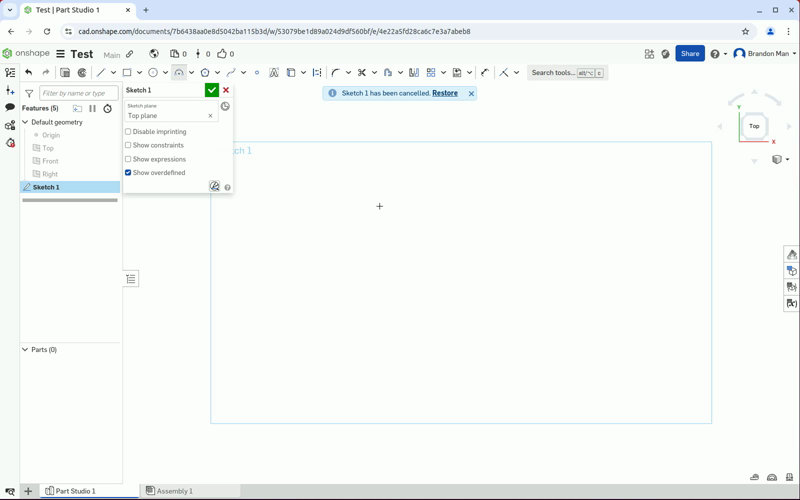
click(379, 205)
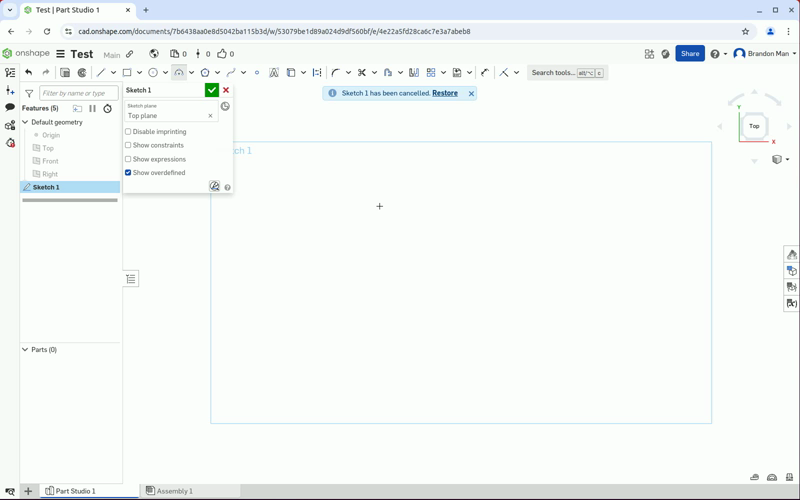
key_up(shift)
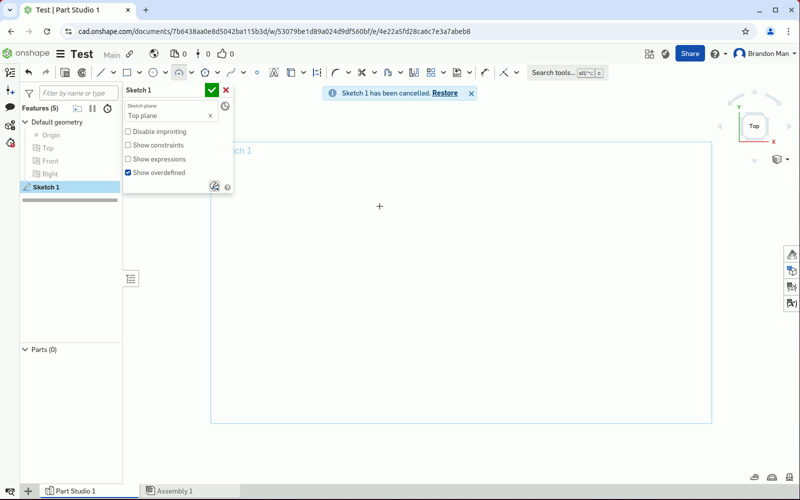
key_down(shift)
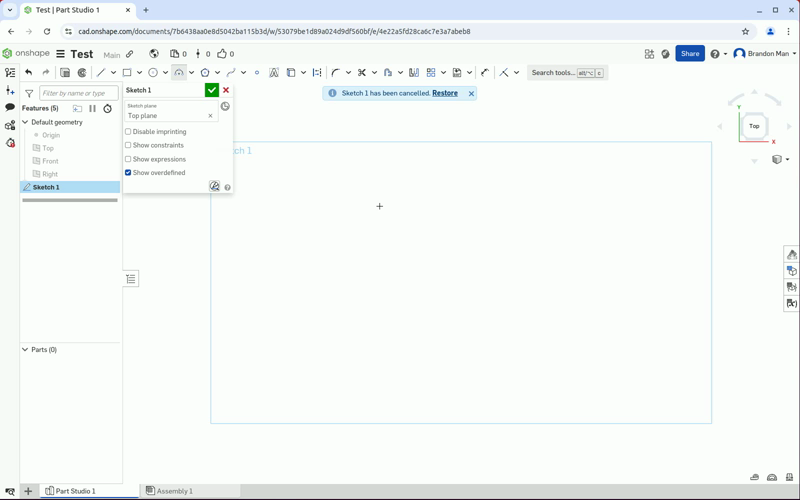
mouse_move(386, 365)
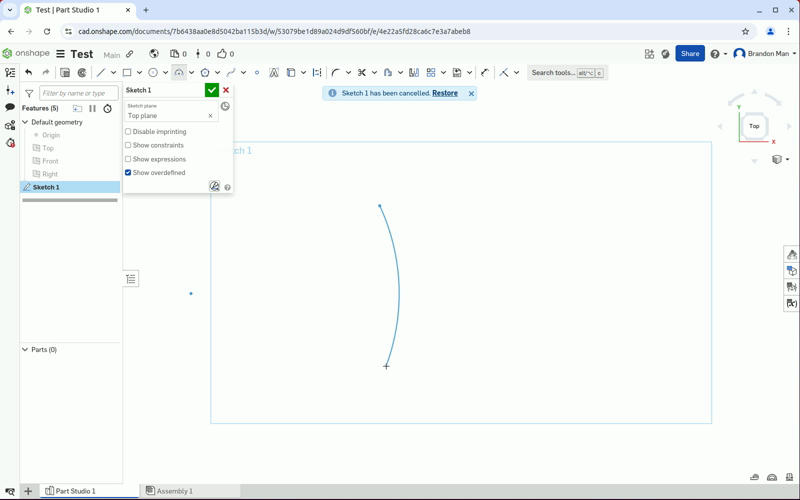
click(386, 365)
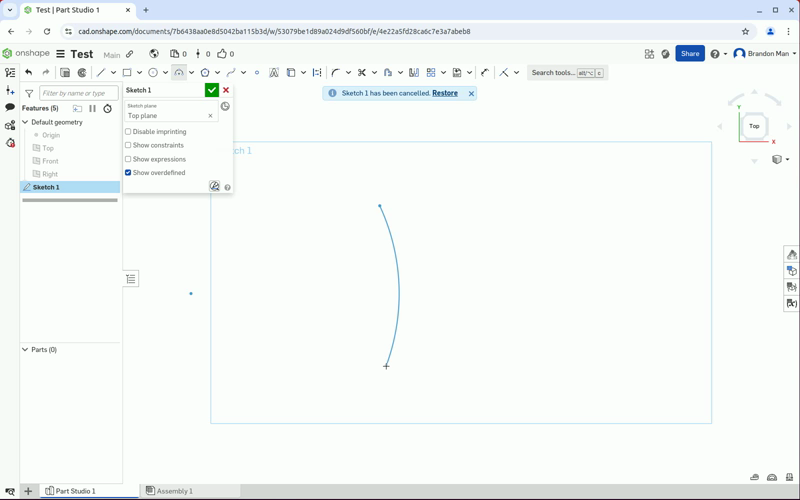
mouse_move(349, 286)
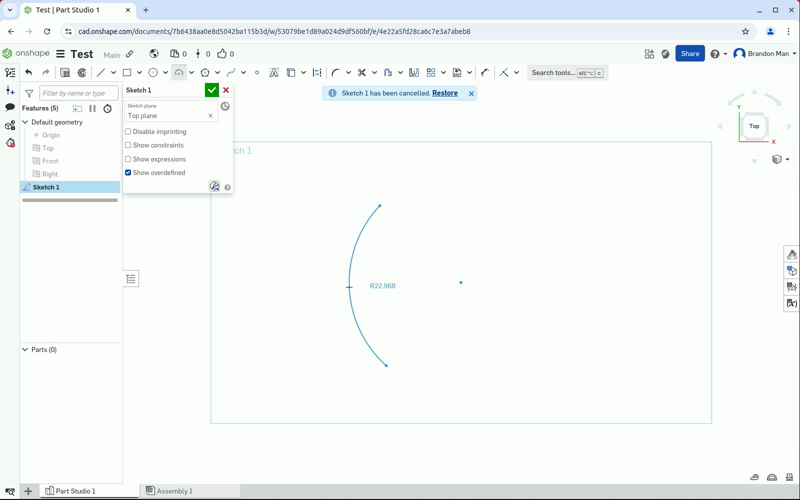
click(349, 286)
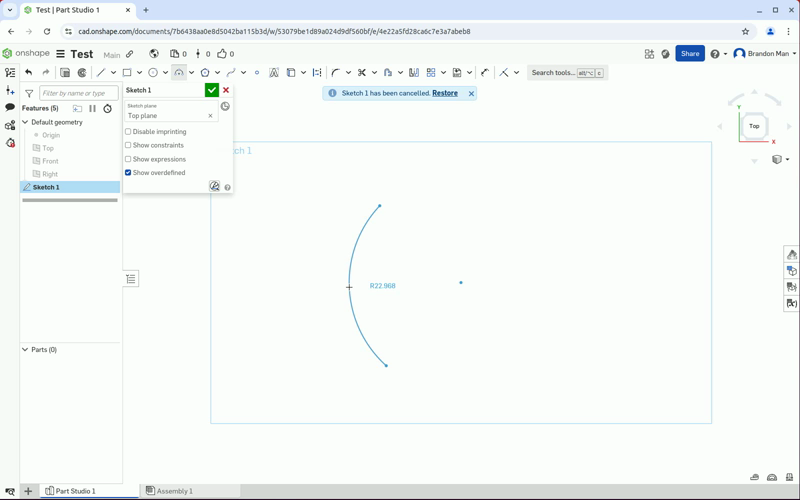
key_up(shift)
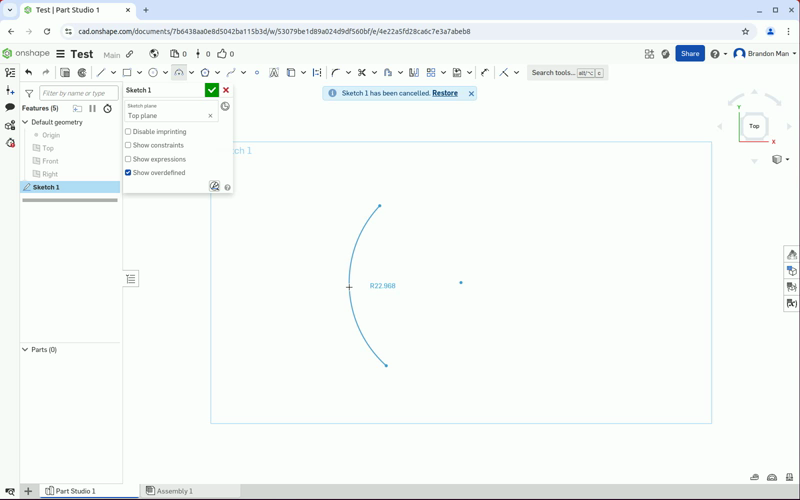
key(esc)
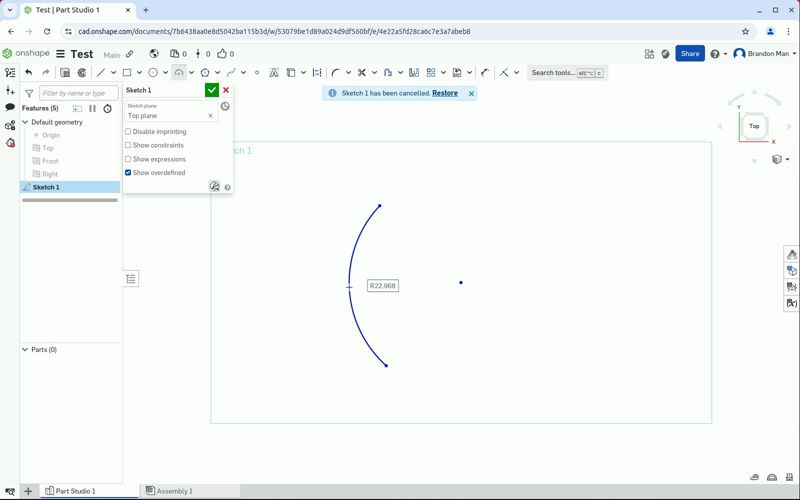
key(l)
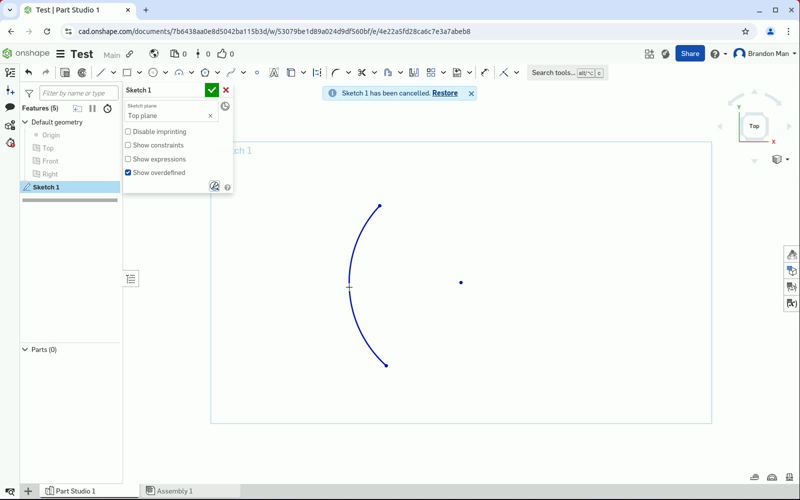
mouse_move(386, 365)
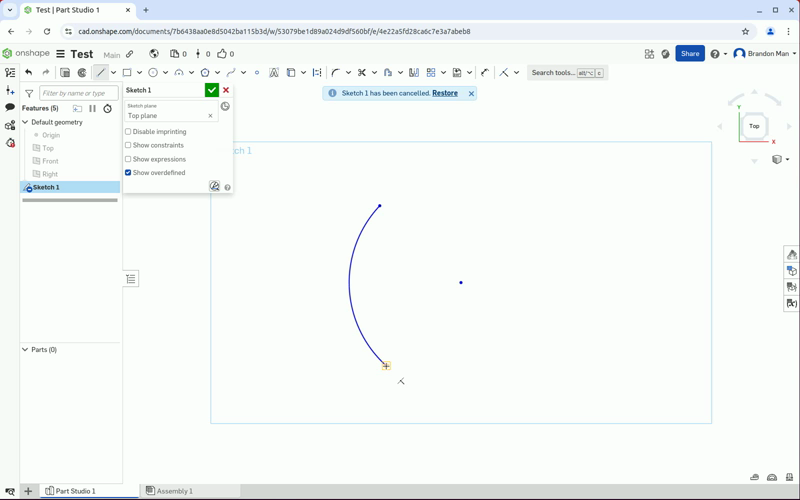
click(386, 365)
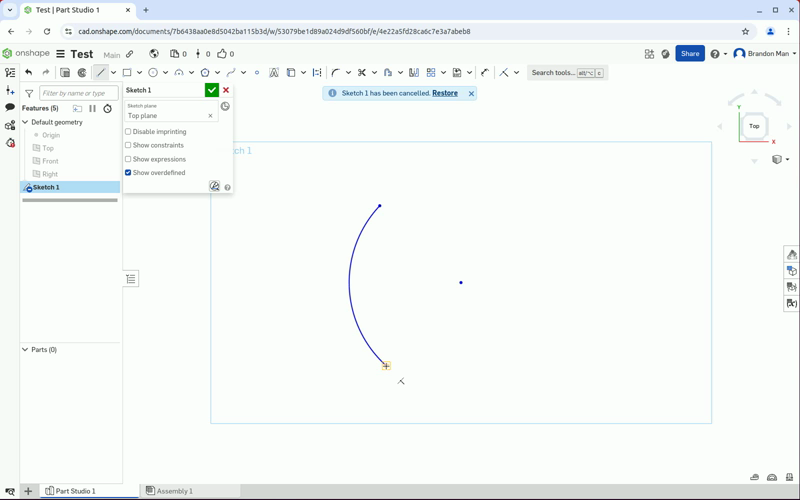
key_down(shift)
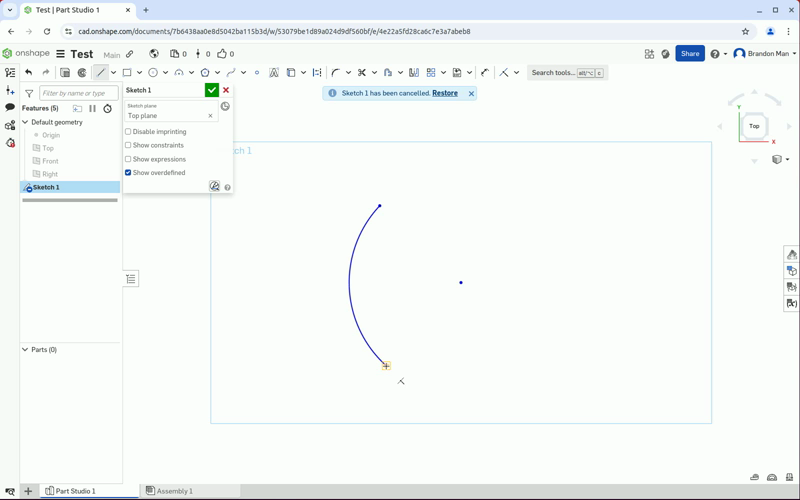
mouse_move(536, 365)
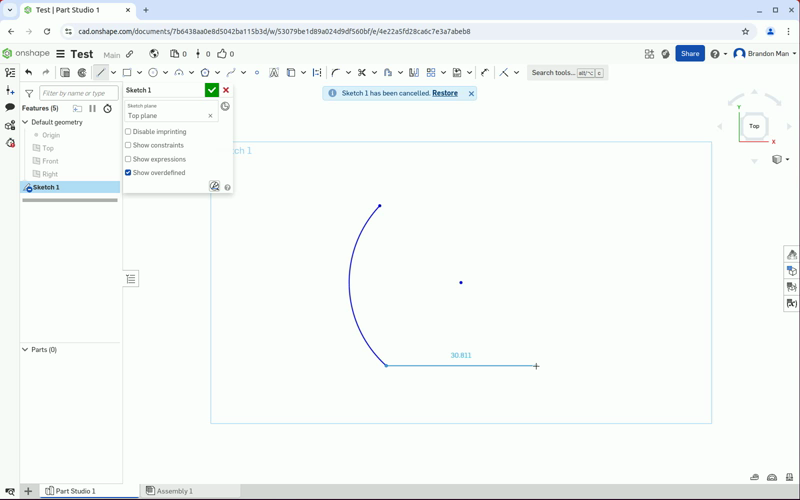
click(536, 365)
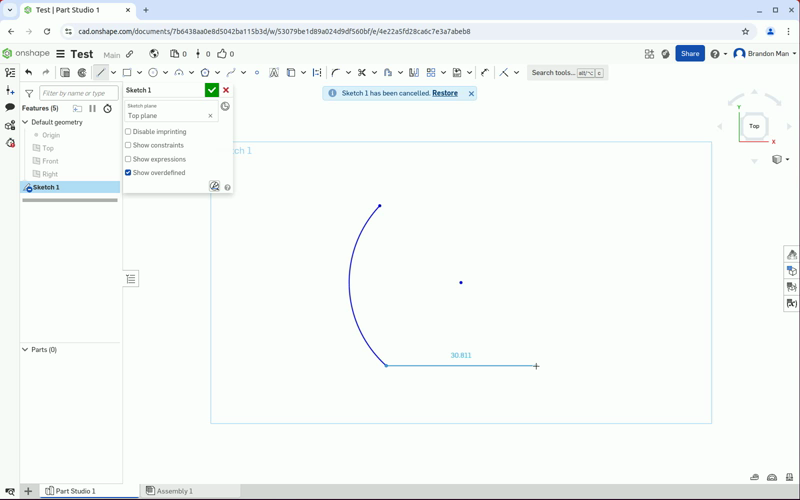
key_up(shift)
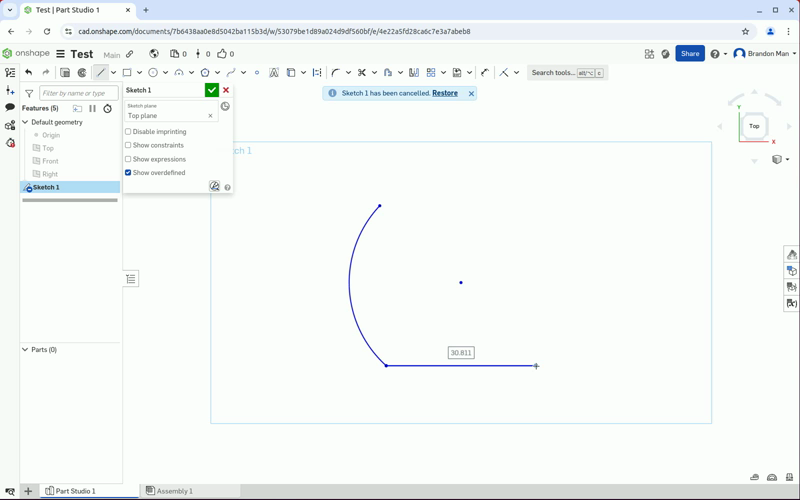
key(esc)
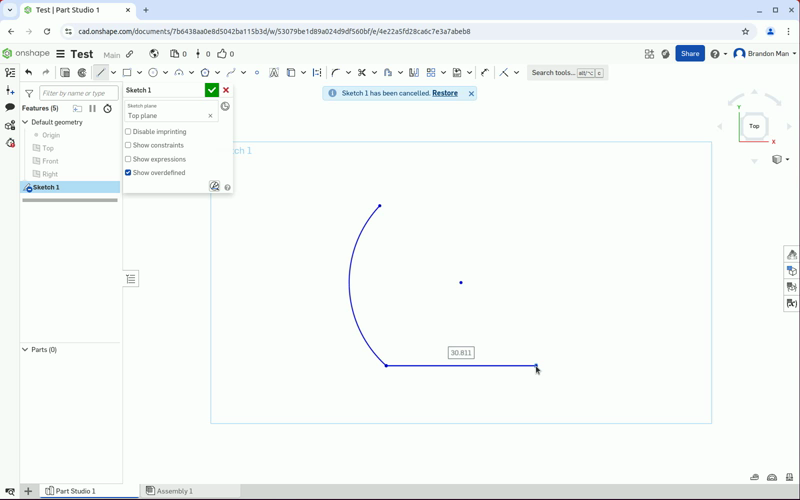
key(a)
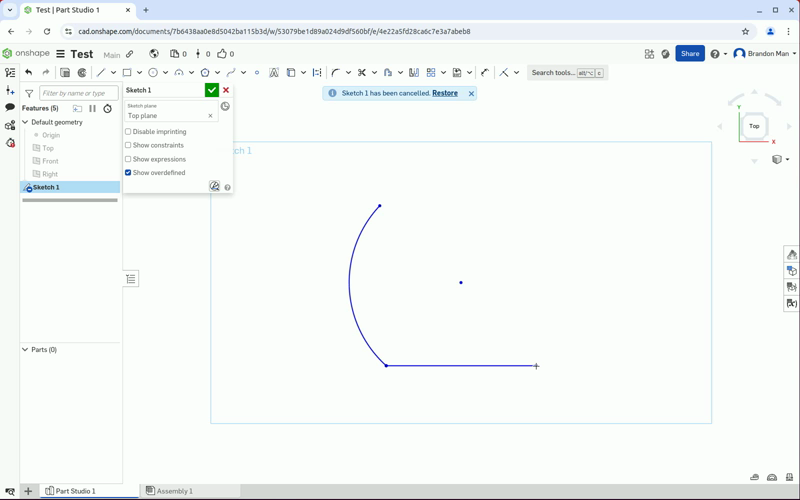
mouse_move(536, 365)
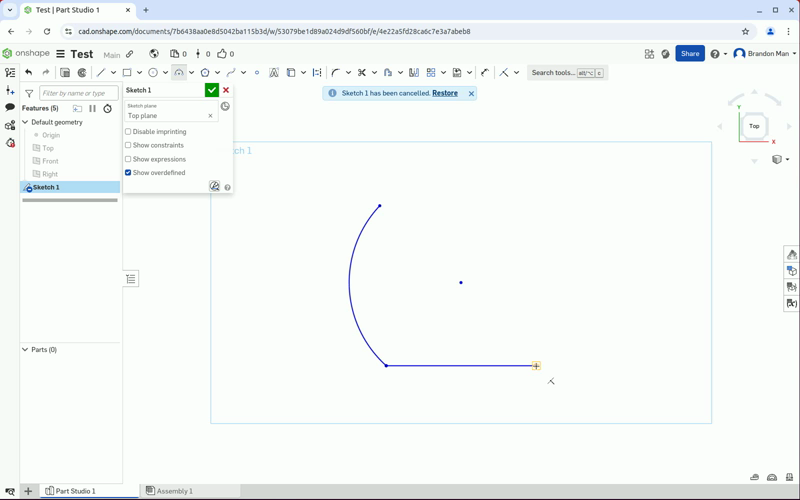
click(536, 365)
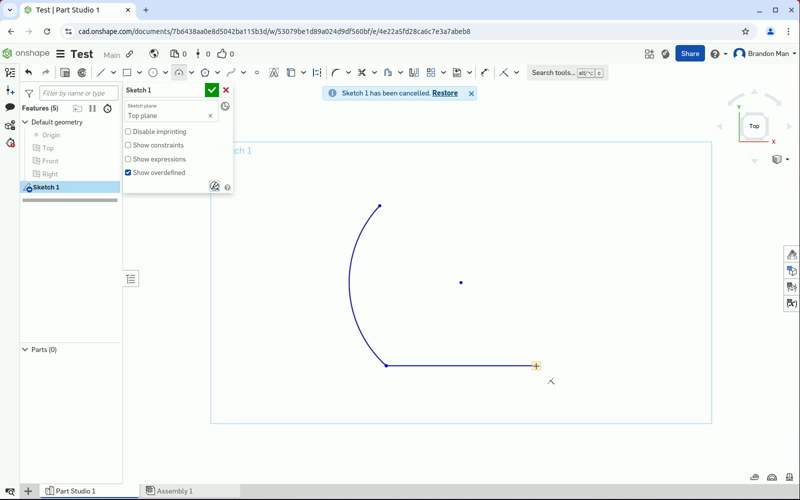
key_down(shift)
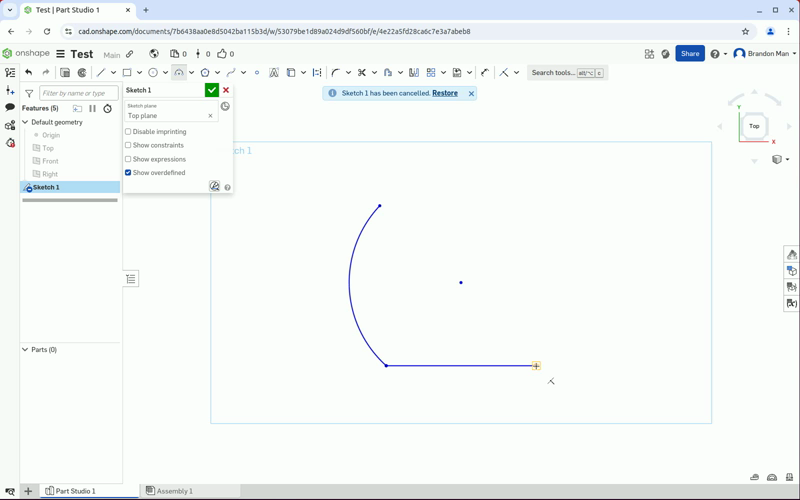
mouse_move(542, 205)
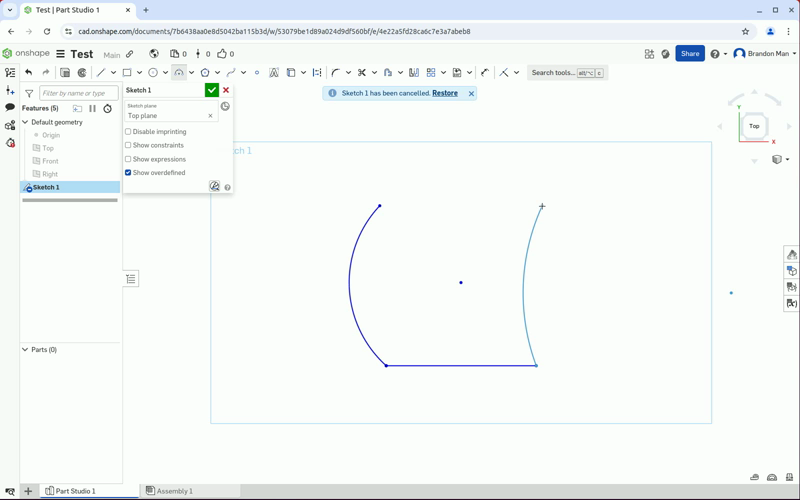
click(542, 205)
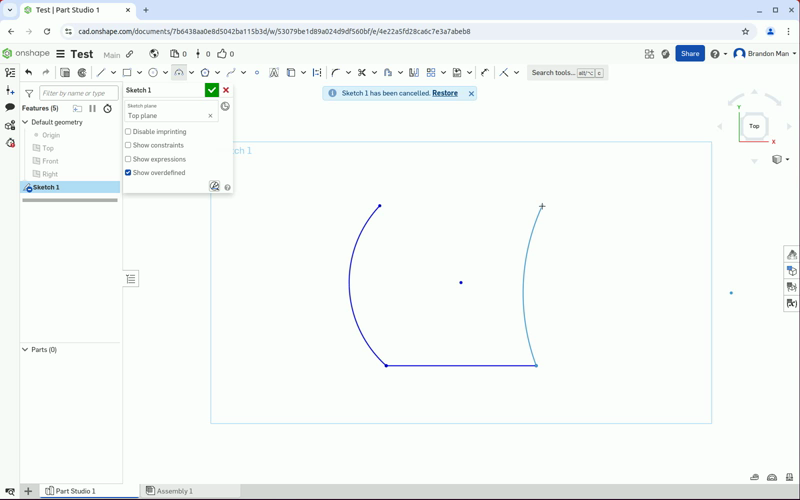
mouse_move(572, 286)
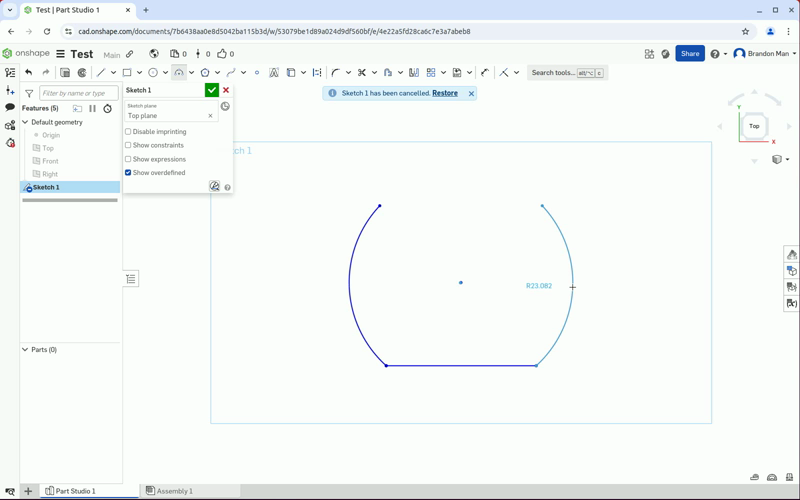
click(572, 286)
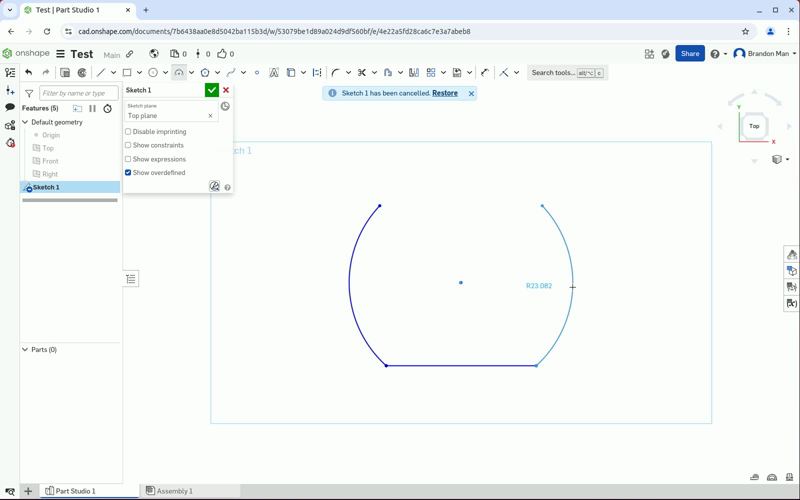
key_up(shift)
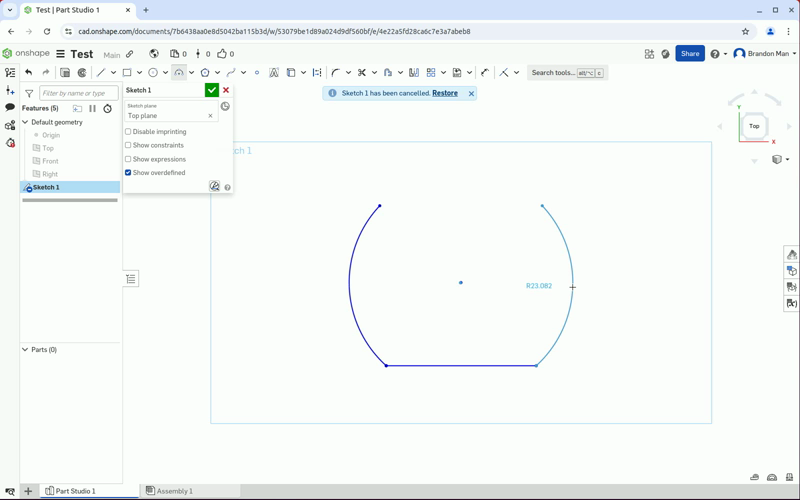
key(esc)
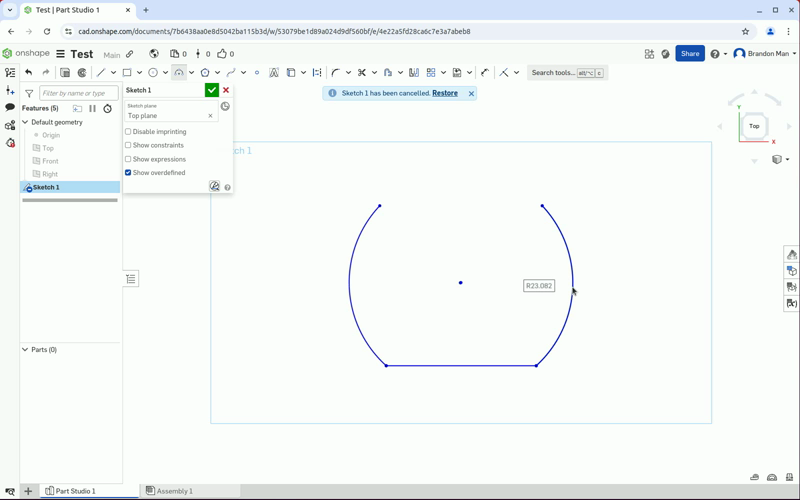
key(l)
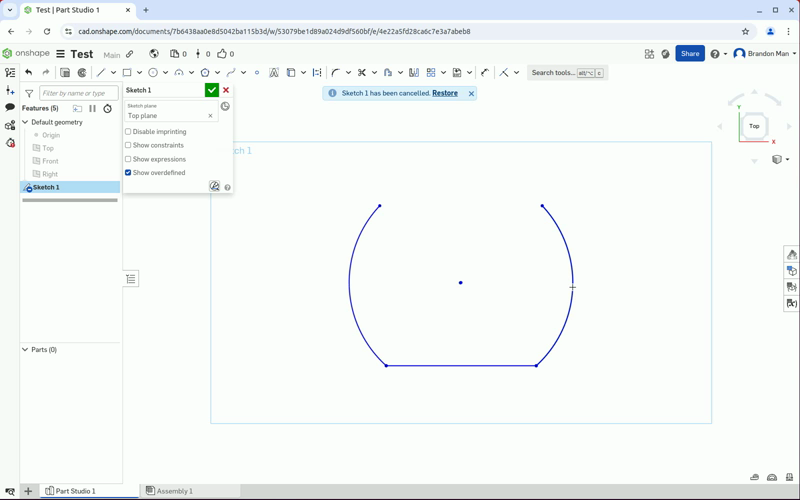
mouse_move(542, 205)
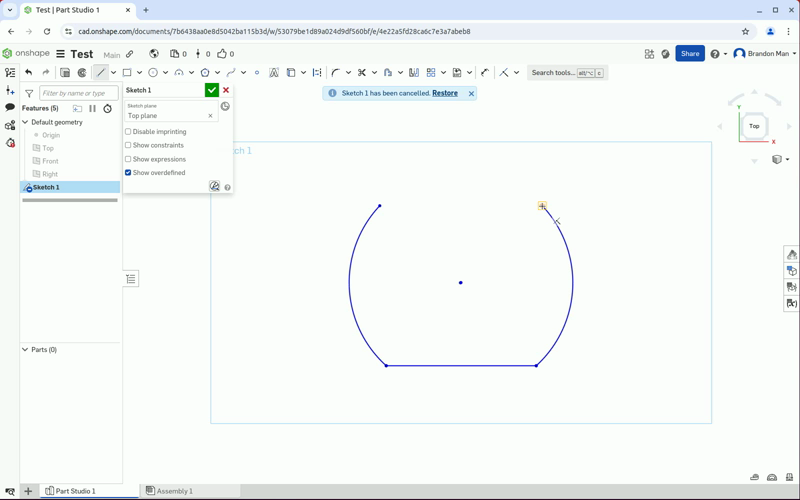
click(542, 205)
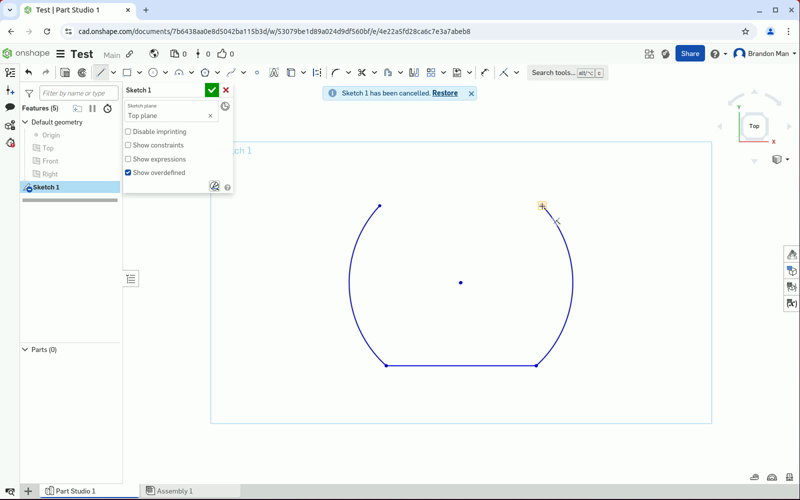
key_down(shift)
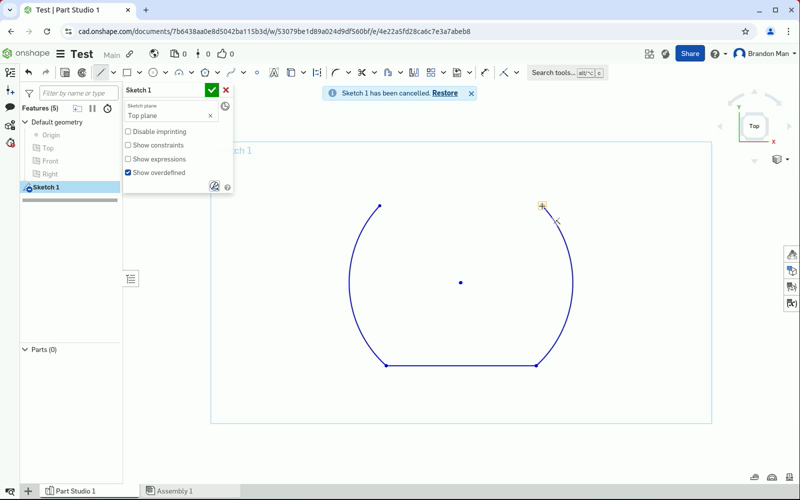
mouse_move(379, 205)
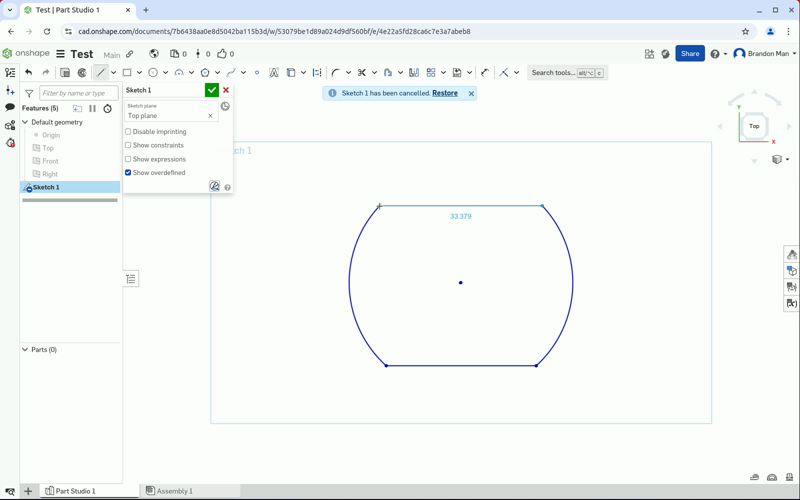
key_up(shift)
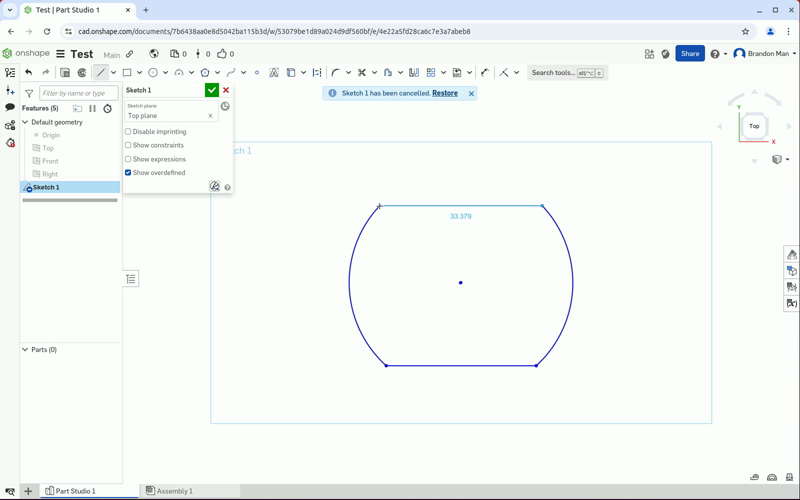
click(379, 205)
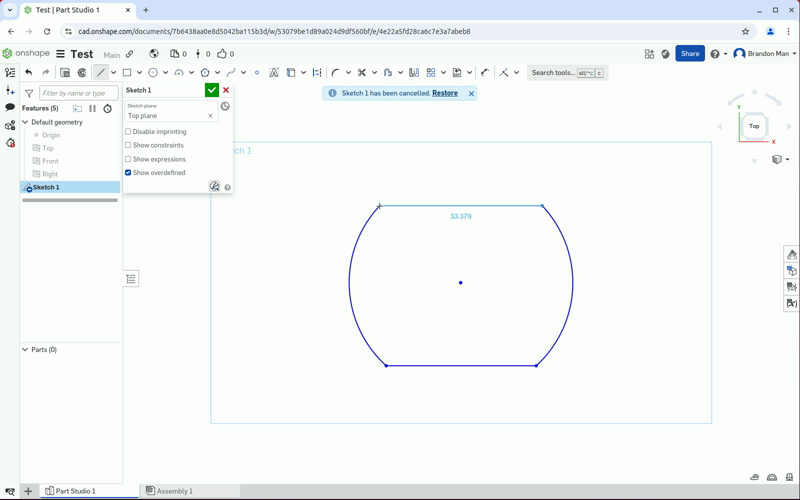
key(esc)
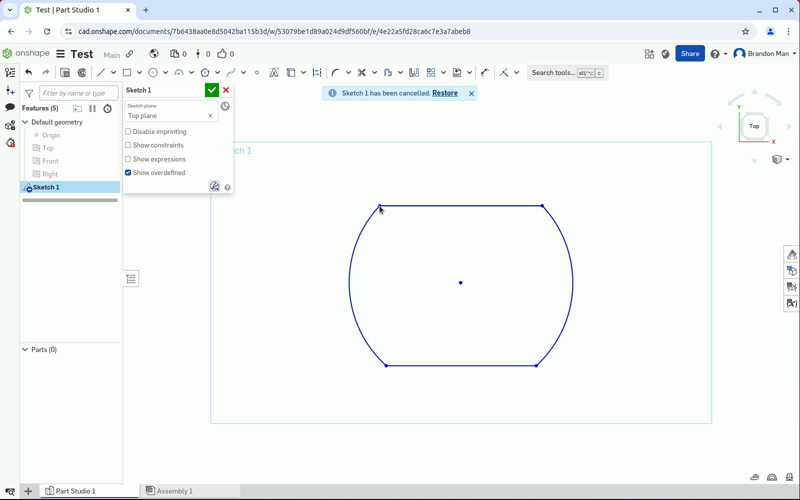
key(c)
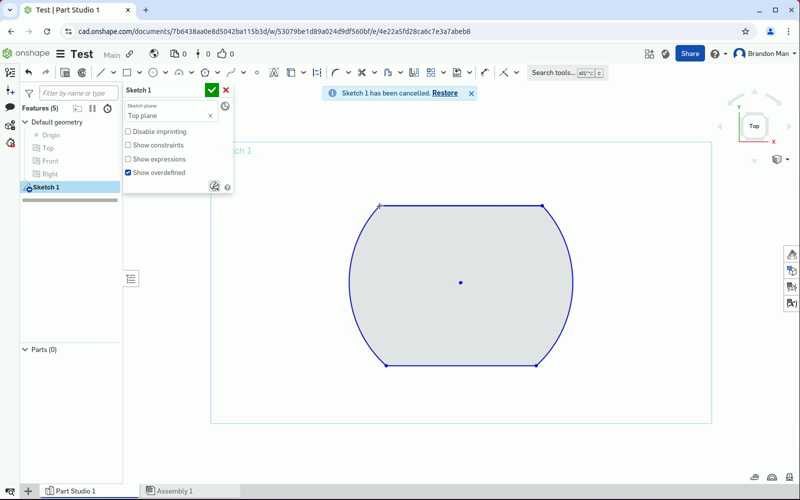
key_down(shift)
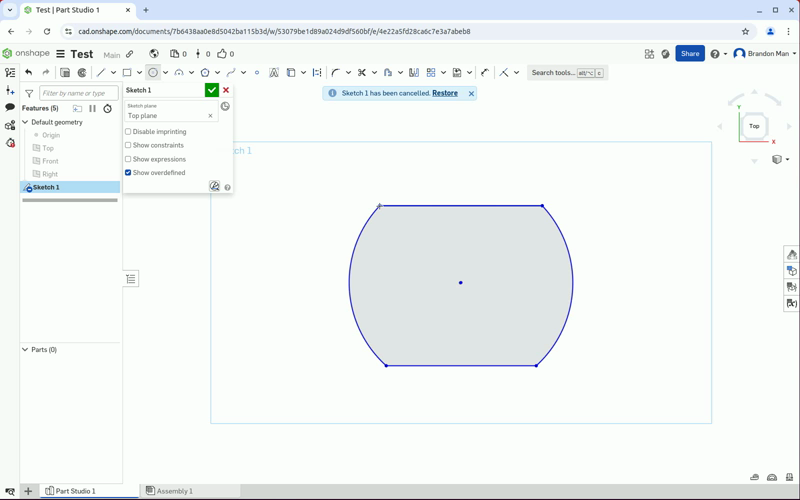
mouse_move(412, 331)
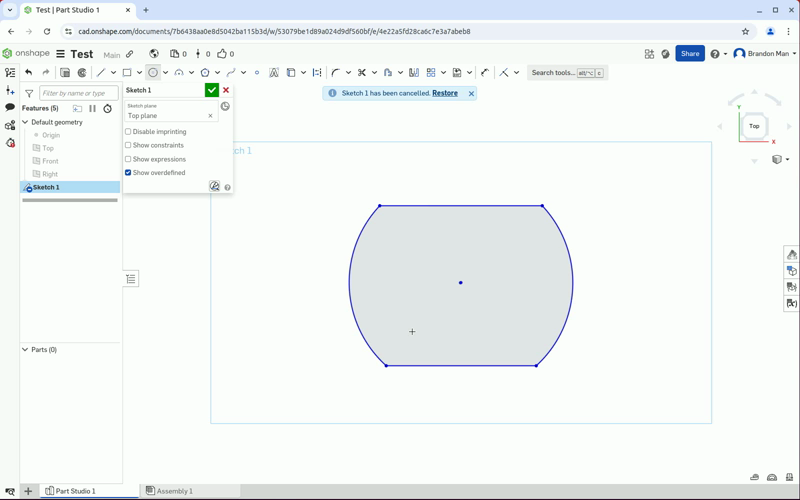
click(412, 331)
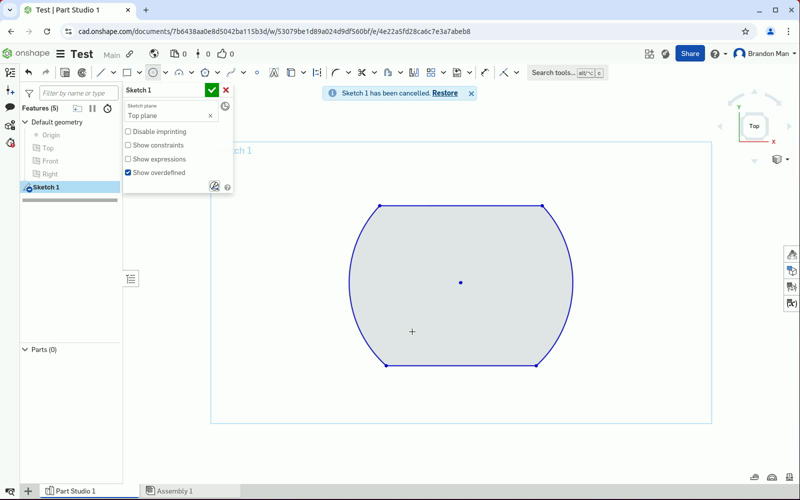
key_up(shift)
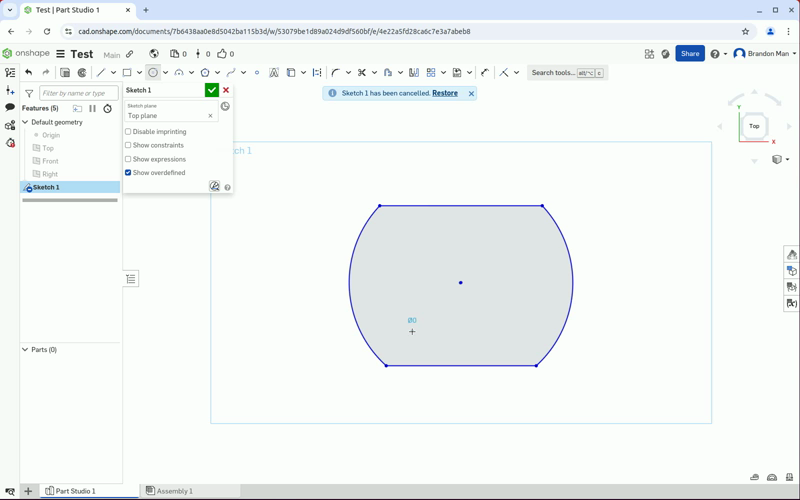
mouse_move(428, 331)
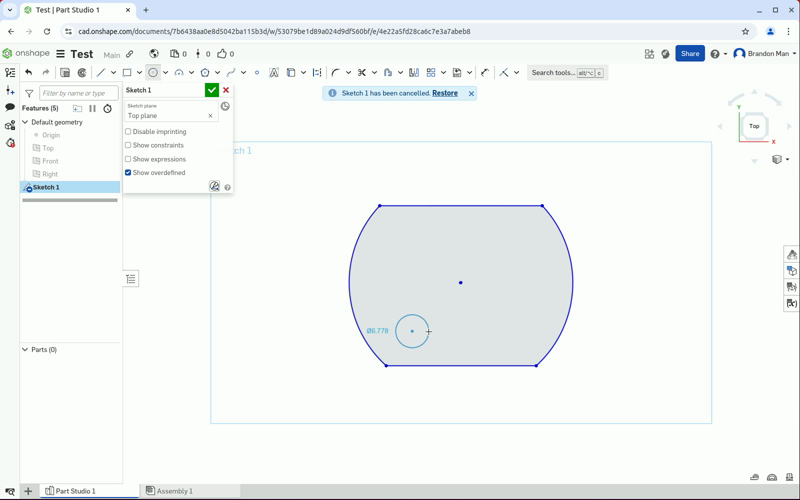
click(428, 331)
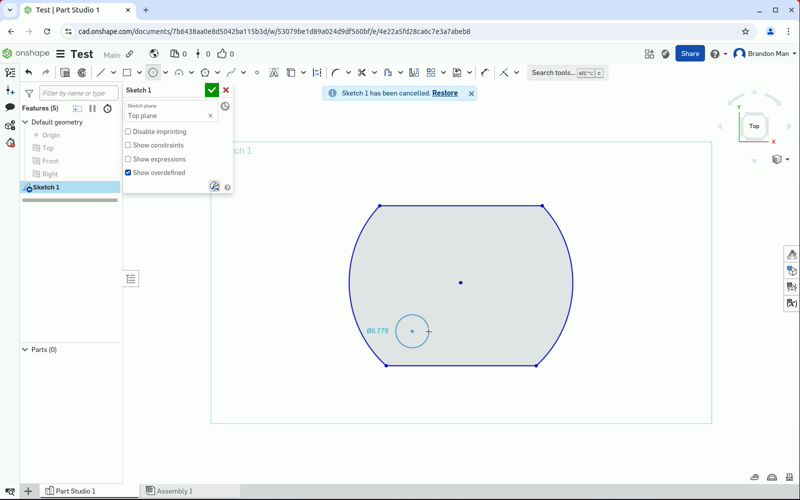
key(esc)
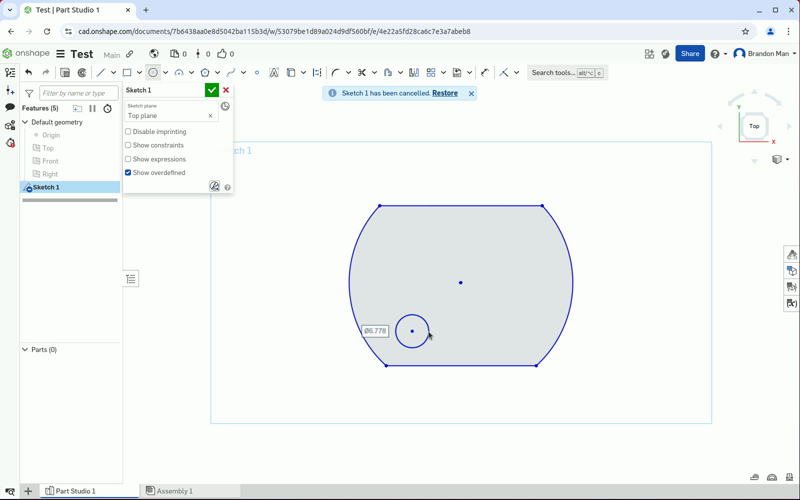
key(c)
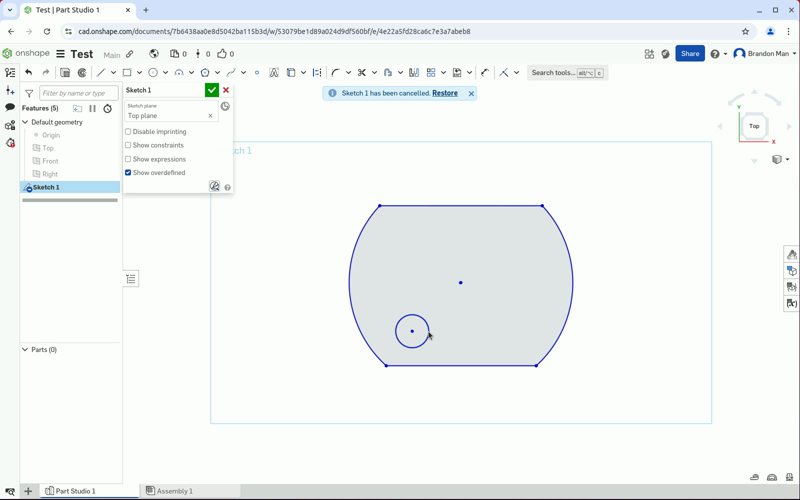
key_down(shift)
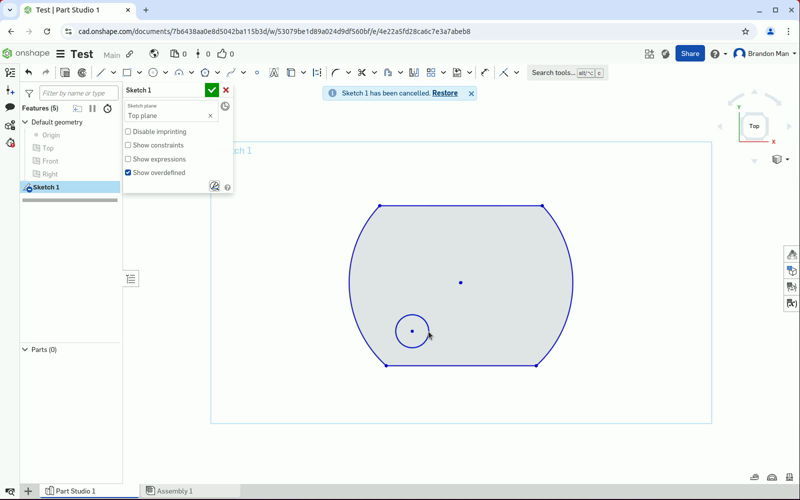
mouse_move(412, 235)
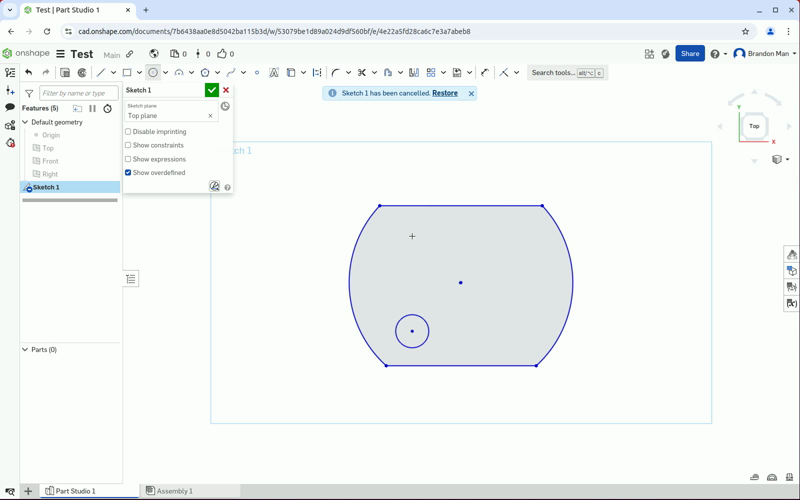
click(412, 235)
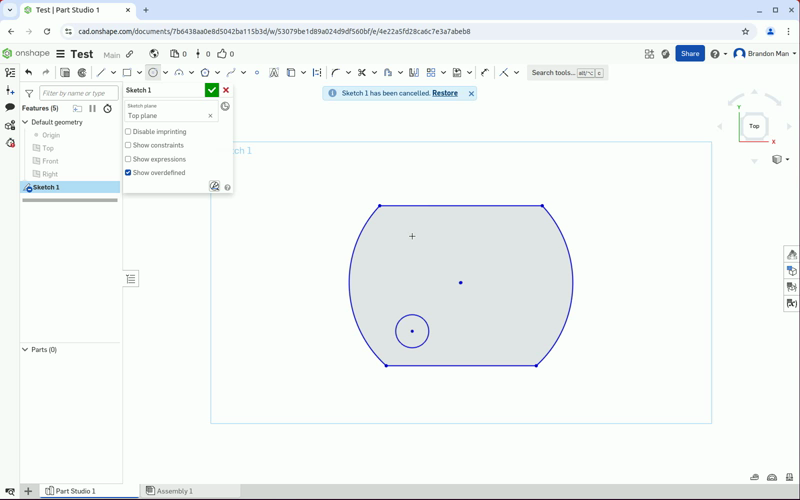
key_up(shift)
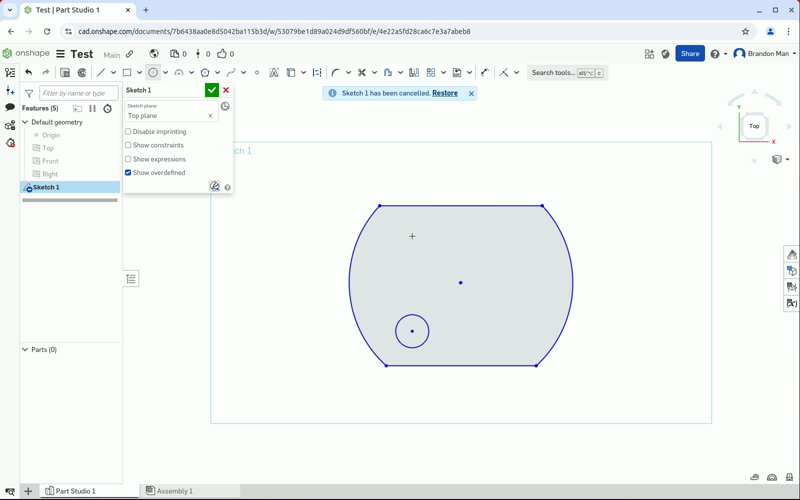
mouse_move(428, 235)
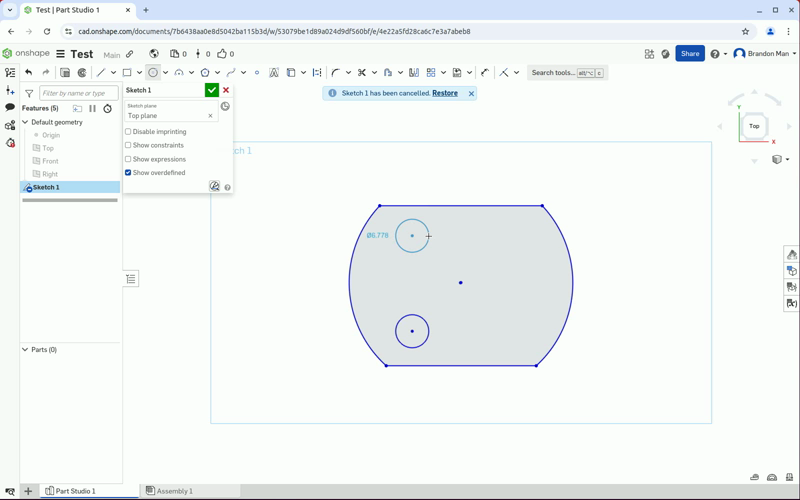
click(428, 235)
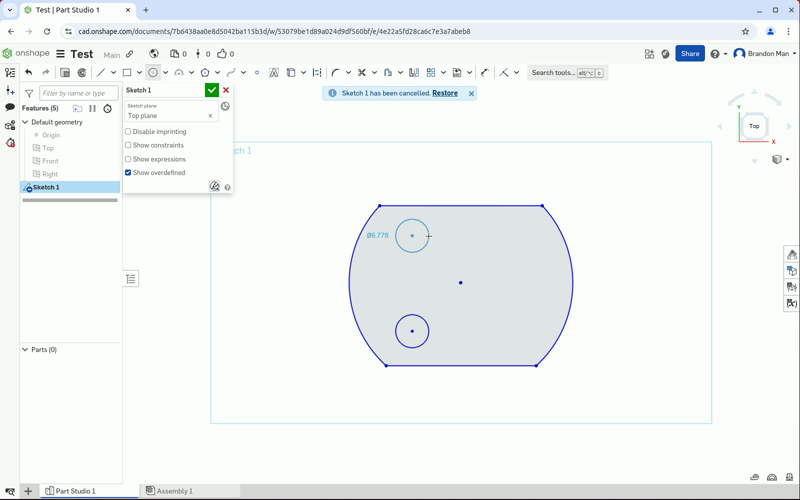
key(esc)
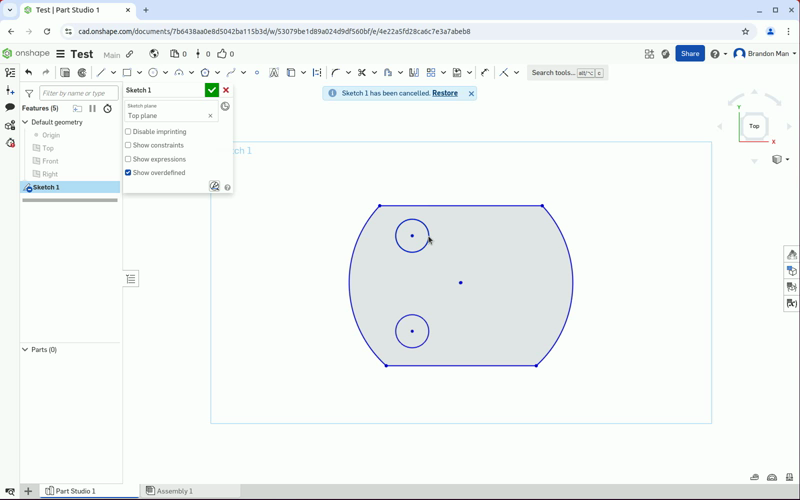
key(c)
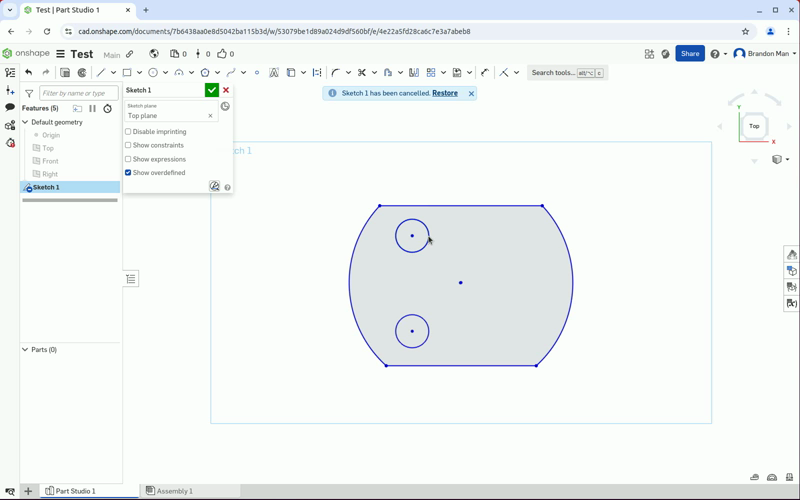
key_down(shift)
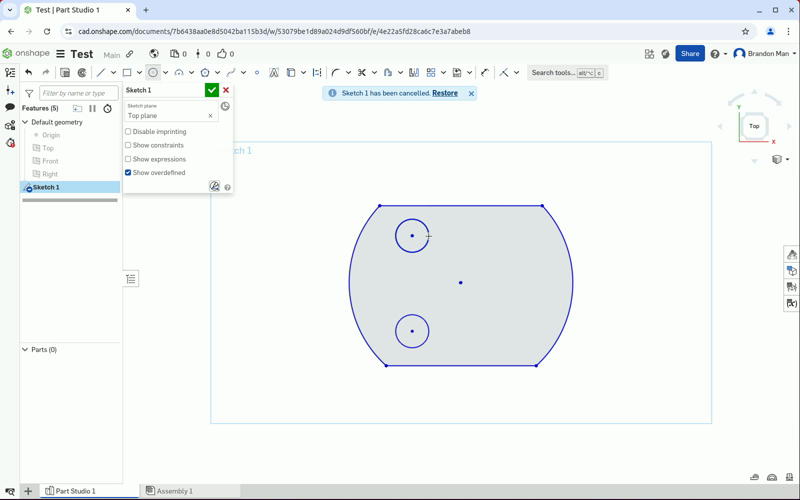
mouse_move(461, 282)
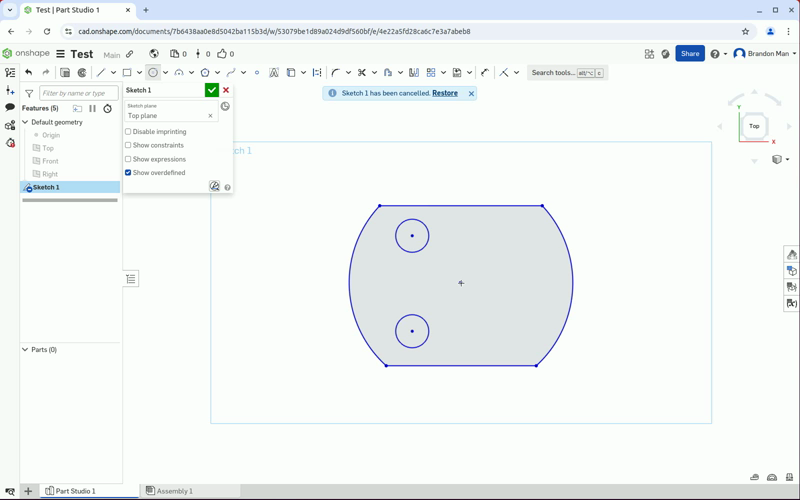
click(461, 282)
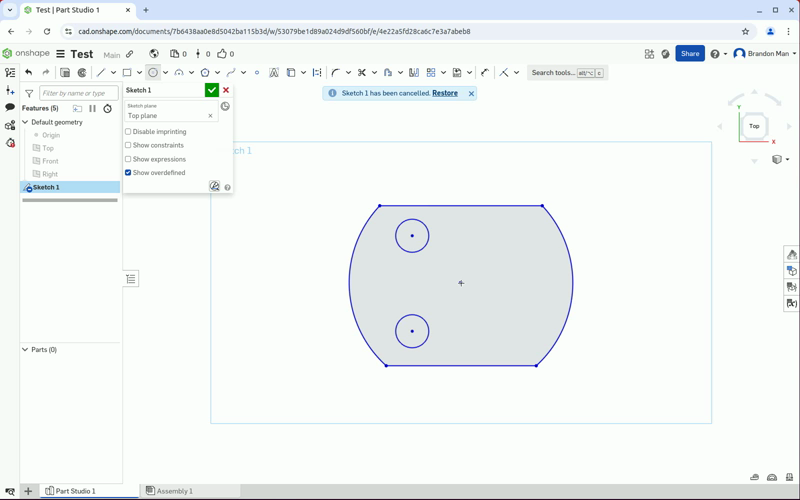
key_up(shift)
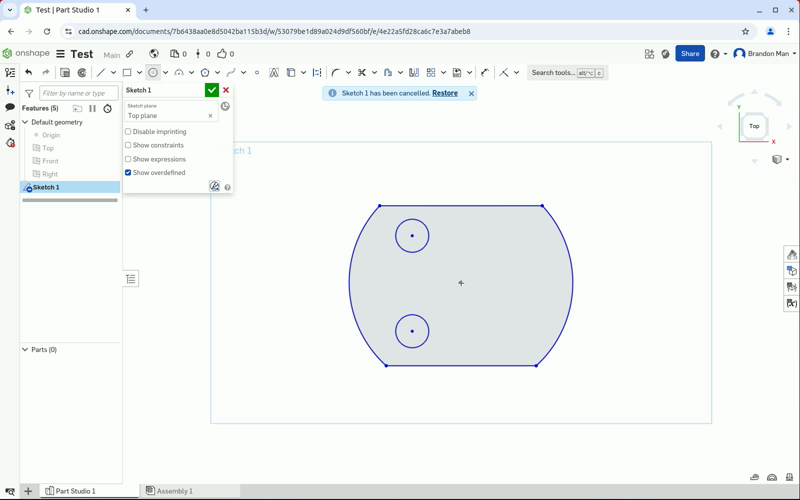
mouse_move(505, 282)
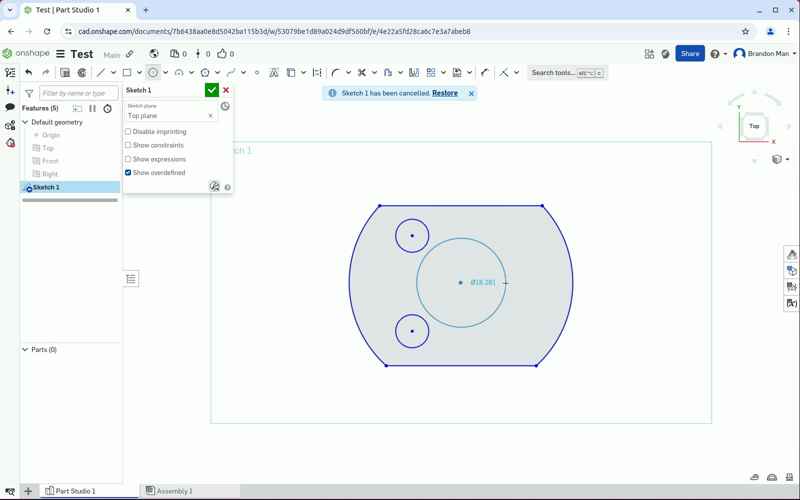
click(505, 282)
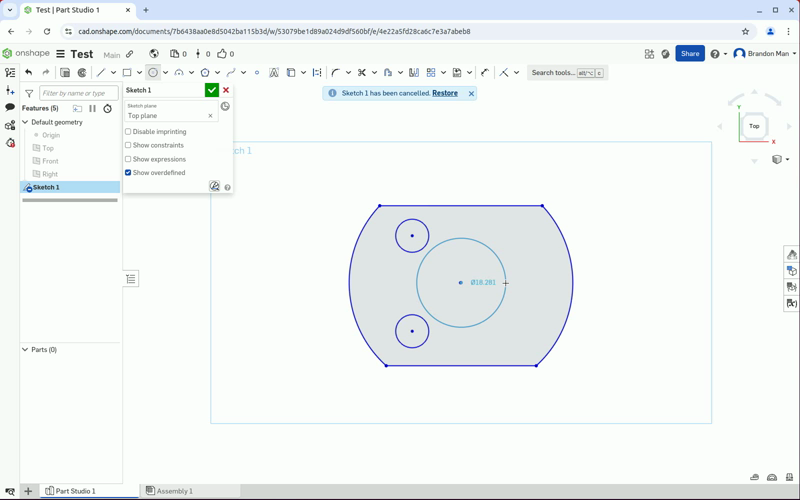
key(esc)
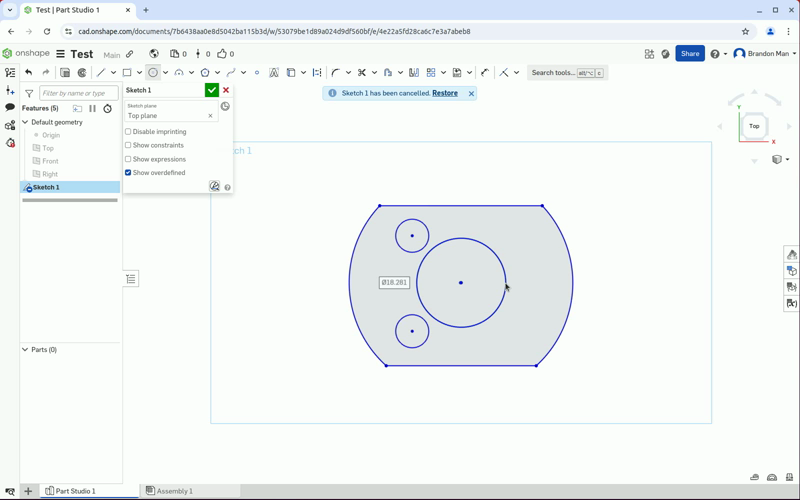
key(c)
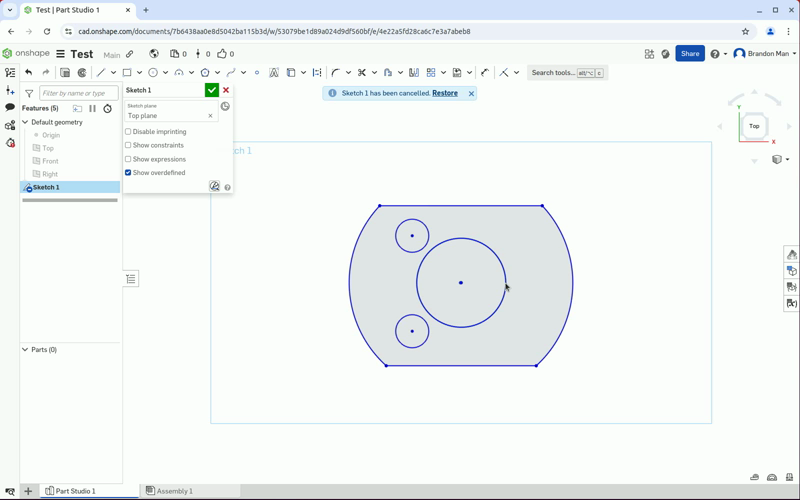
key_down(shift)
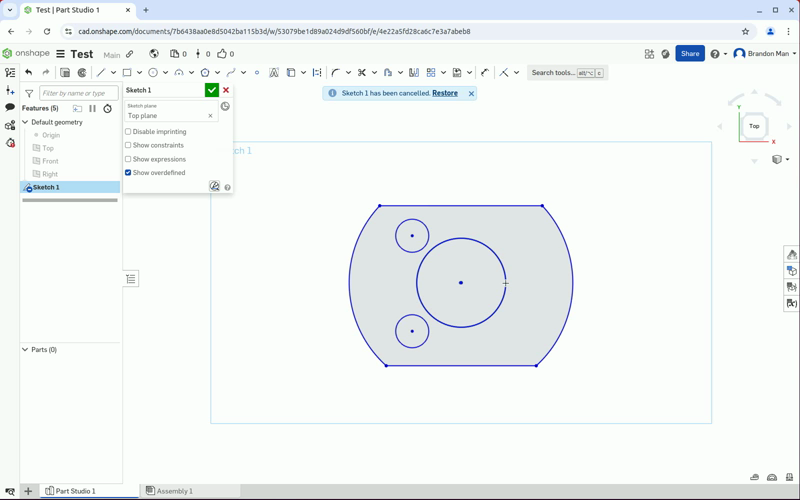
mouse_move(507, 331)
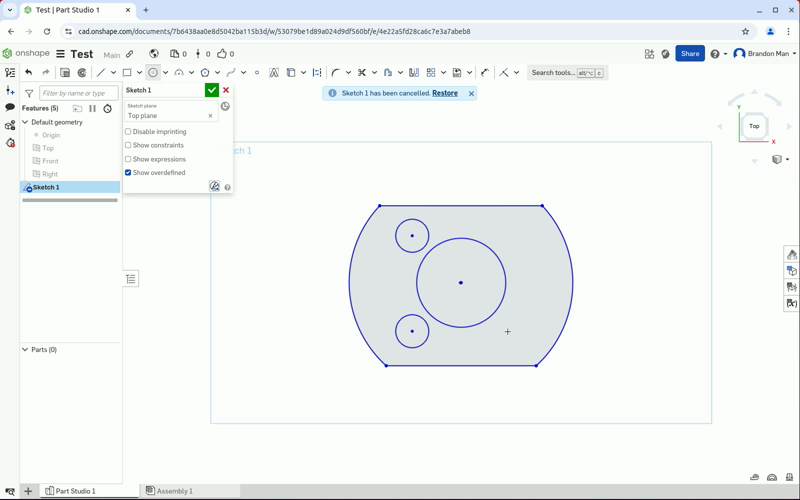
click(507, 331)
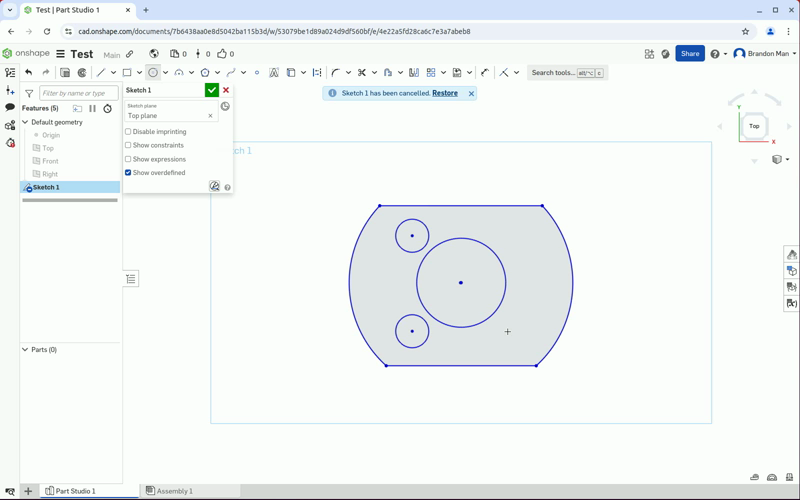
key_up(shift)
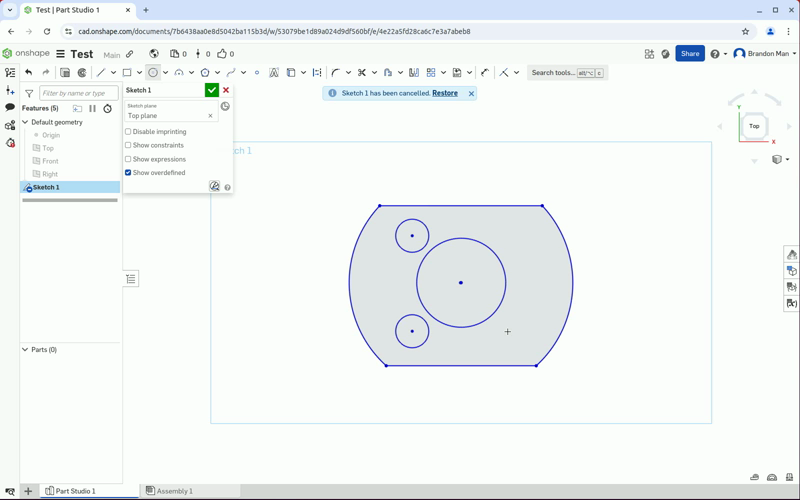
mouse_move(523, 331)
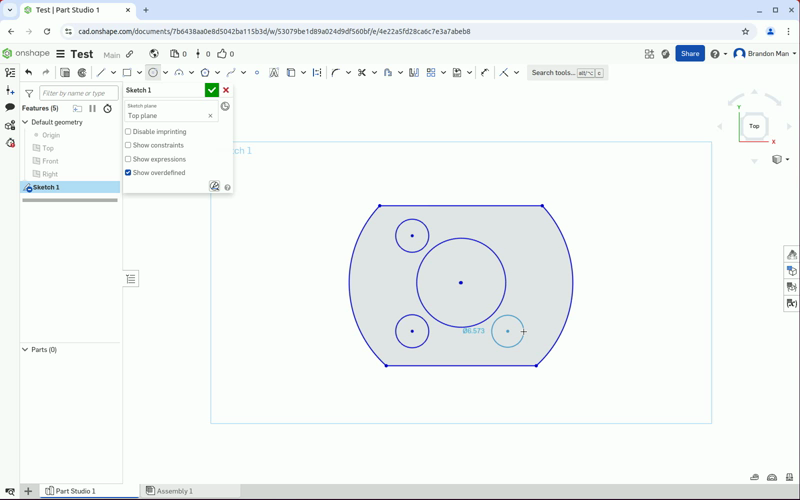
click(523, 331)
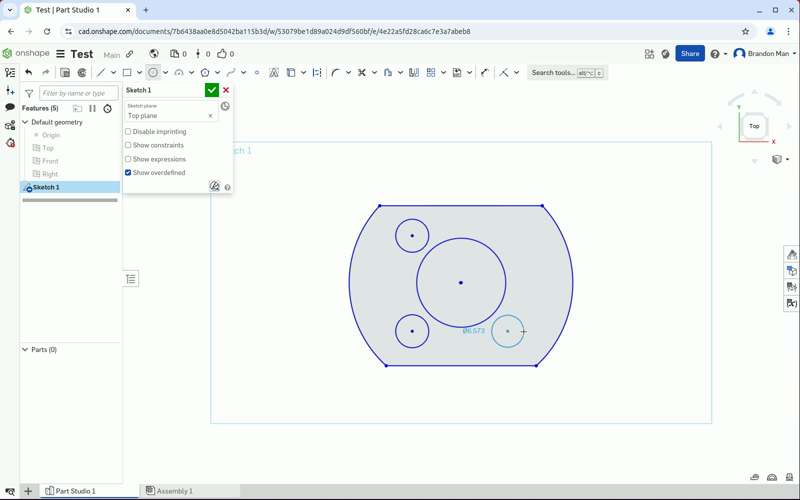
key(esc)
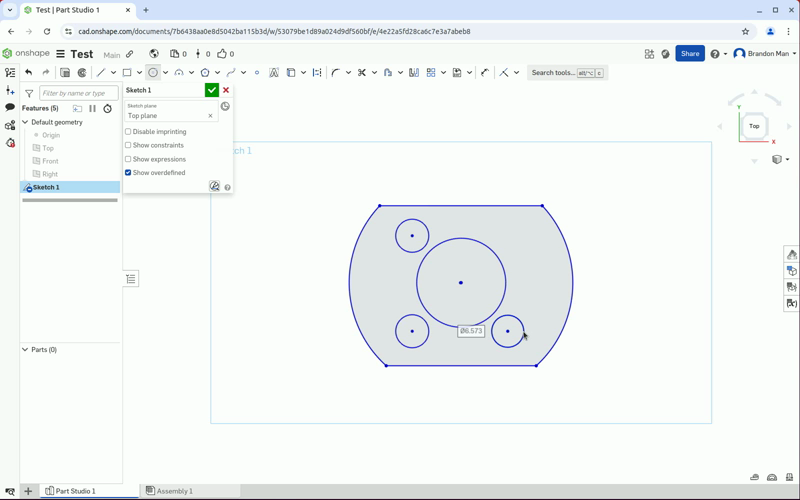
key(c)
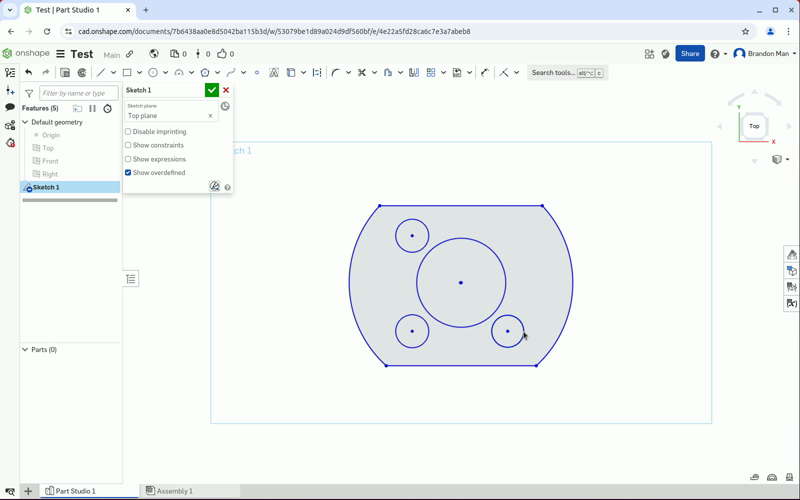
key_down(shift)
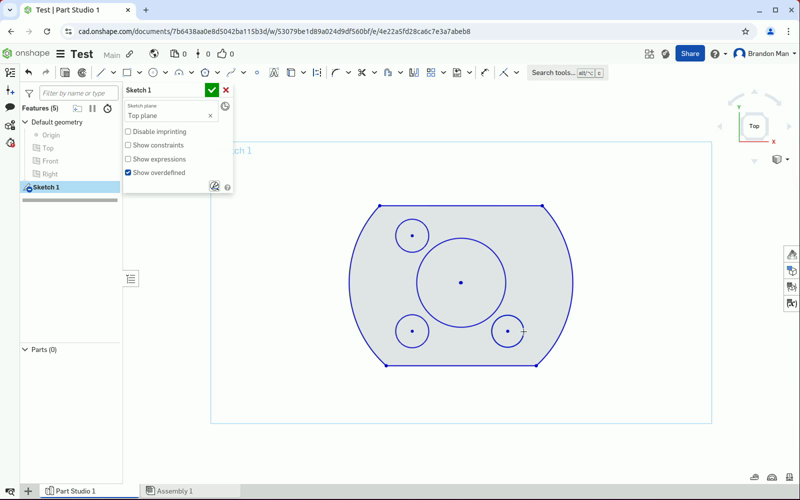
mouse_move(507, 235)
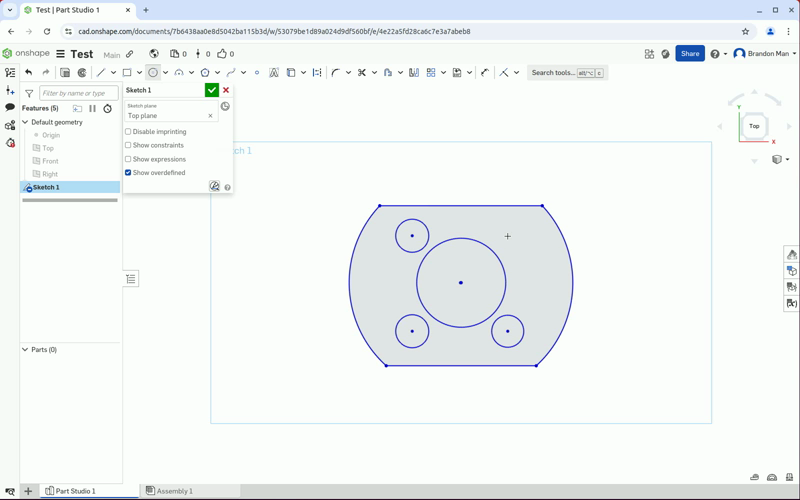
click(507, 235)
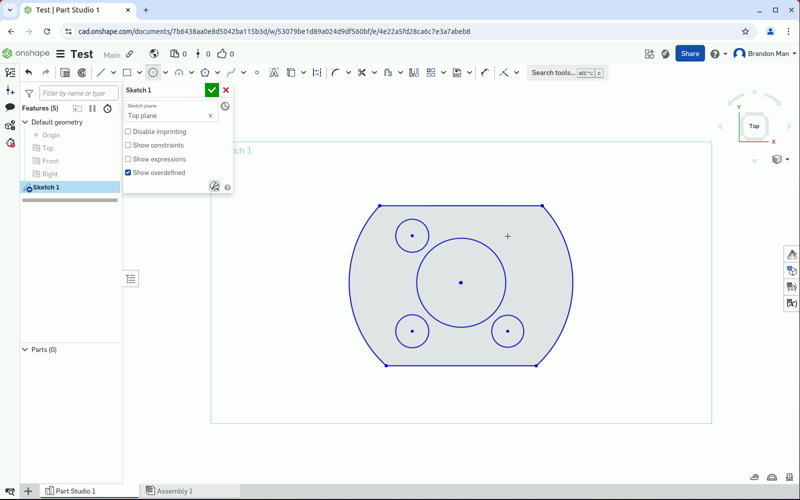
key_up(shift)
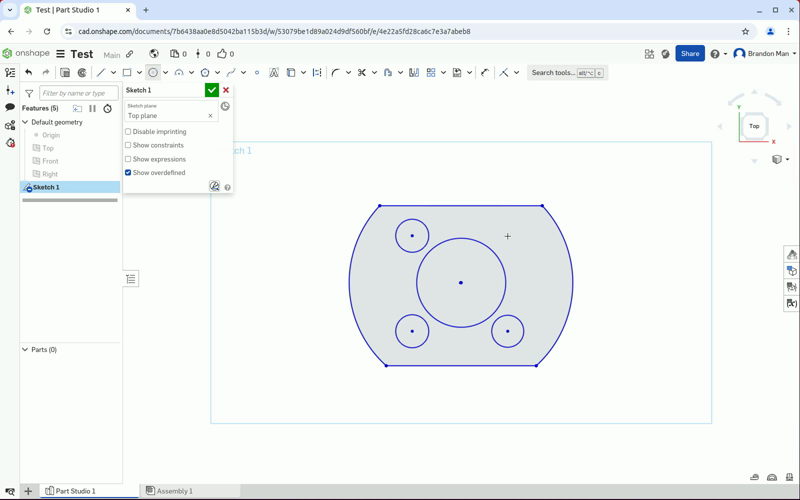
mouse_move(523, 235)
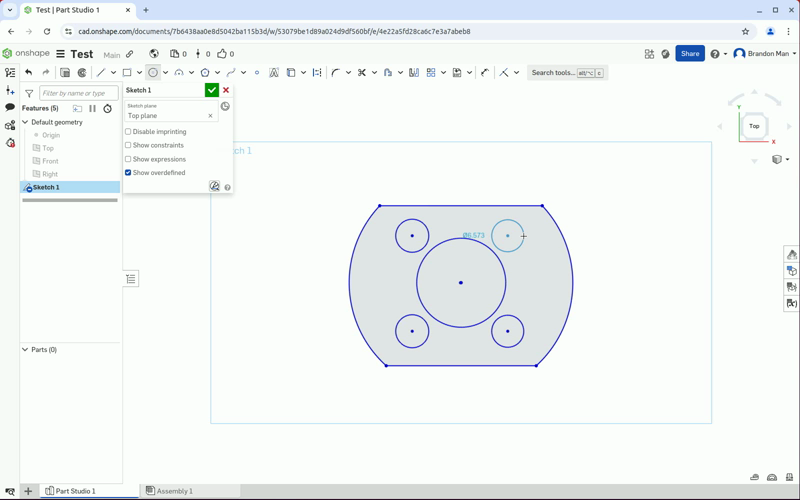
click(523, 235)
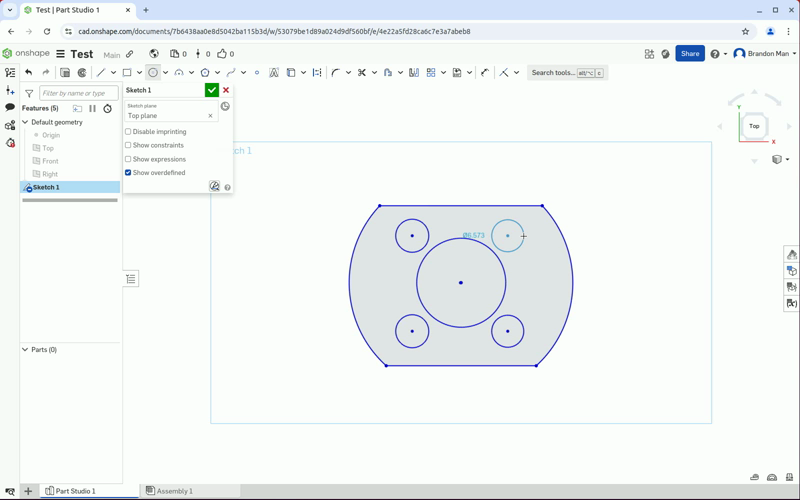
key(esc)
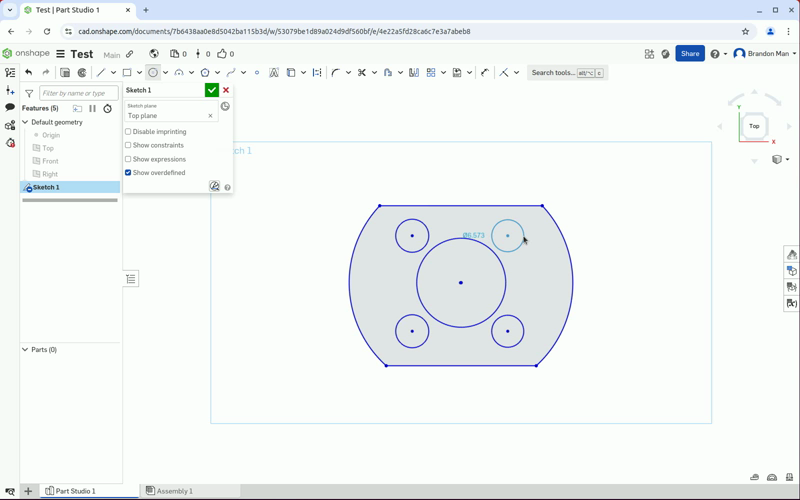
mouse_move(400, 272)
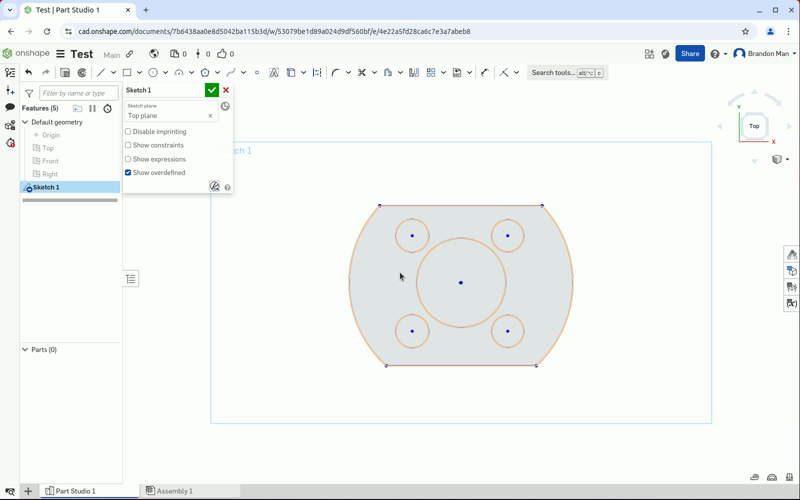
click(400, 272)
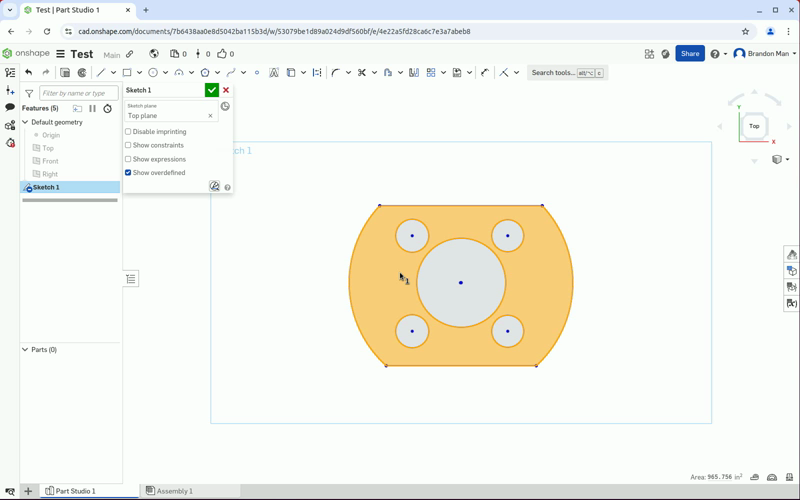
mouse_move(73, 352)
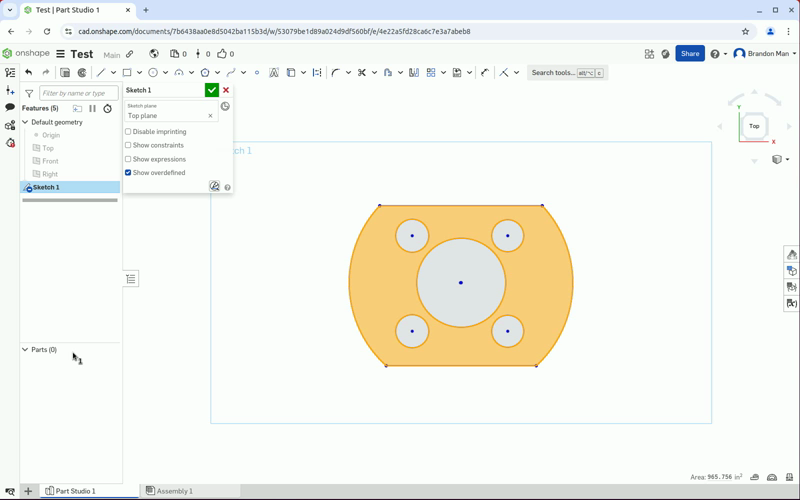
key(shift+y)
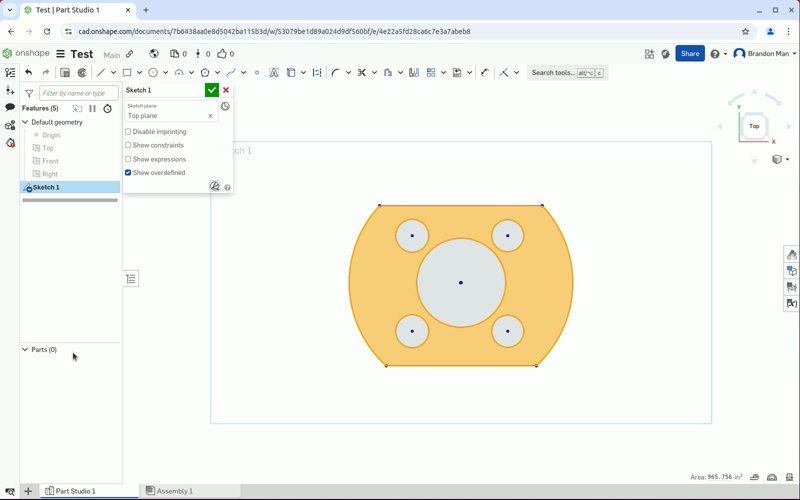
key(shift+e)
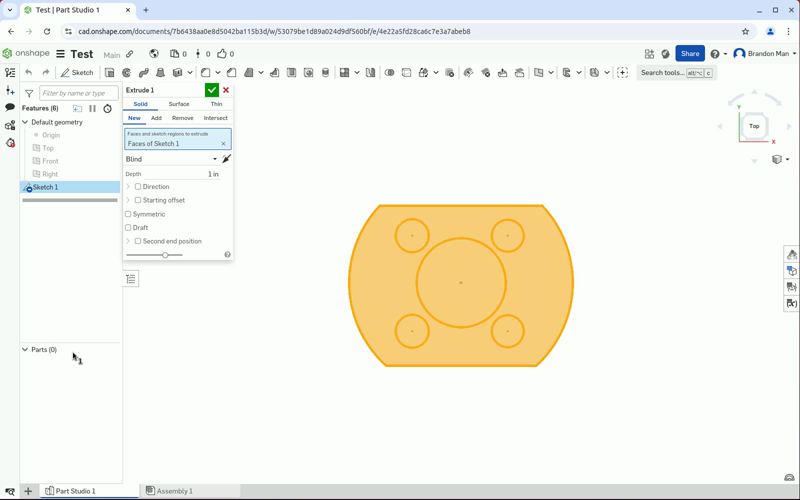
mouse_move(143, 106)
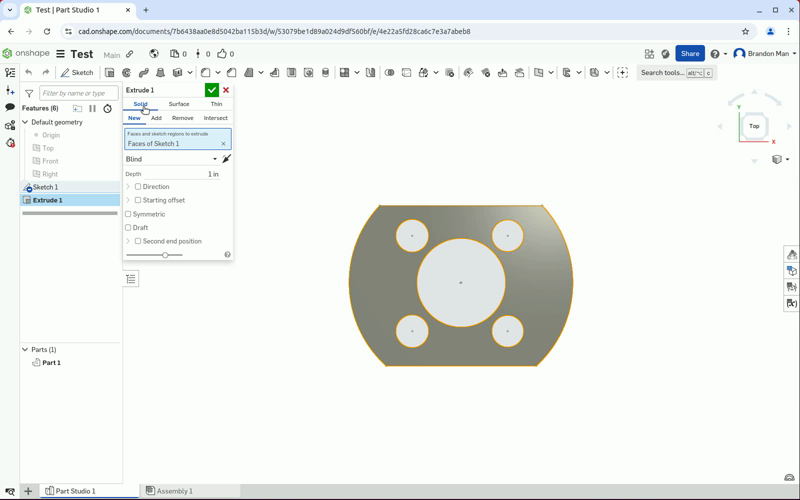
click(143, 106)
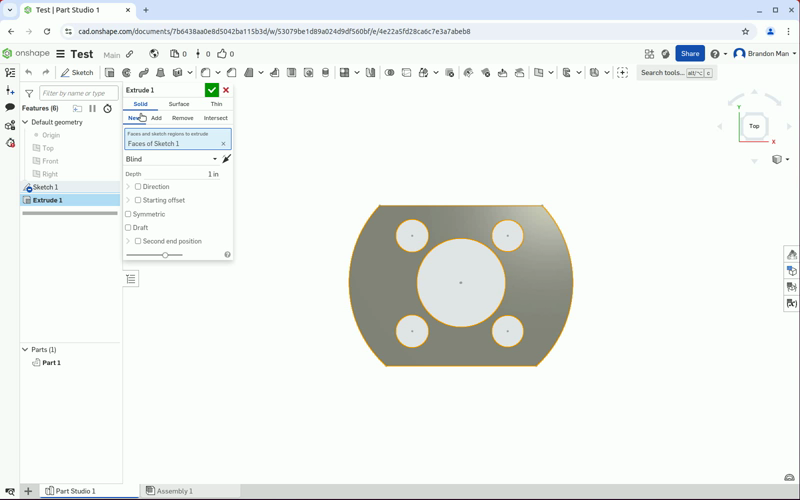
mouse_move(137, 120)
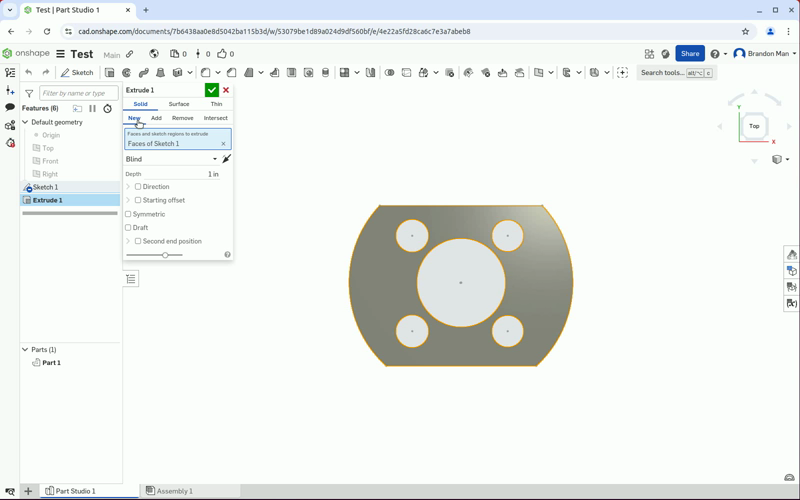
click(137, 120)
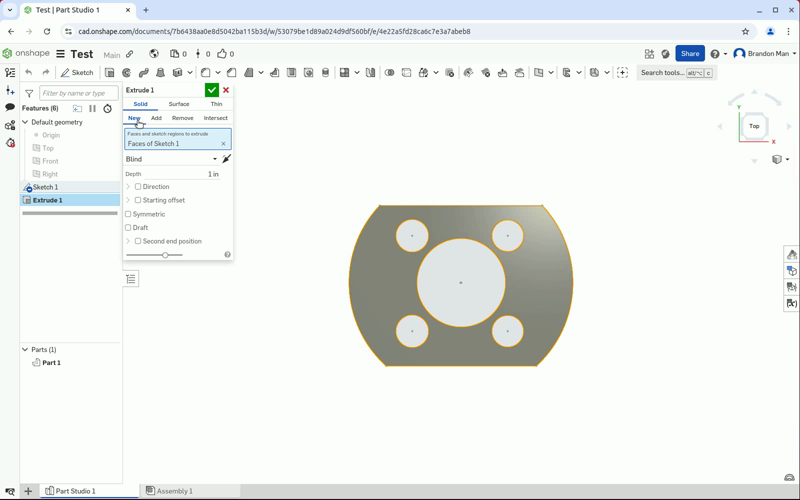
key(tab, 4)
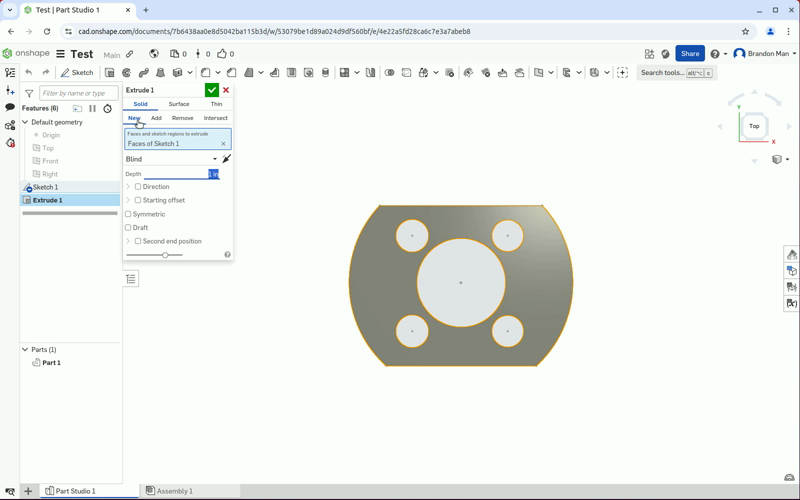
text(8.906)
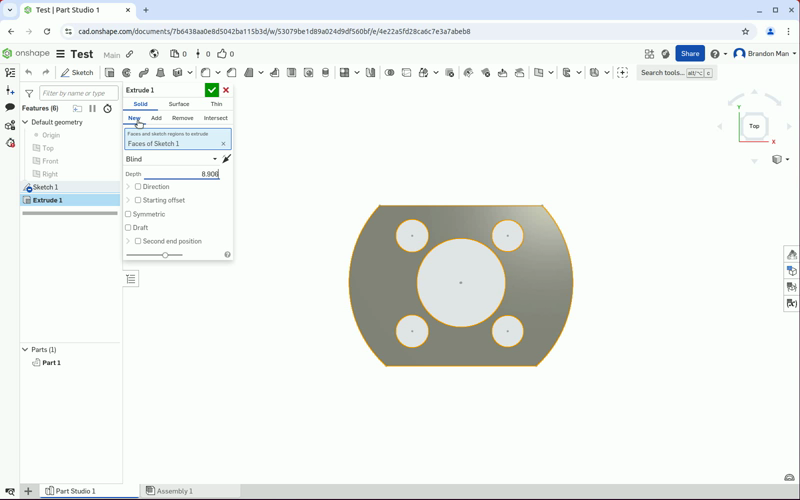
key(enter)
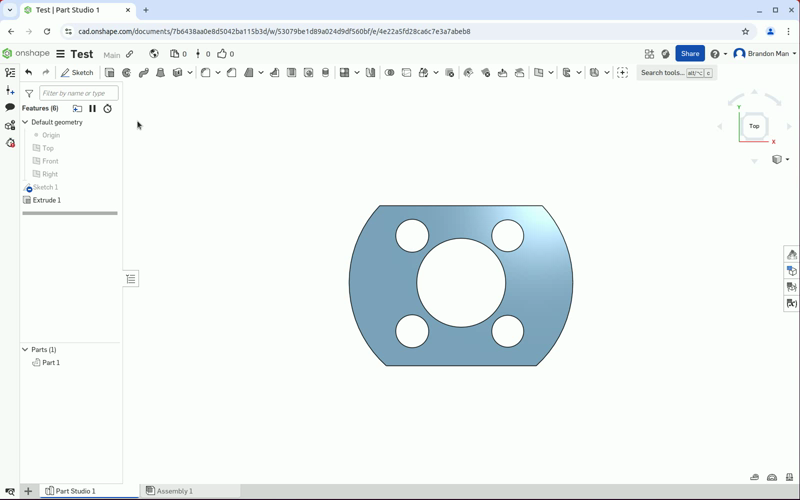
key(shift+h)
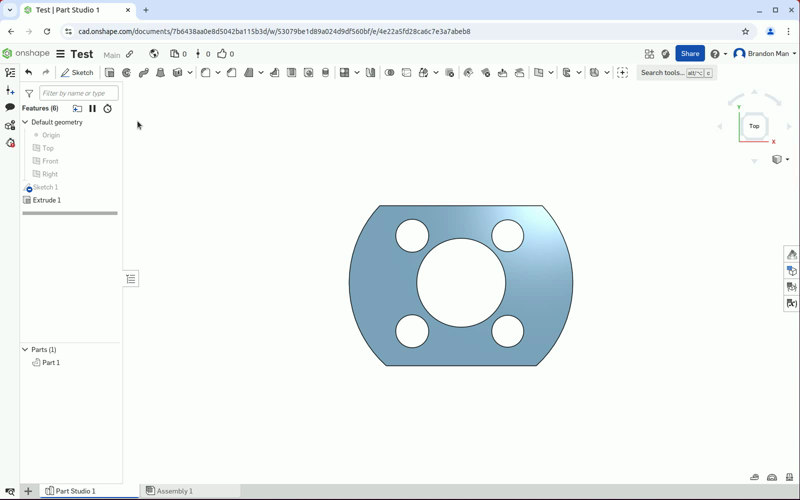
key(shift+h)
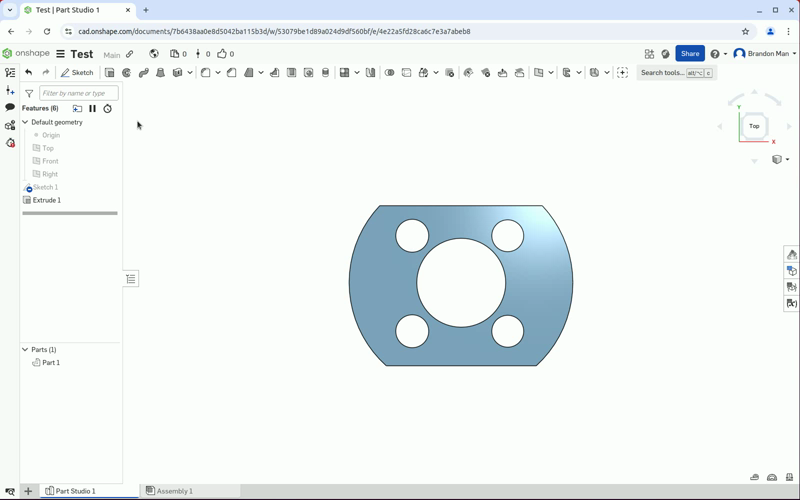
mouse_move(73, 189)
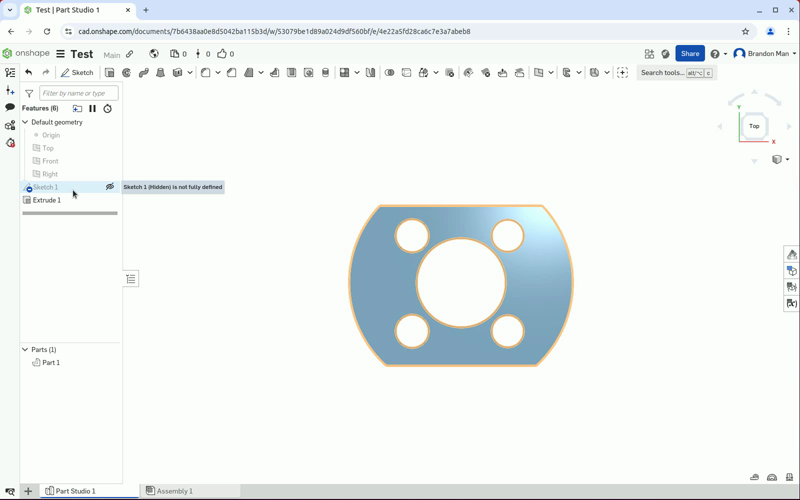
click(73, 189)
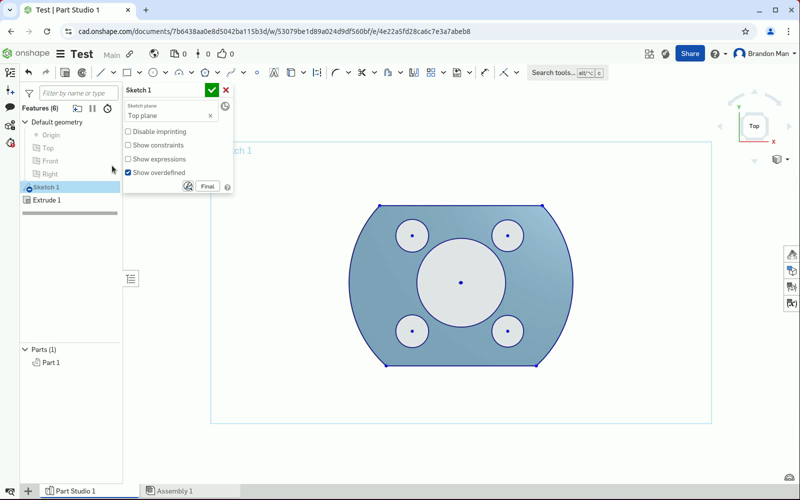
mouse_move(229, 92)
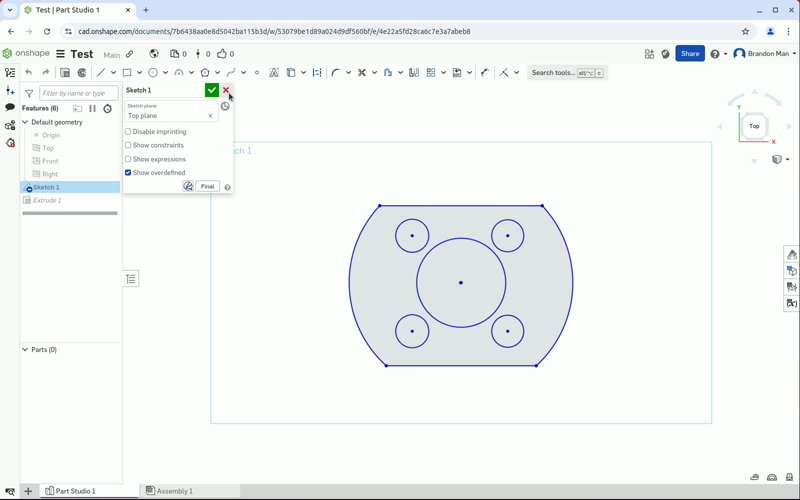
click(229, 92)
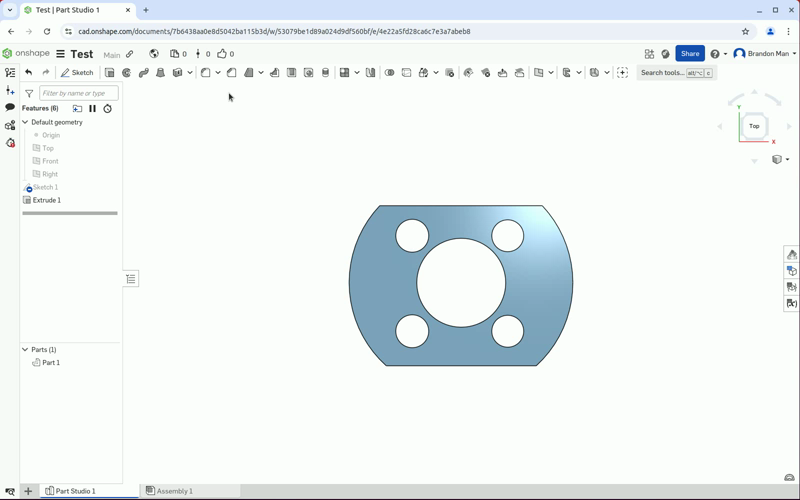
mouse_move(541, 75)
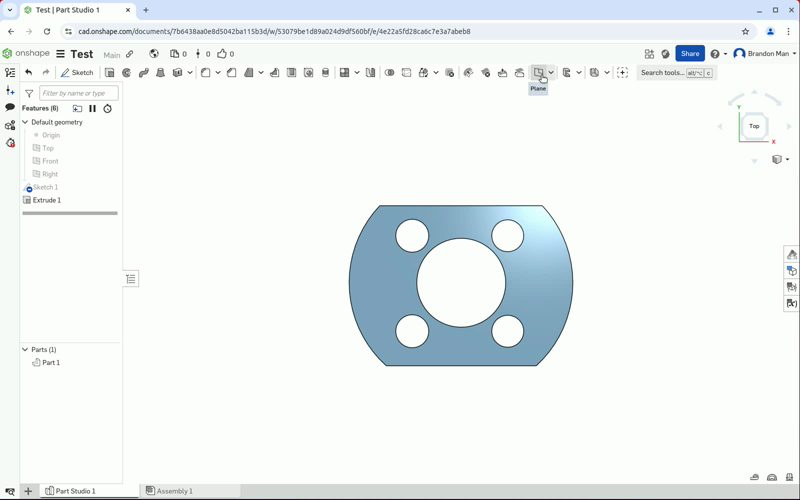
click(541, 75)
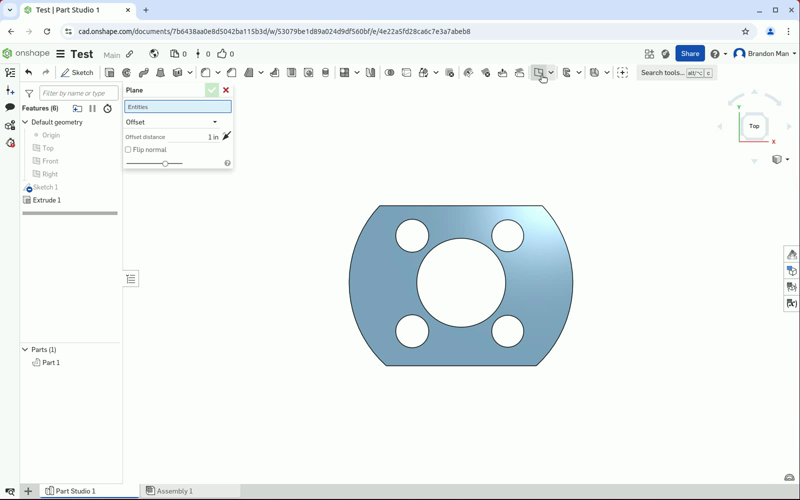
mouse_move(73, 150)
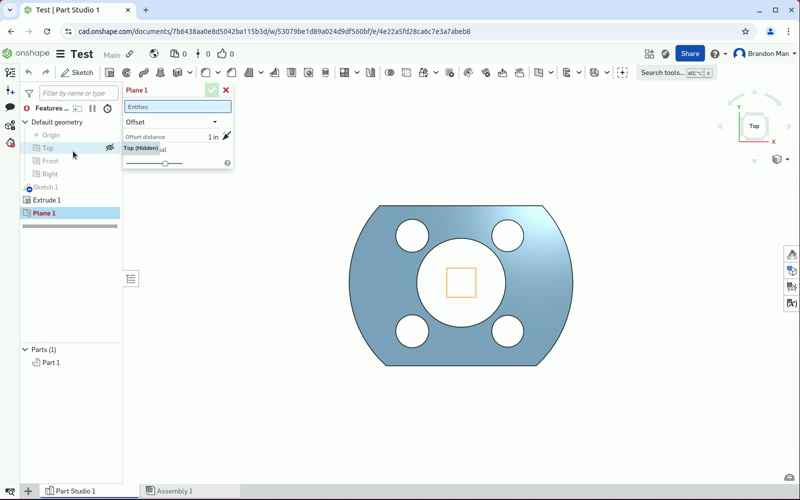
click(73, 150)
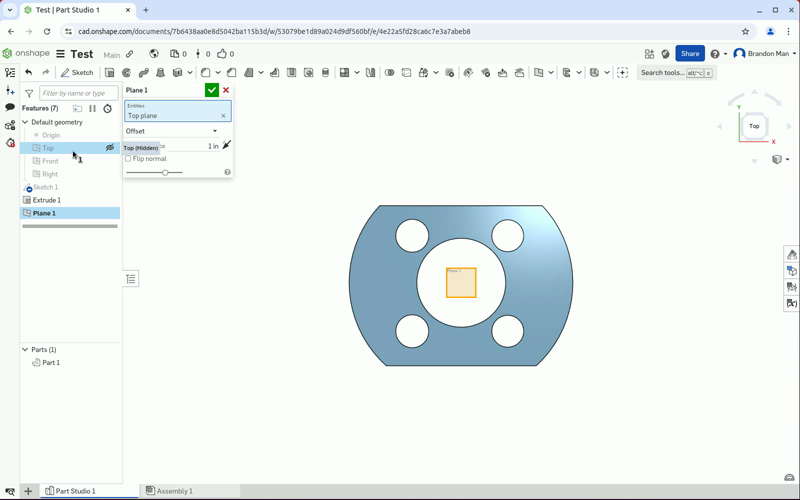
key(tab, 2)
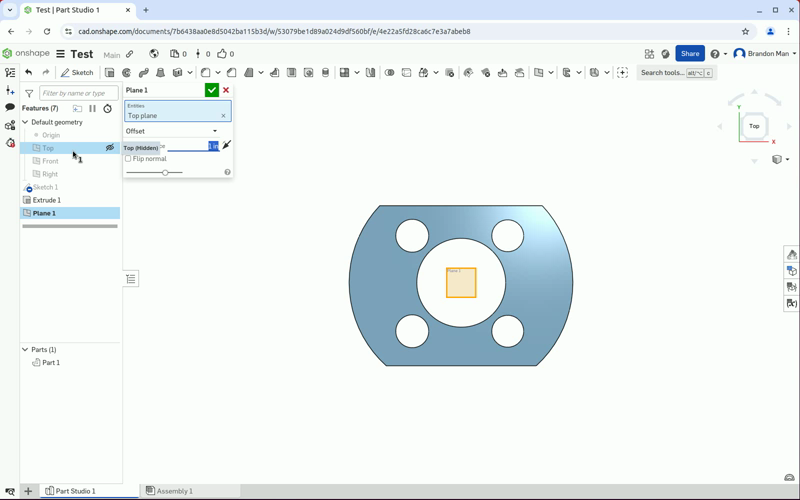
text(8.904)
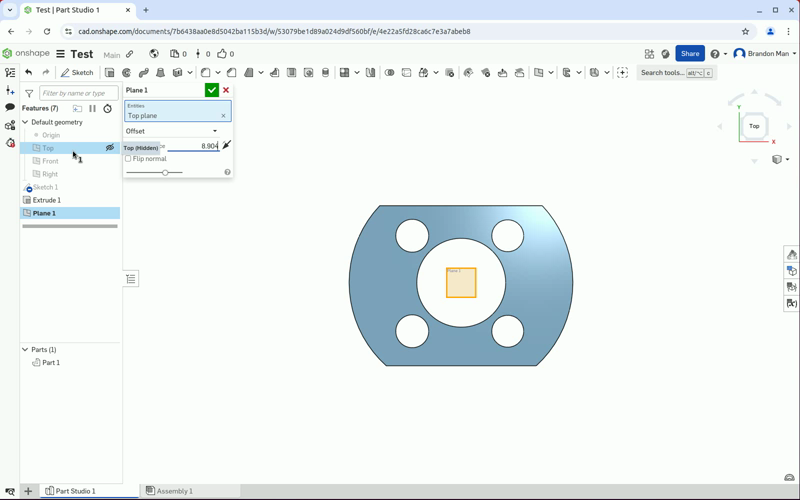
key(enter, 2)
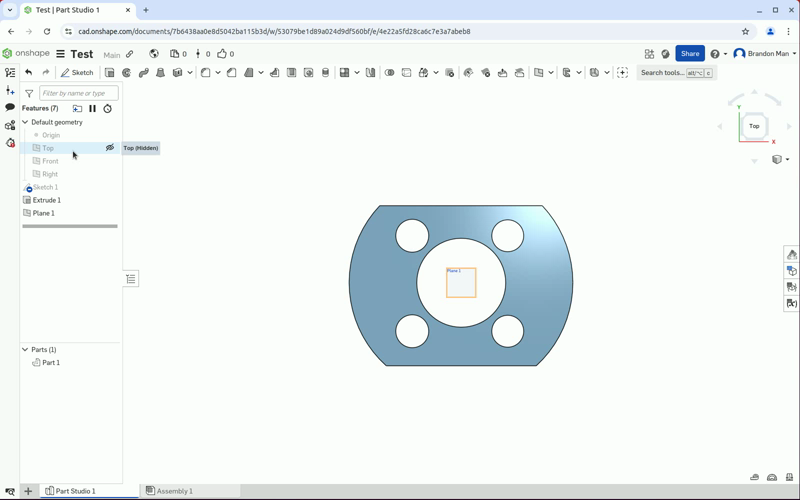
key(shift+s)
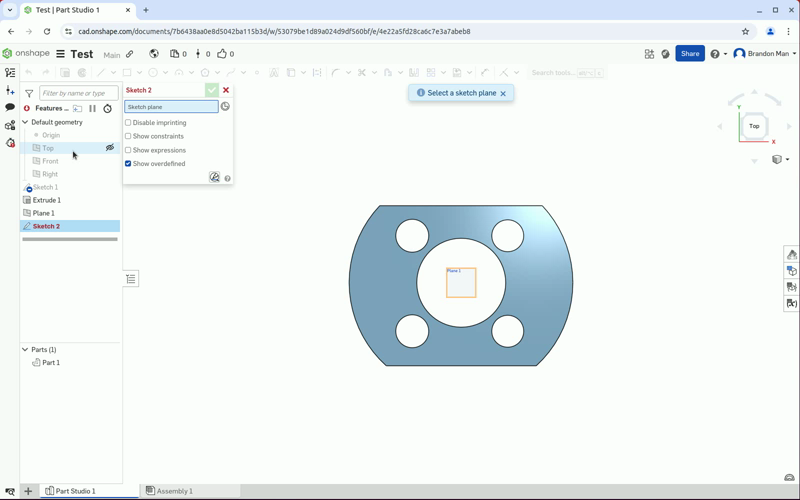
mouse_move(73, 215)
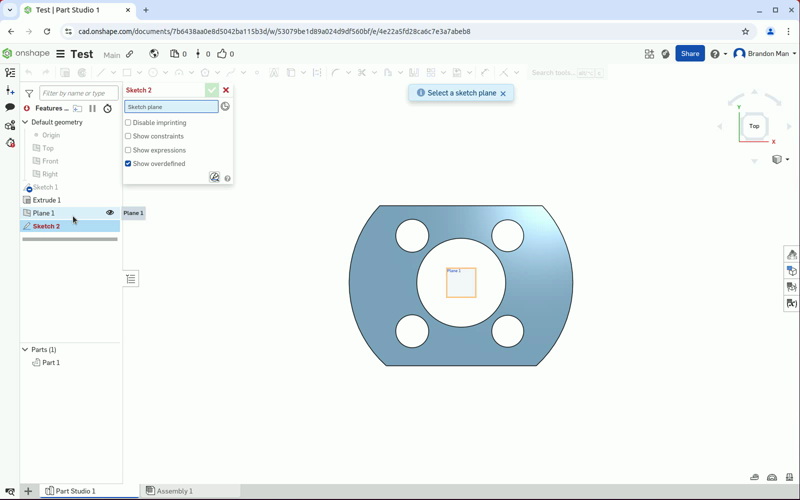
click(73, 215)
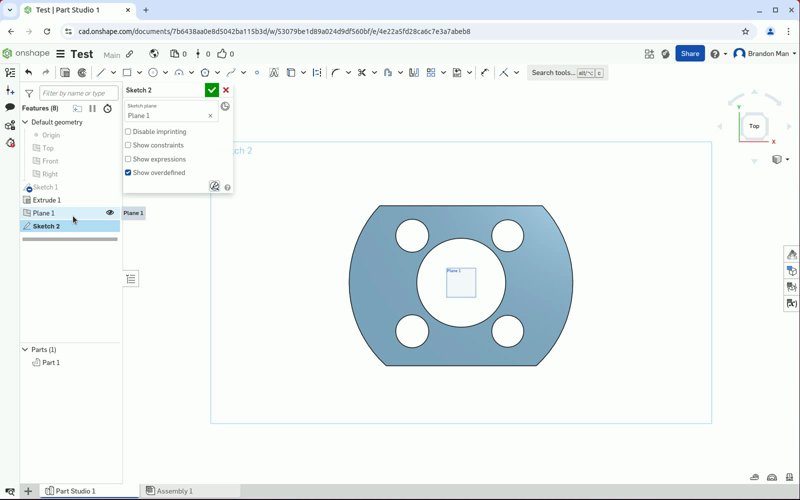
mouse_move(73, 352)
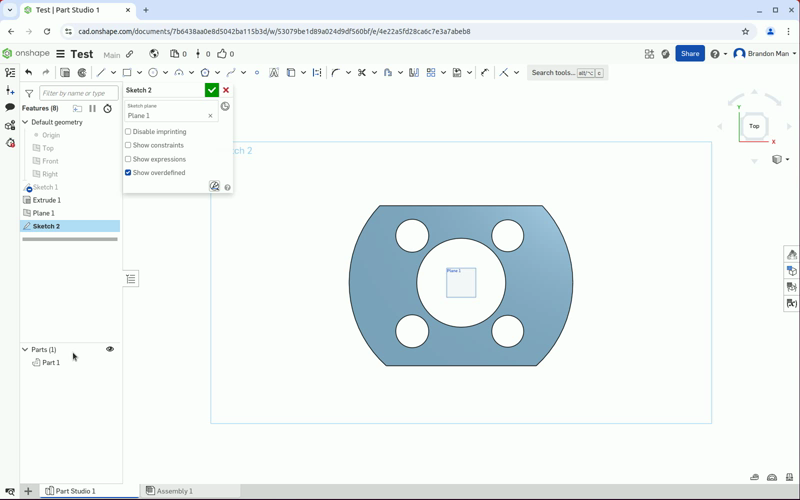
key(y)
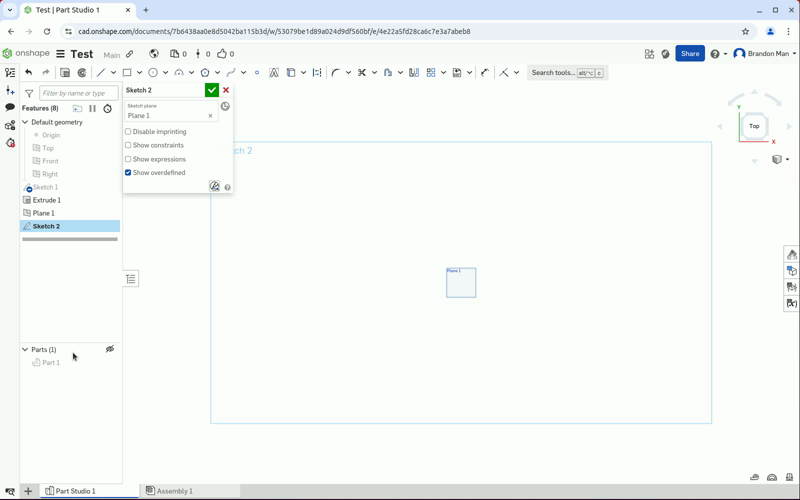
key(c)
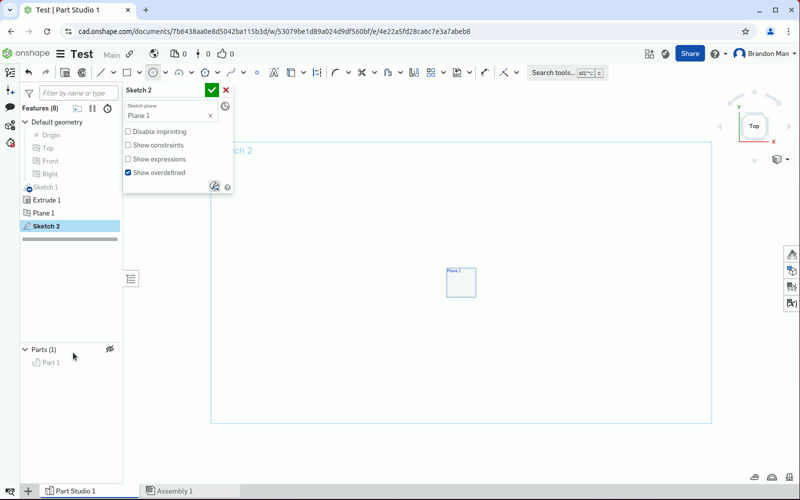
key_down(shift)
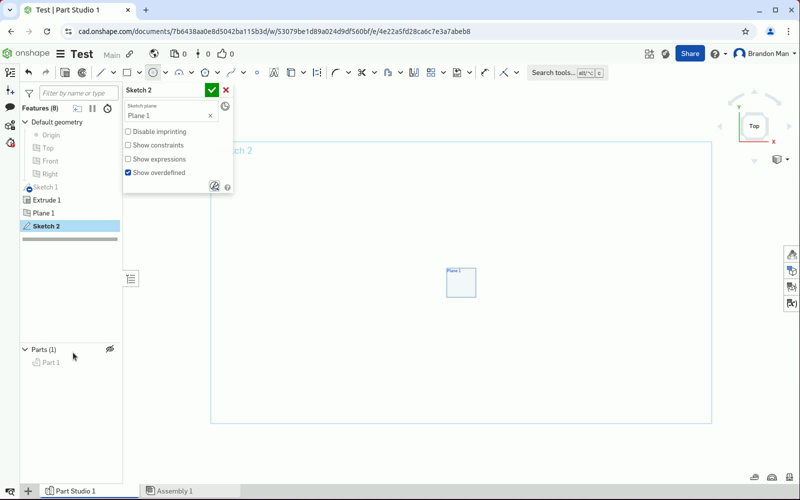
mouse_move(413, 234)
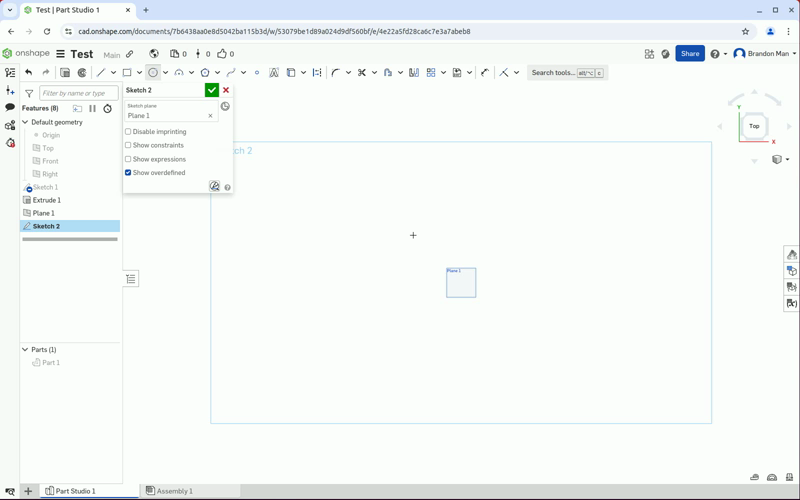
click(413, 234)
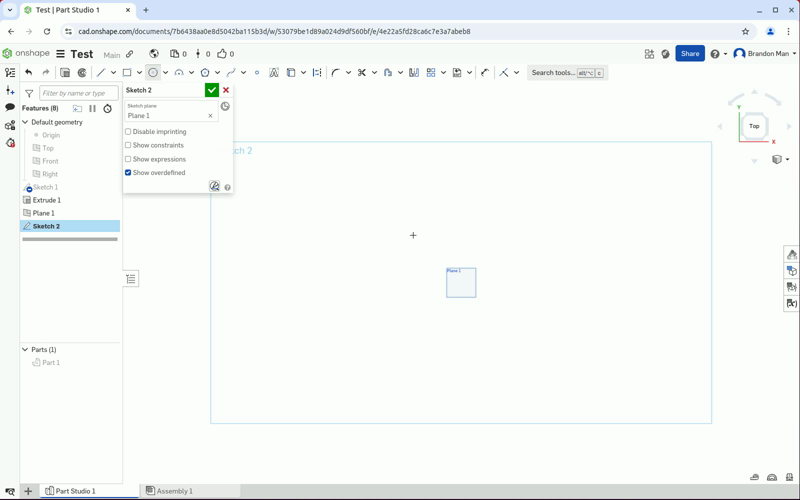
key_up(shift)
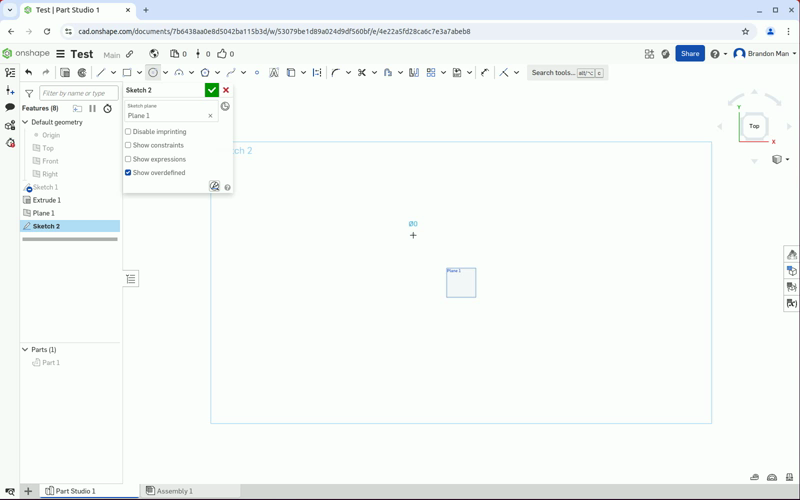
mouse_move(436, 234)
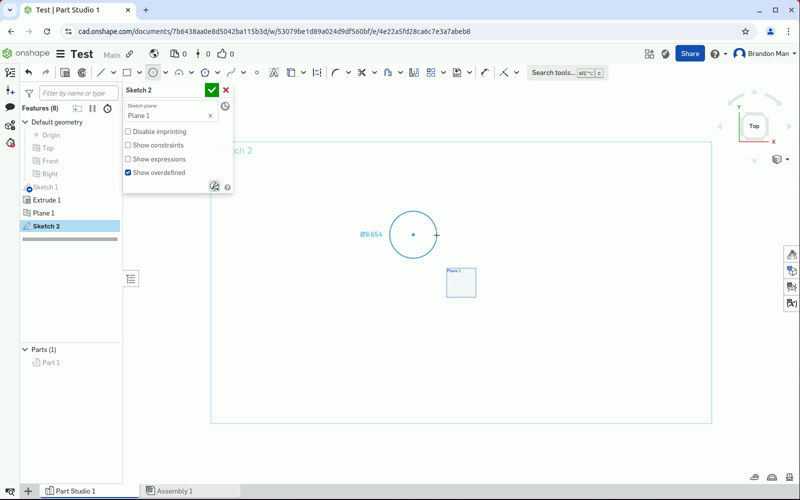
click(436, 234)
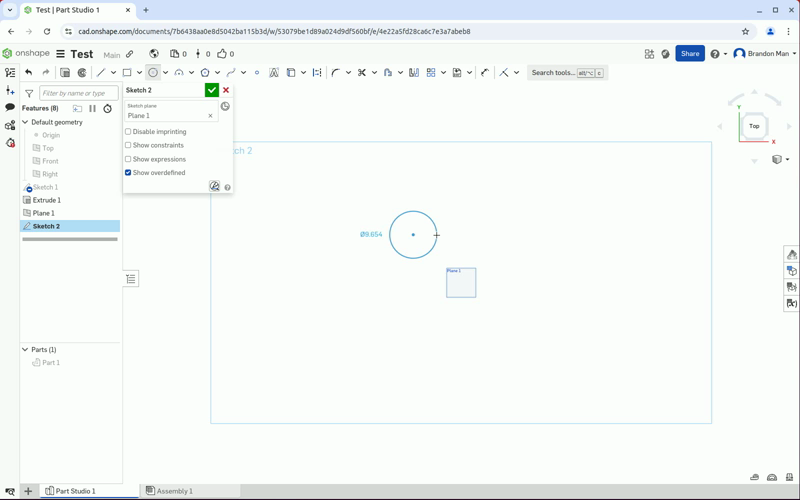
key(esc)
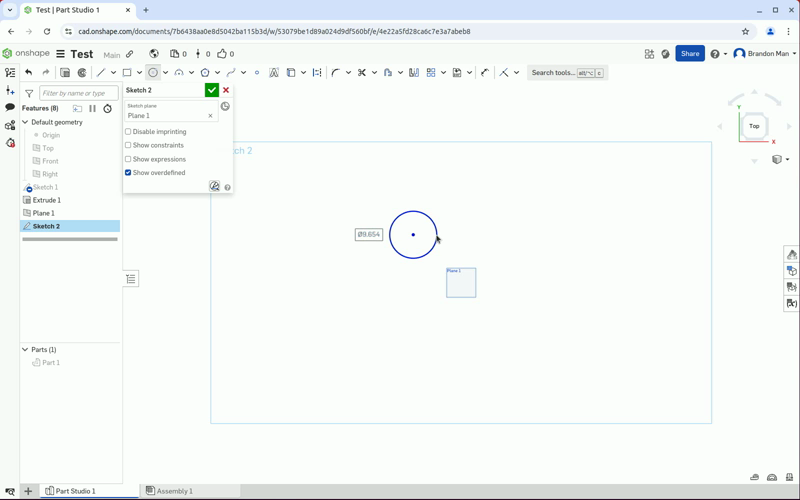
key(c)
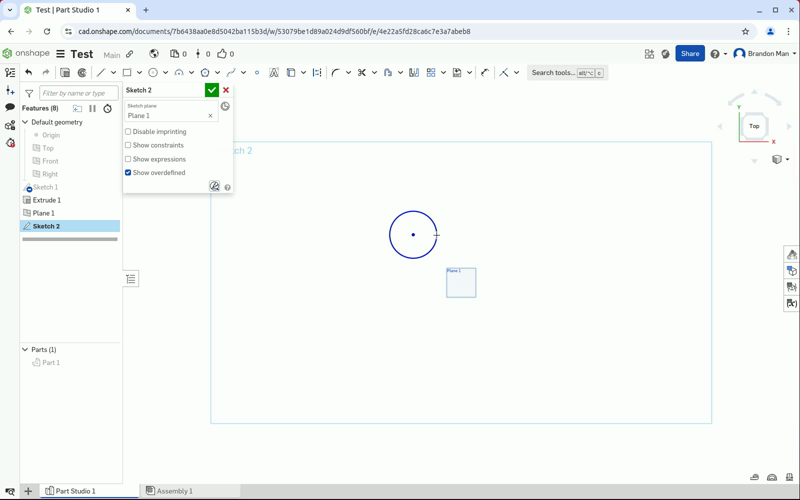
key_down(shift)
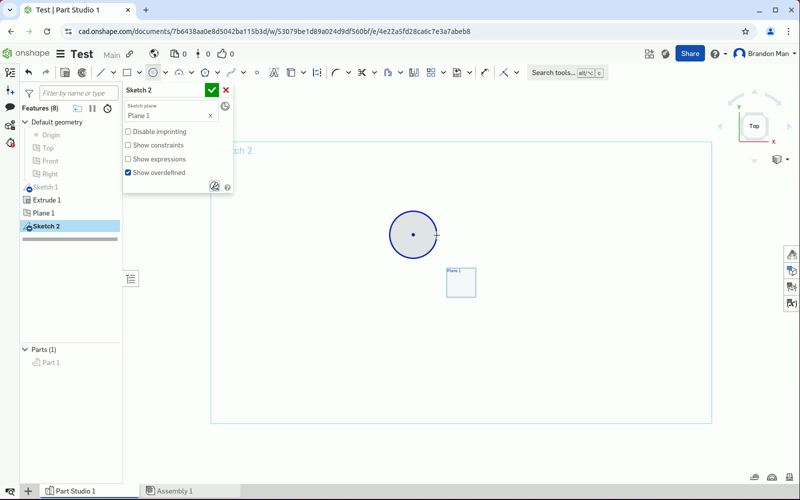
mouse_move(413, 234)
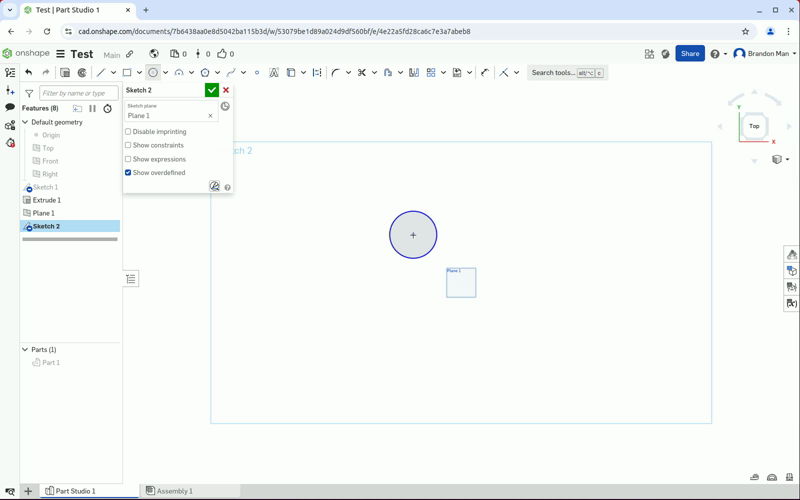
click(413, 234)
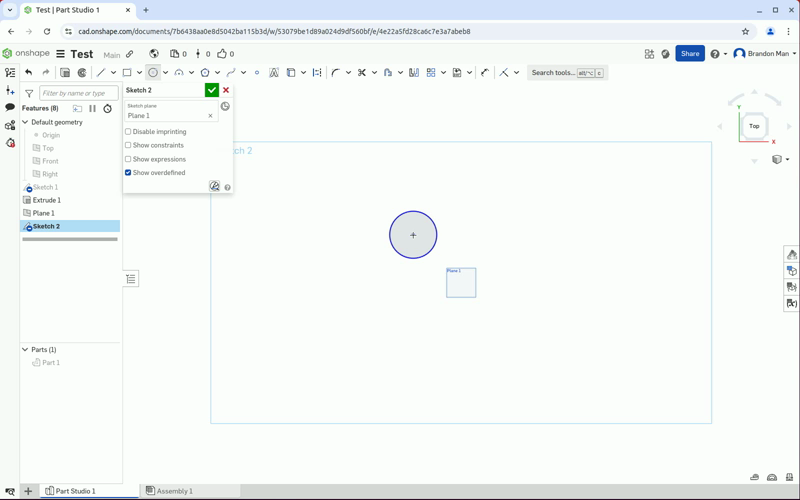
key_up(shift)
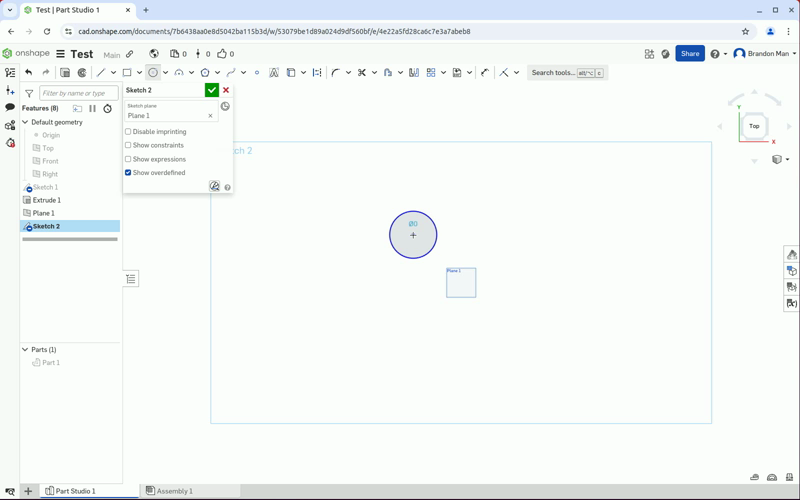
mouse_move(430, 234)
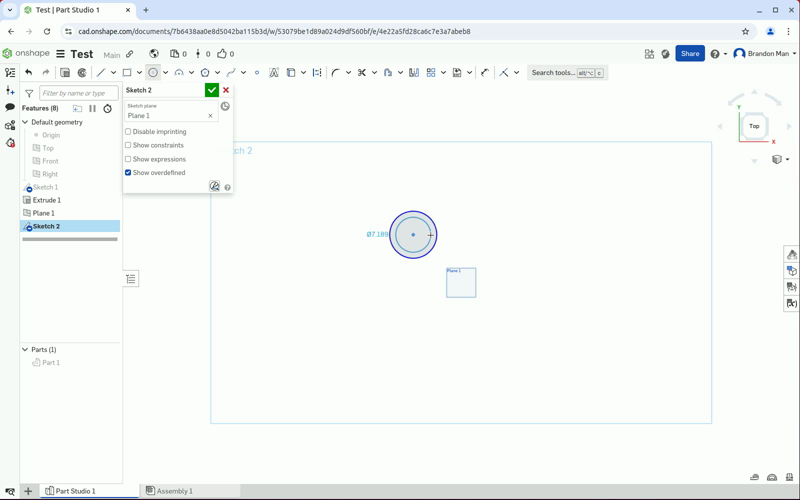
click(430, 234)
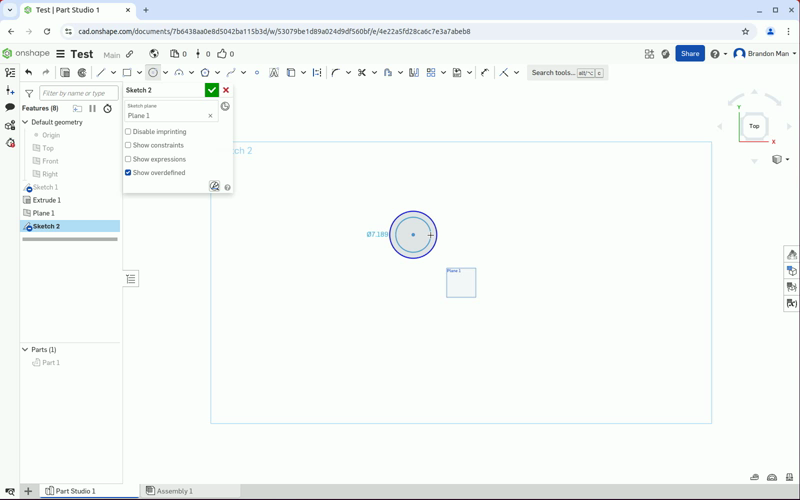
key(esc)
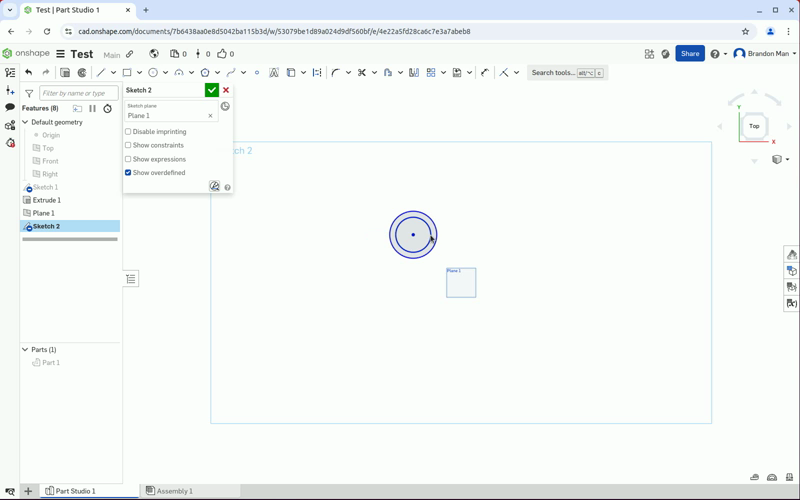
mouse_move(415, 216)
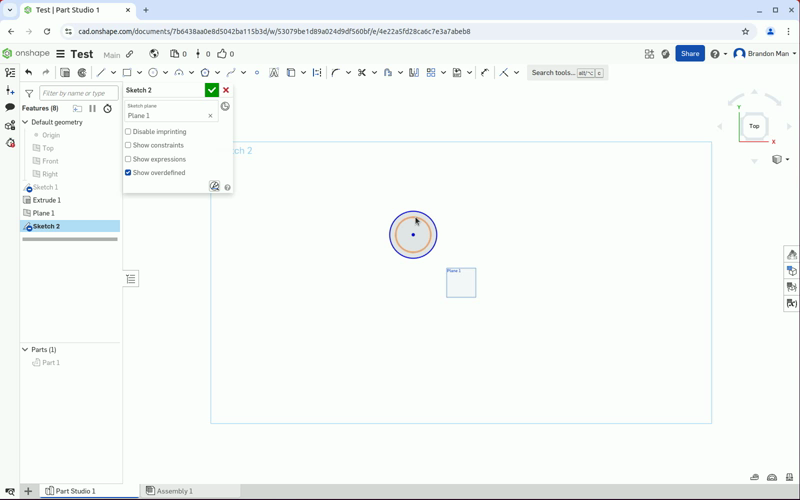
scroll(6)
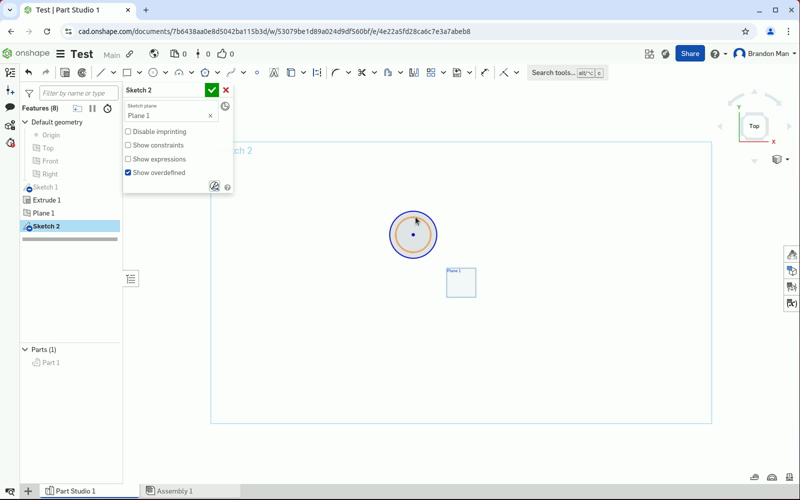
scroll(6)
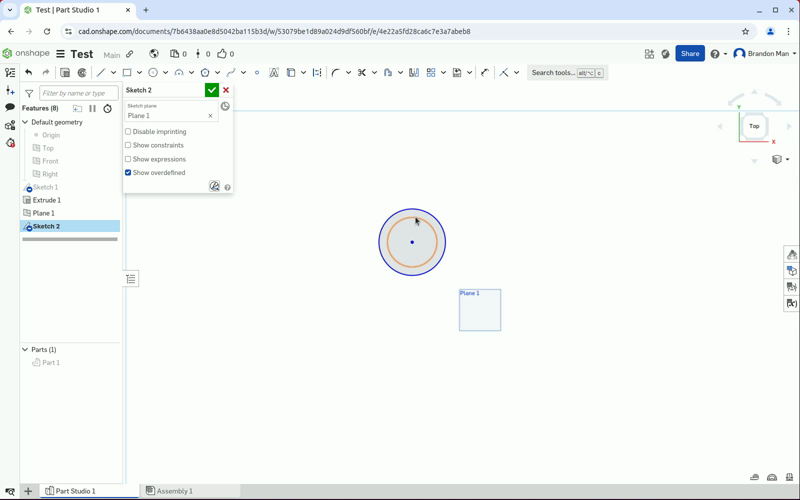
scroll(6)
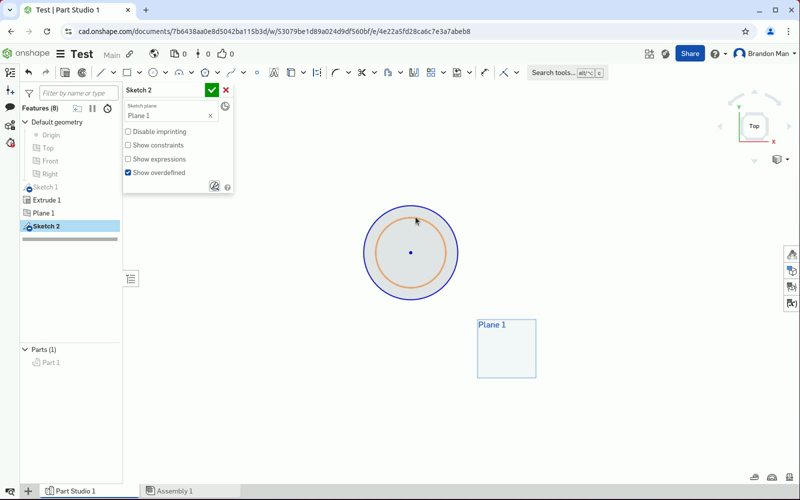
scroll(6)
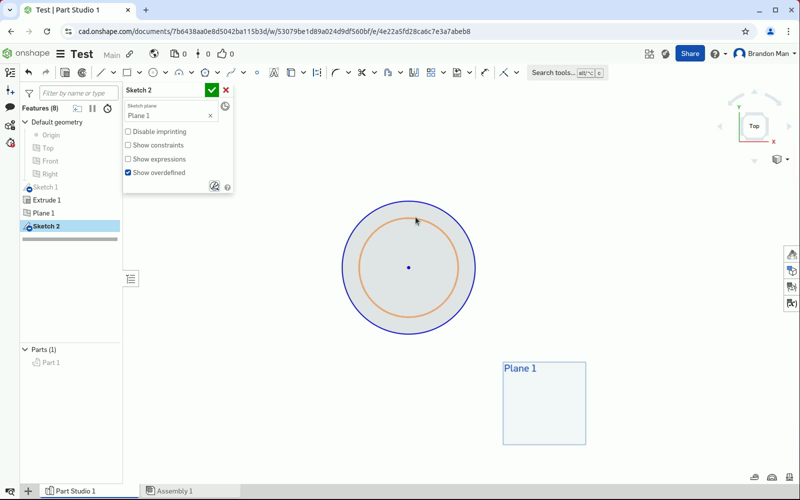
scroll(6)
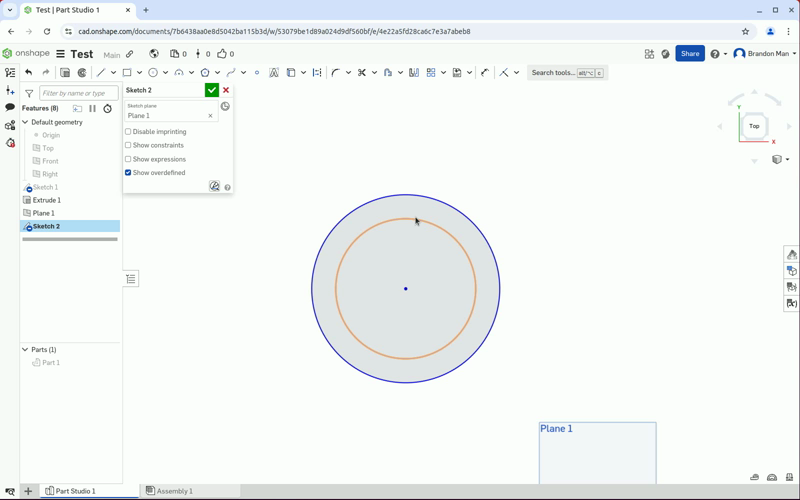
scroll(6)
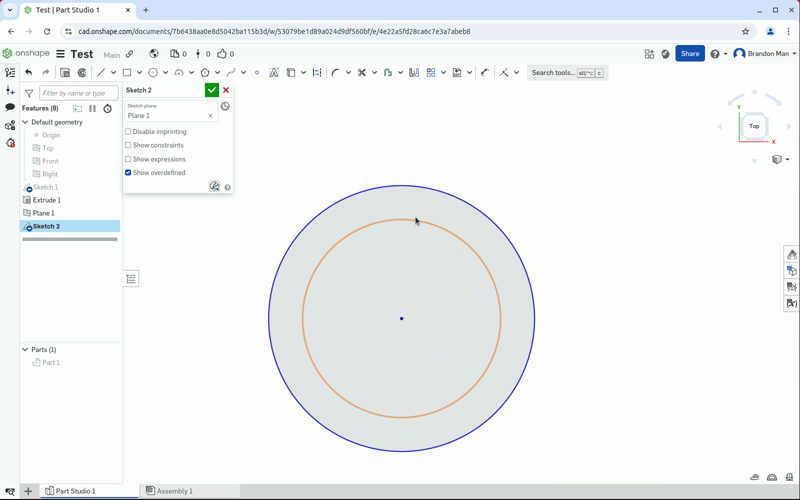
scroll(6)
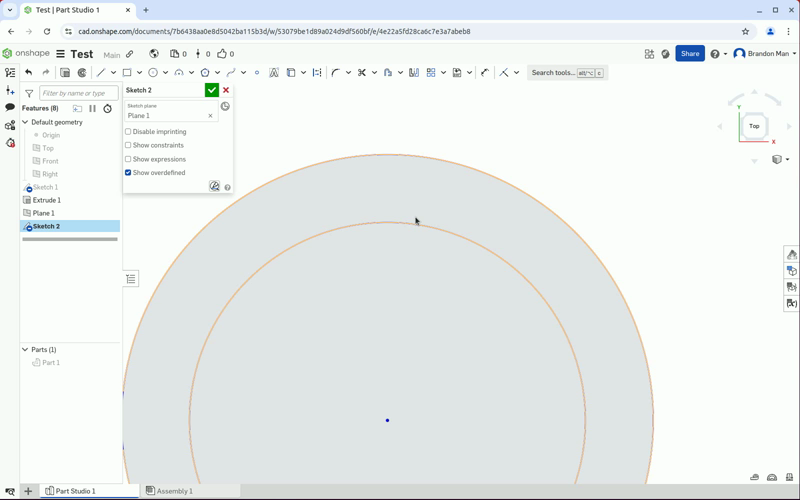
click(415, 216)
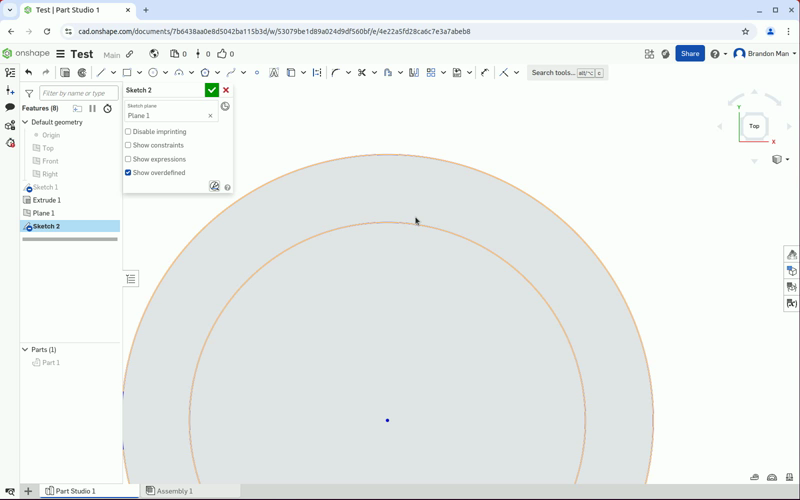
scroll(-6)
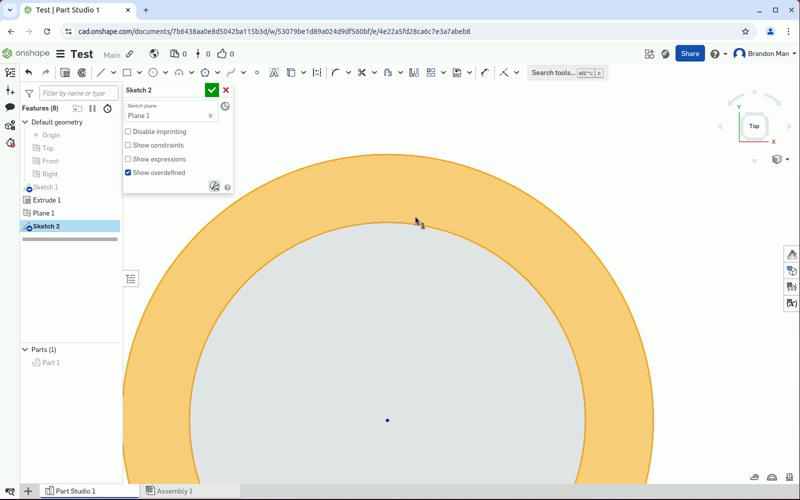
scroll(-6)
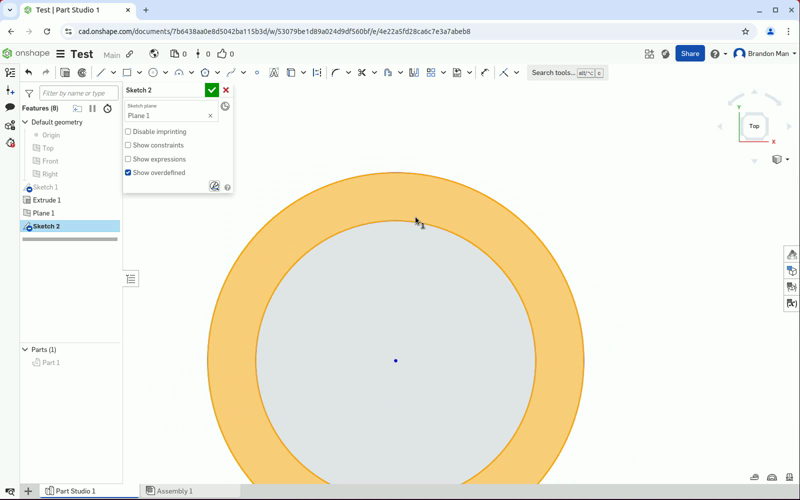
scroll(-6)
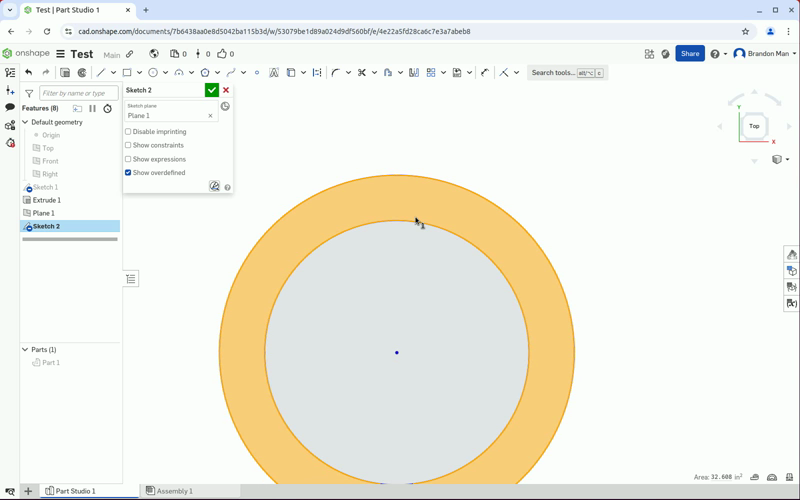
scroll(-6)
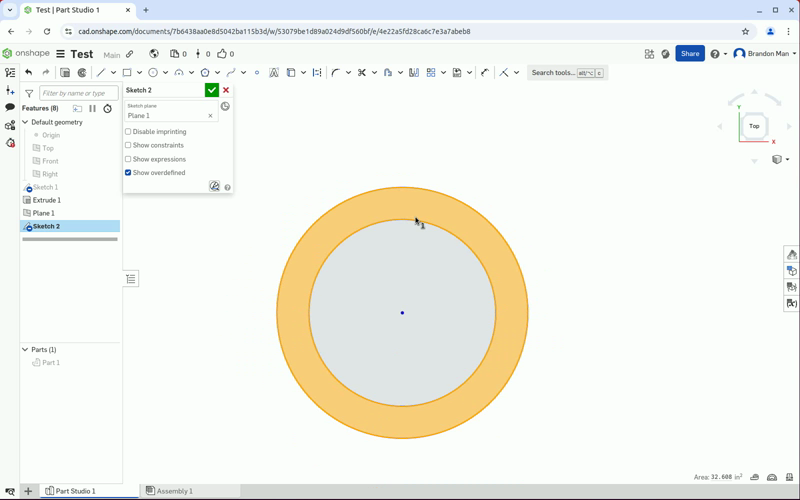
scroll(-6)
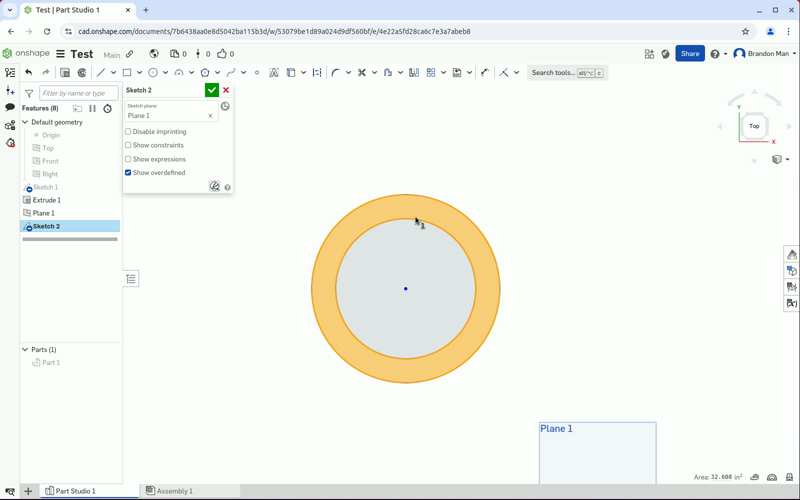
scroll(-6)
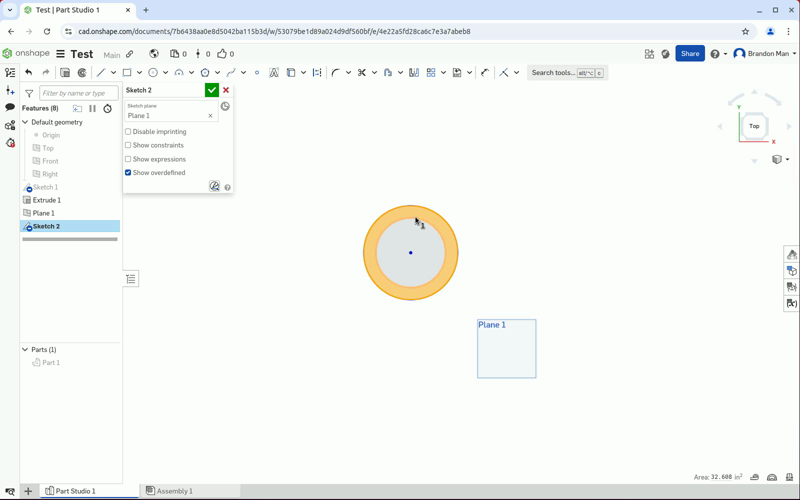
scroll(-6)
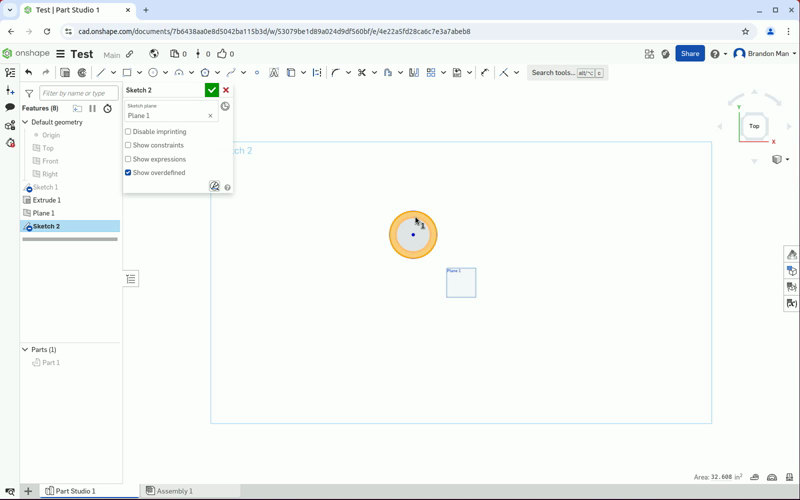
mouse_move(73, 352)
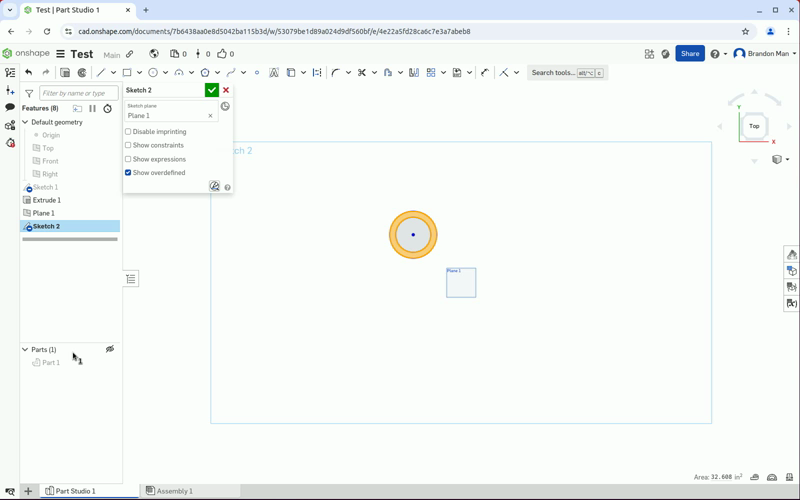
key(shift+y)
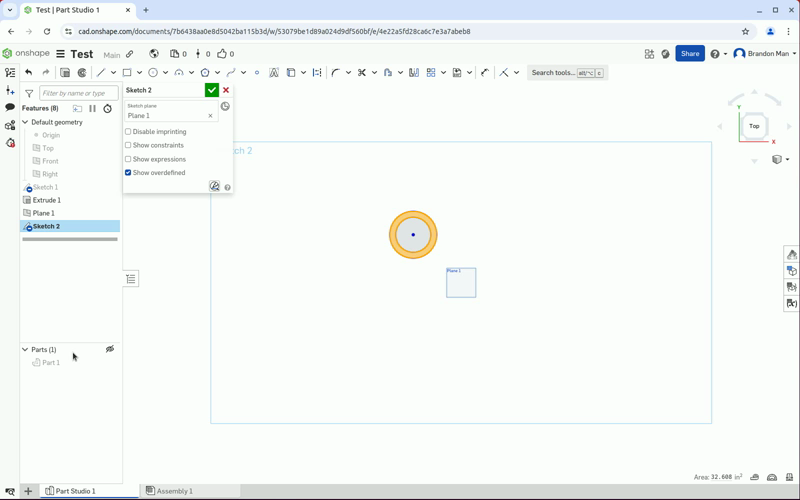
key(shift+e)
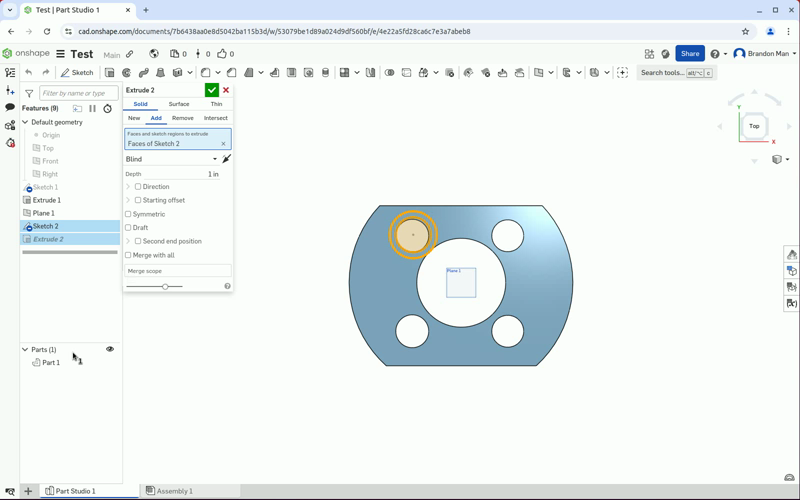
mouse_move(143, 106)
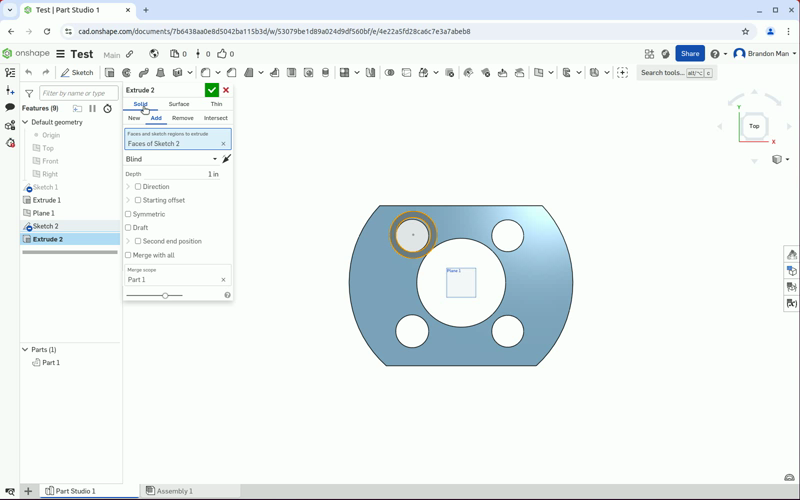
click(143, 106)
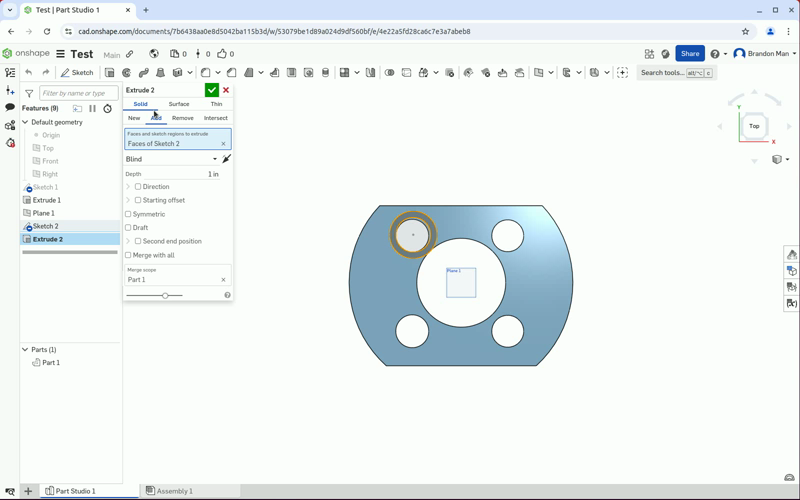
mouse_move(186, 120)
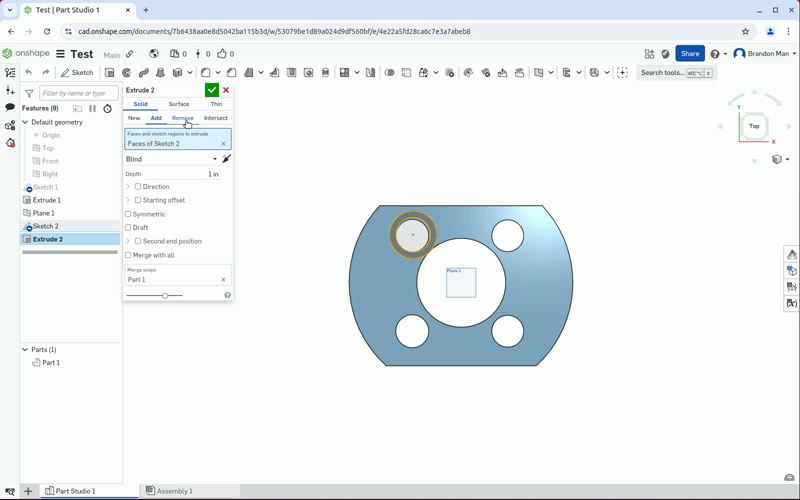
click(186, 120)
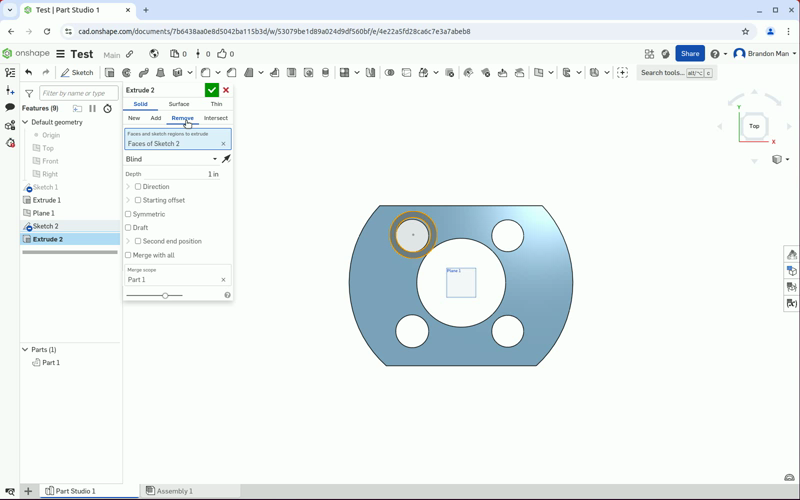
key(tab, 4)
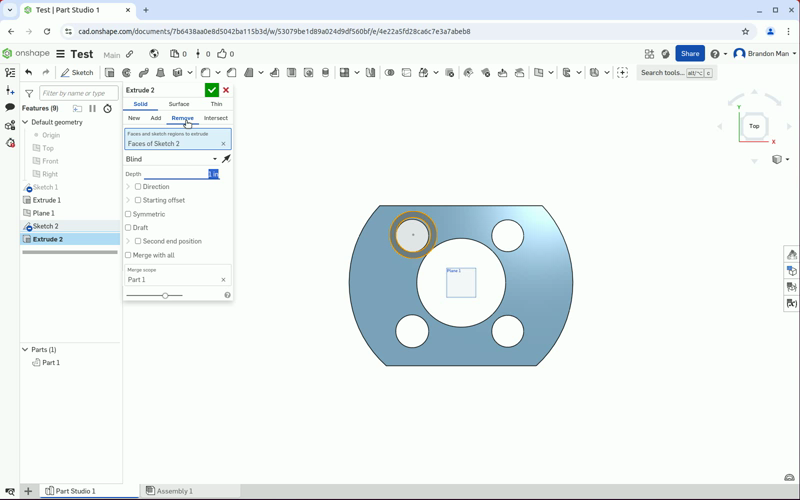
text(3.611)
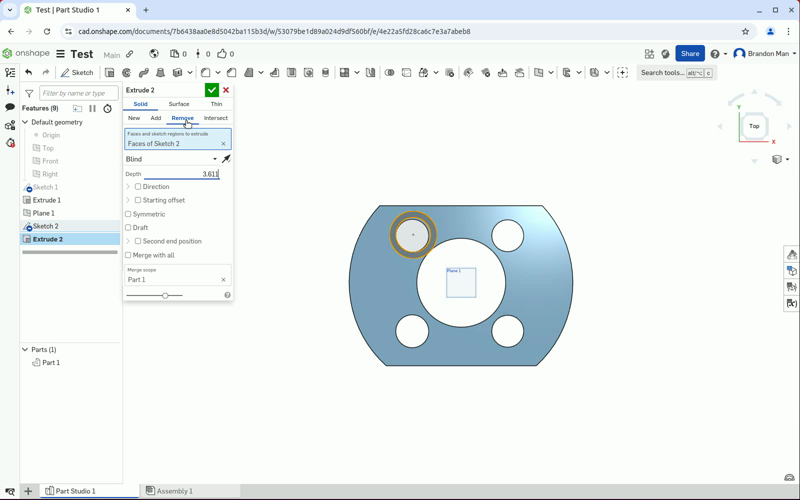
key(tab, 6)
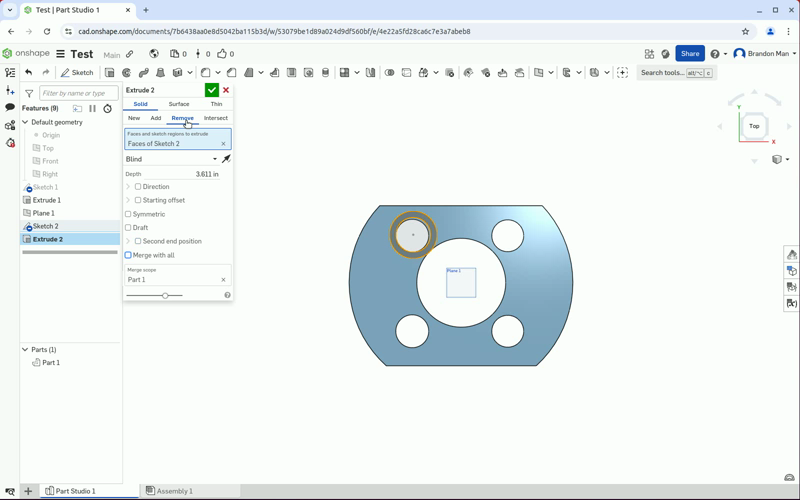
key(space)
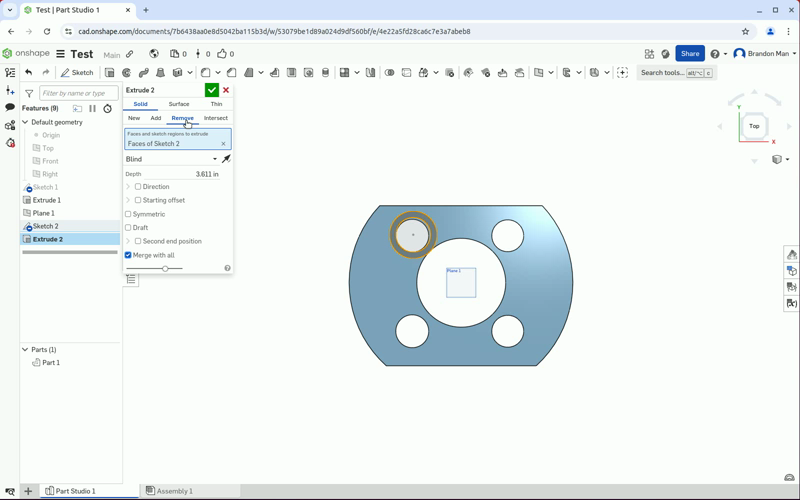
key(enter)
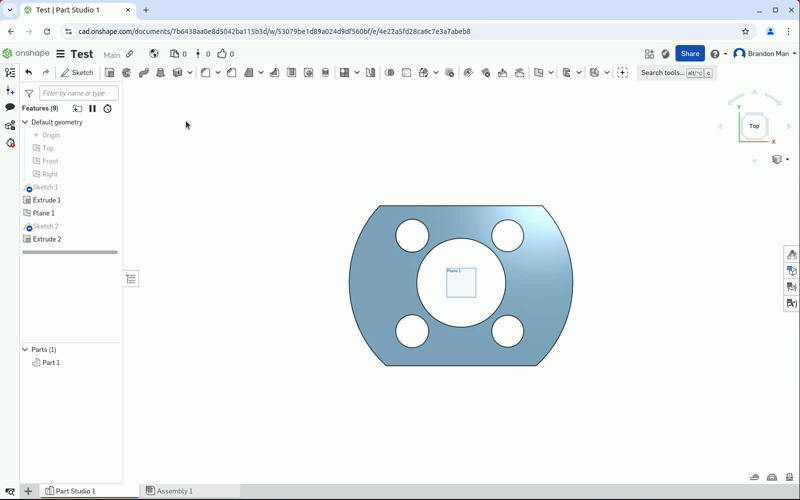
key(shift+h)
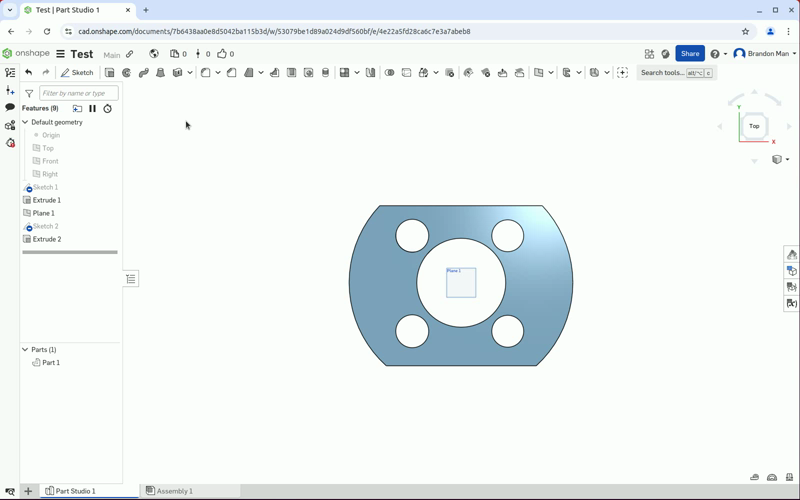
key(shift+h)
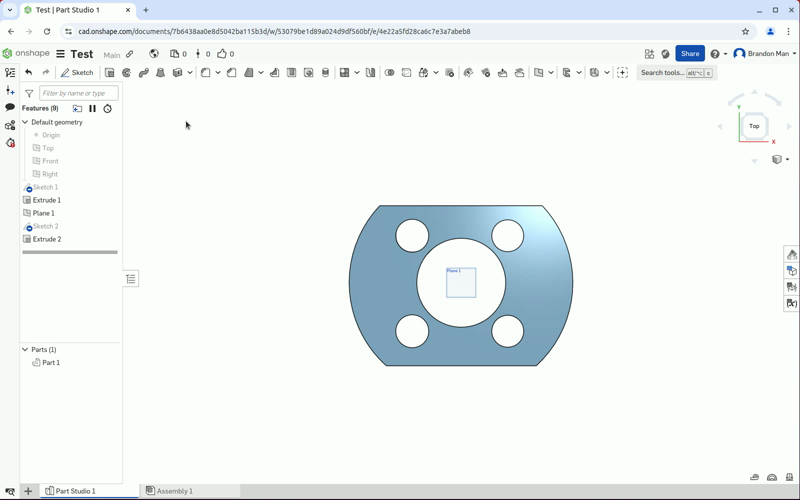
mouse_move(73, 189)
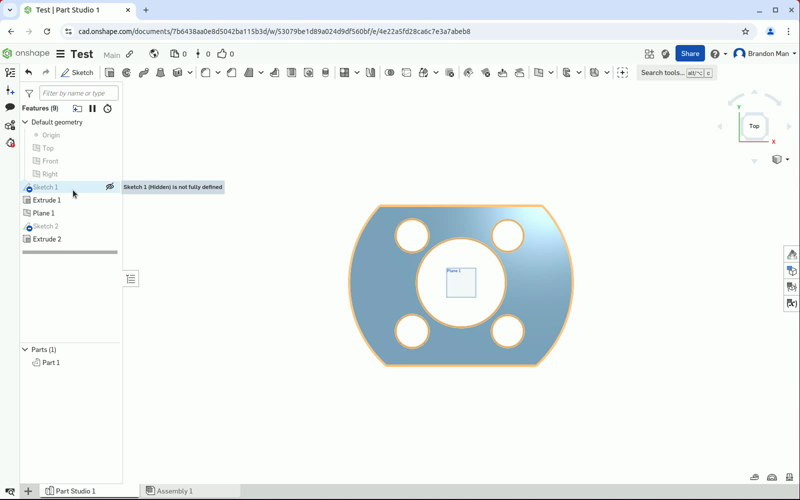
click(73, 189)
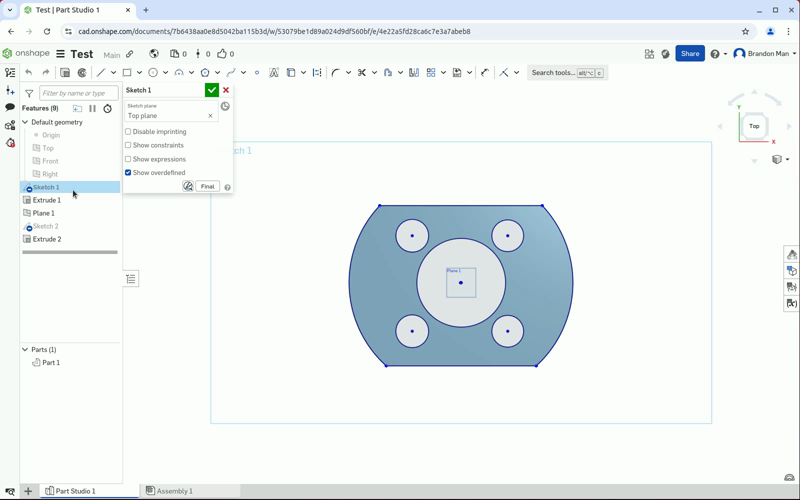
mouse_move(229, 92)
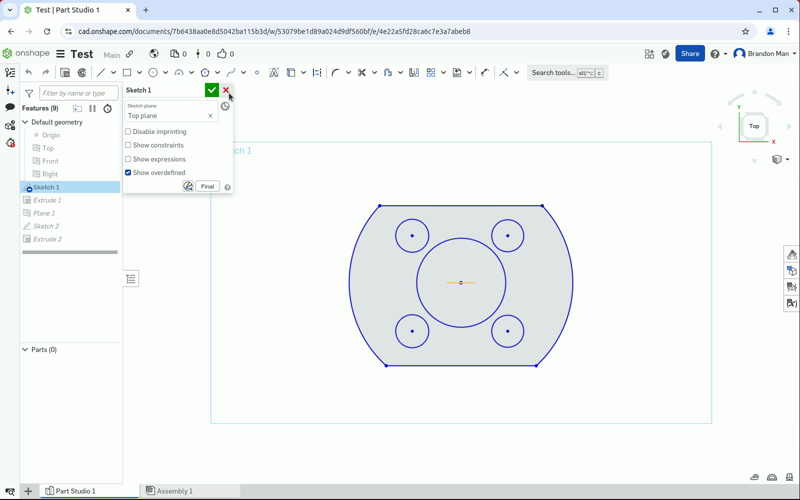
click(229, 92)
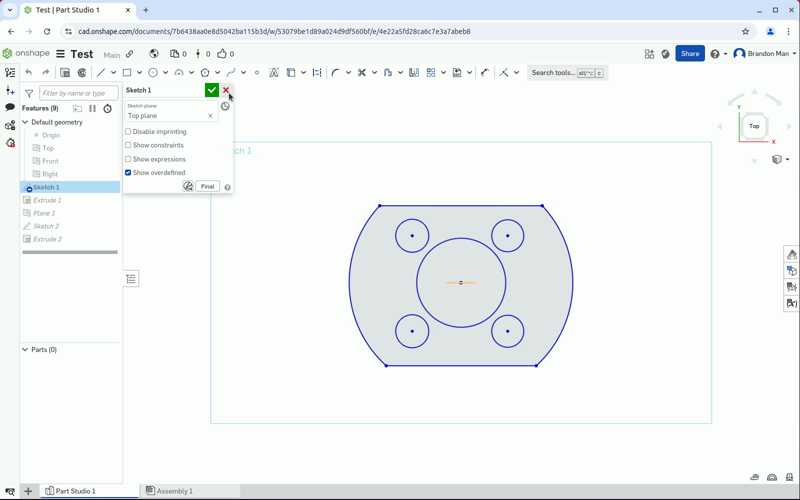
key(shift+s)
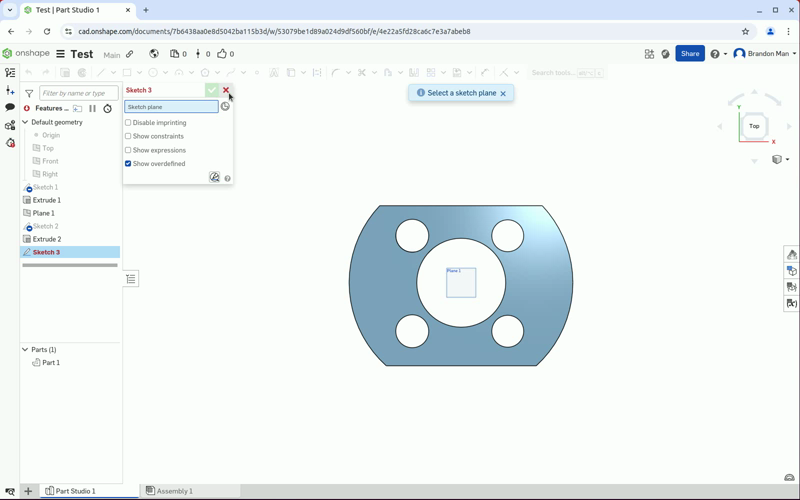
mouse_move(73, 215)
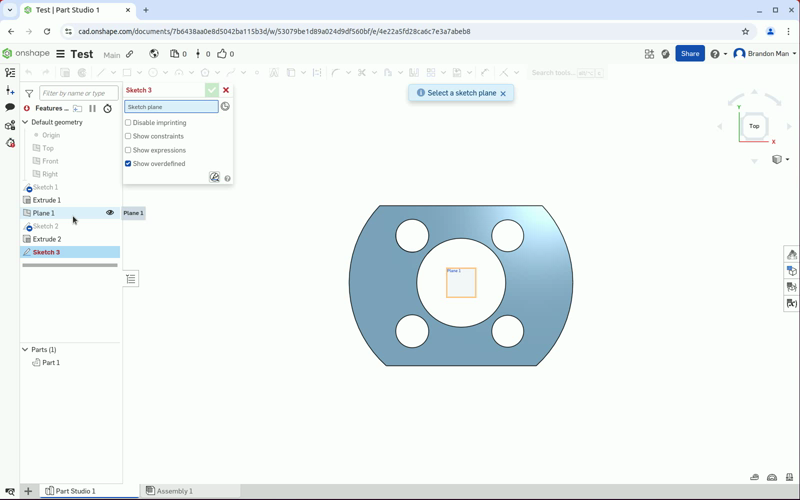
click(73, 215)
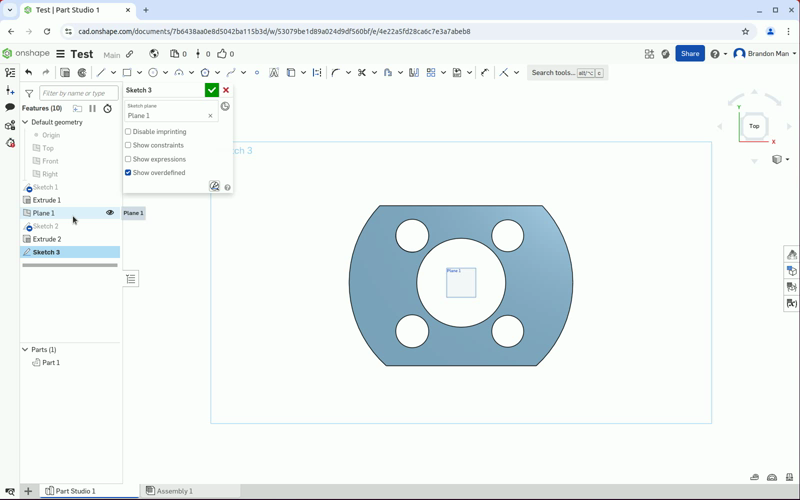
mouse_move(73, 352)
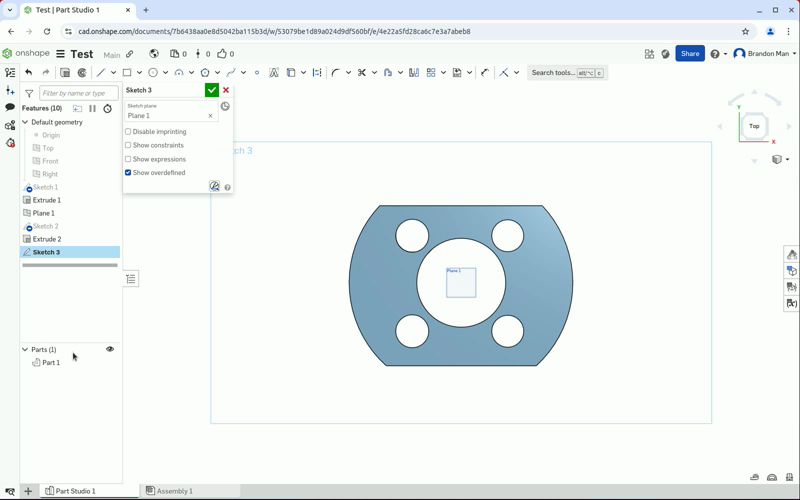
key(y)
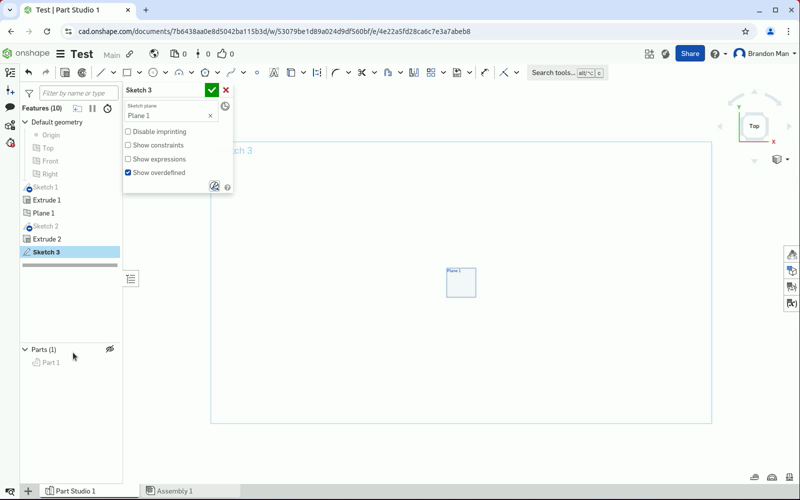
key(c)
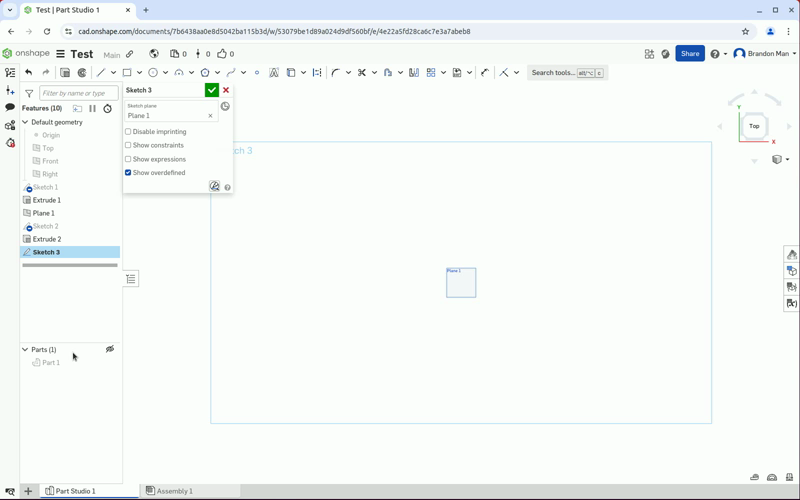
key_down(shift)
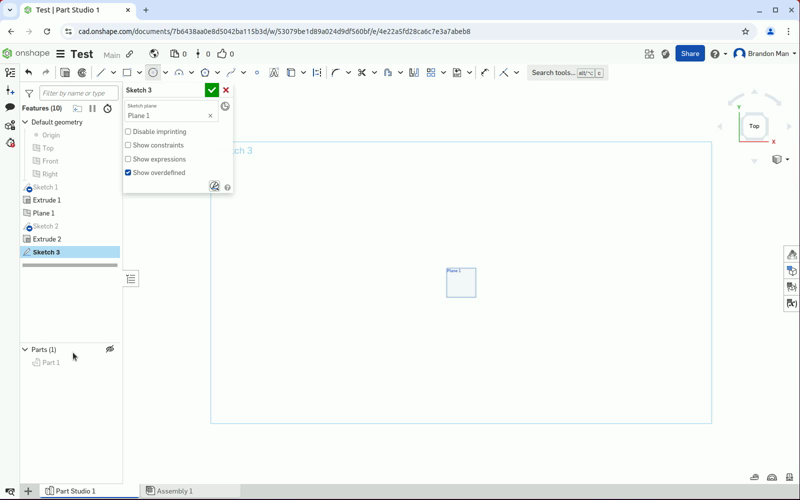
mouse_move(509, 234)
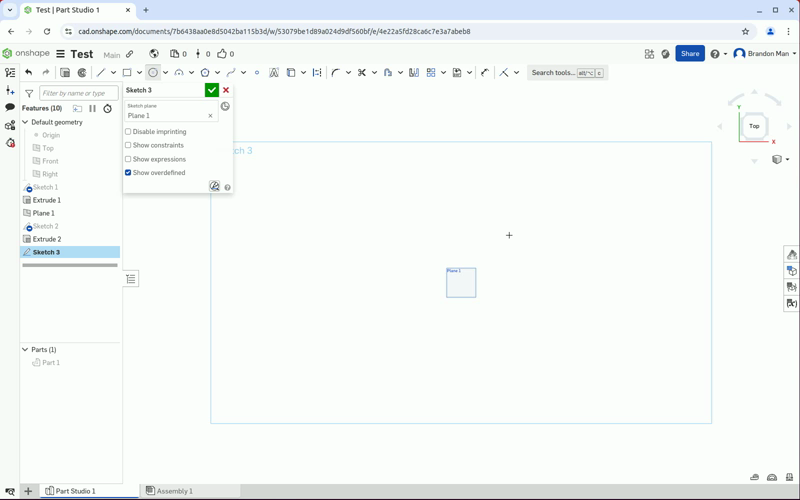
click(509, 234)
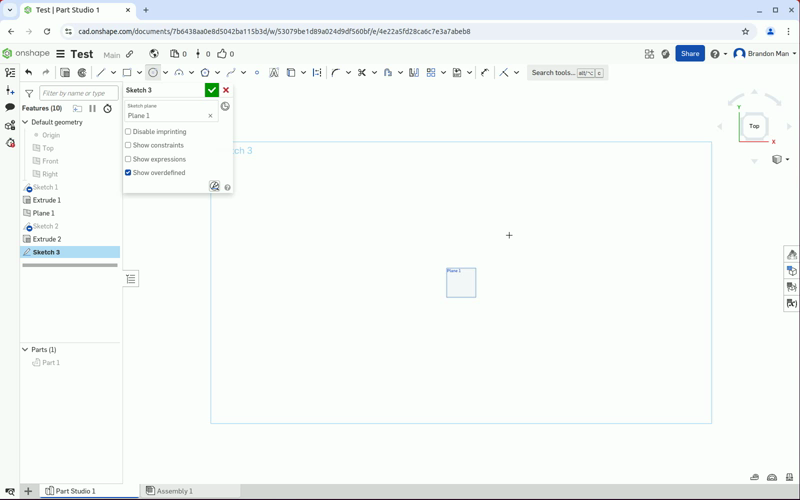
key_up(shift)
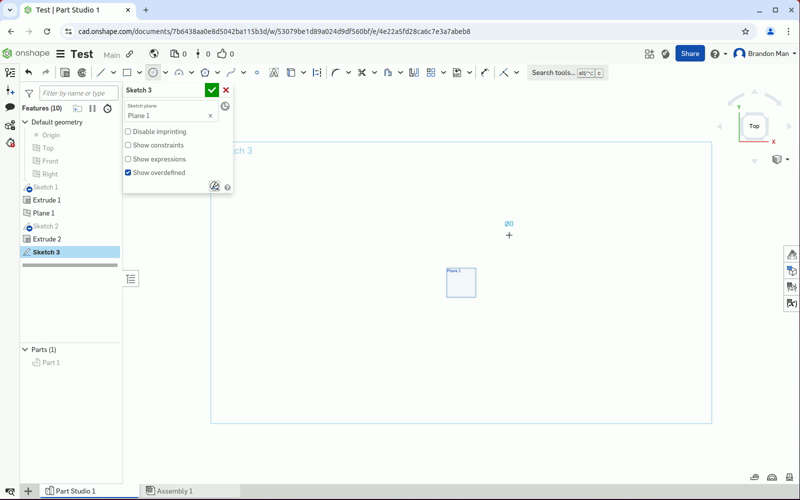
mouse_move(533, 234)
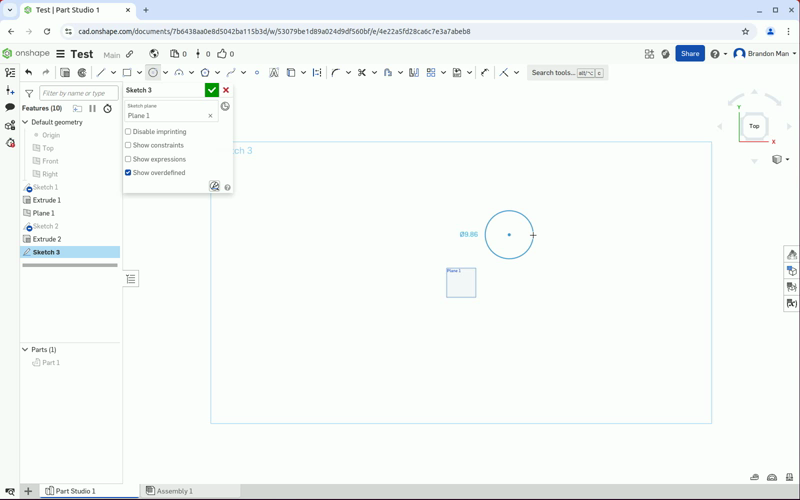
click(533, 234)
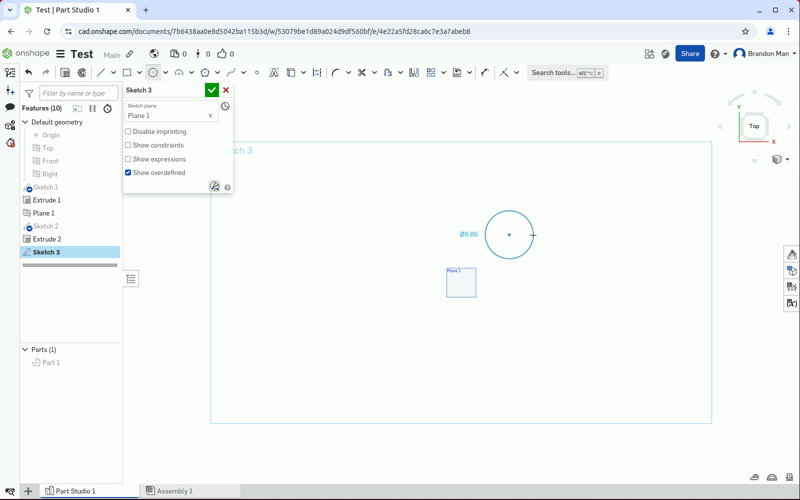
key(esc)
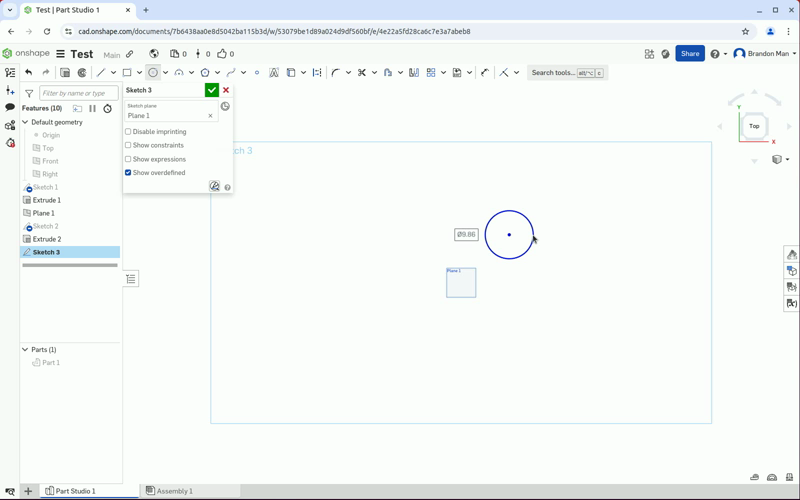
key(c)
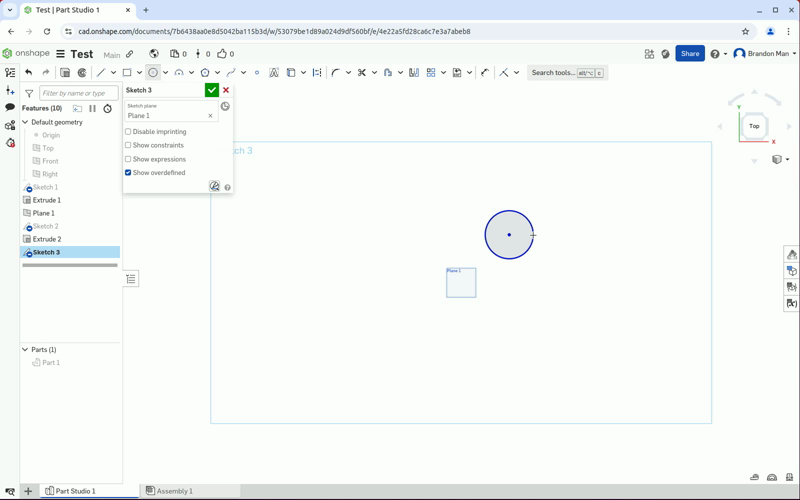
key_down(shift)
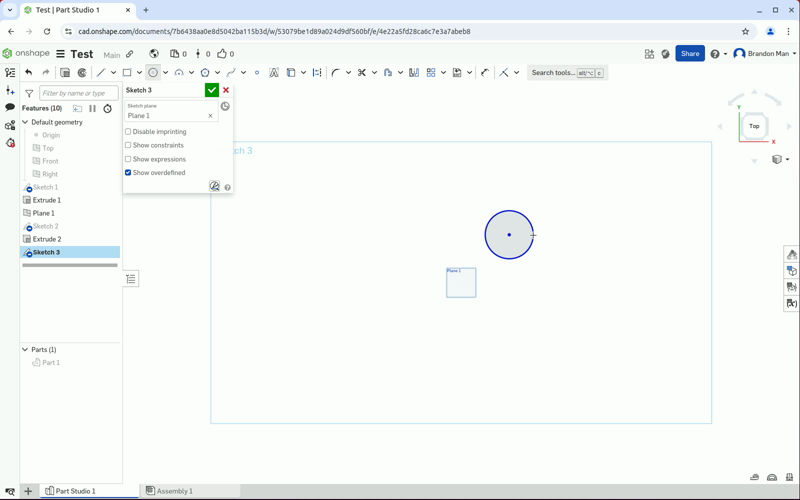
mouse_move(510, 235)
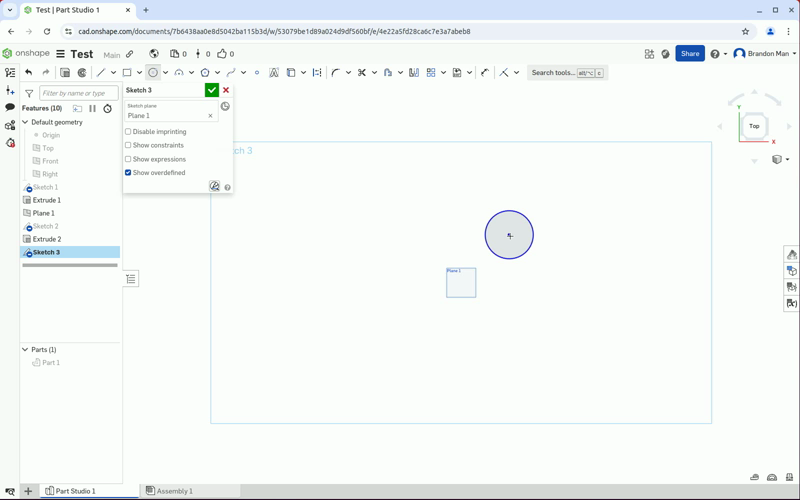
scroll(6)
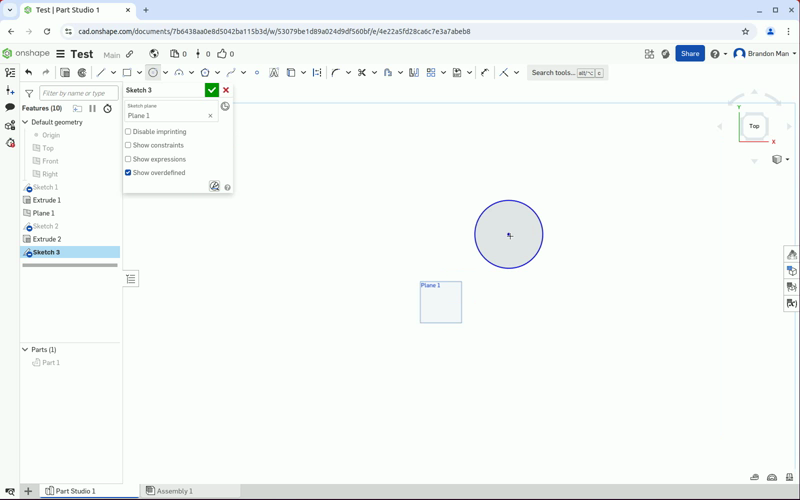
scroll(6)
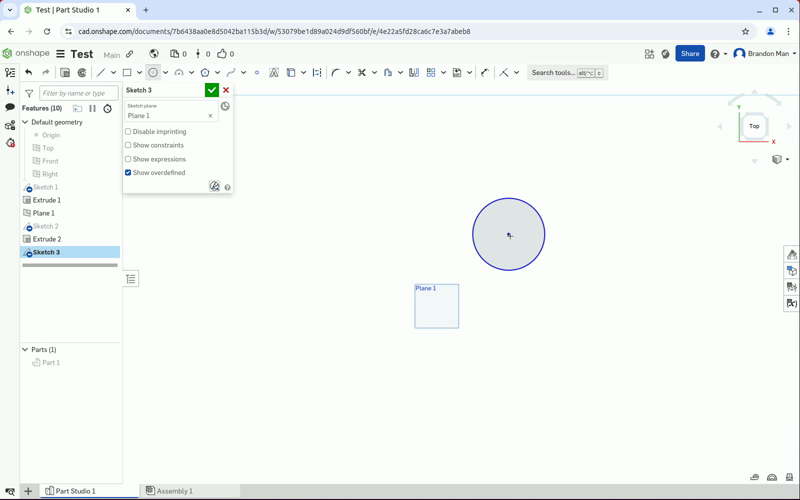
scroll(6)
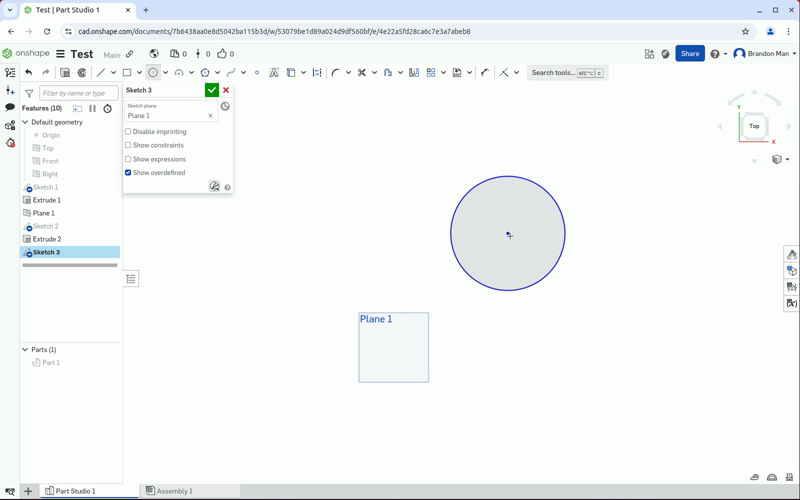
scroll(6)
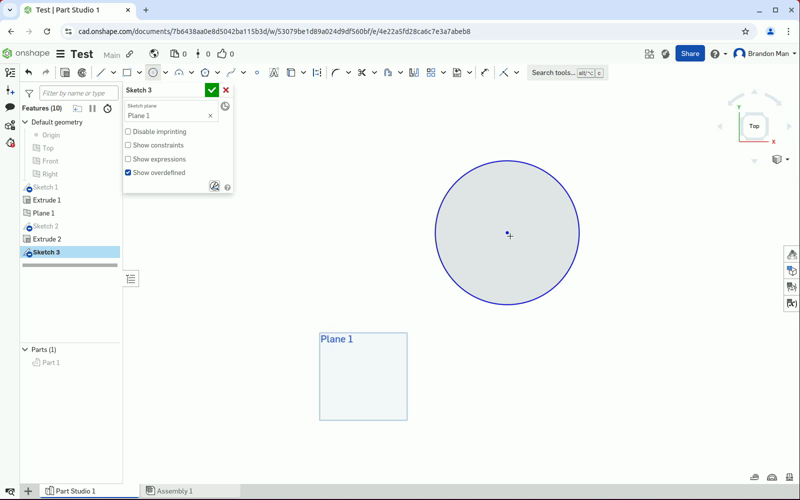
scroll(6)
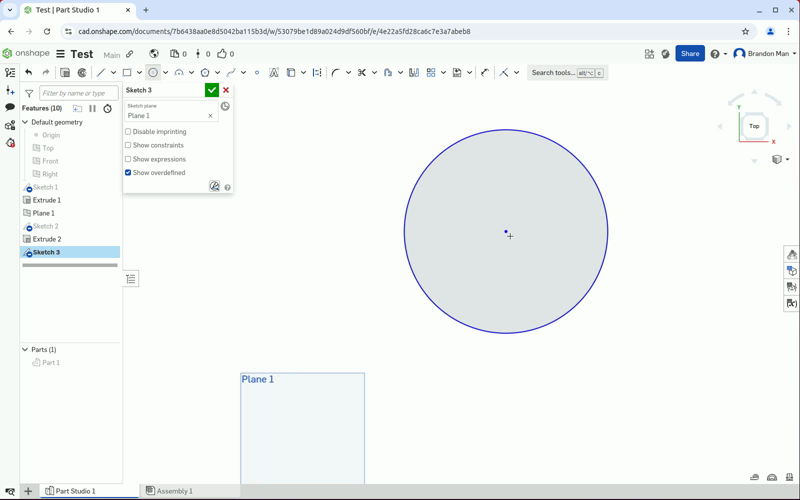
scroll(6)
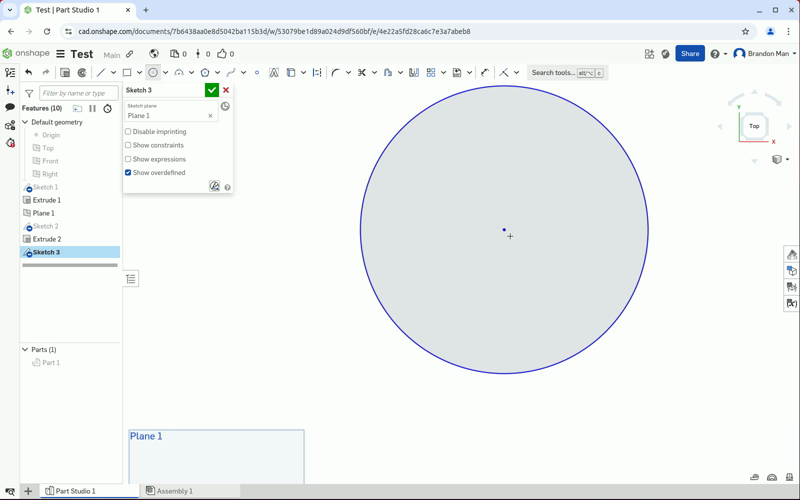
scroll(6)
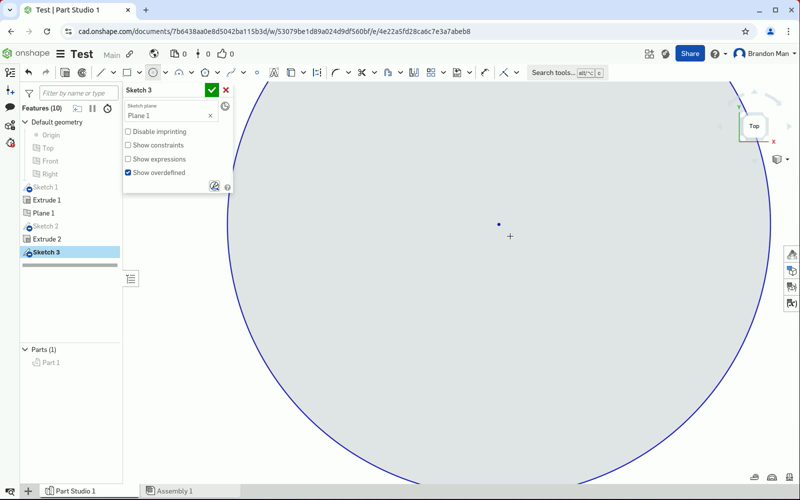
click(510, 235)
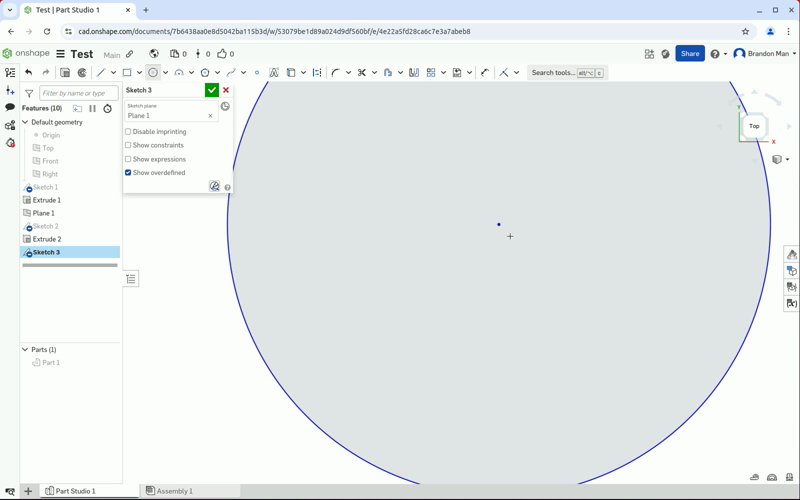
scroll(-6)
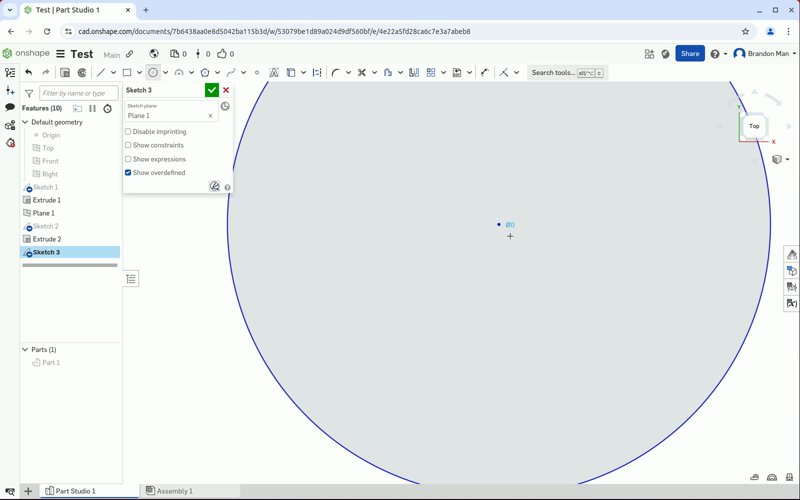
scroll(-6)
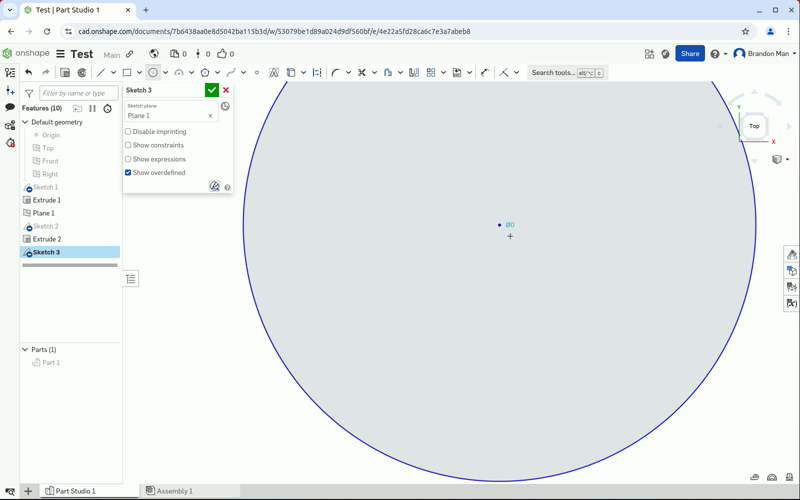
scroll(-6)
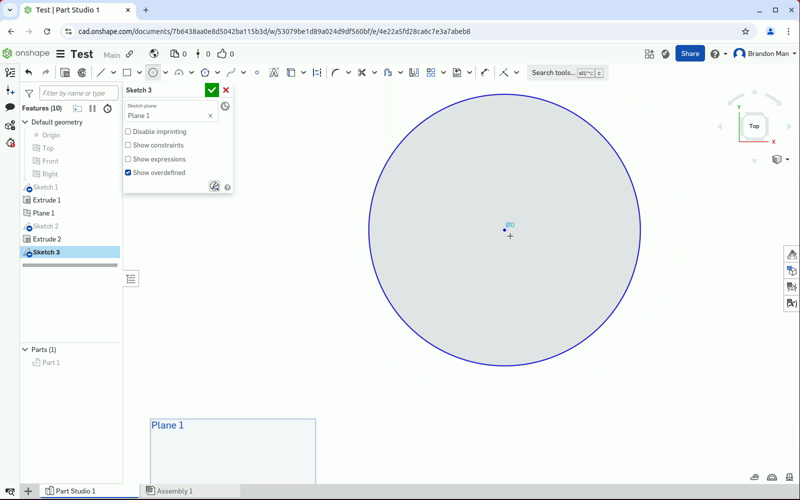
scroll(-6)
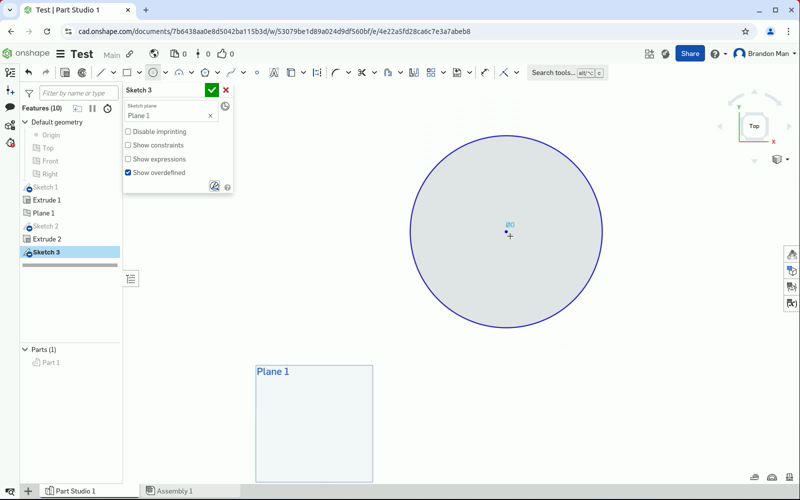
scroll(-6)
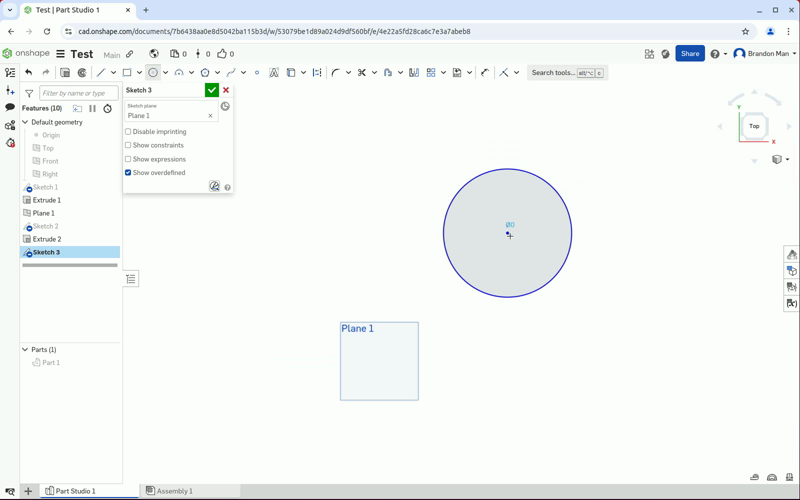
scroll(-6)
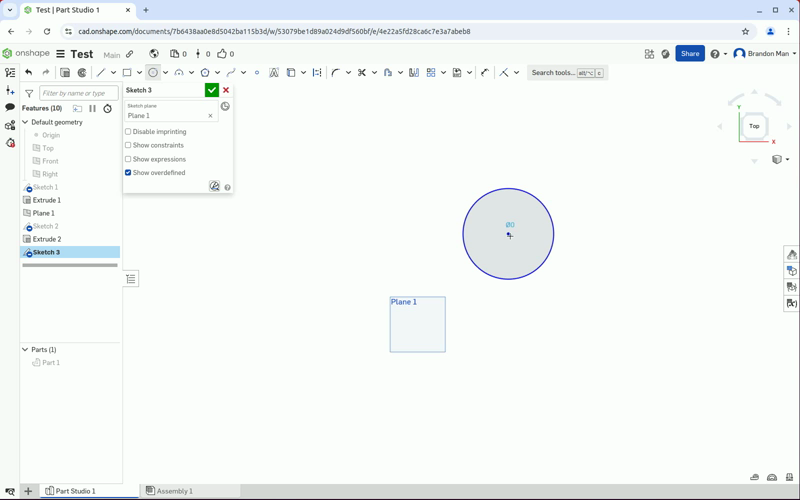
scroll(-6)
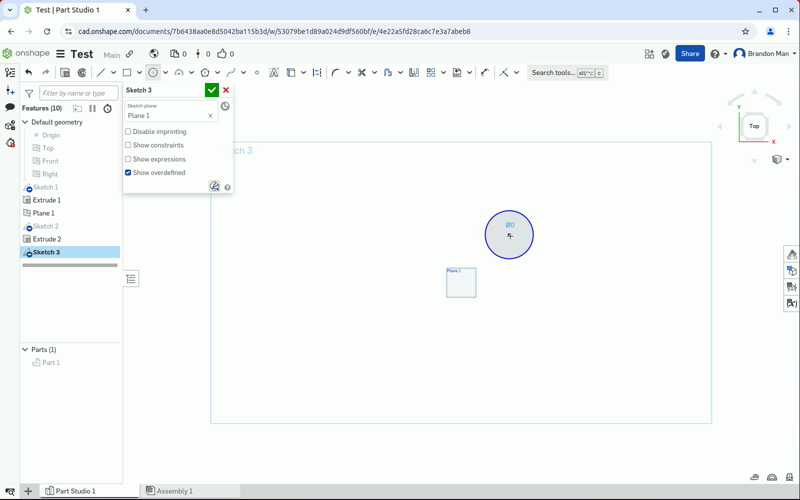
key_up(shift)
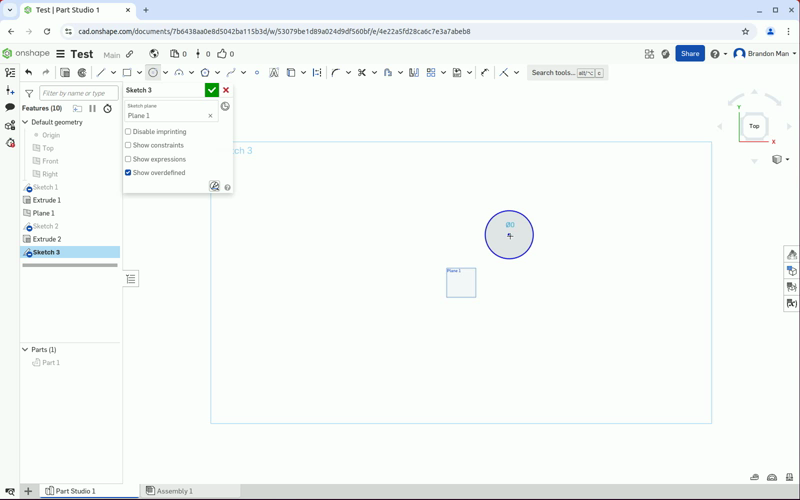
mouse_move(527, 235)
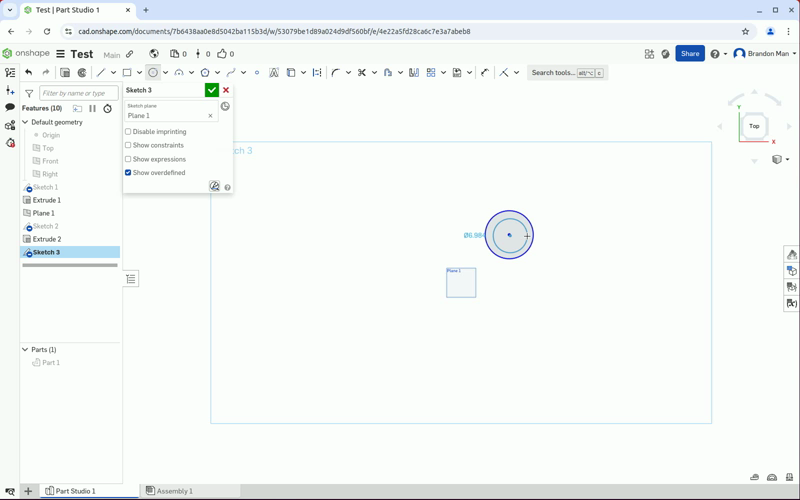
click(527, 235)
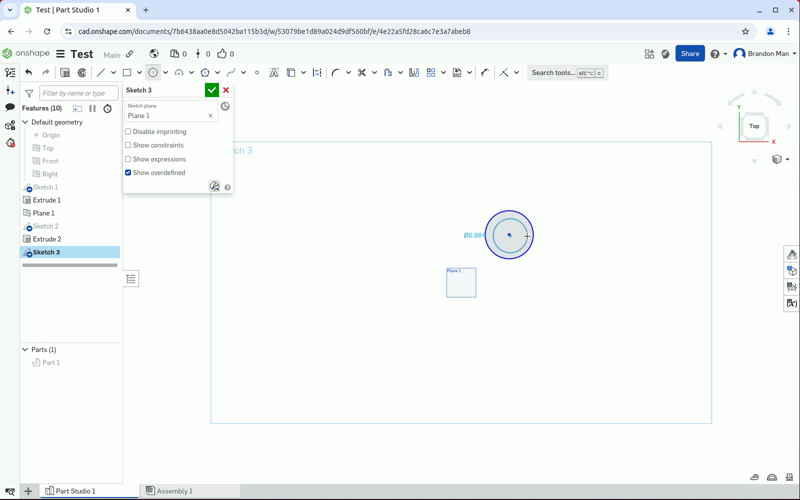
key(esc)
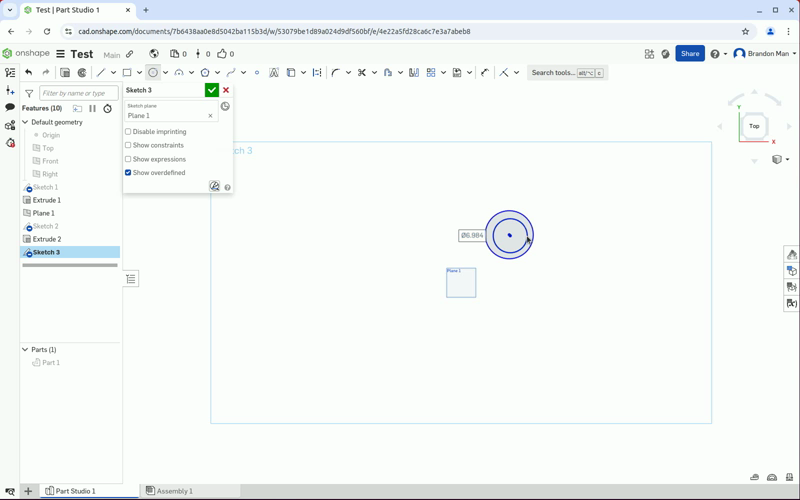
mouse_move(517, 217)
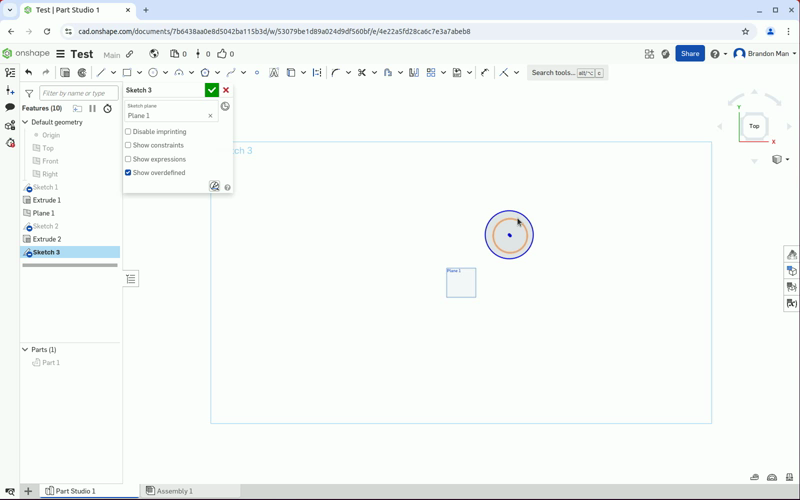
scroll(6)
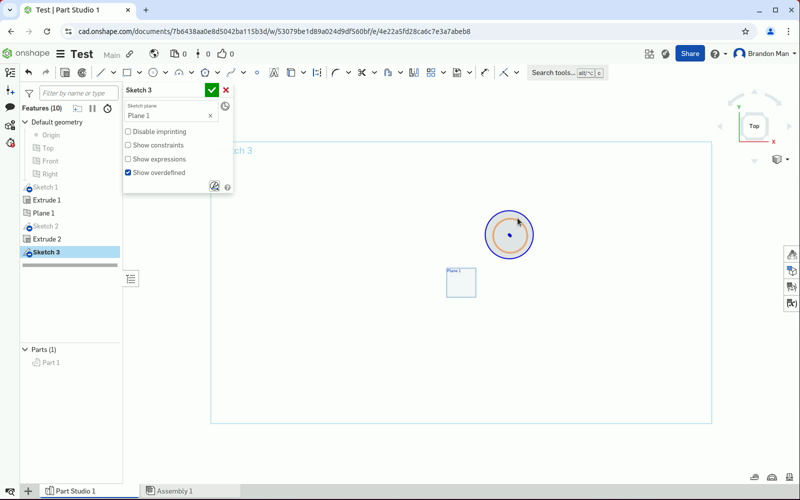
scroll(6)
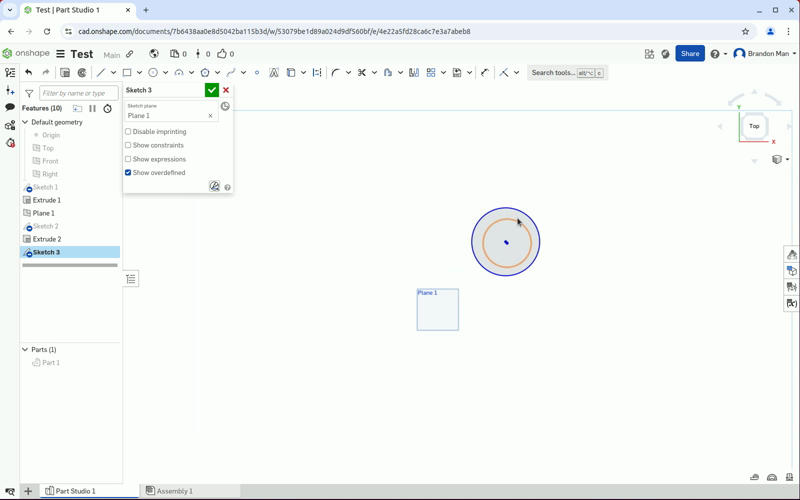
scroll(6)
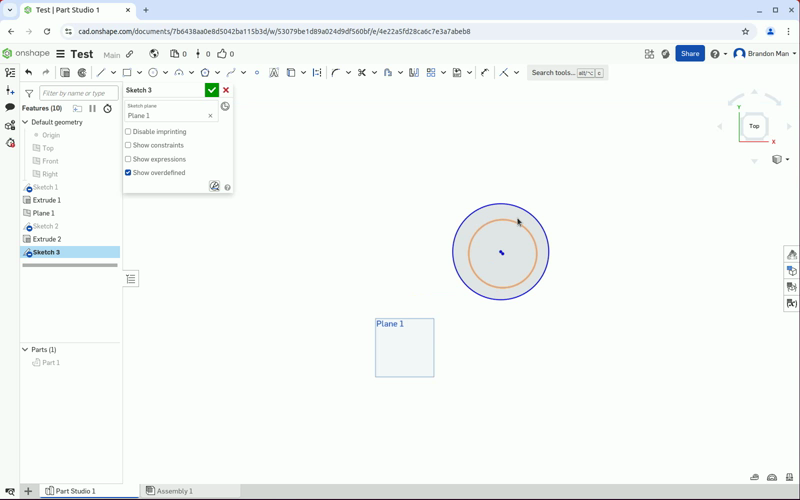
scroll(6)
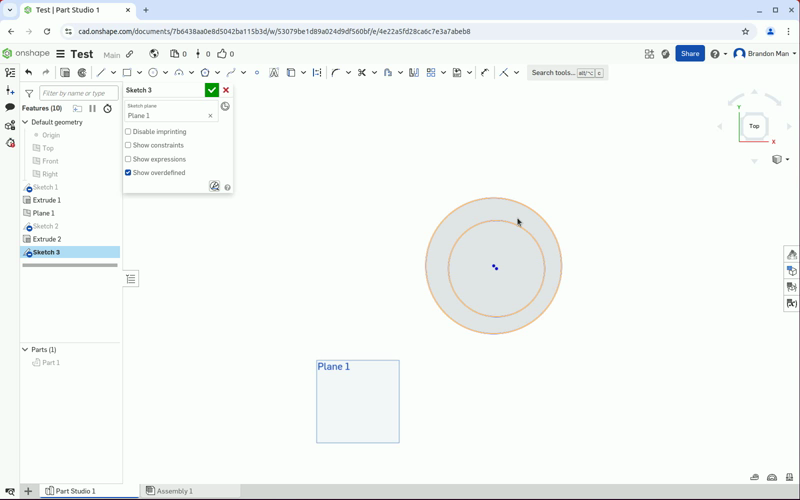
scroll(6)
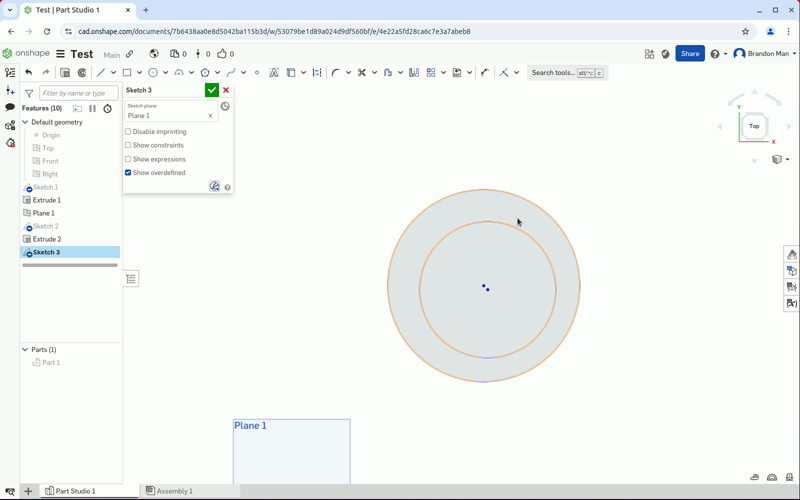
scroll(6)
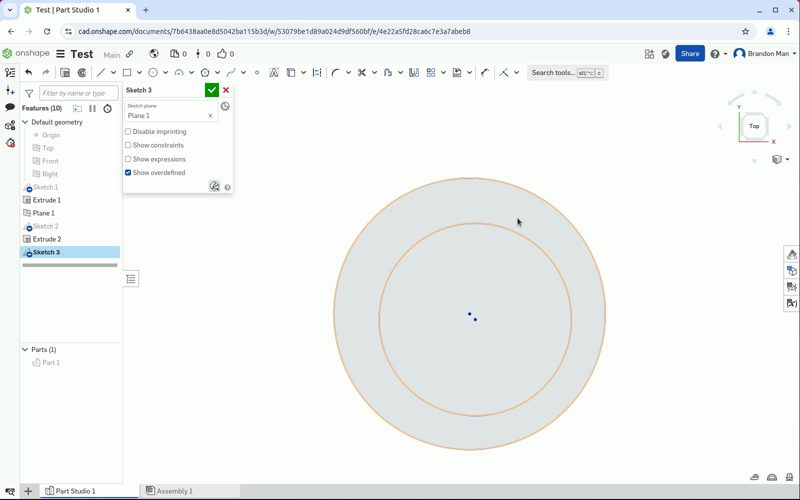
scroll(6)
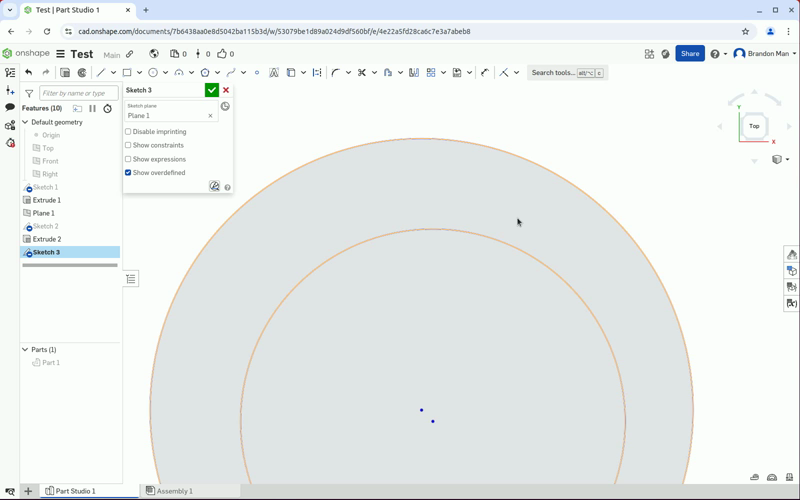
click(517, 217)
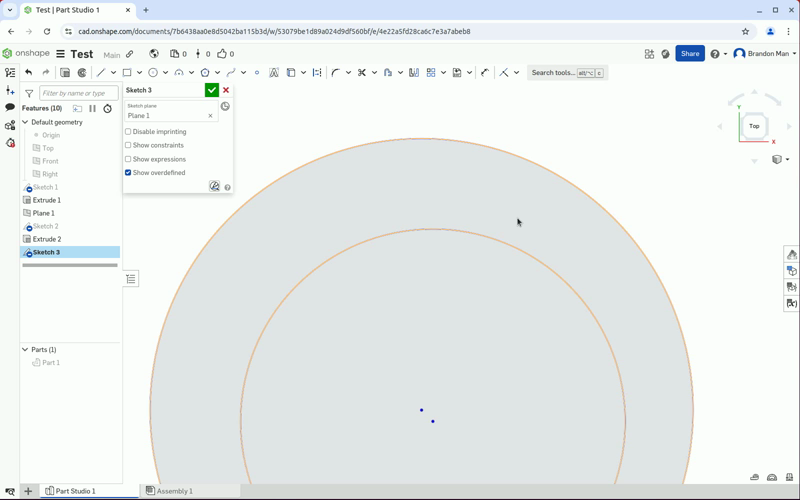
scroll(-6)
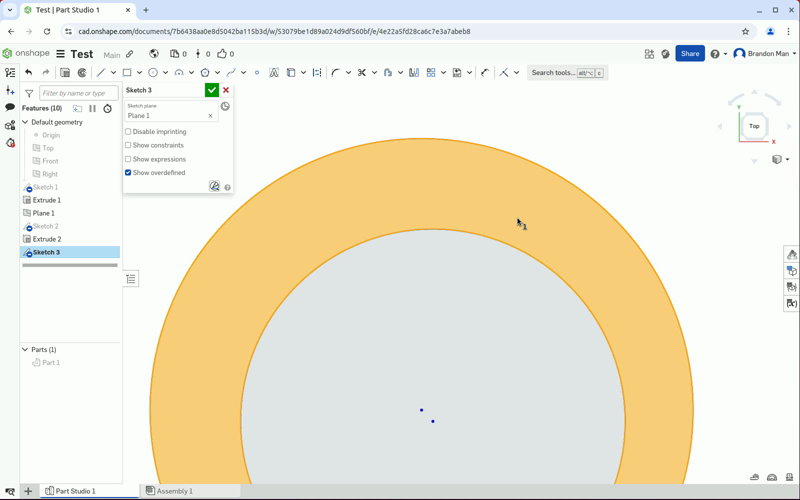
scroll(-6)
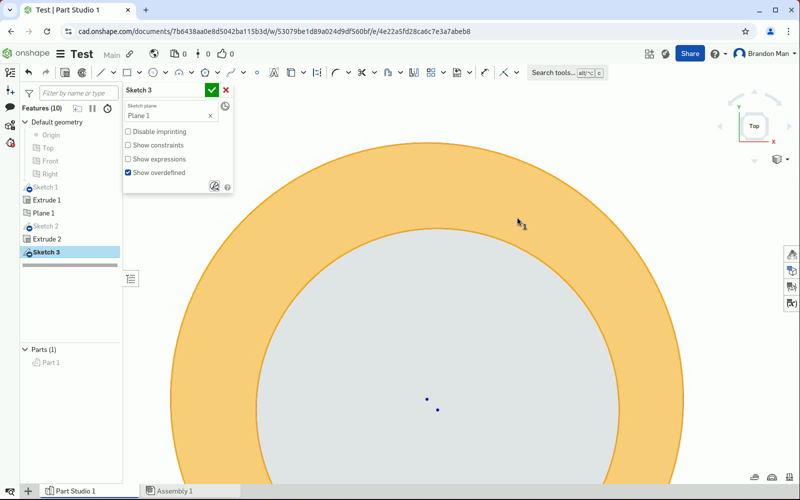
scroll(-6)
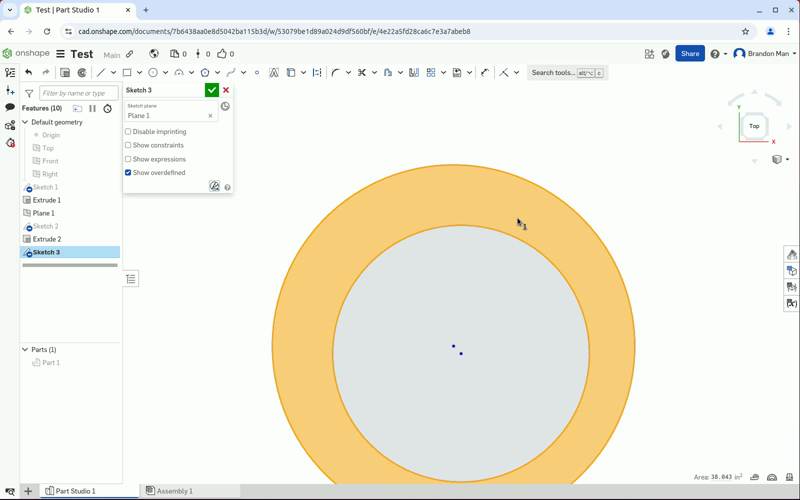
scroll(-6)
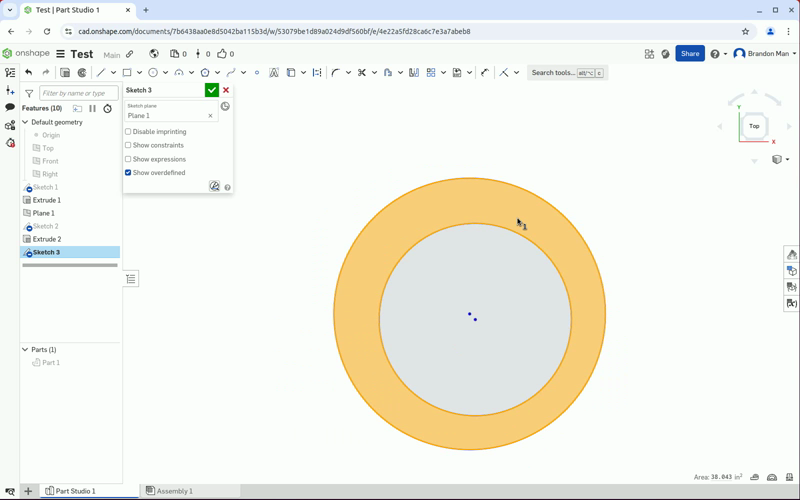
scroll(-6)
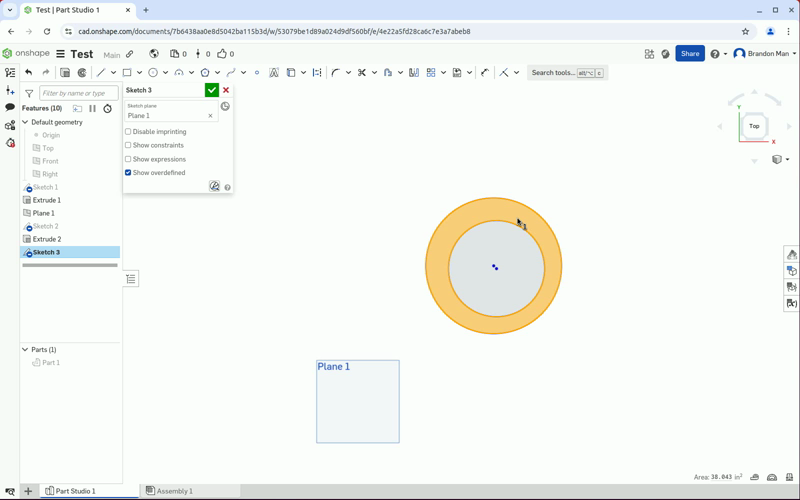
scroll(-6)
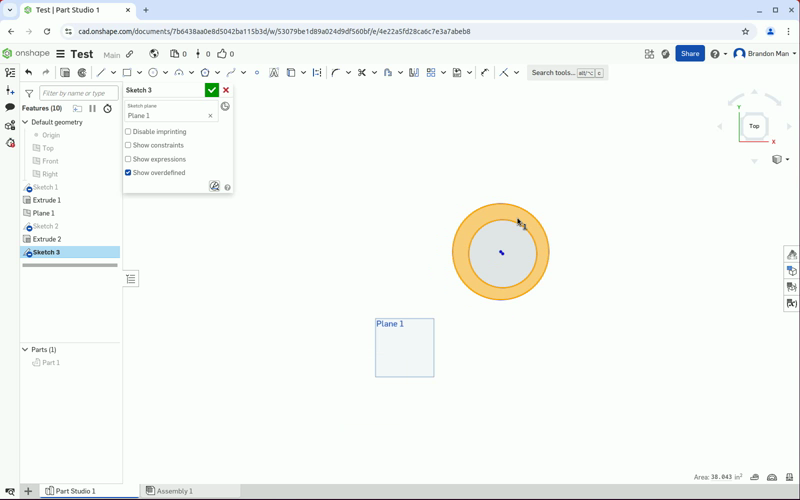
scroll(-6)
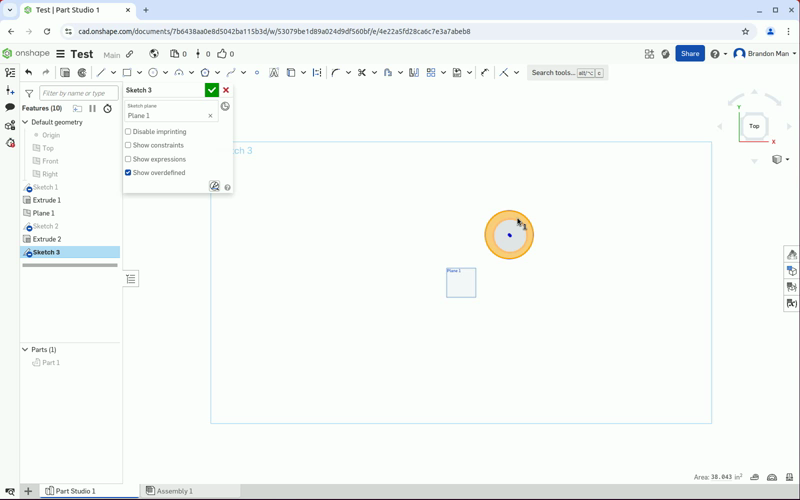
mouse_move(73, 352)
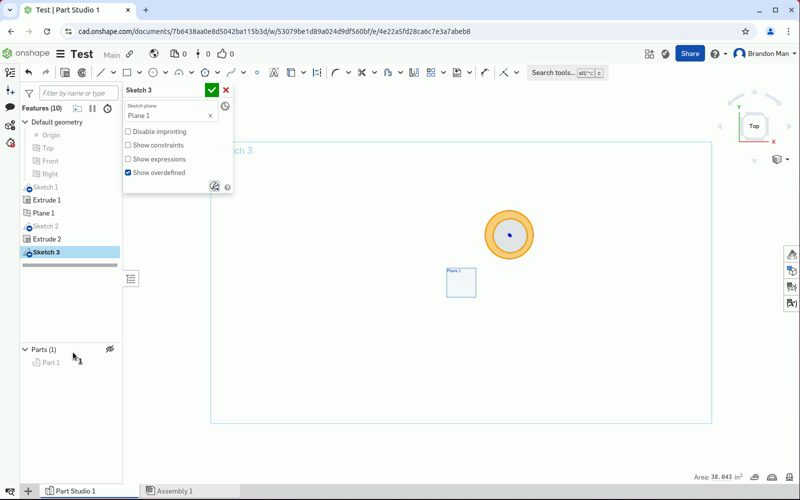
key(shift+y)
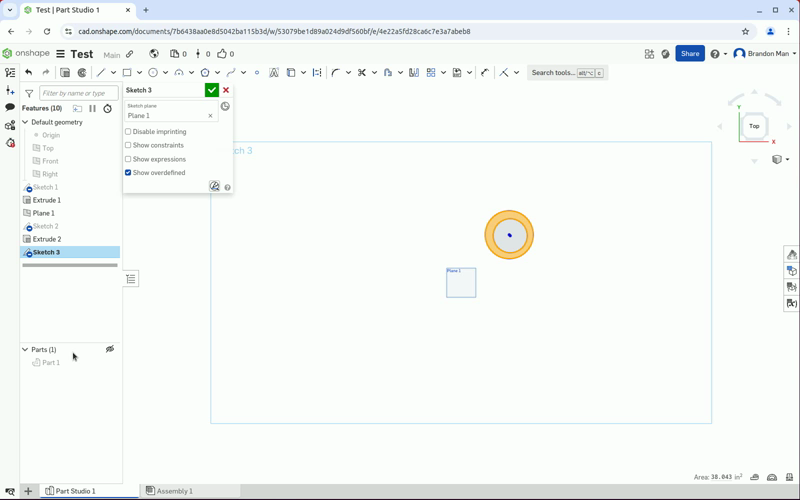
key(shift+e)
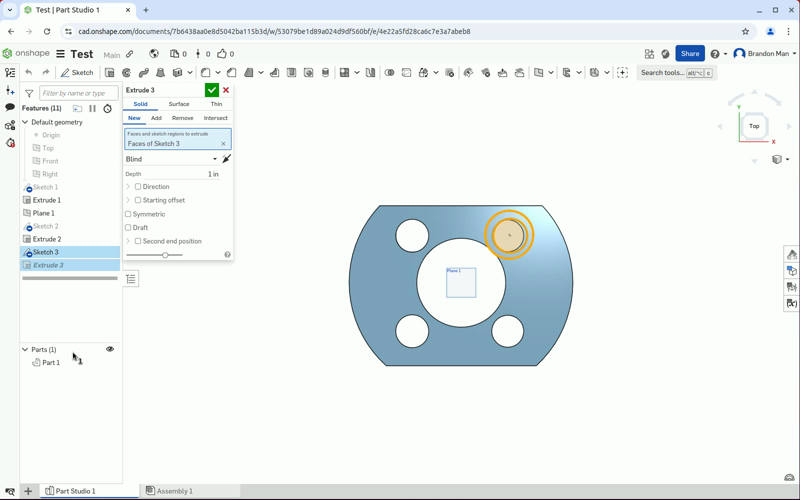
mouse_move(143, 106)
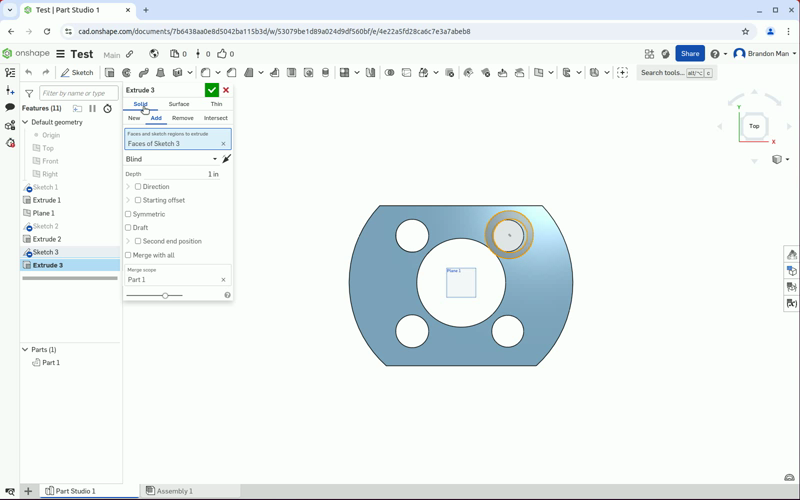
click(143, 106)
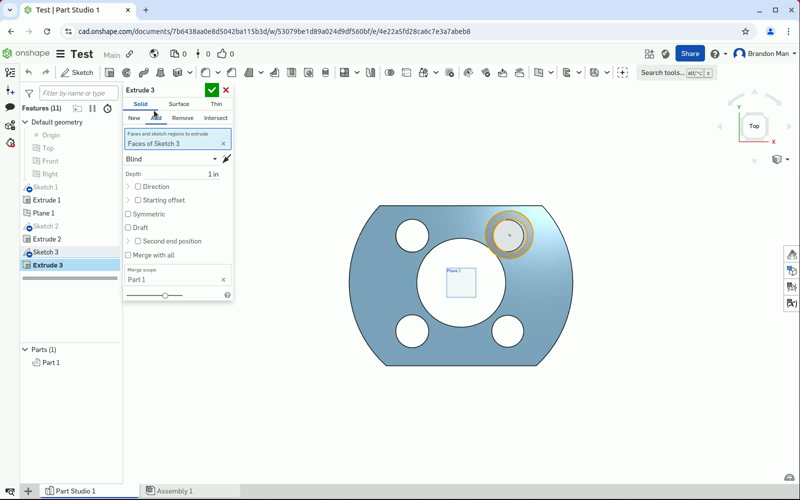
mouse_move(186, 120)
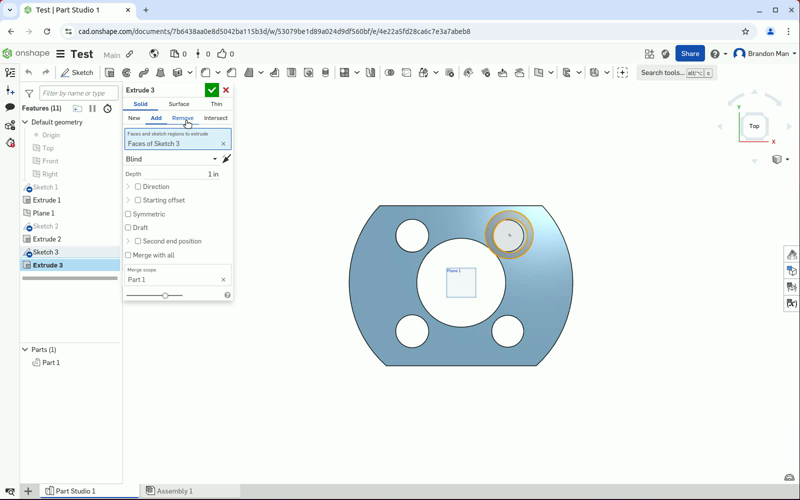
click(186, 120)
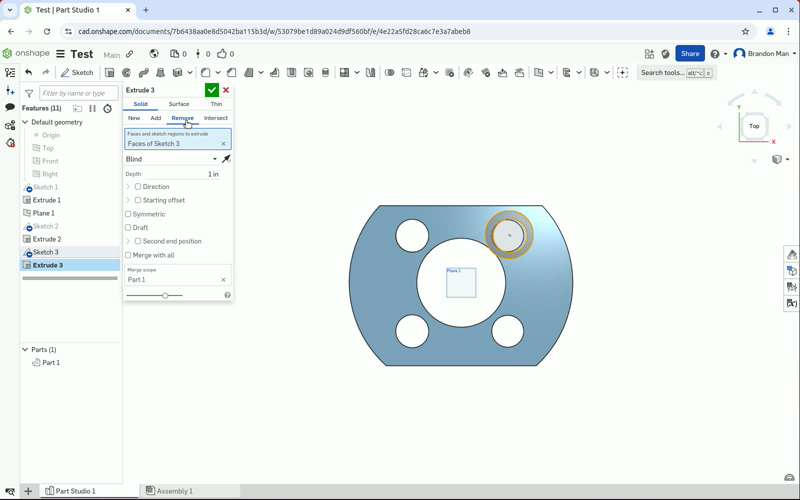
key(tab, 4)
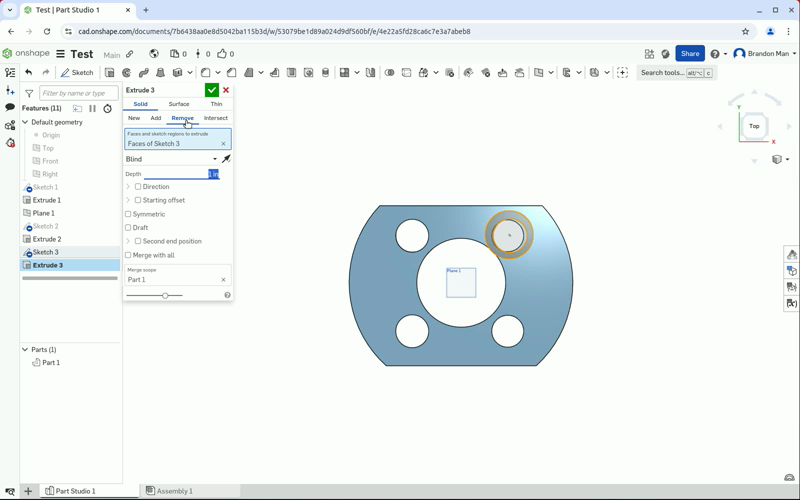
text(3.611)
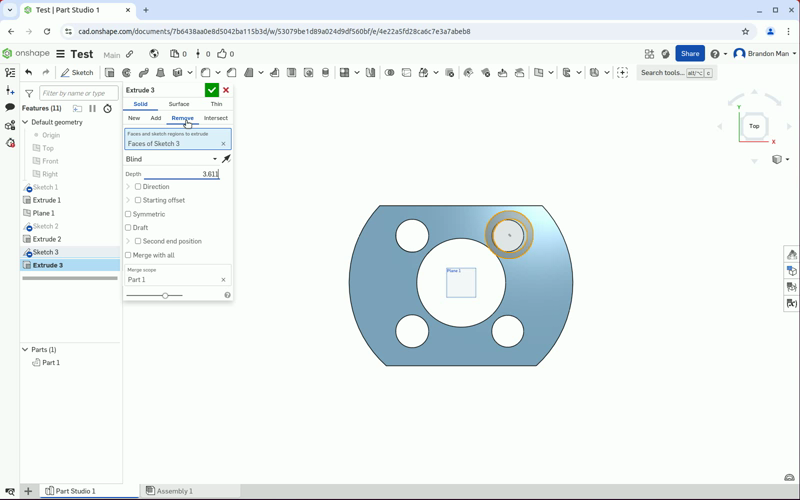
key(tab, 6)
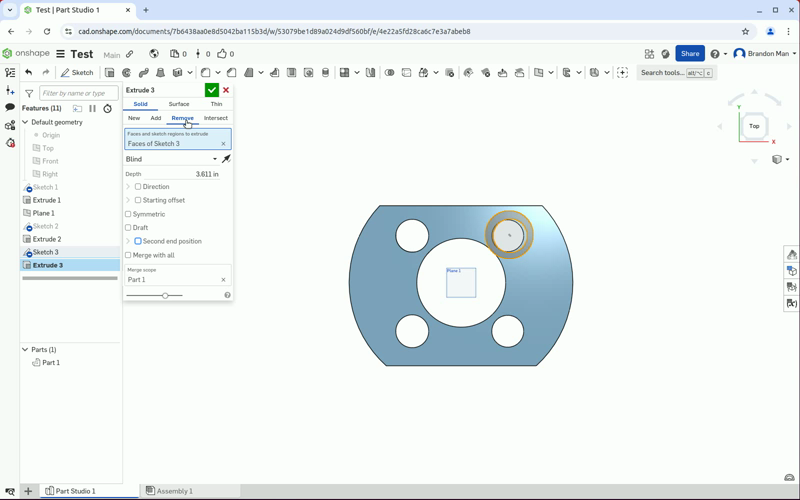
key(space)
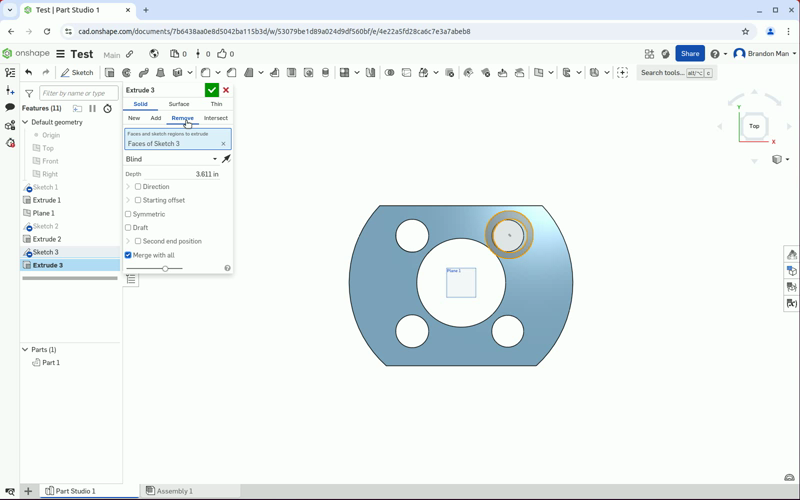
key(enter)
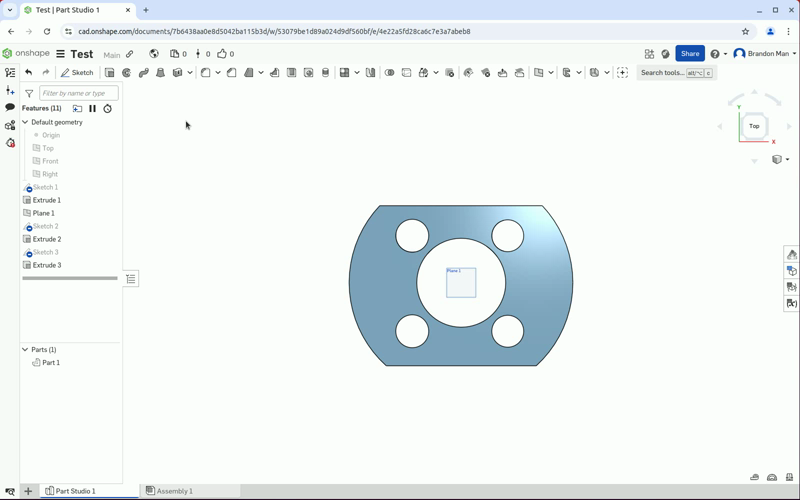
key(shift+h)
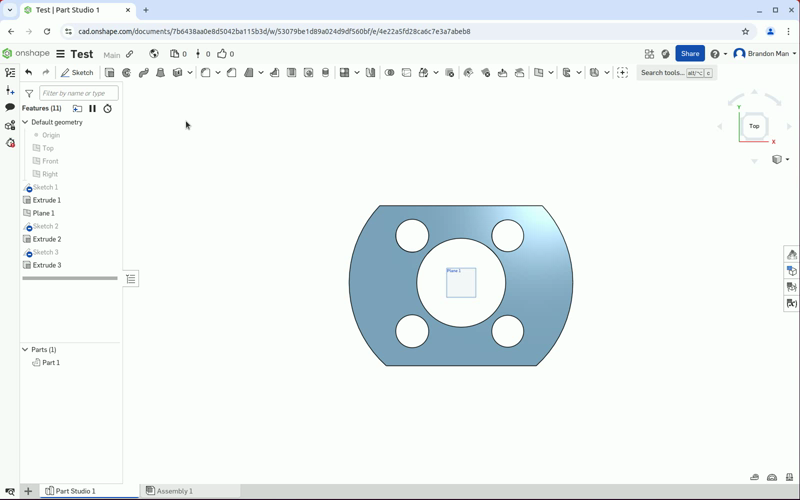
key(shift+h)
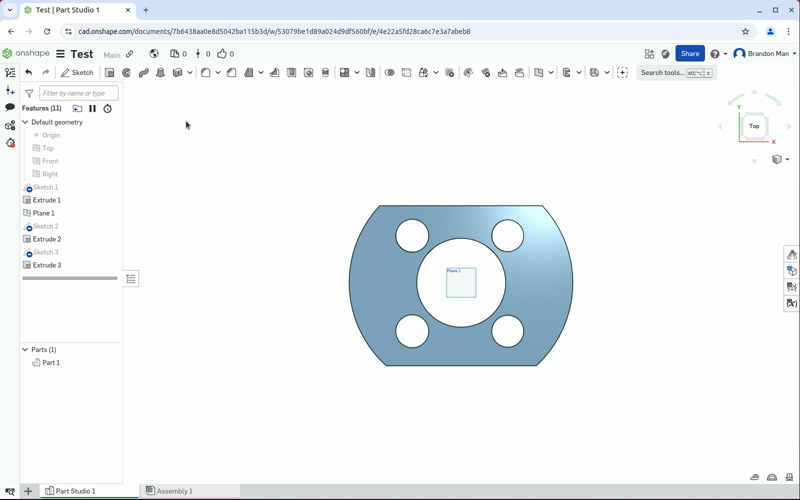
mouse_move(73, 189)
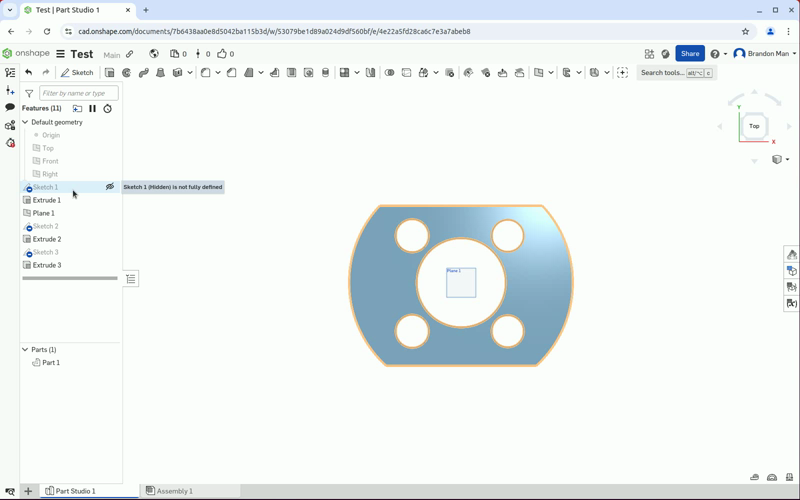
click(73, 189)
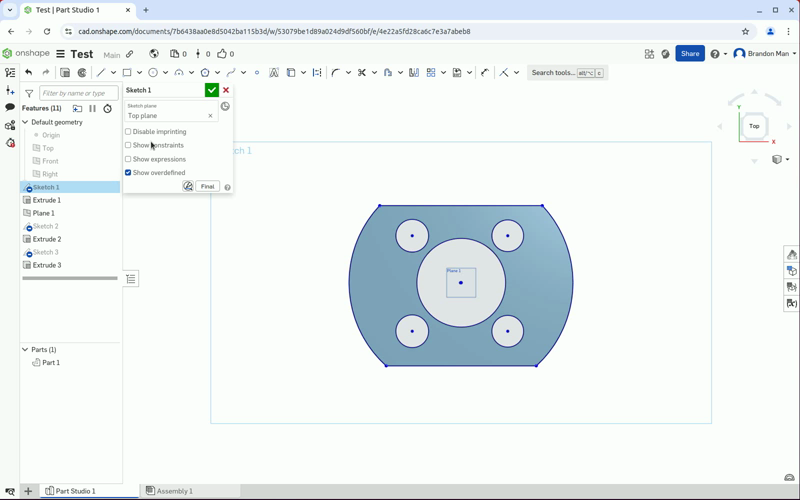
mouse_move(229, 92)
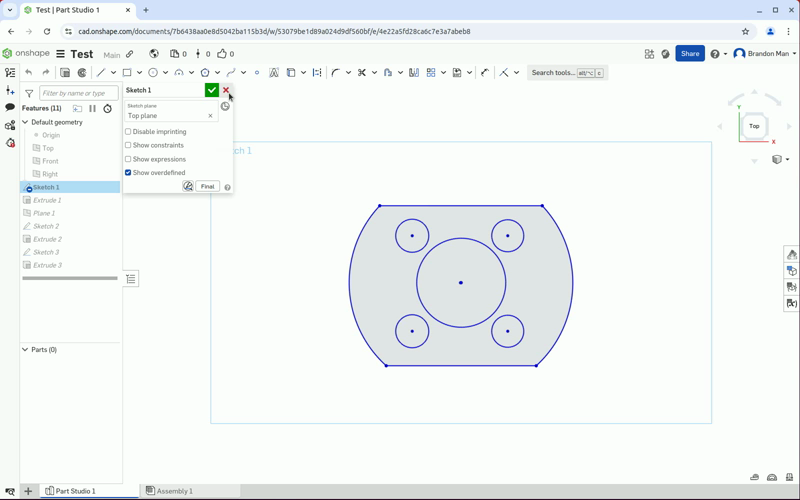
click(229, 92)
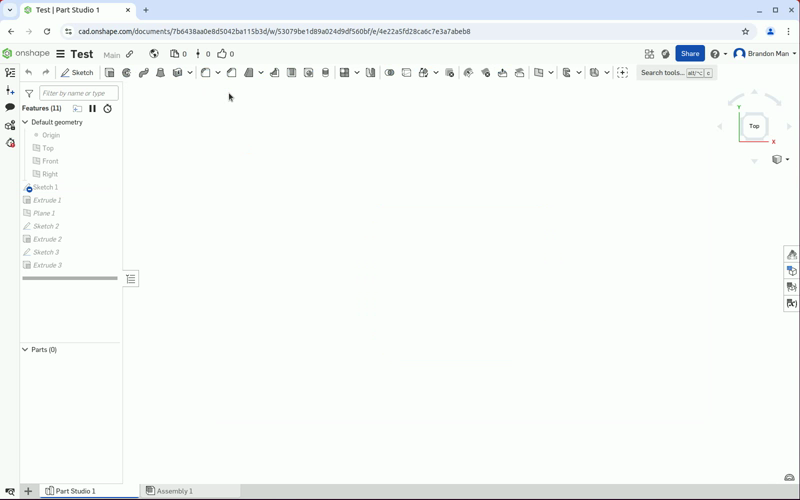
key(shift+s)
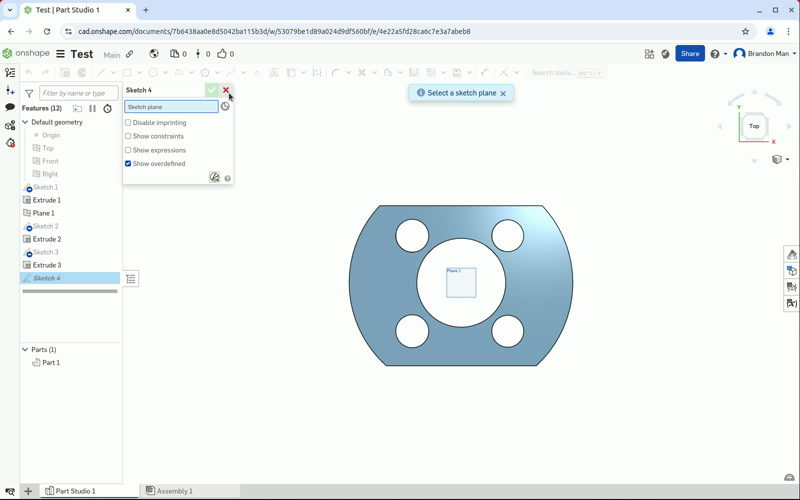
mouse_move(73, 215)
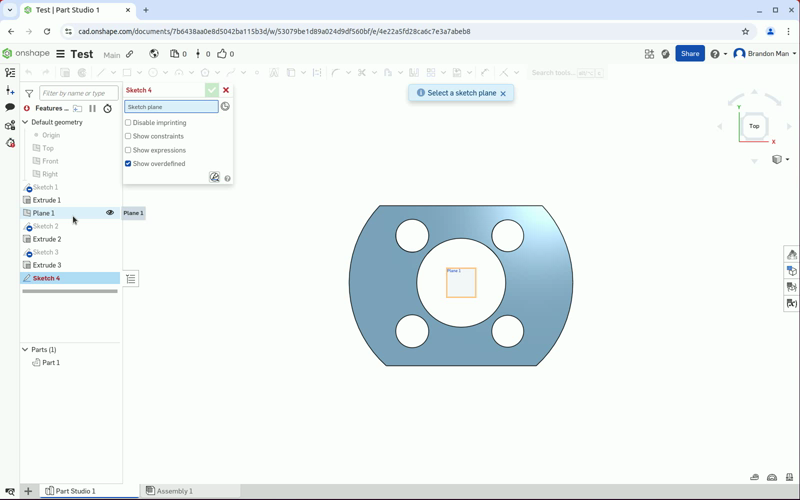
click(73, 215)
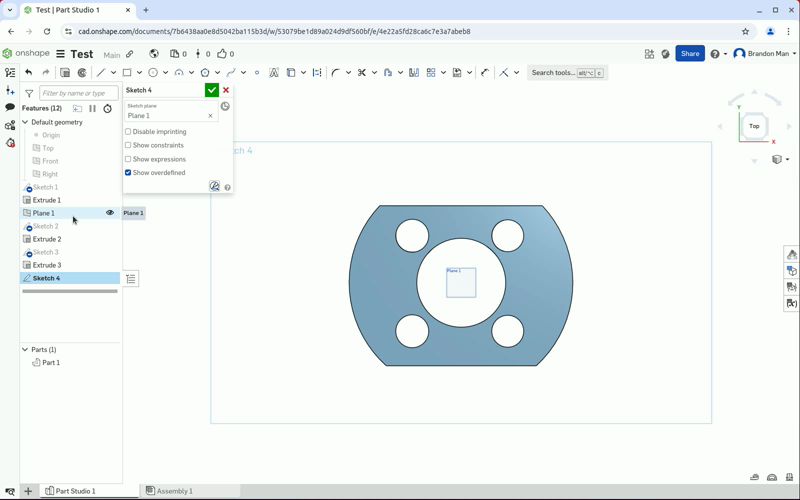
mouse_move(73, 352)
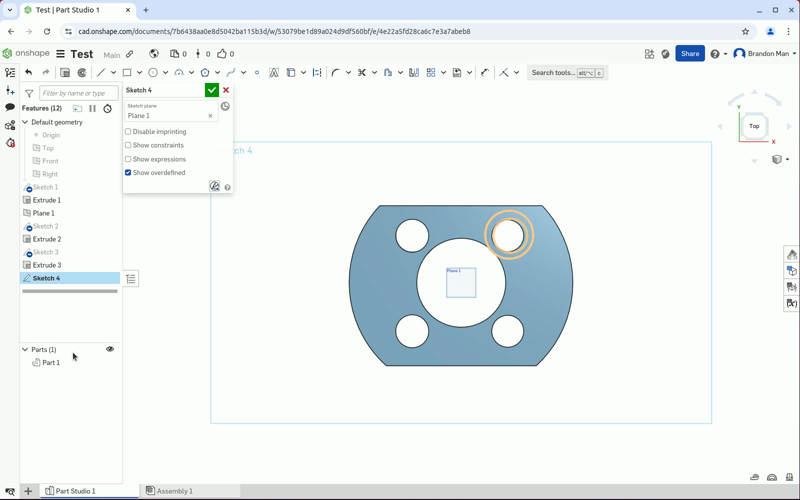
key(y)
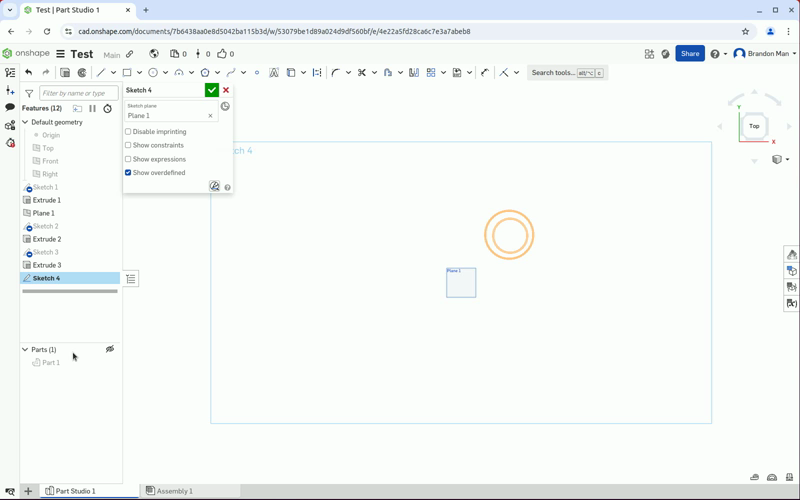
key(c)
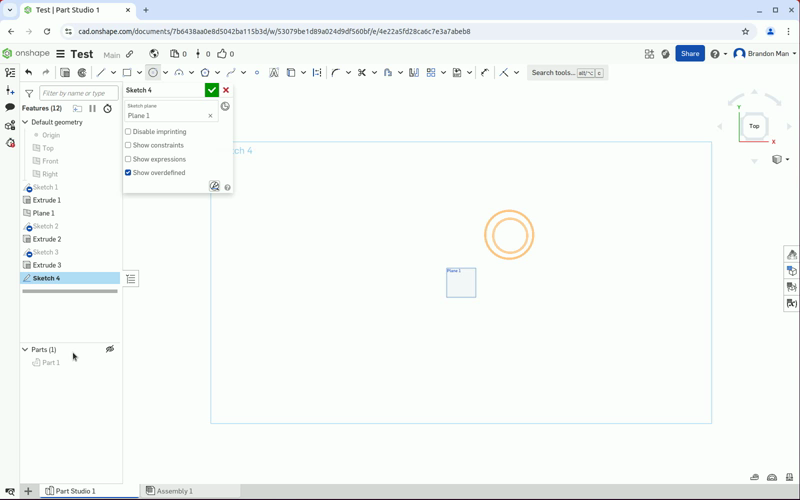
key_down(shift)
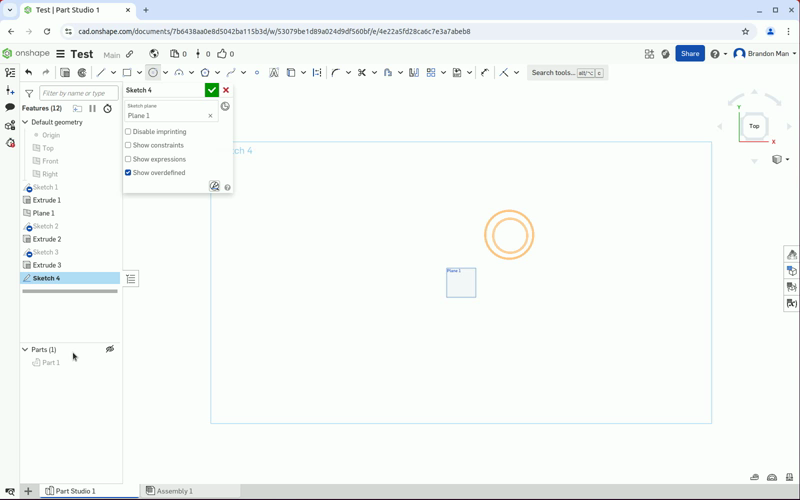
mouse_move(509, 330)
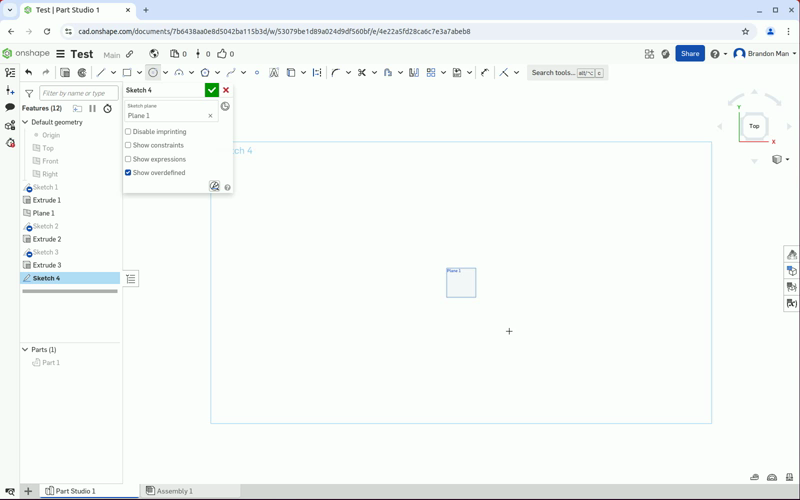
click(509, 330)
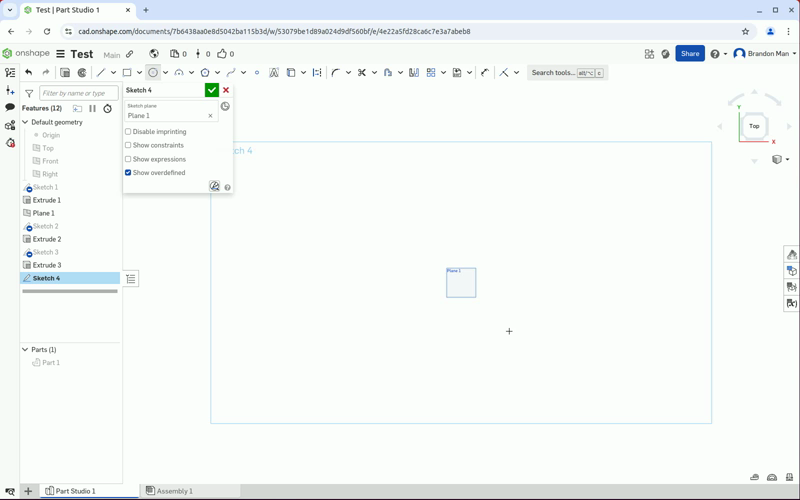
key_up(shift)
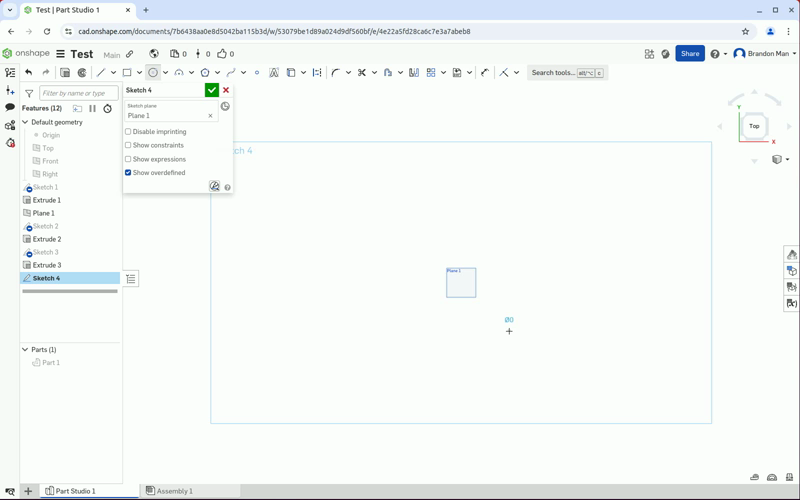
mouse_move(532, 330)
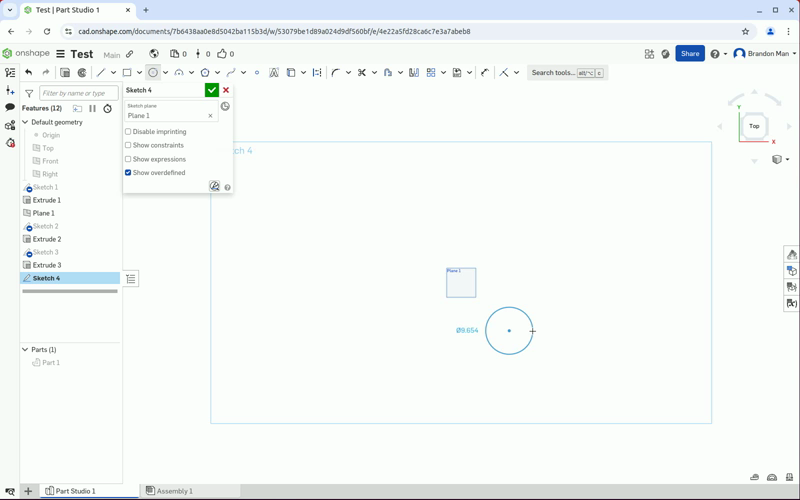
click(532, 330)
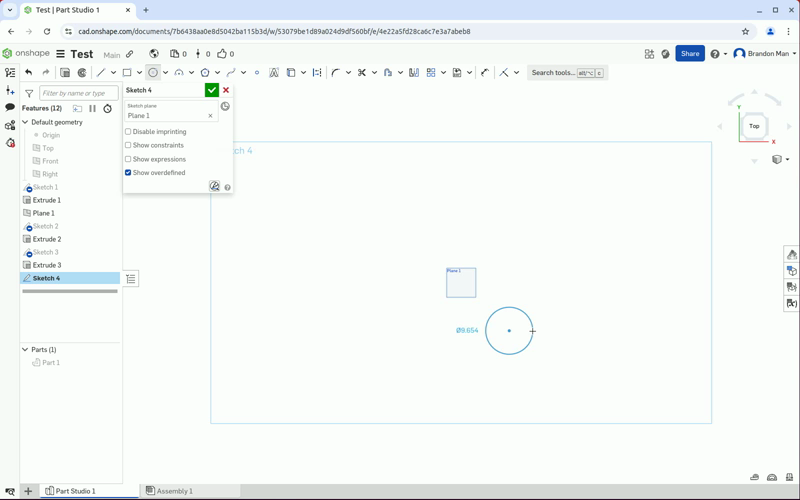
key(esc)
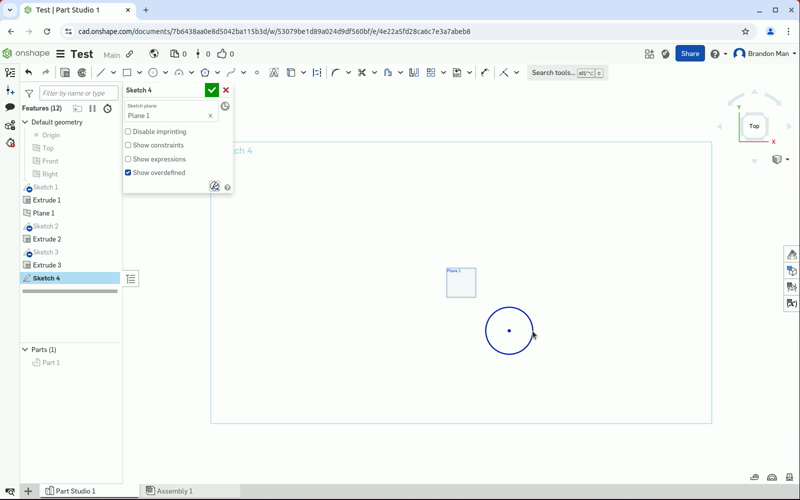
key(c)
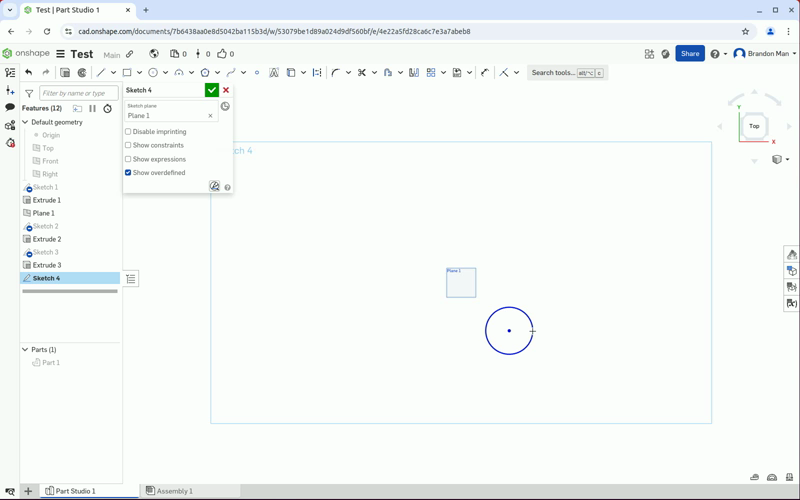
key_down(shift)
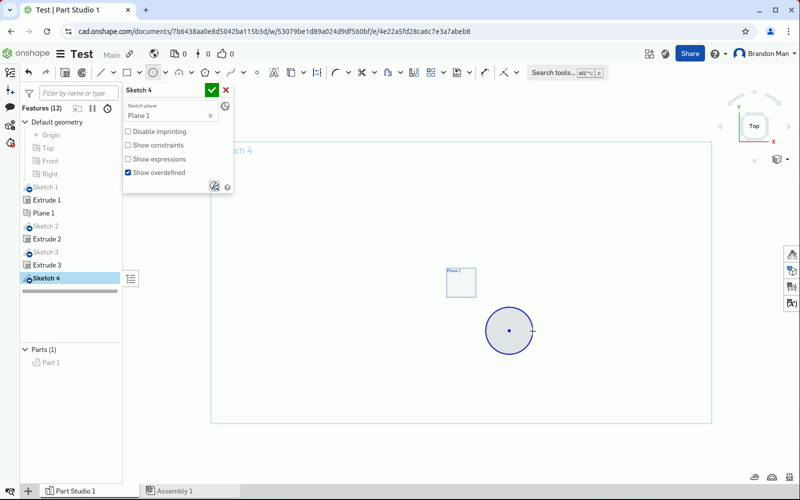
mouse_move(509, 331)
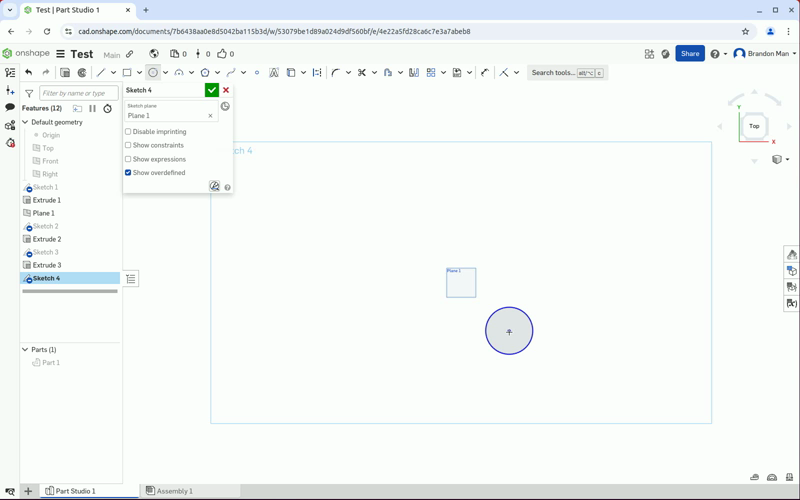
scroll(6)
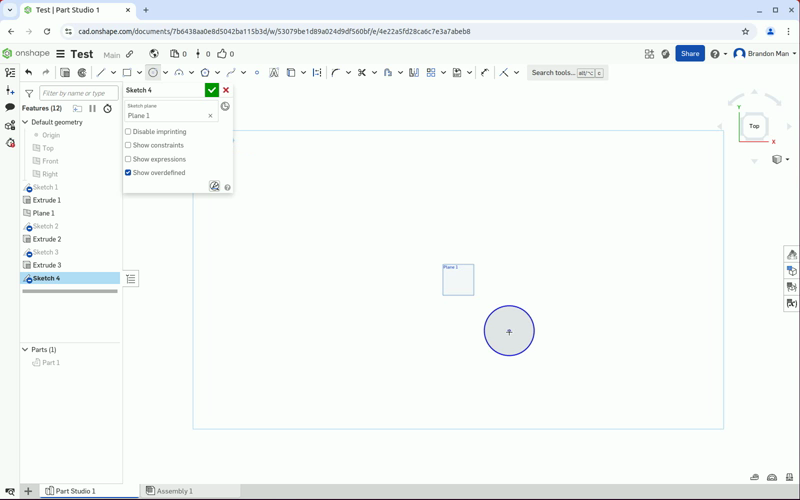
scroll(6)
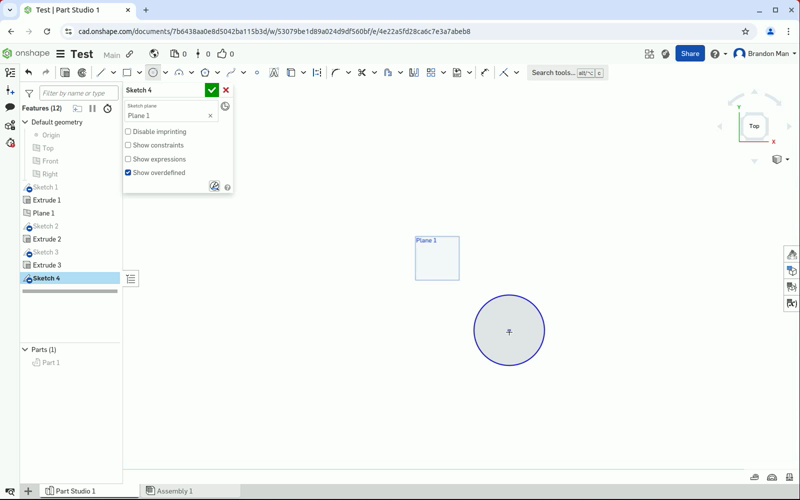
scroll(6)
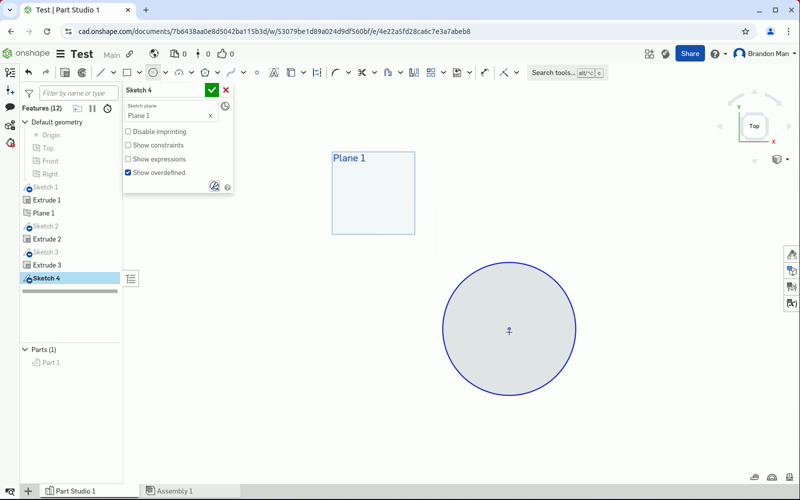
scroll(6)
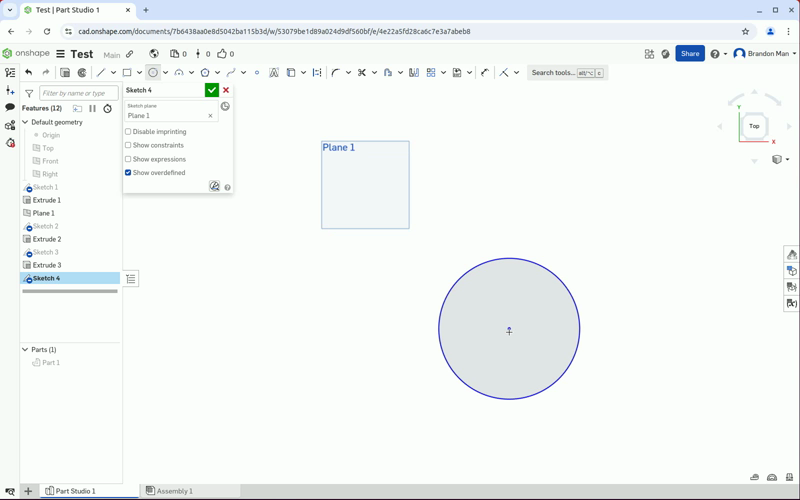
scroll(6)
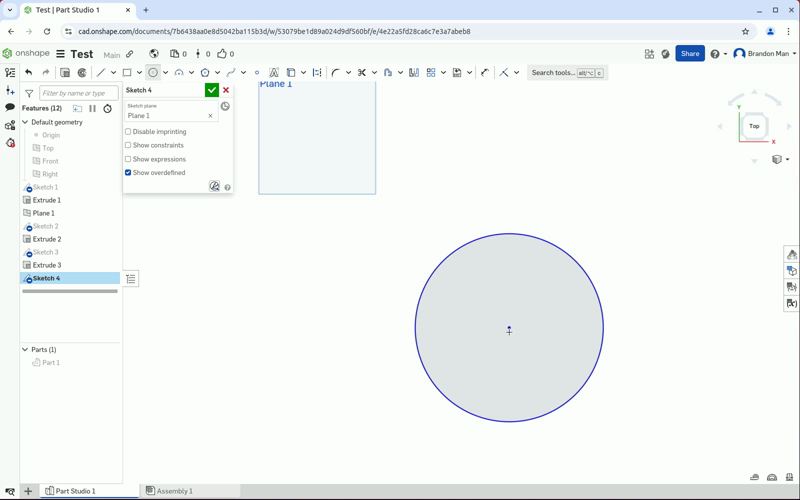
scroll(6)
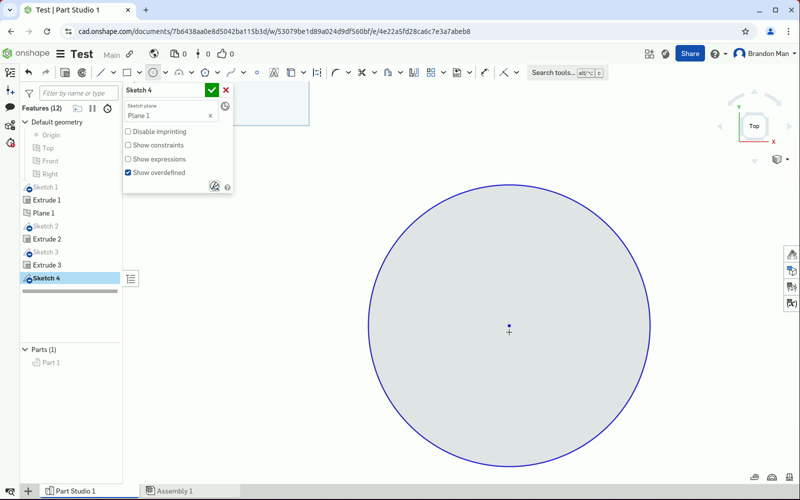
scroll(6)
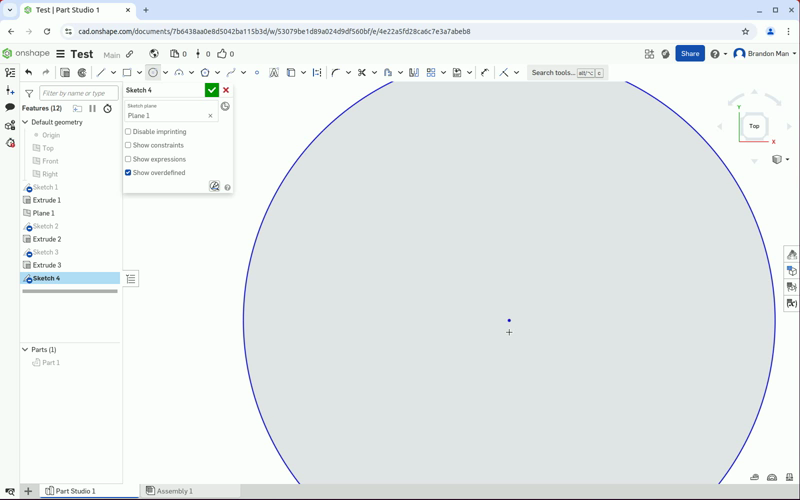
click(509, 331)
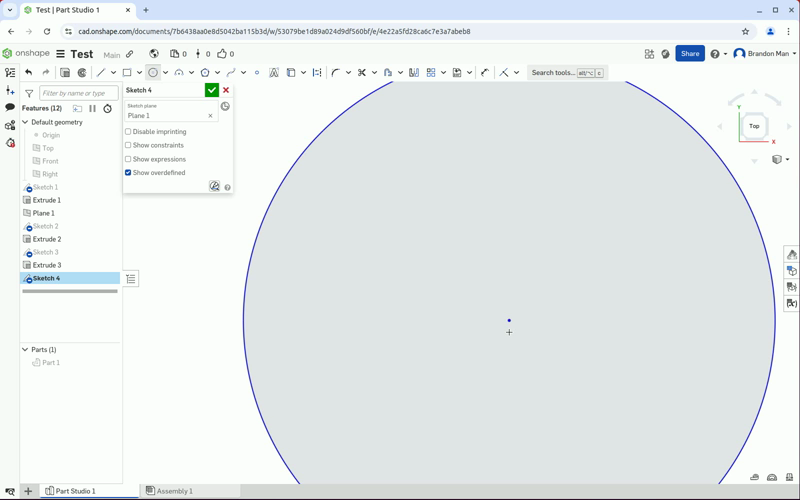
scroll(-6)
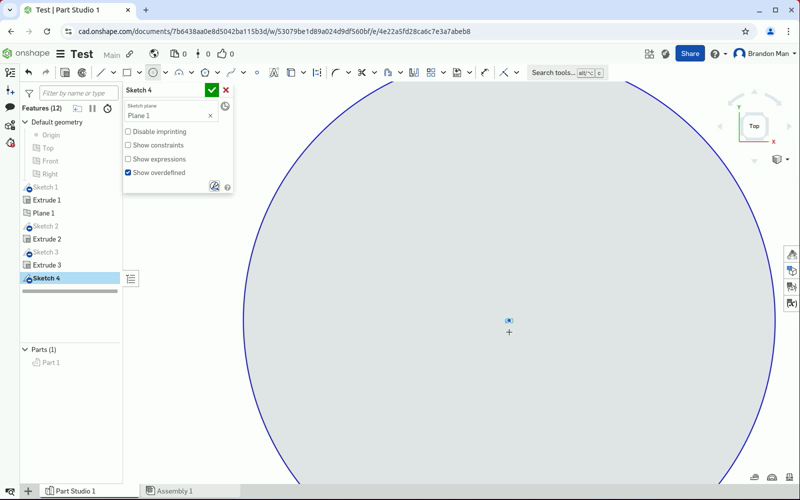
scroll(-6)
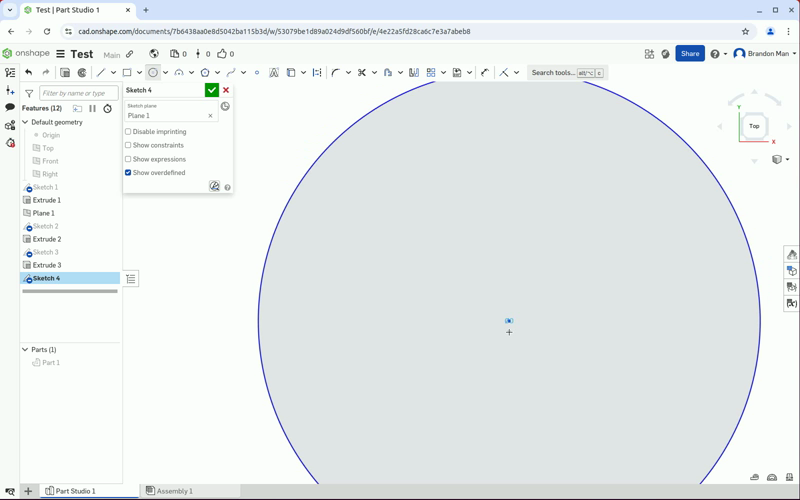
scroll(-6)
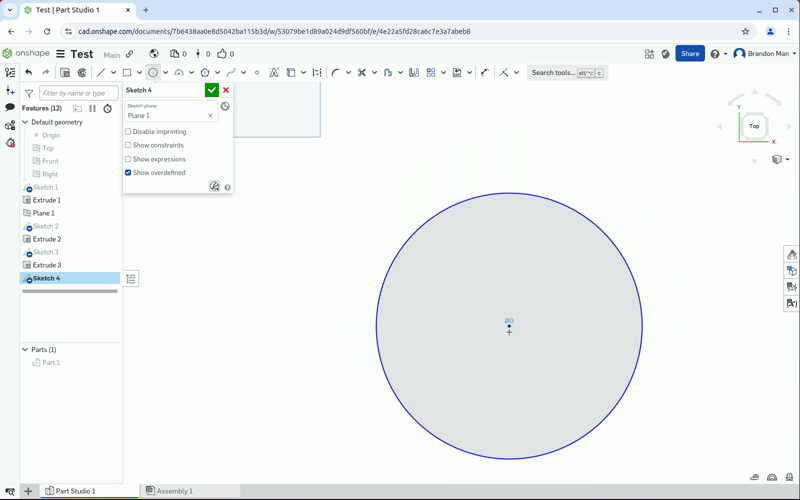
scroll(-6)
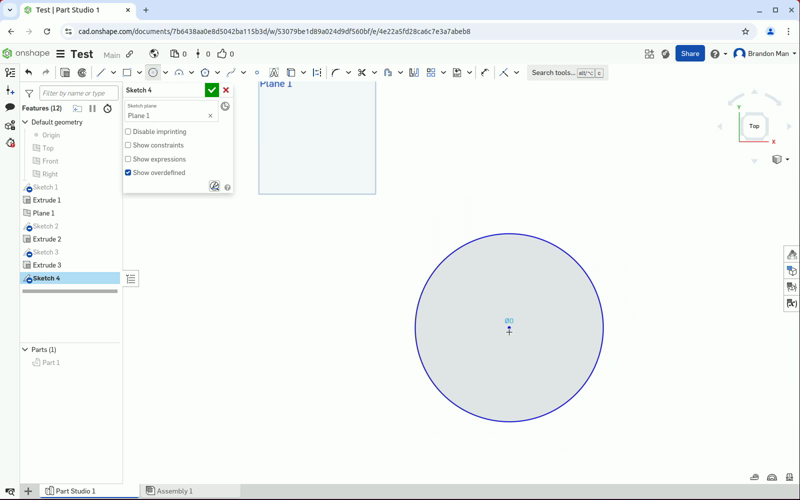
scroll(-6)
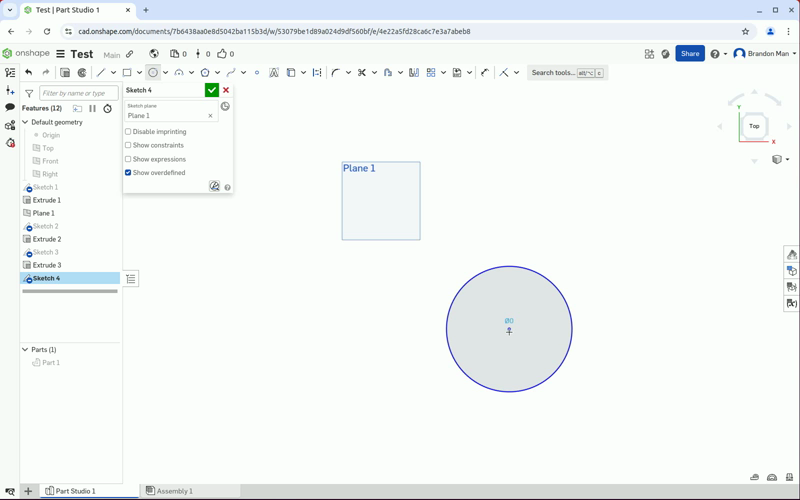
scroll(-6)
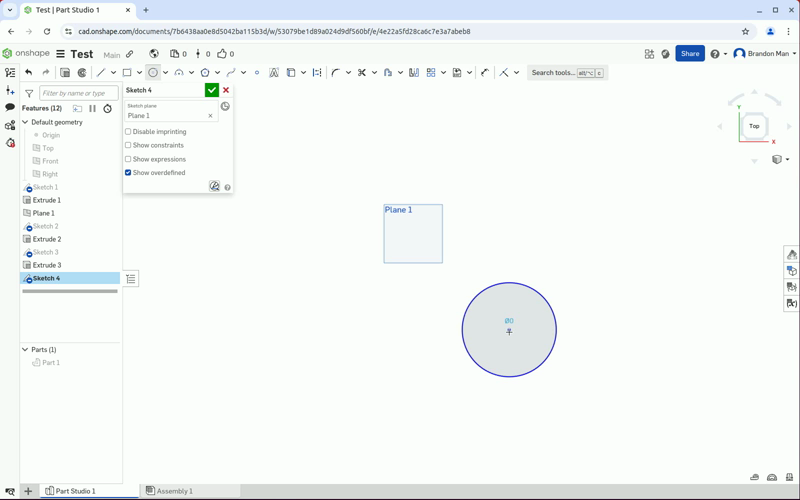
scroll(-6)
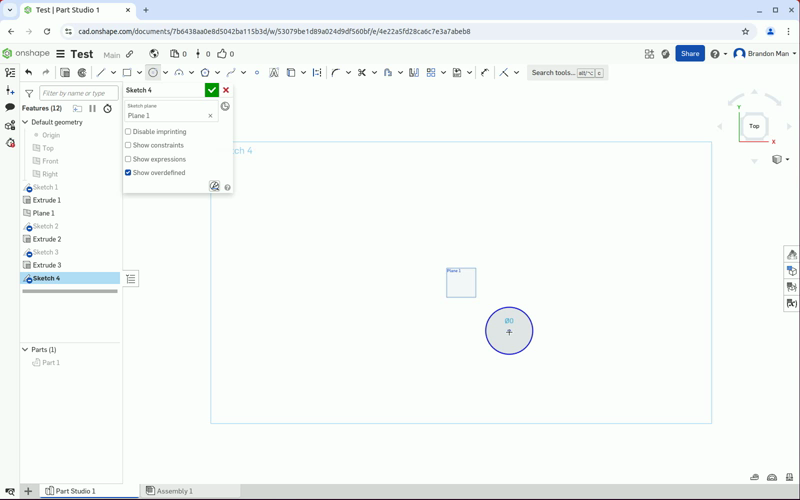
key_up(shift)
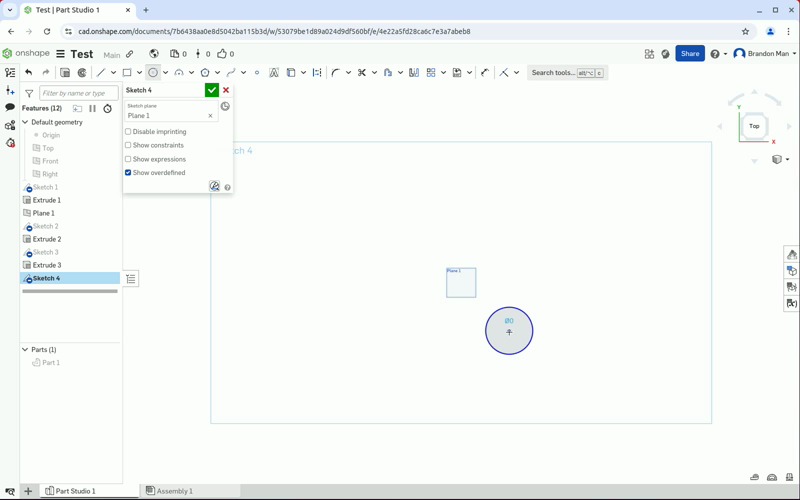
mouse_move(526, 331)
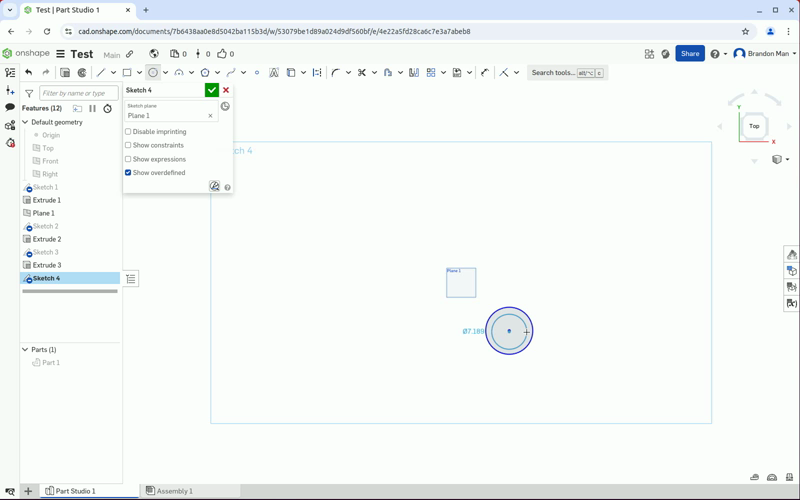
click(526, 331)
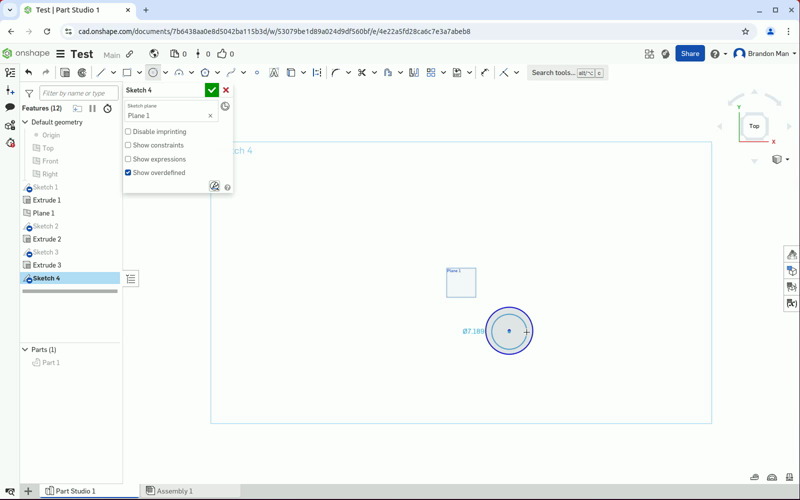
key(esc)
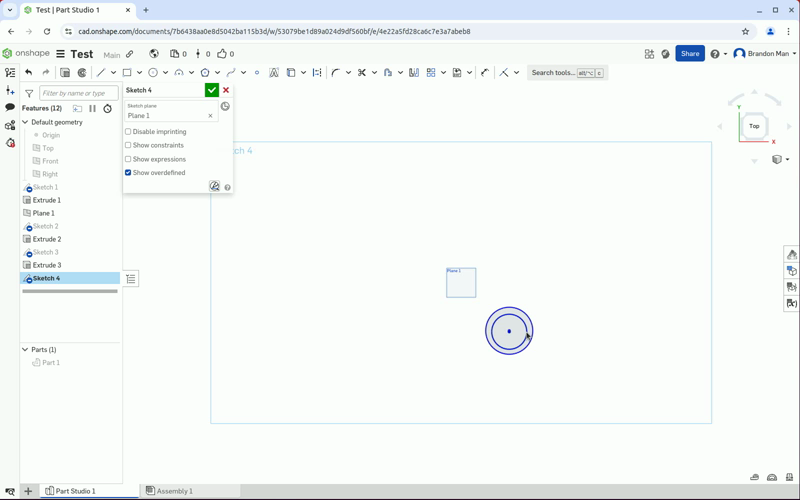
mouse_move(497, 346)
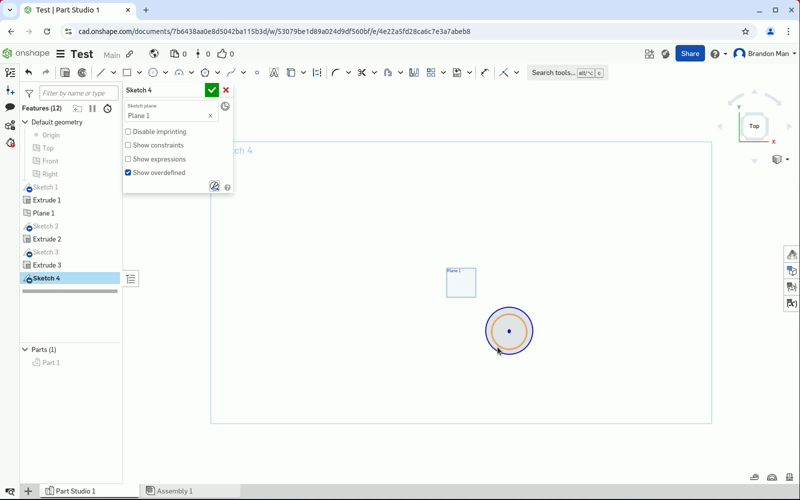
scroll(6)
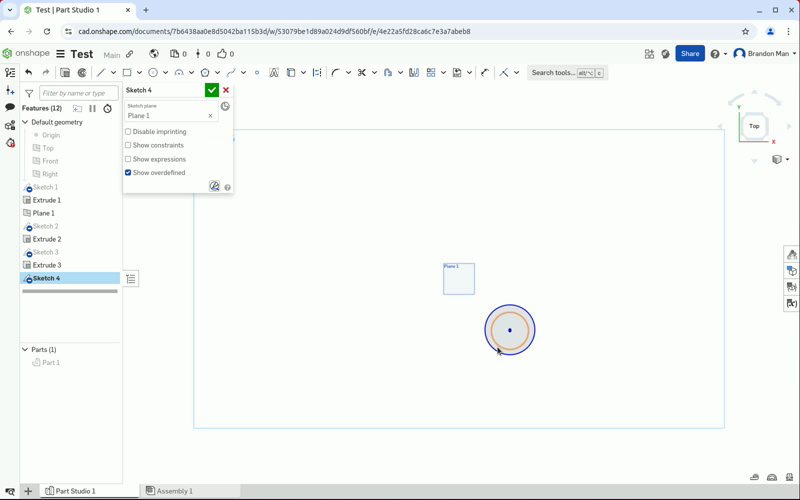
scroll(6)
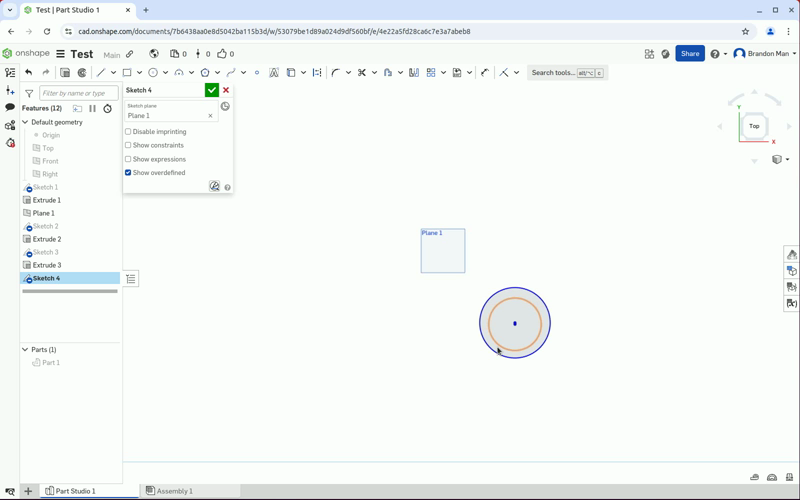
scroll(6)
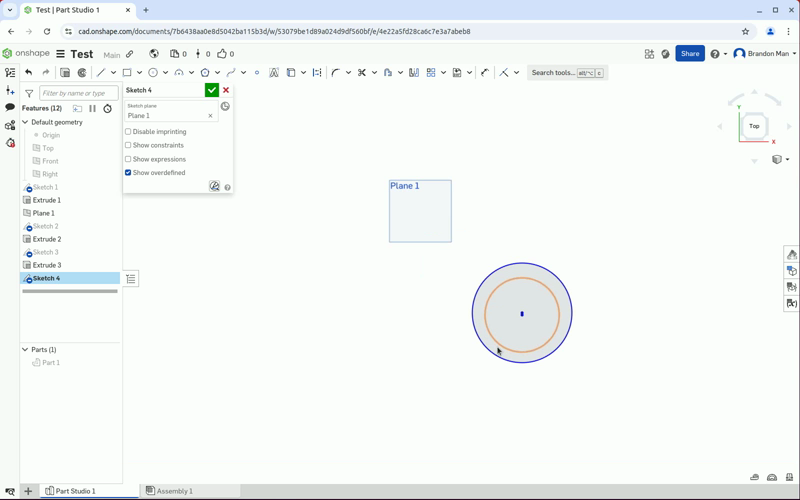
scroll(6)
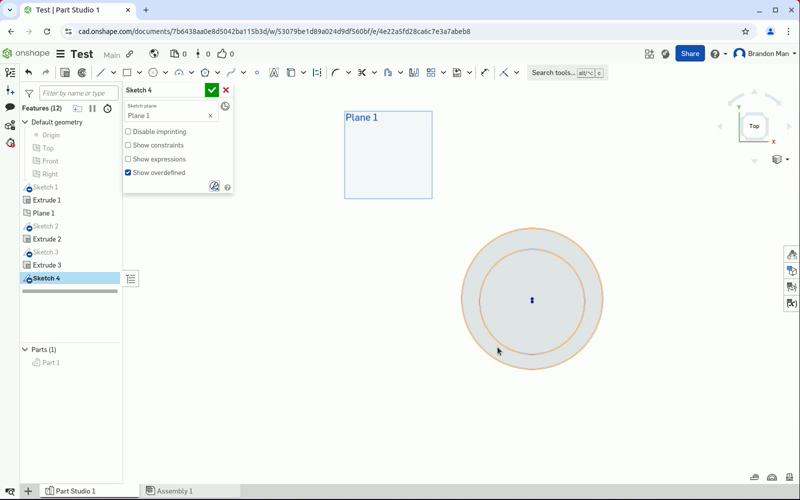
scroll(6)
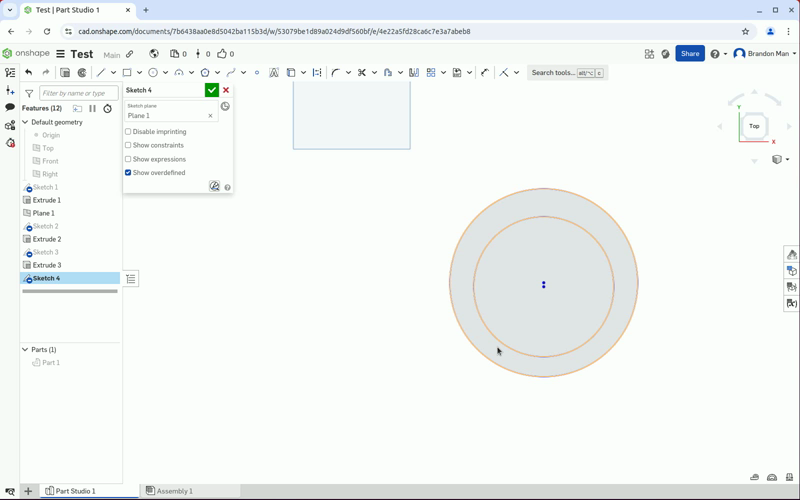
scroll(6)
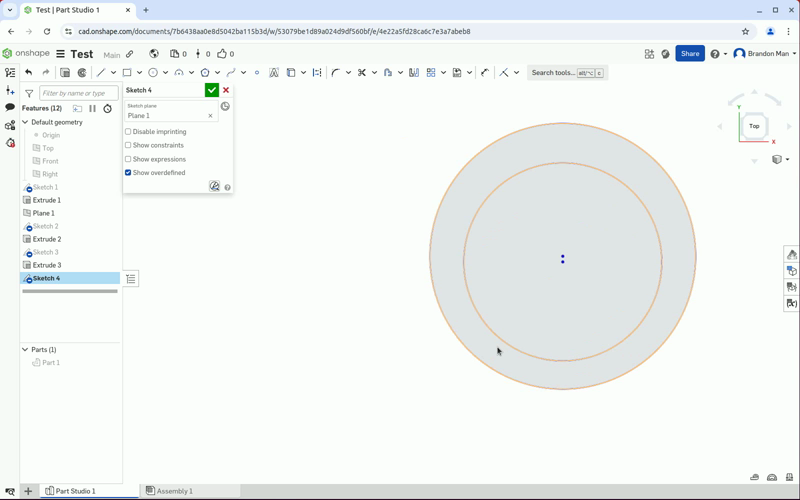
scroll(6)
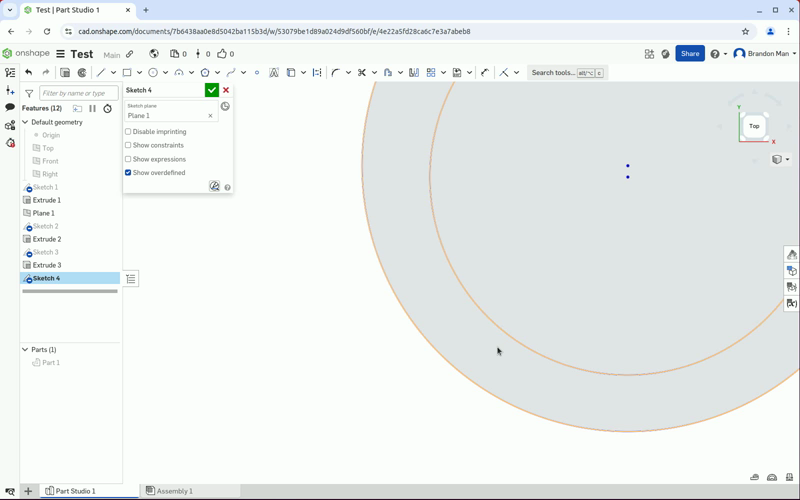
click(497, 346)
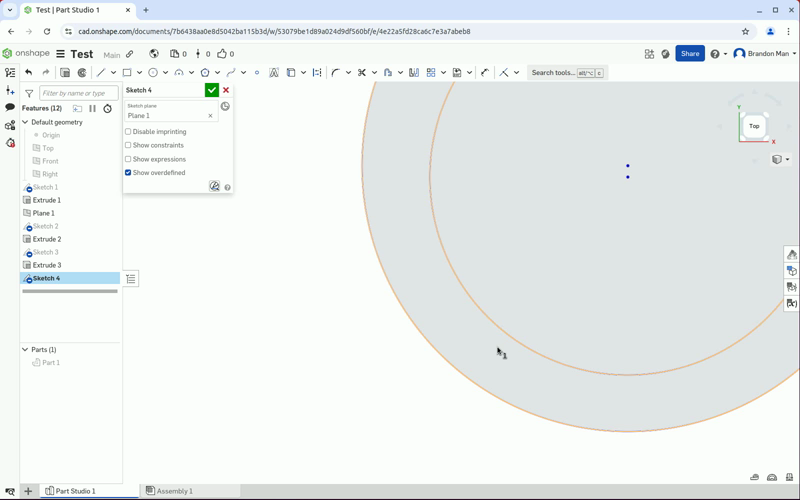
scroll(-6)
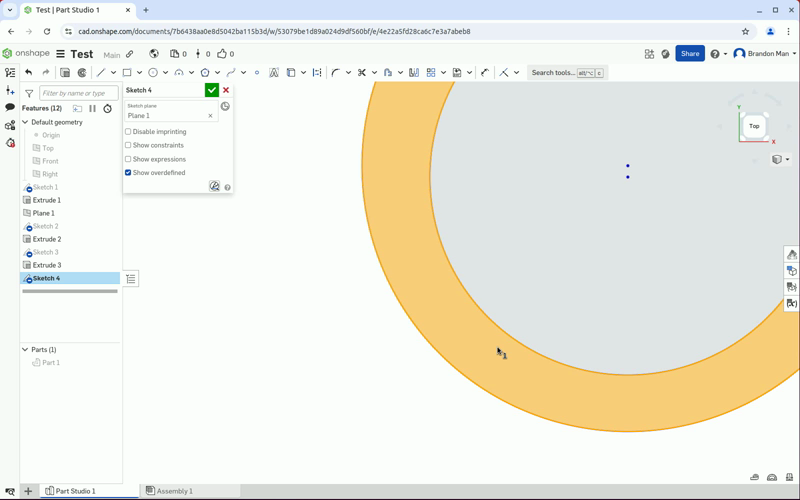
scroll(-6)
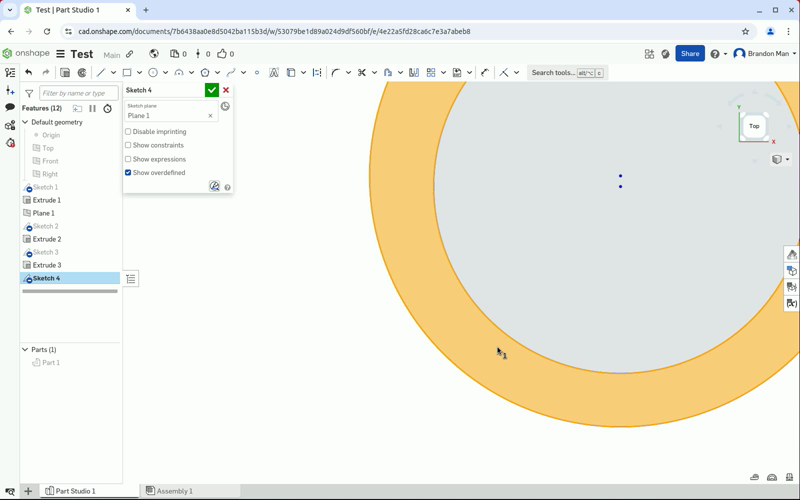
scroll(-6)
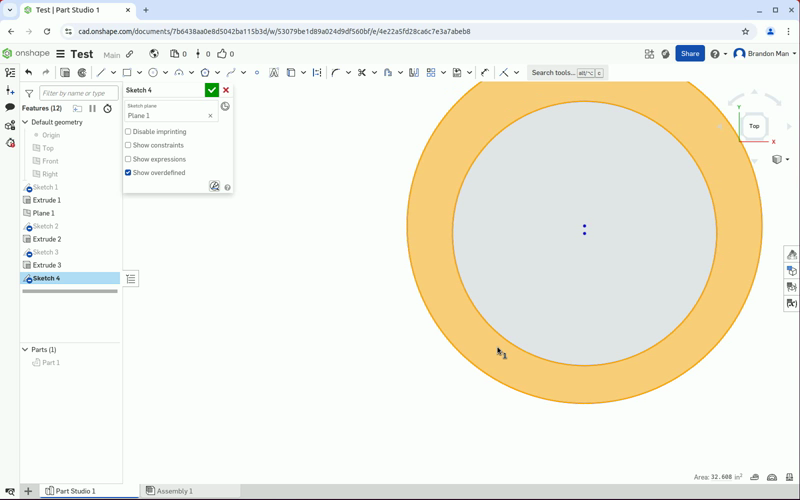
scroll(-6)
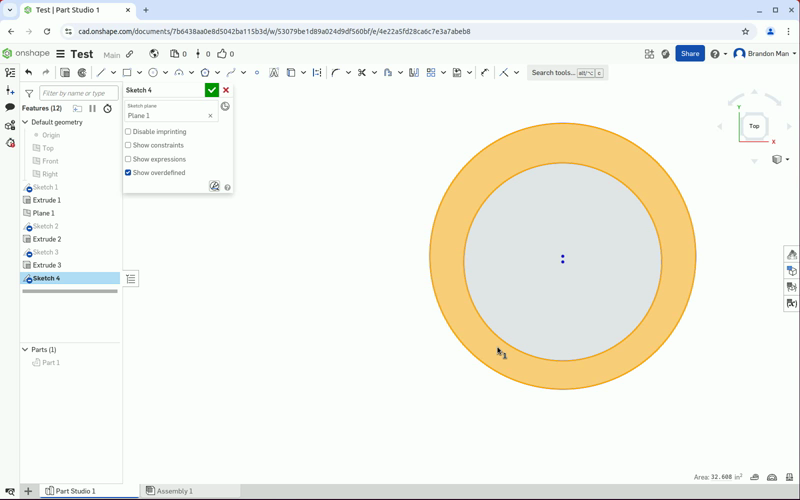
scroll(-6)
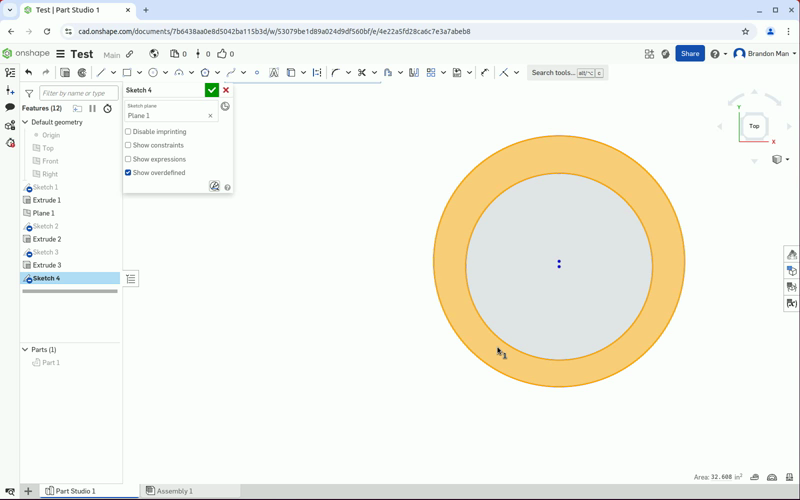
scroll(-6)
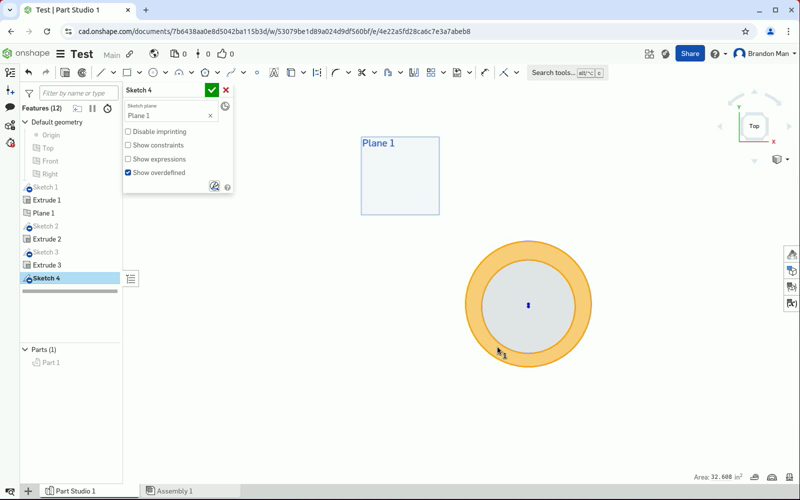
scroll(-6)
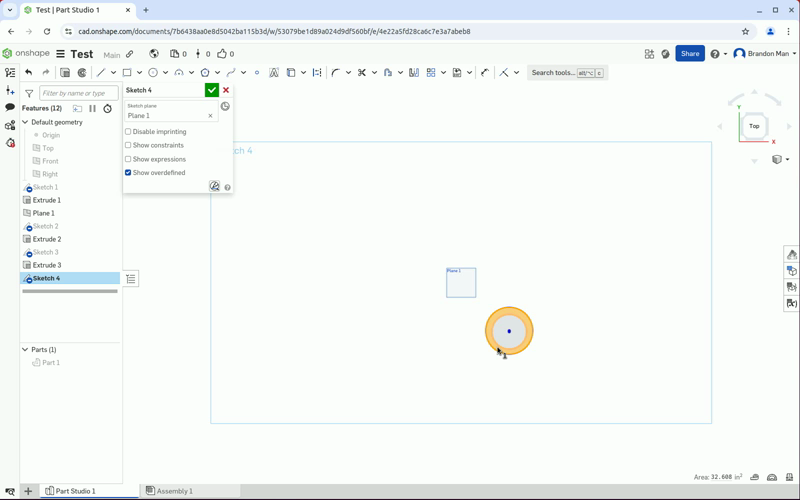
mouse_move(73, 352)
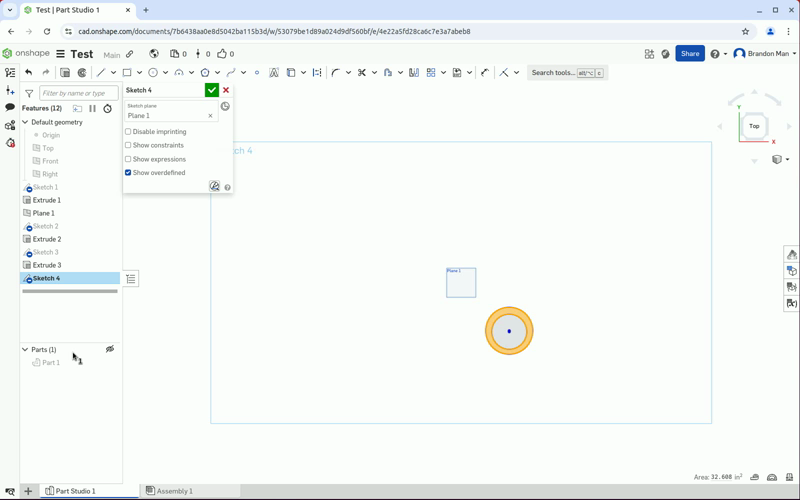
key(shift+y)
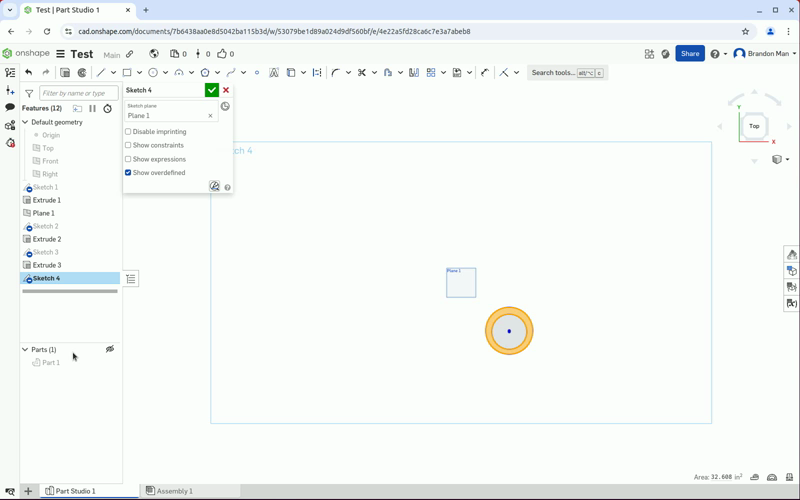
key(shift+e)
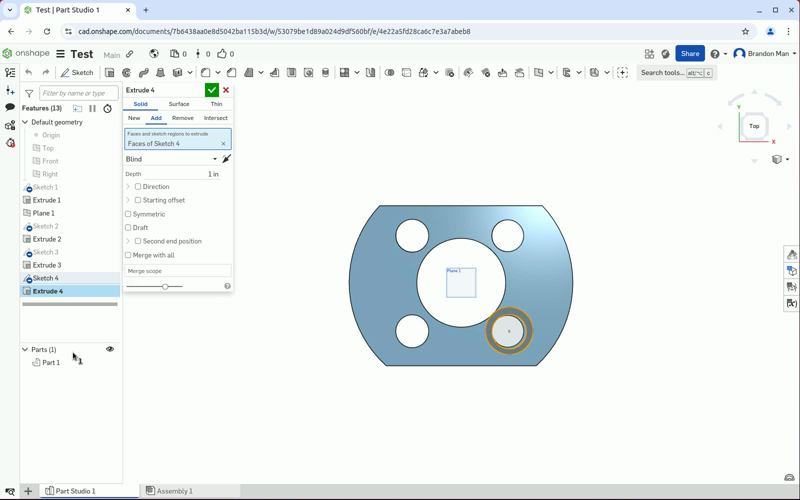
mouse_move(143, 106)
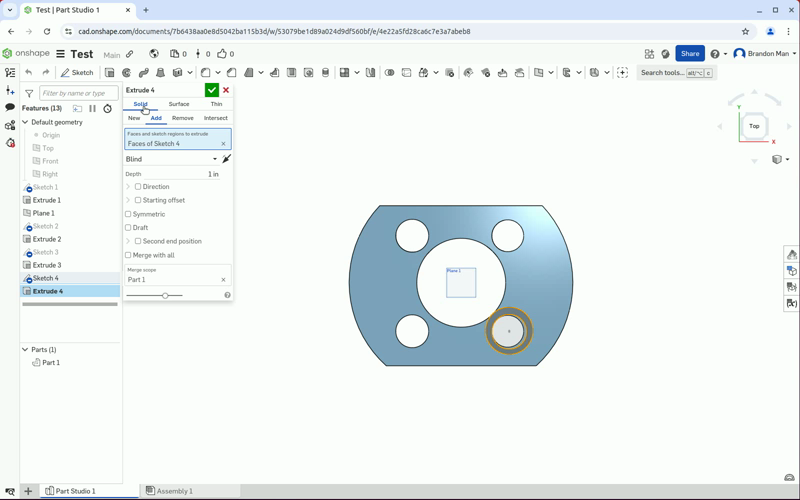
click(143, 106)
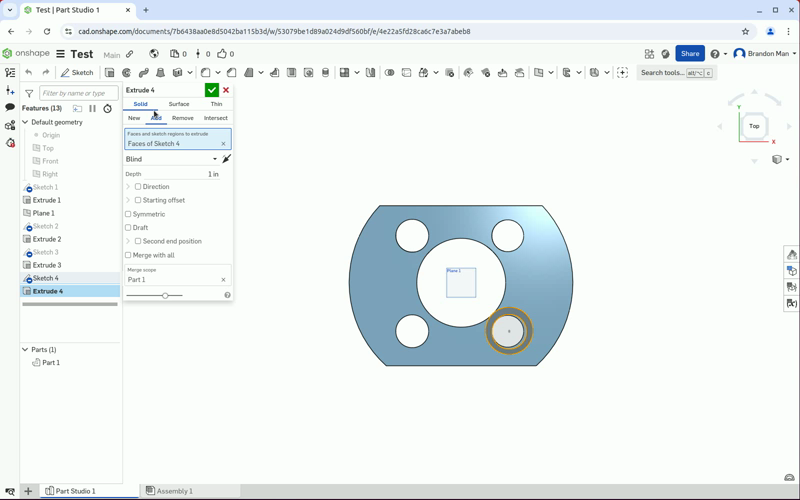
mouse_move(186, 120)
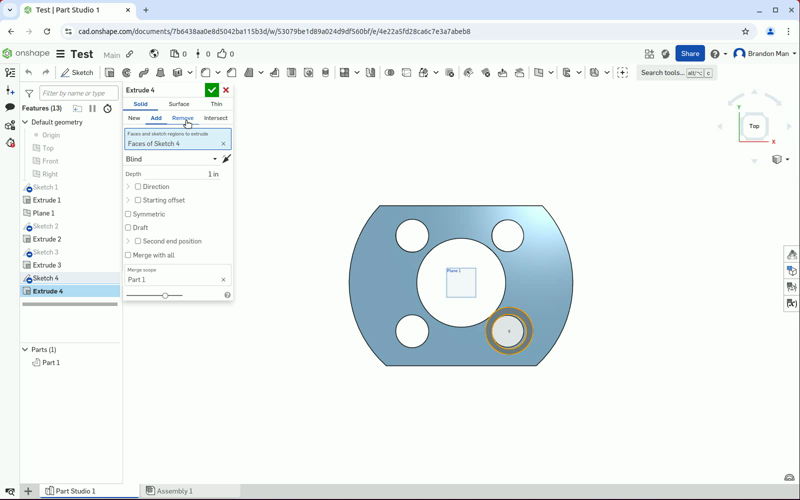
click(186, 120)
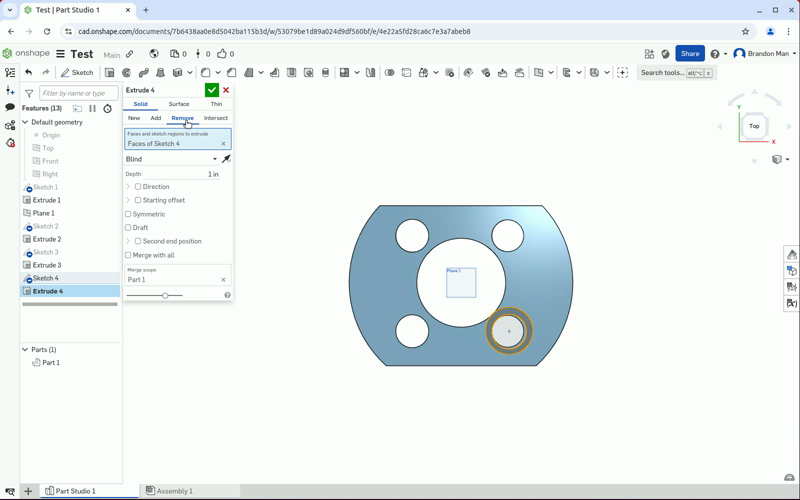
key(tab, 4)
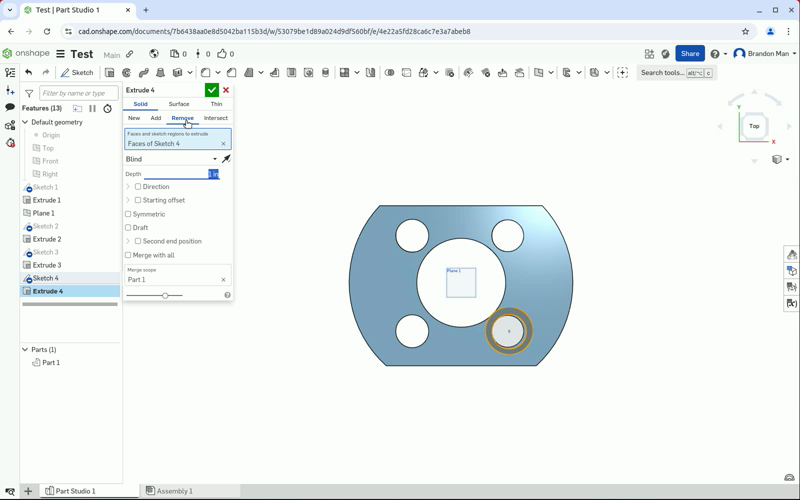
text(3.611)
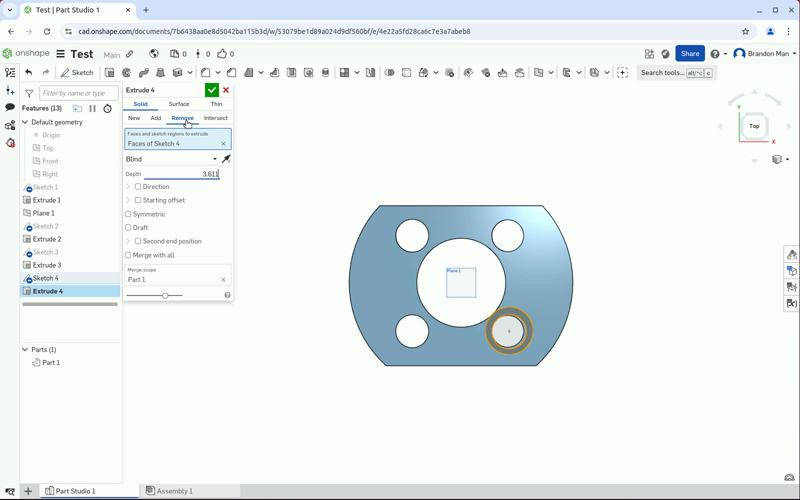
key(tab, 6)
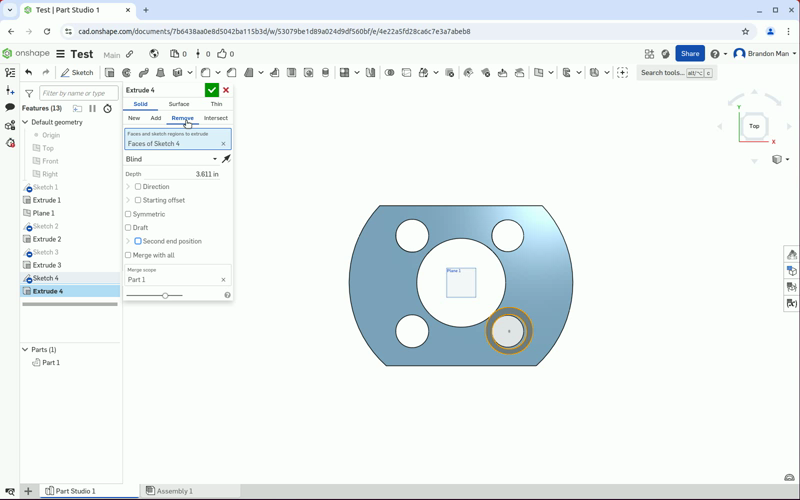
key(space)
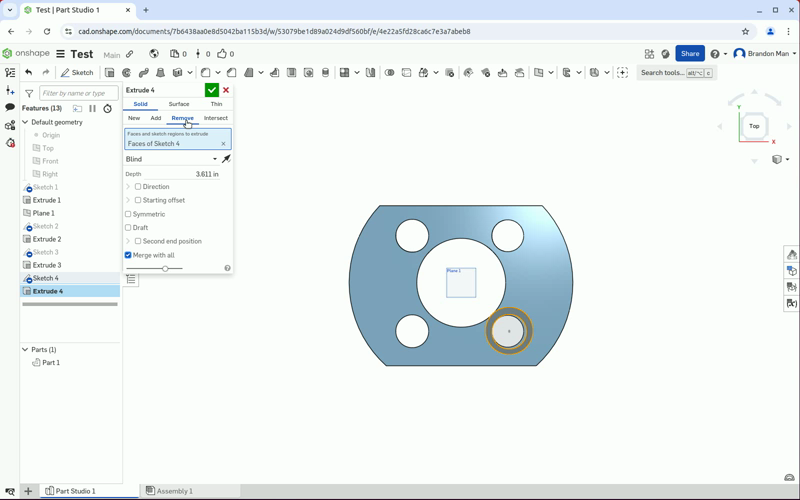
key(enter)
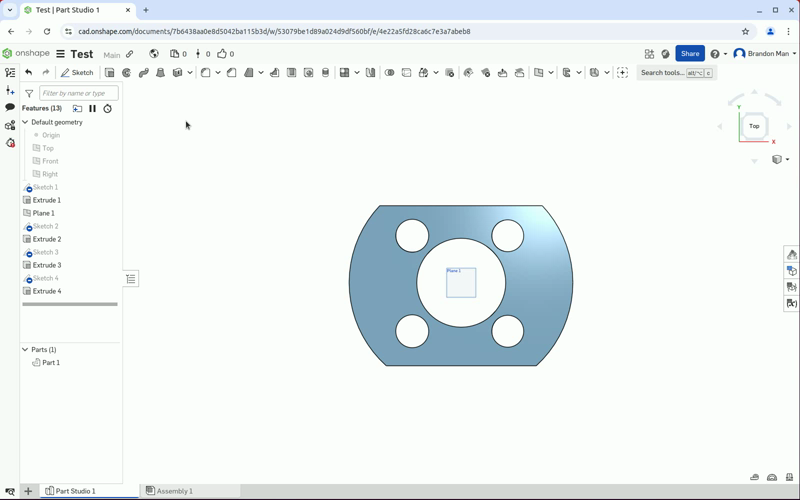
key(shift+h)
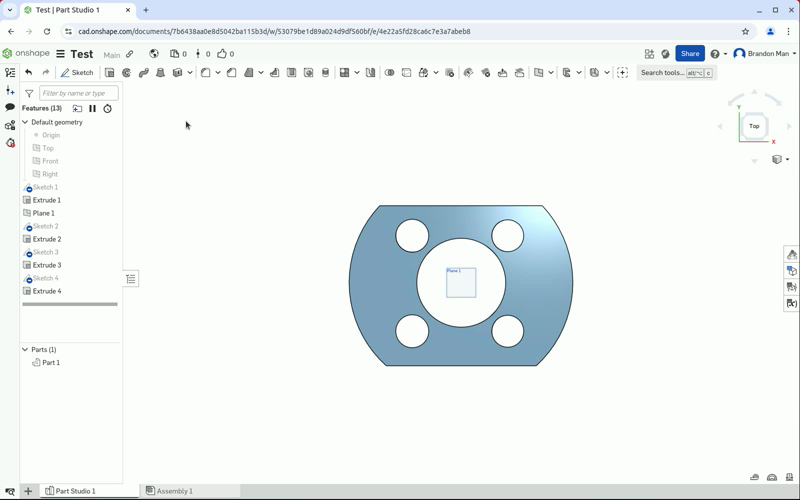
key(shift+h)
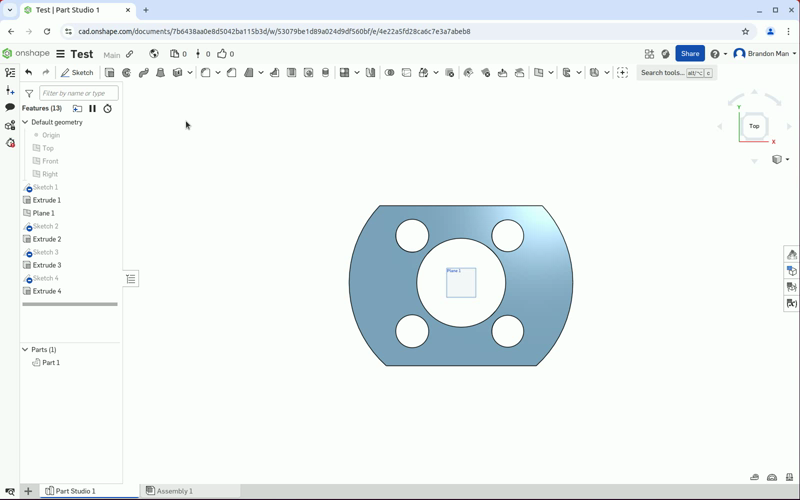
mouse_move(73, 189)
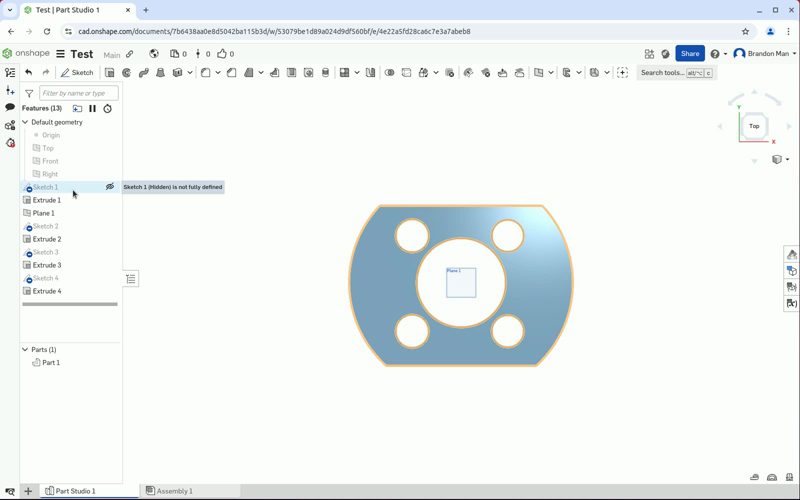
click(73, 189)
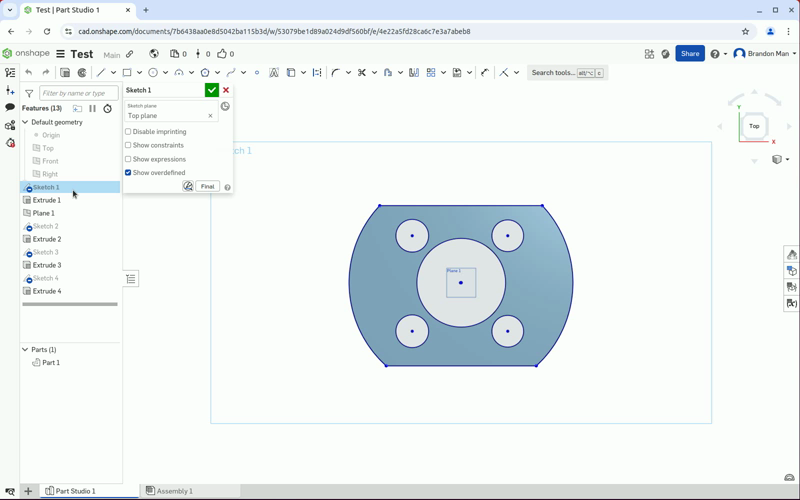
mouse_move(229, 92)
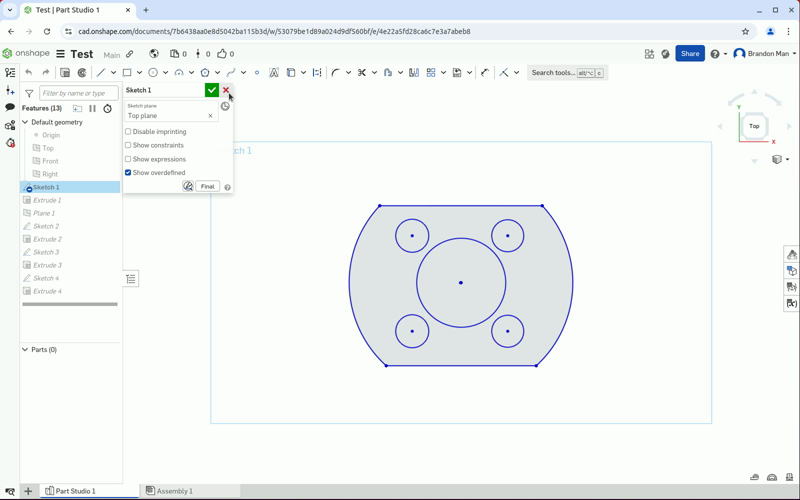
click(229, 92)
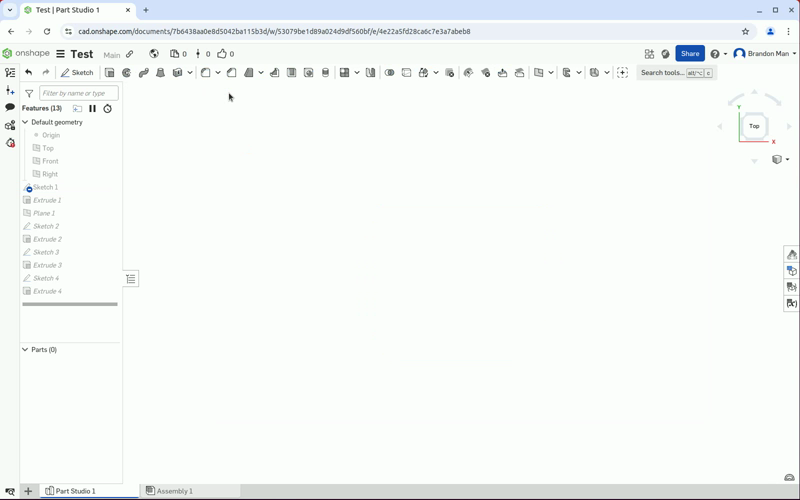
key(shift+s)
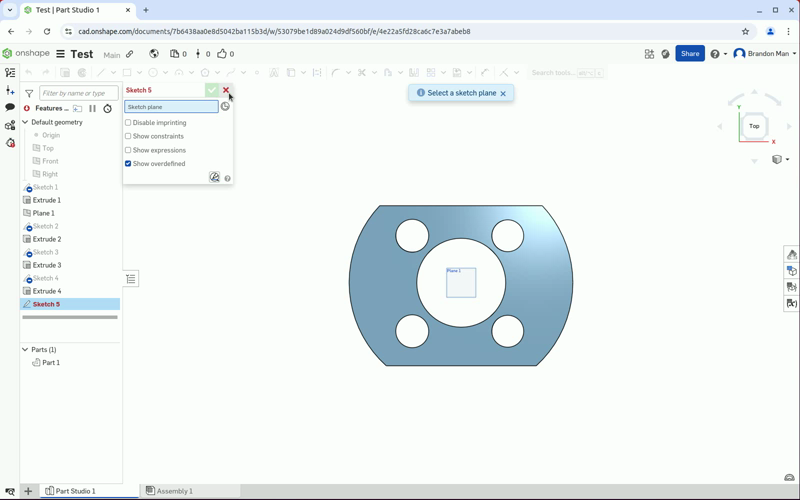
mouse_move(73, 215)
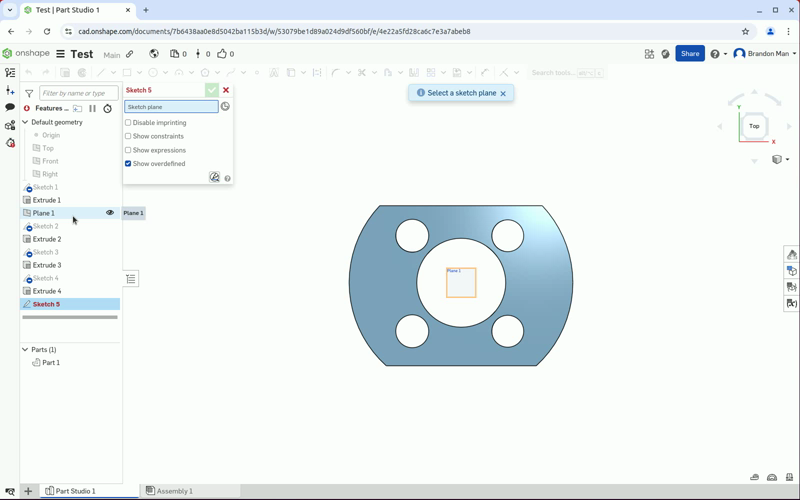
click(73, 215)
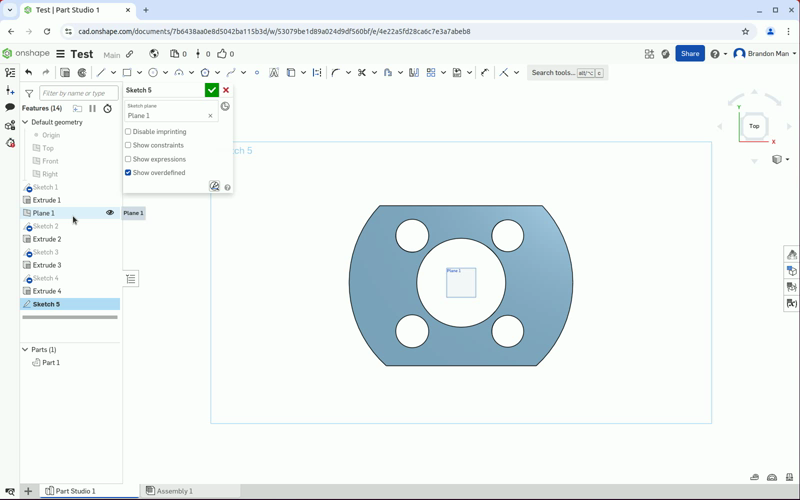
mouse_move(73, 352)
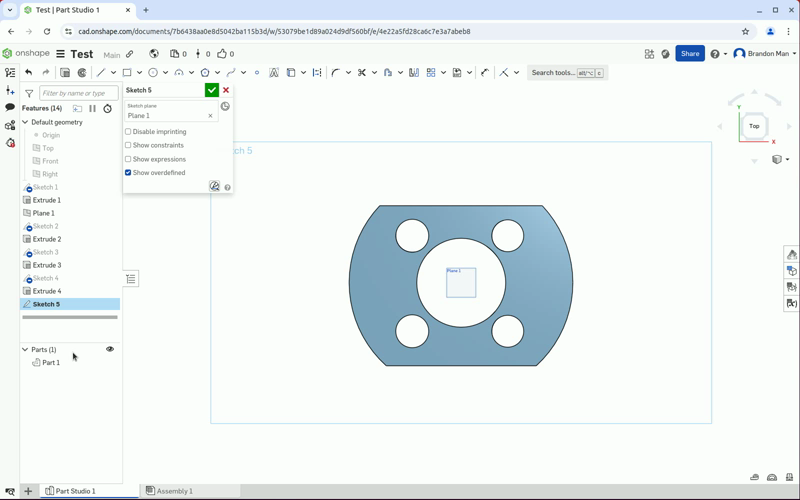
key(y)
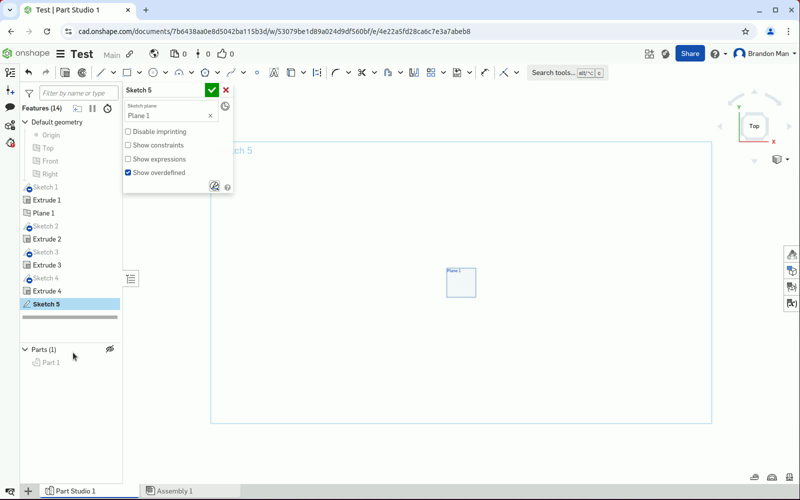
key(c)
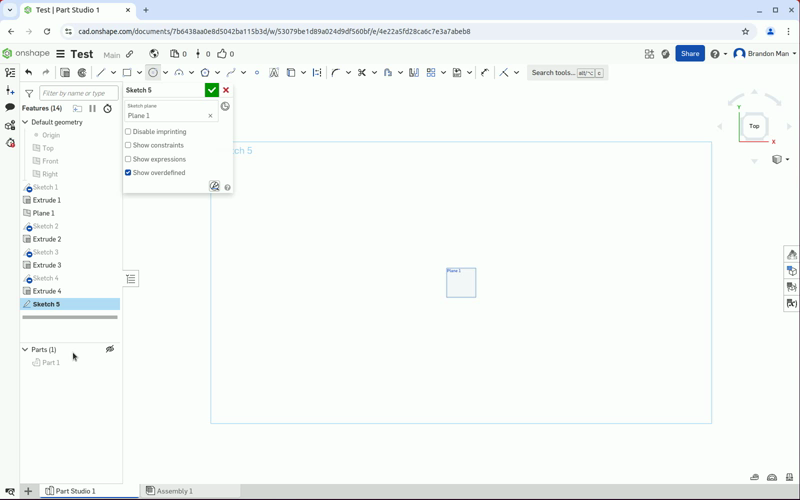
key_down(shift)
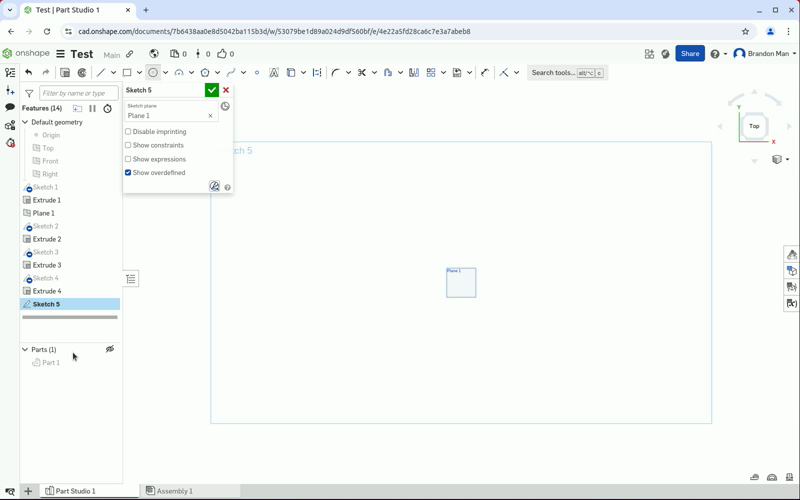
mouse_move(414, 330)
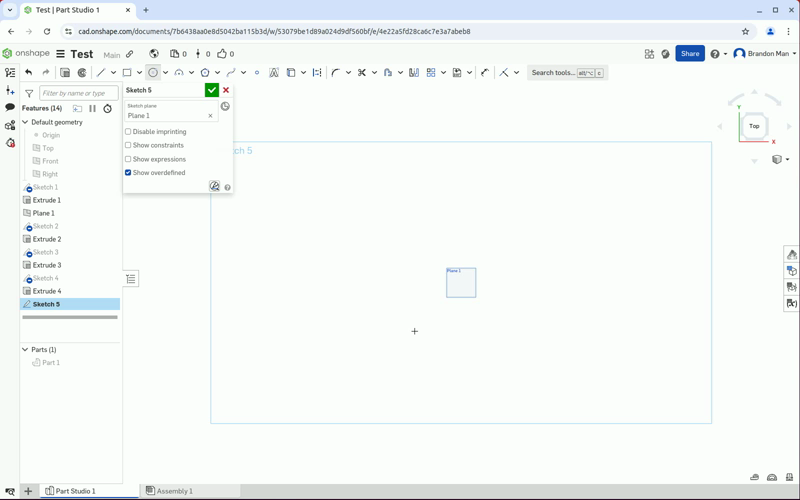
click(414, 330)
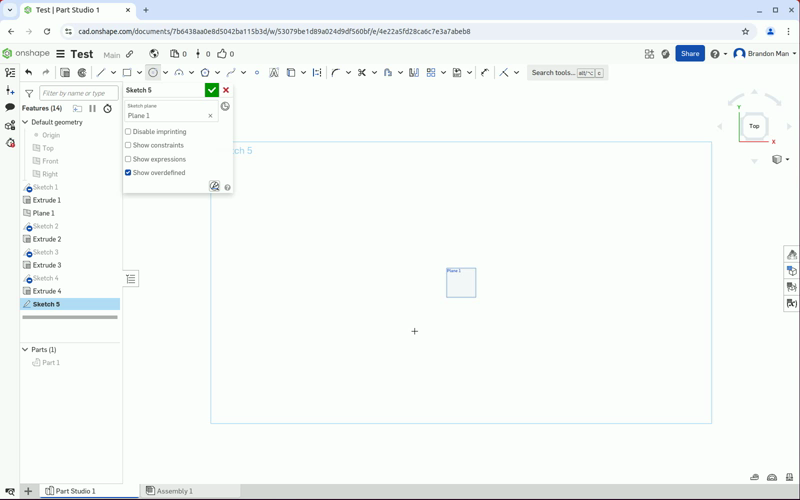
key_up(shift)
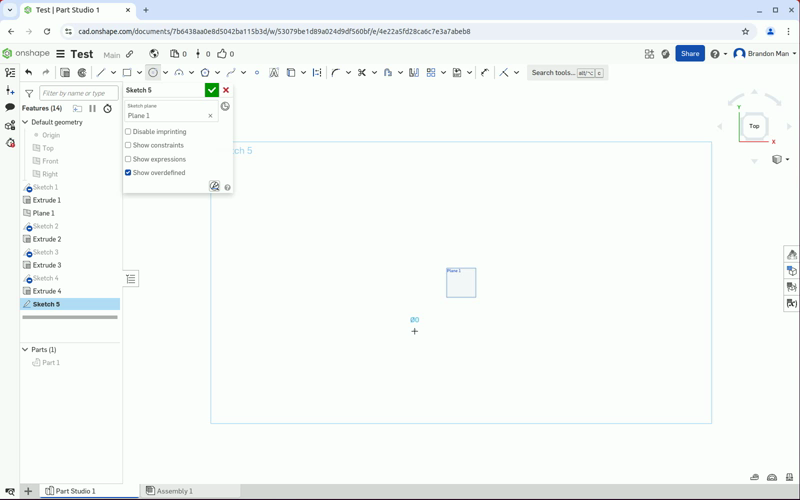
mouse_move(438, 330)
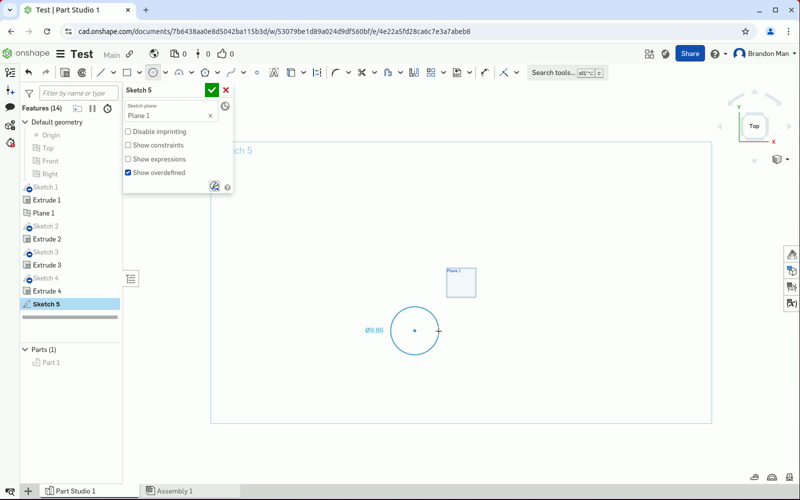
click(438, 330)
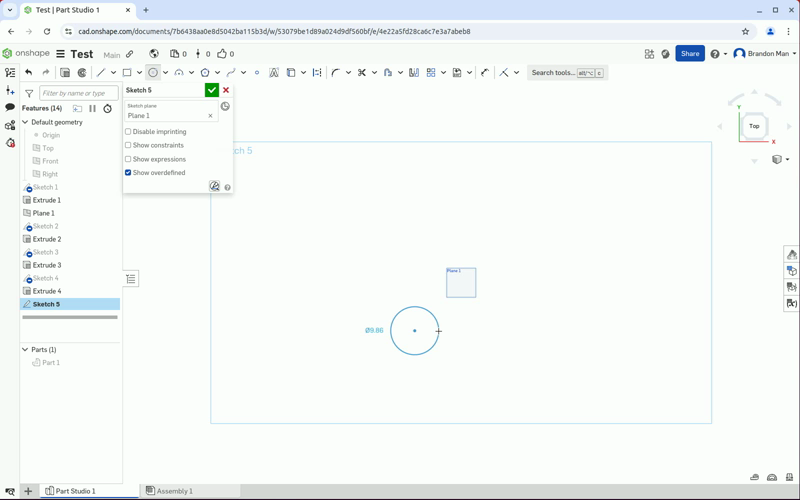
key(esc)
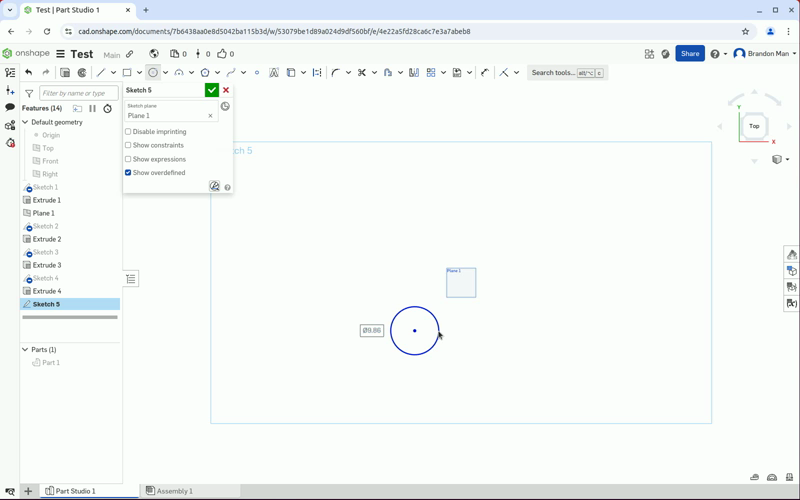
key(c)
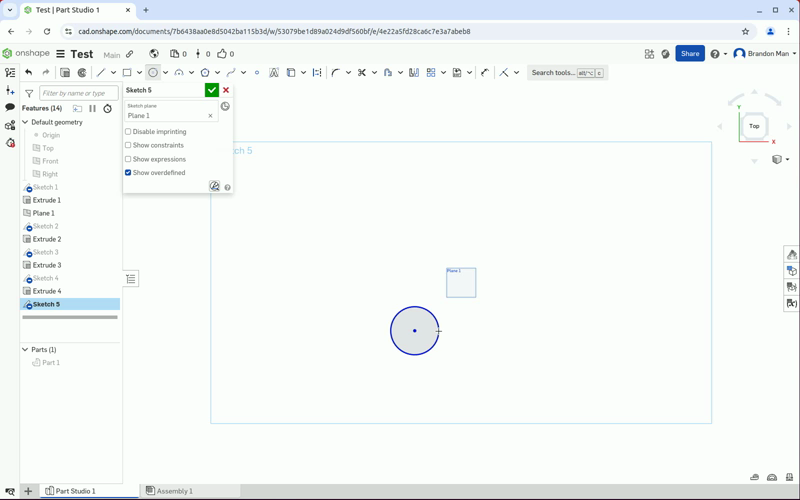
key_down(shift)
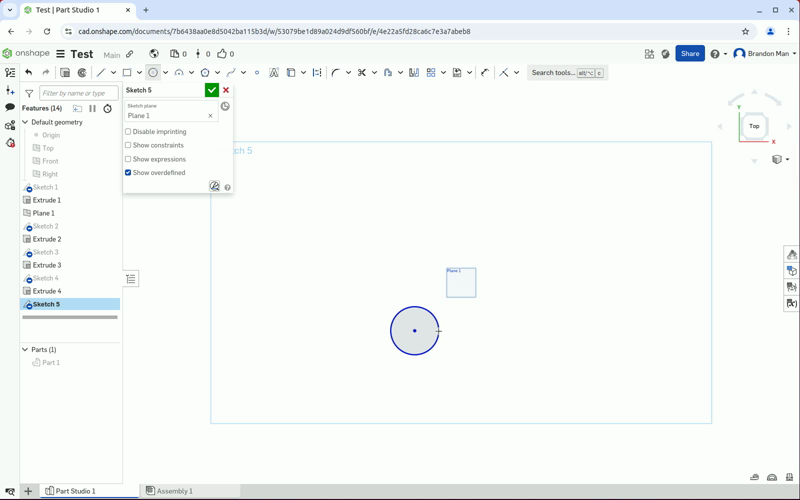
mouse_move(413, 331)
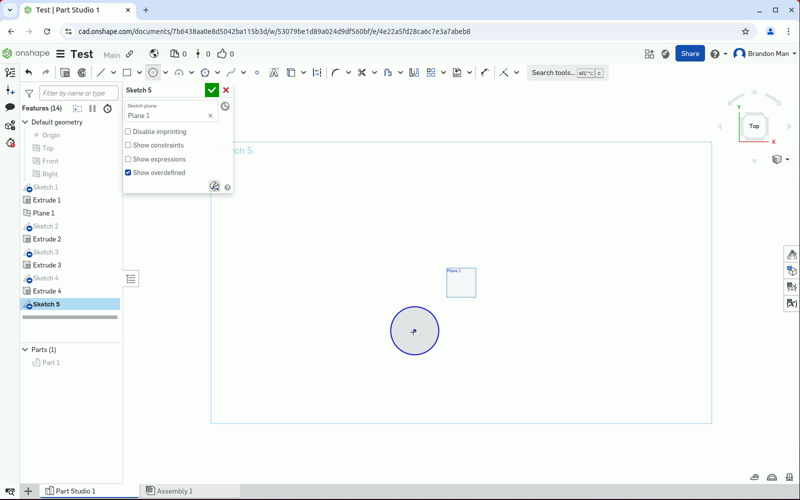
scroll(6)
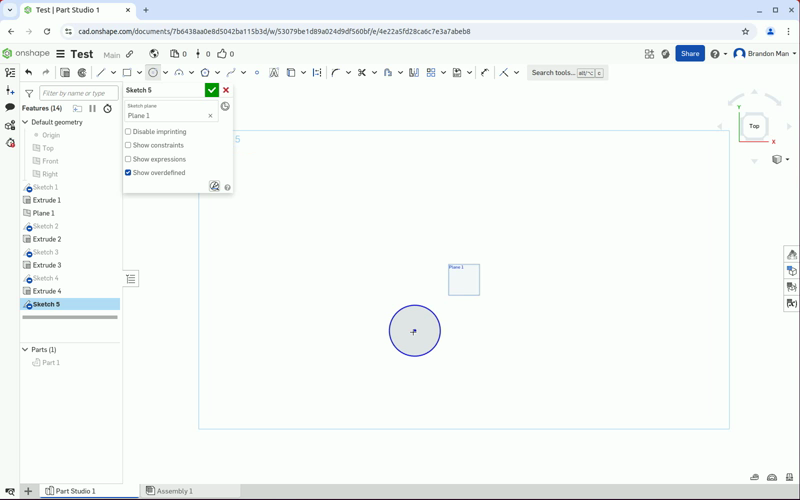
scroll(6)
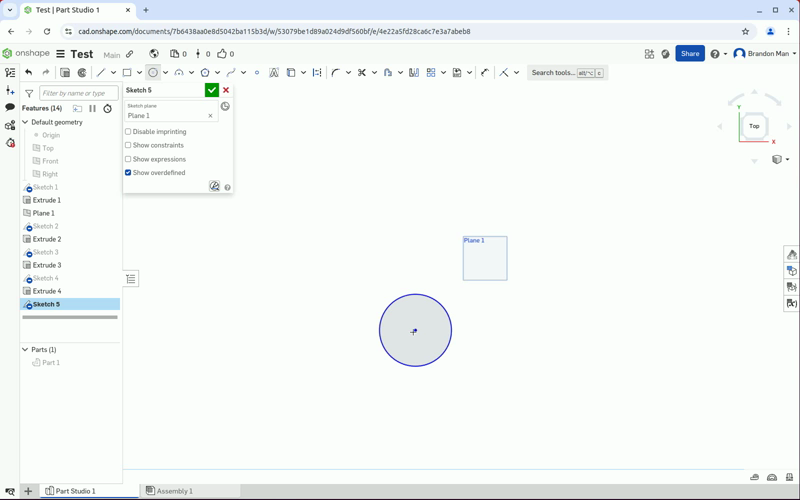
scroll(6)
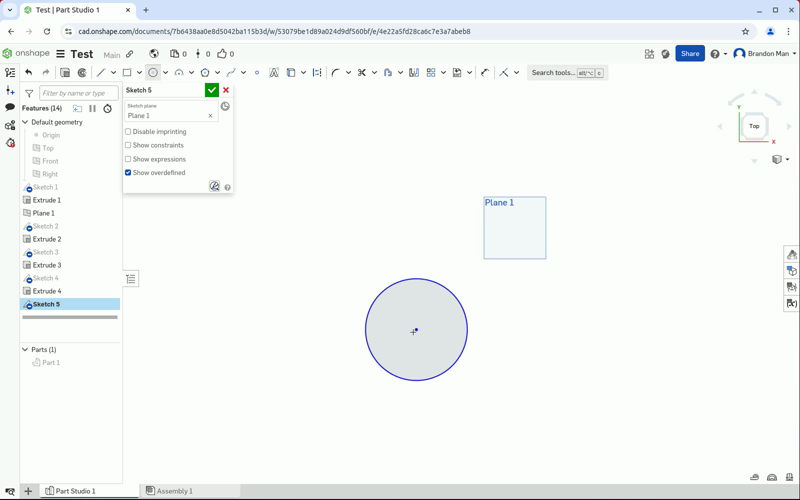
scroll(6)
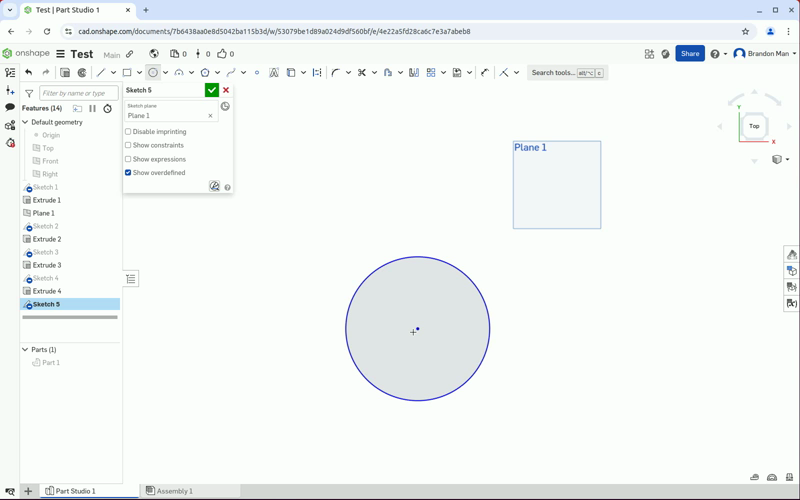
scroll(6)
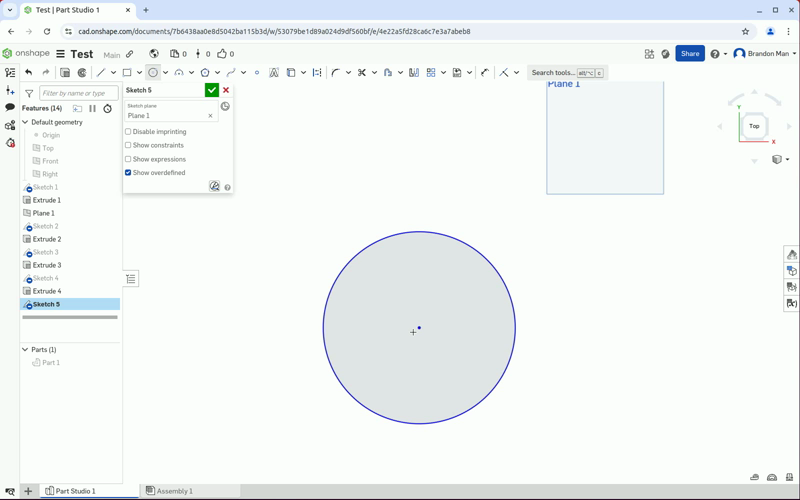
scroll(6)
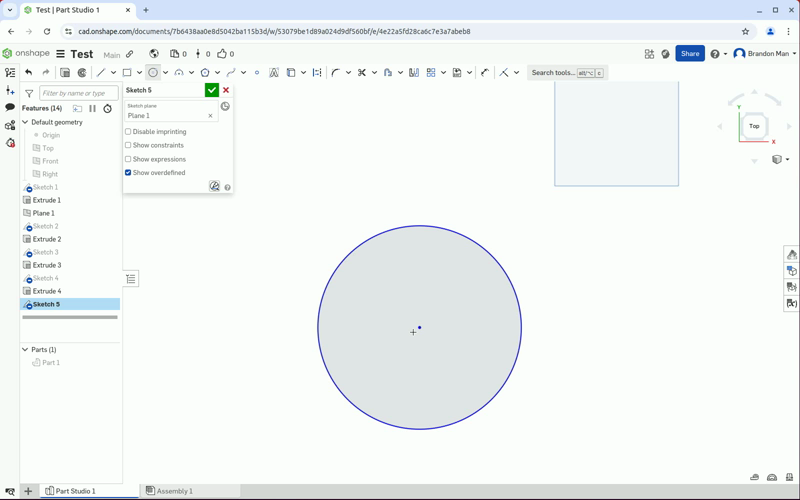
scroll(6)
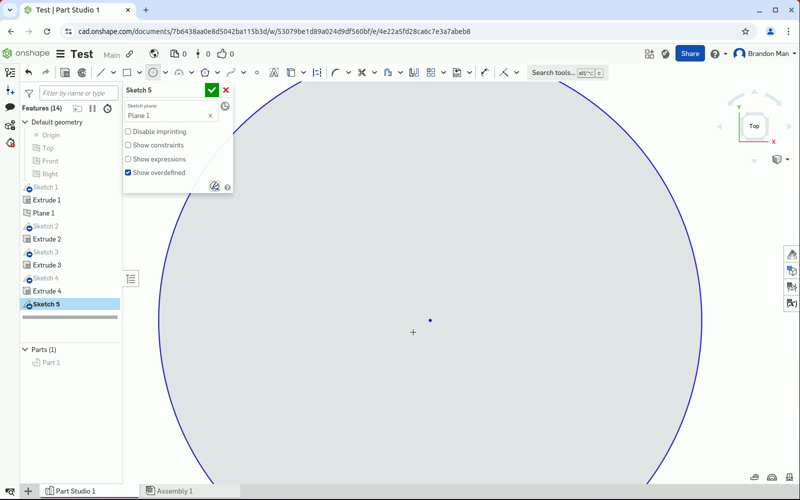
click(413, 331)
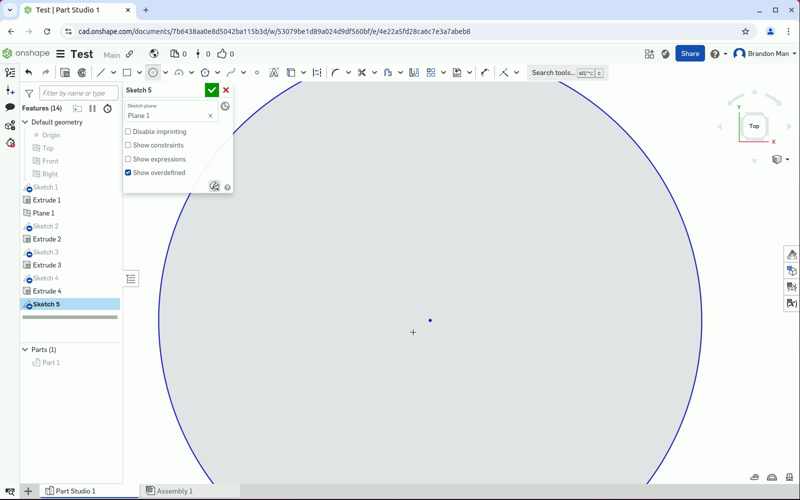
scroll(-6)
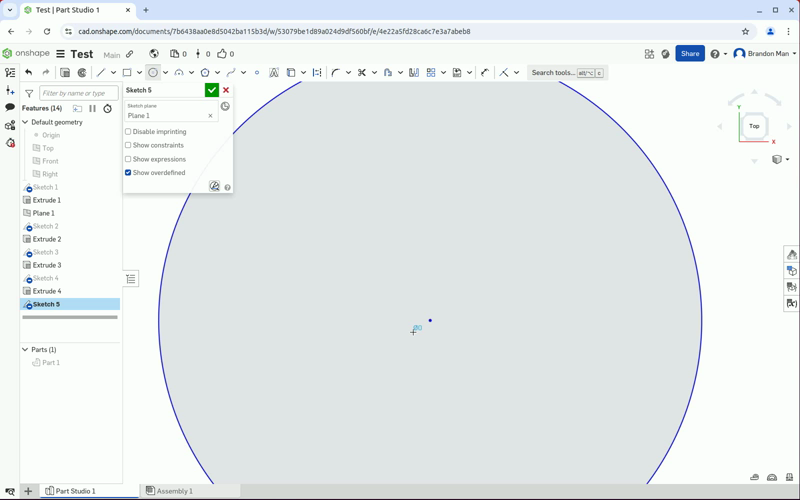
scroll(-6)
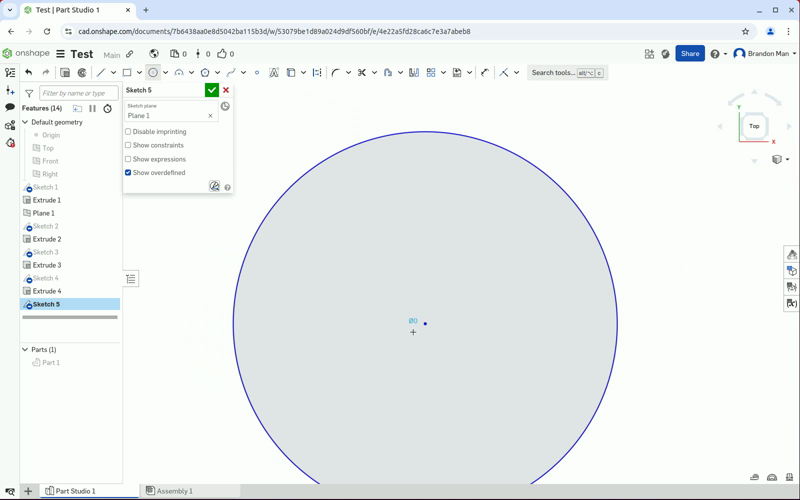
scroll(-6)
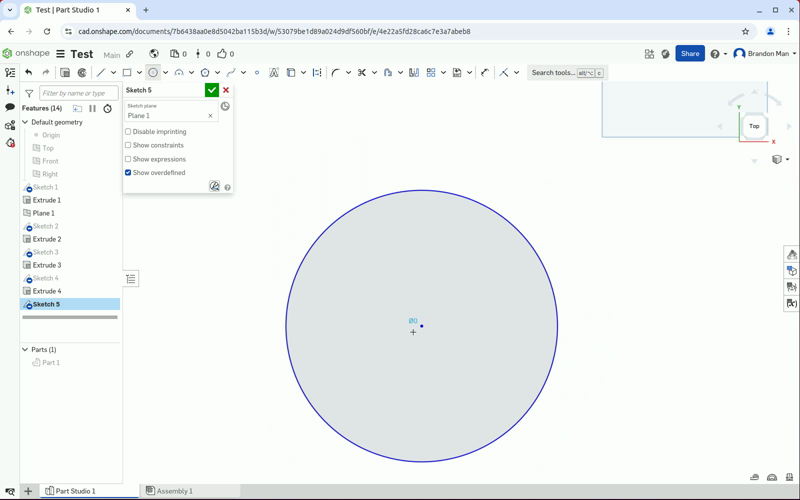
scroll(-6)
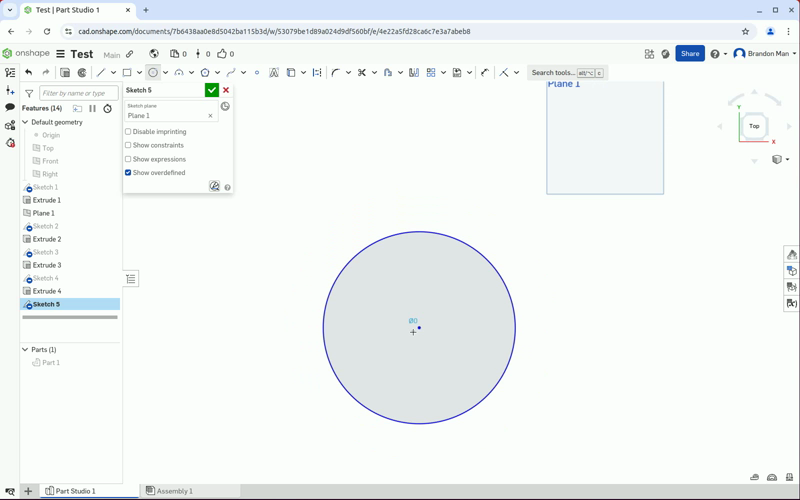
scroll(-6)
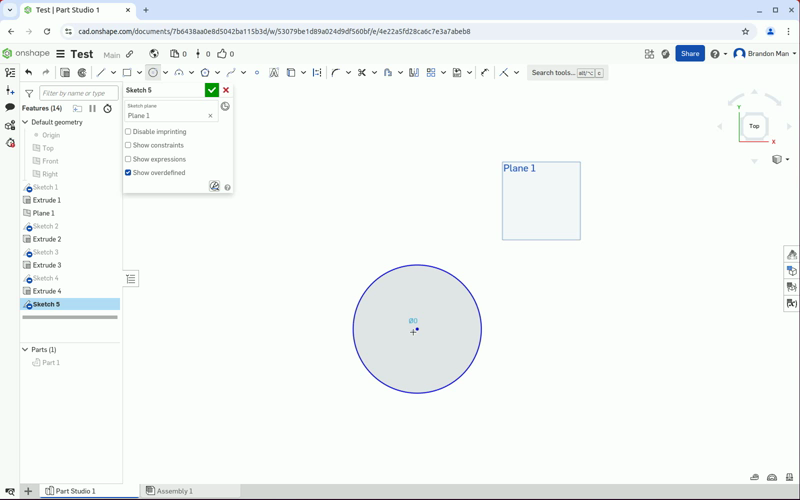
scroll(-6)
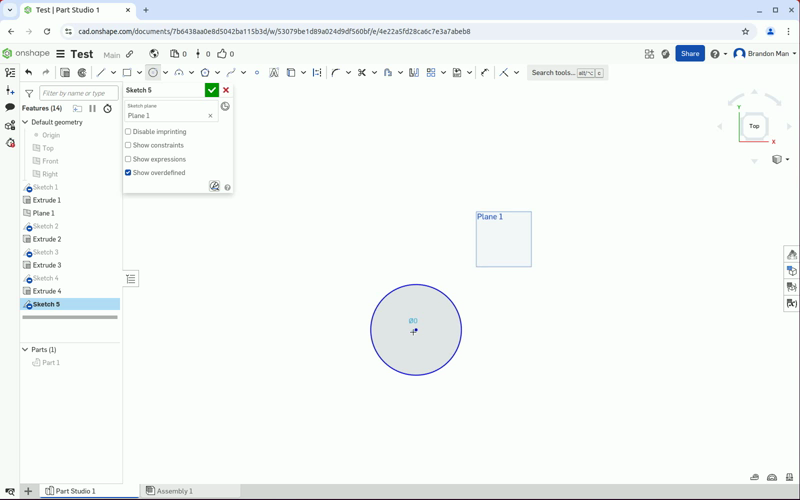
scroll(-6)
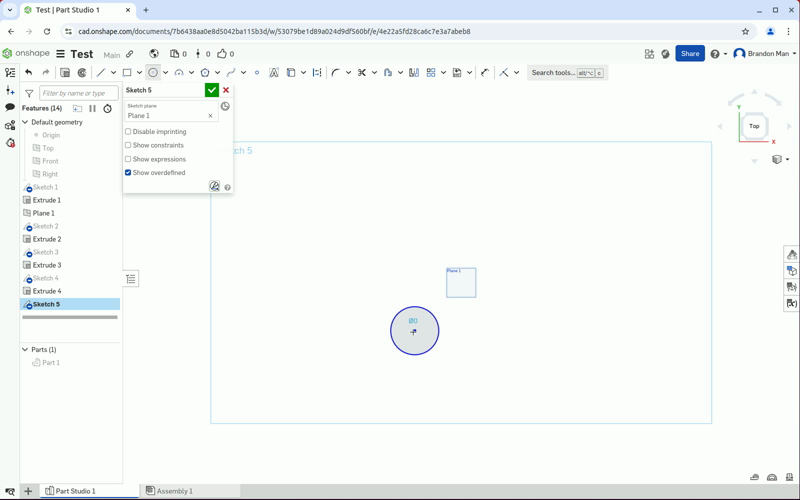
key_up(shift)
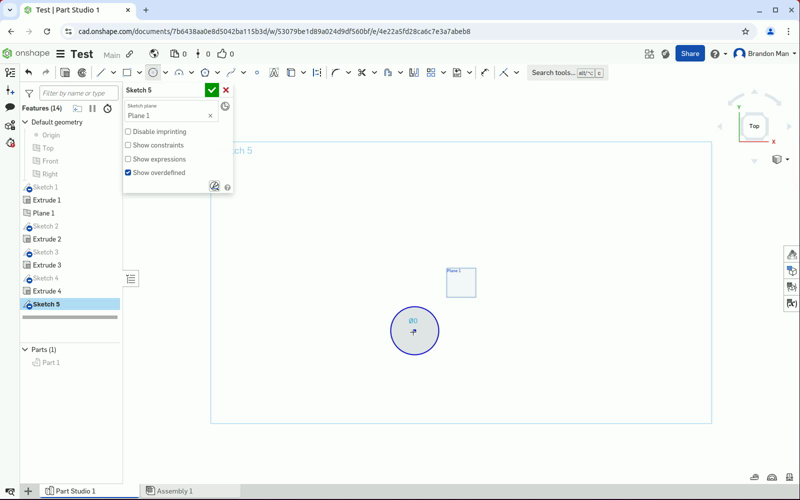
mouse_move(430, 331)
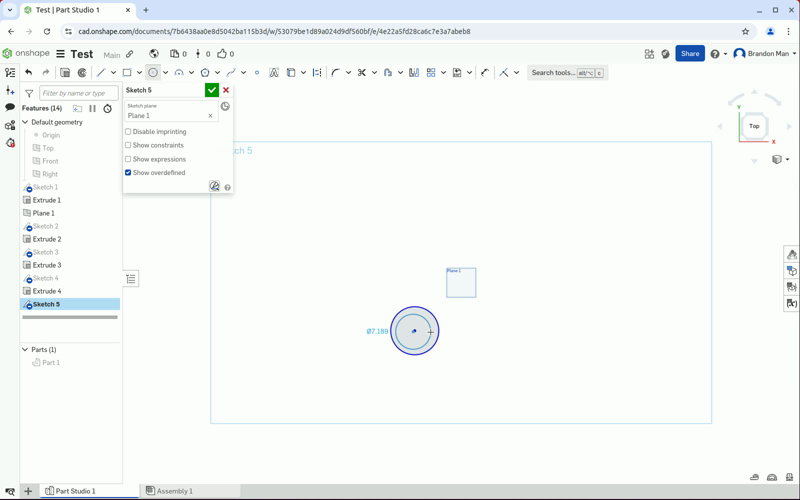
click(430, 331)
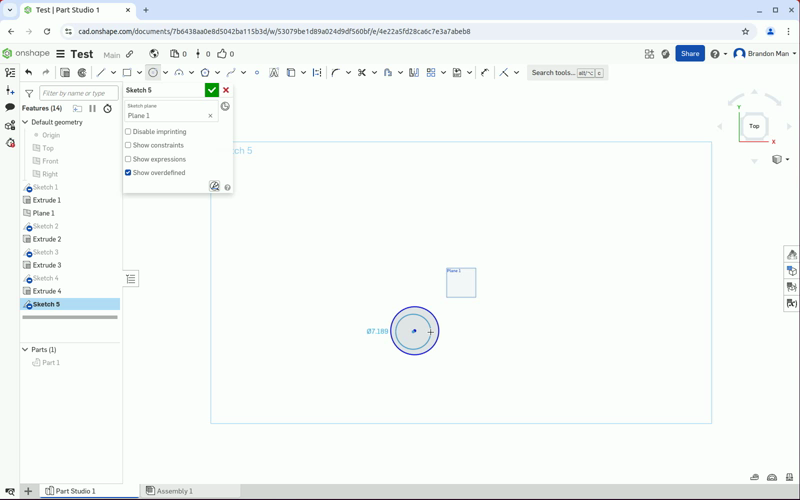
key(esc)
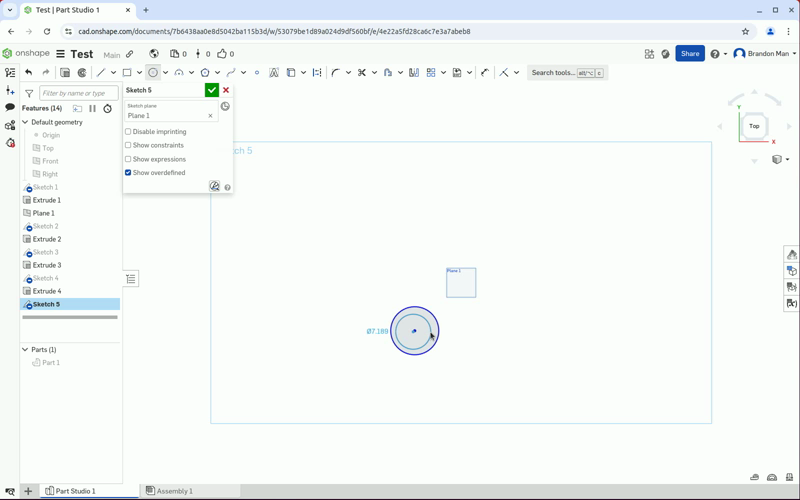
mouse_move(411, 350)
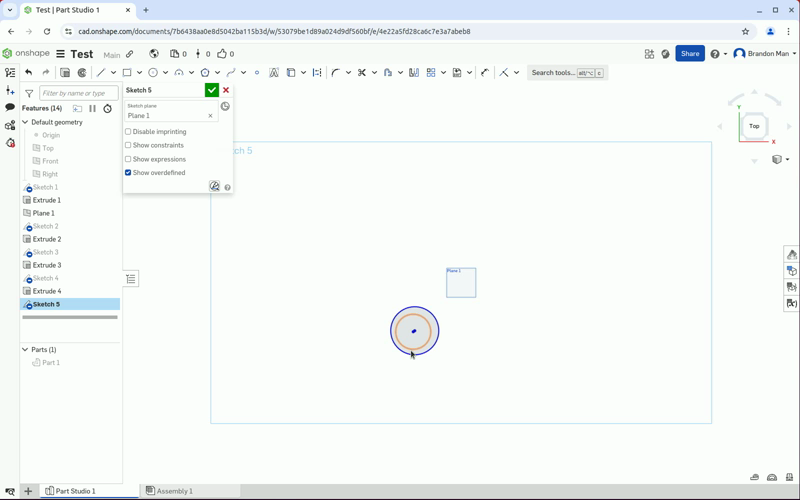
scroll(6)
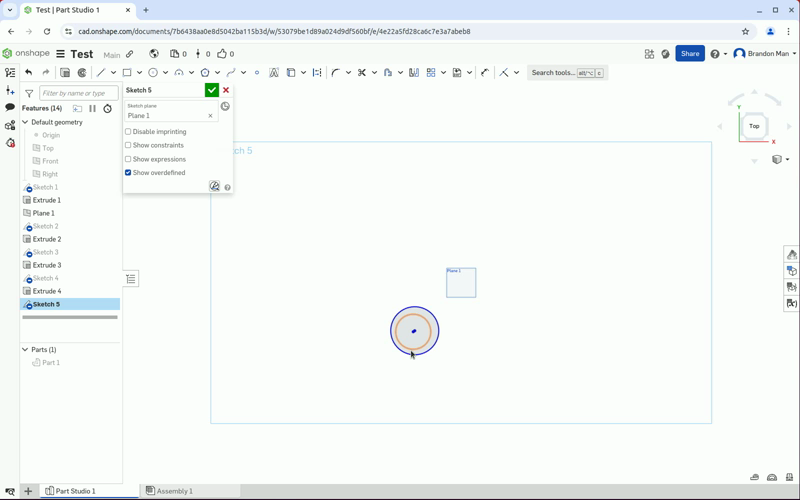
scroll(6)
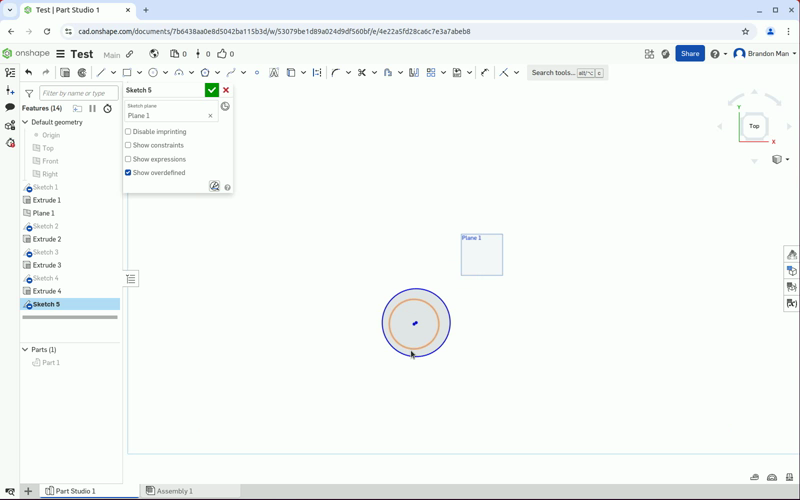
scroll(6)
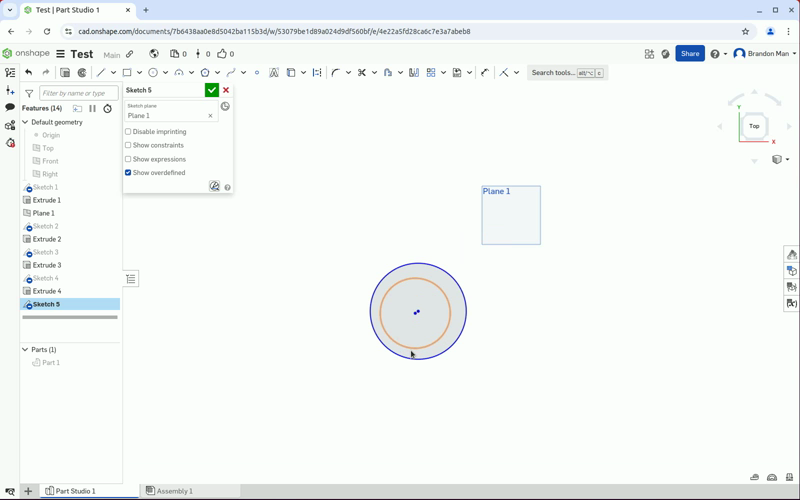
scroll(6)
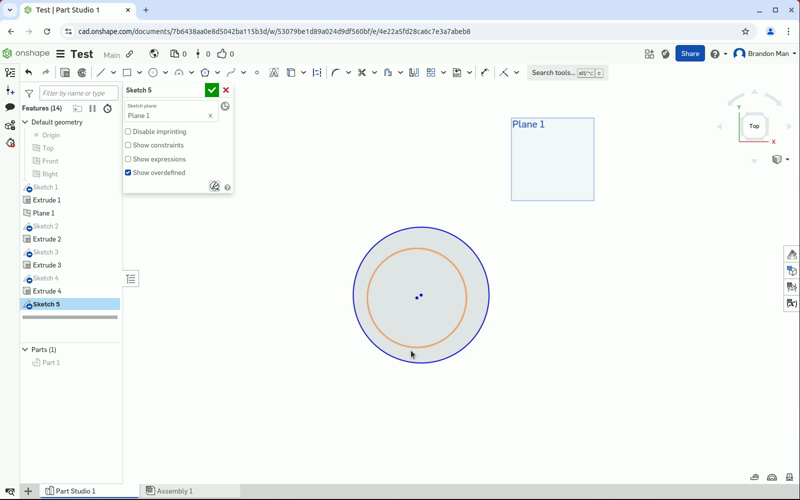
scroll(6)
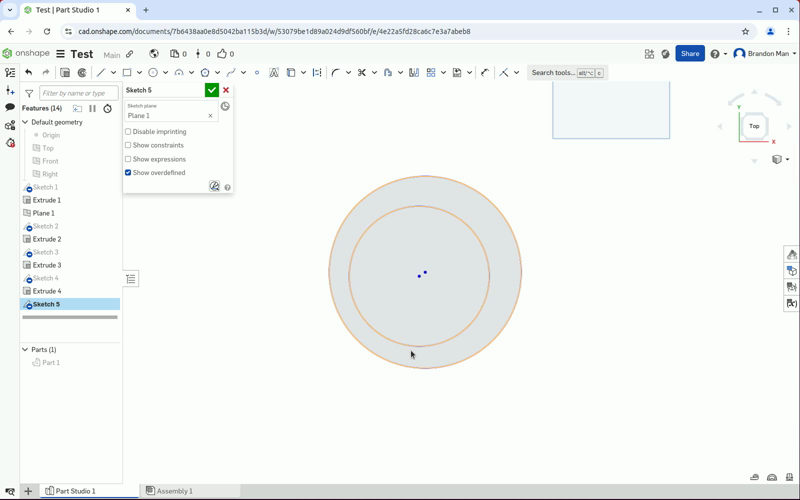
scroll(6)
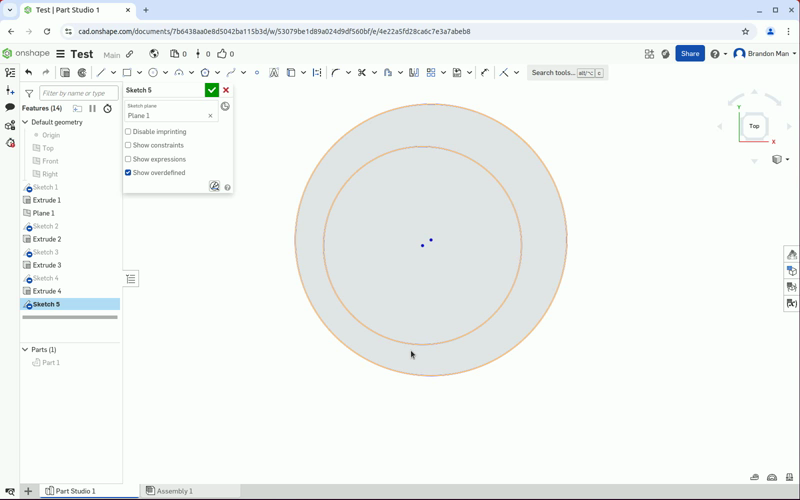
scroll(6)
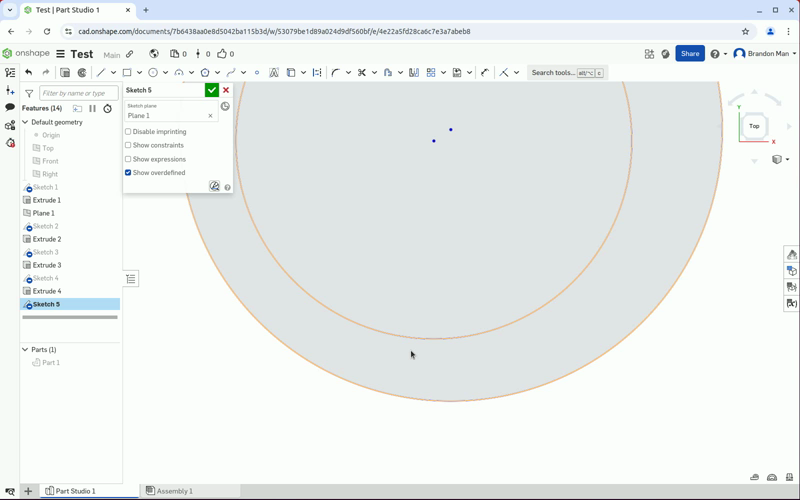
click(411, 350)
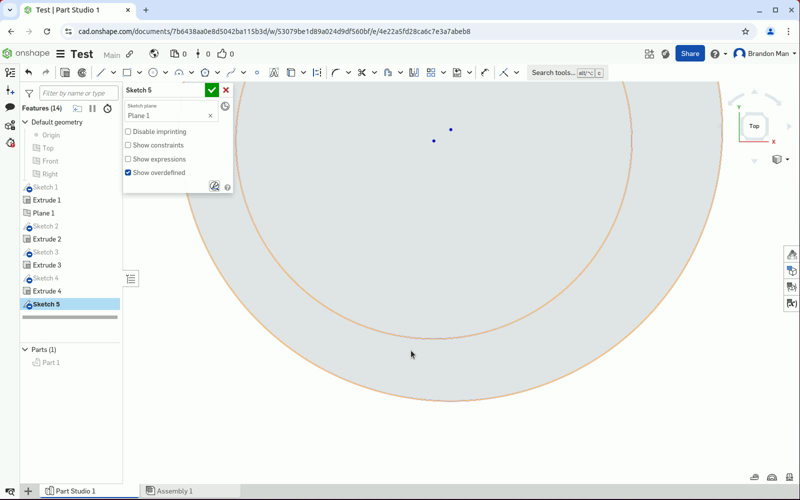
scroll(-6)
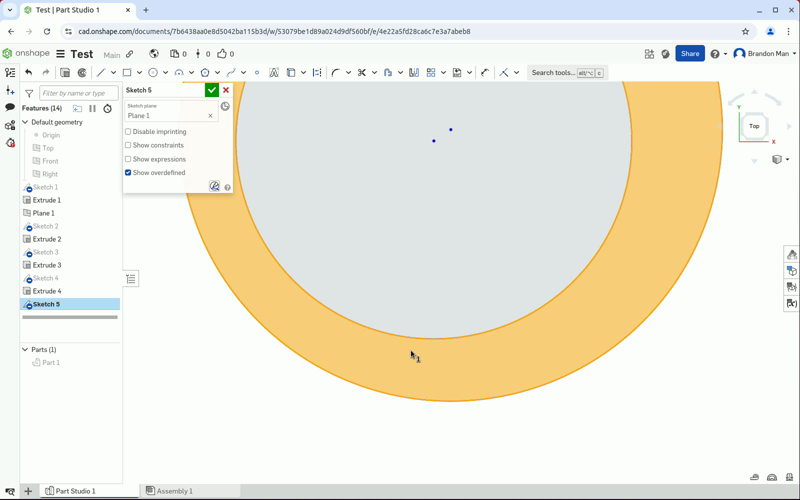
scroll(-6)
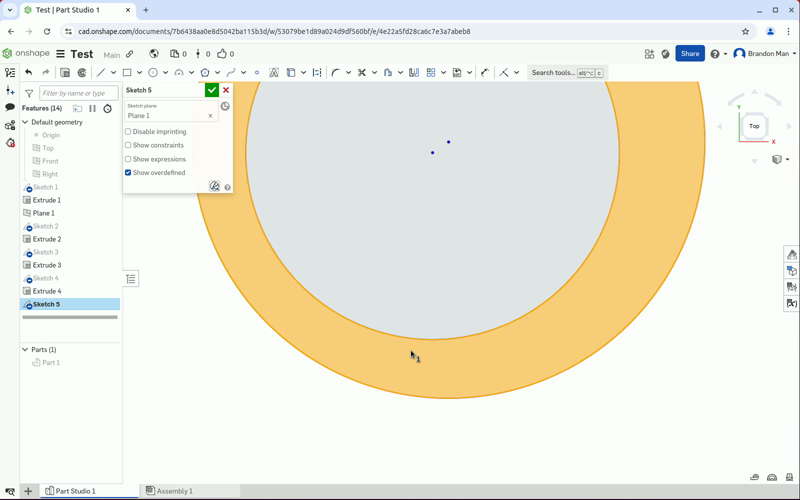
scroll(-6)
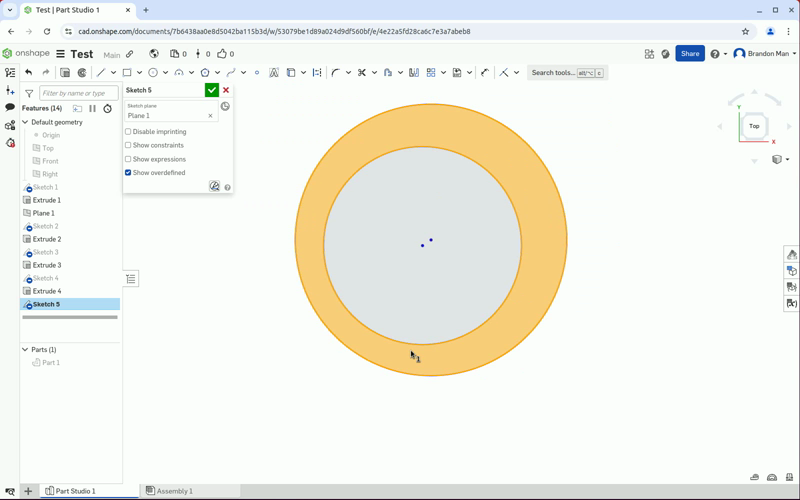
scroll(-6)
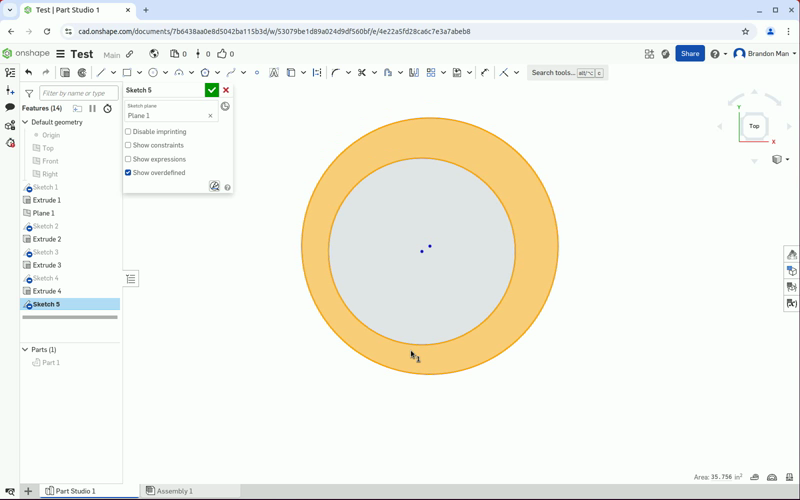
scroll(-6)
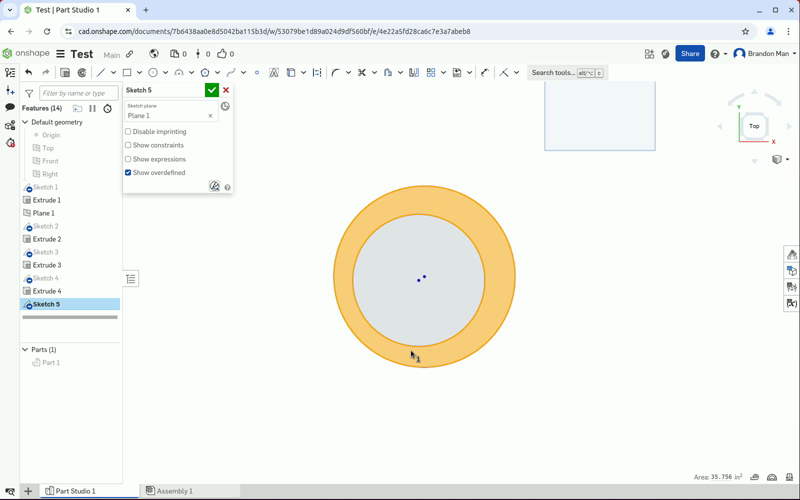
scroll(-6)
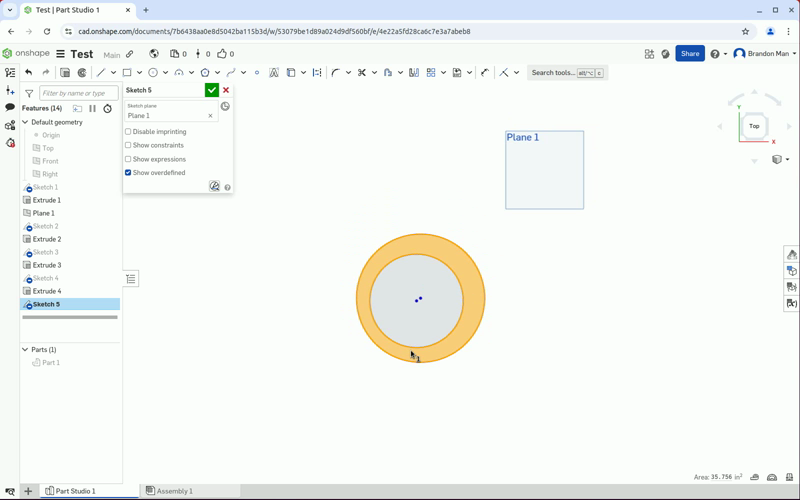
scroll(-6)
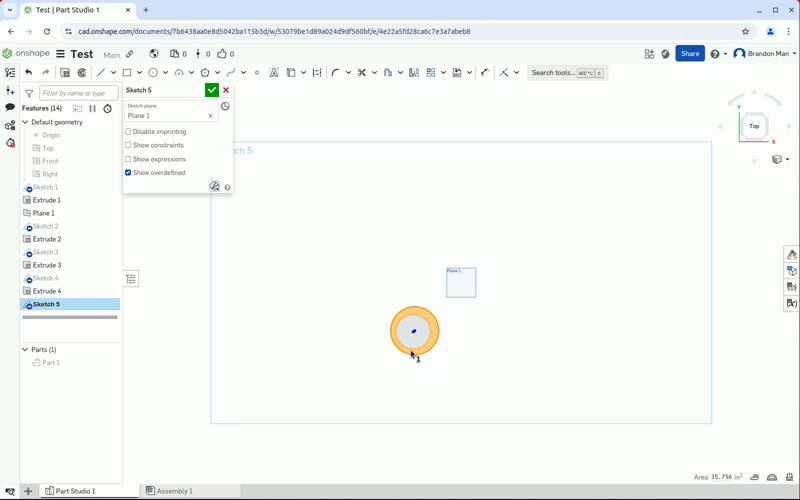
mouse_move(73, 352)
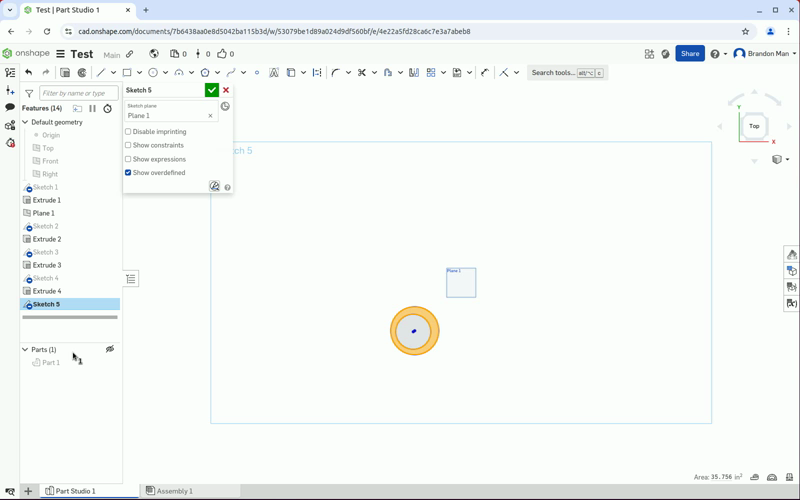
key(shift+y)
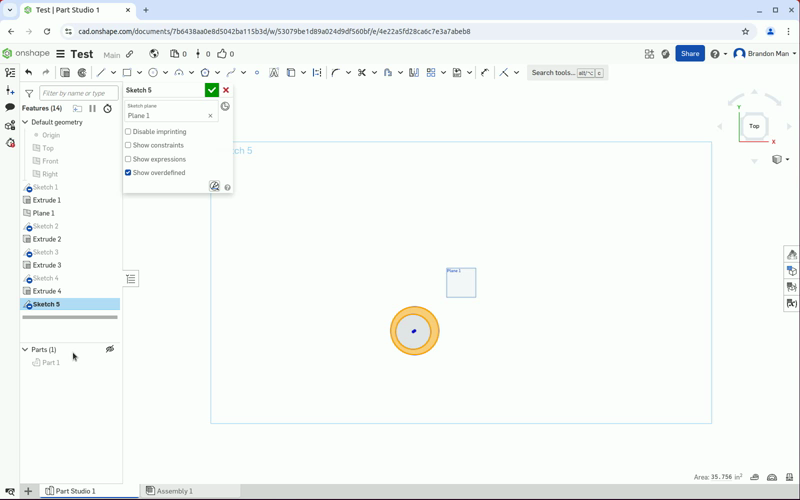
key(shift+e)
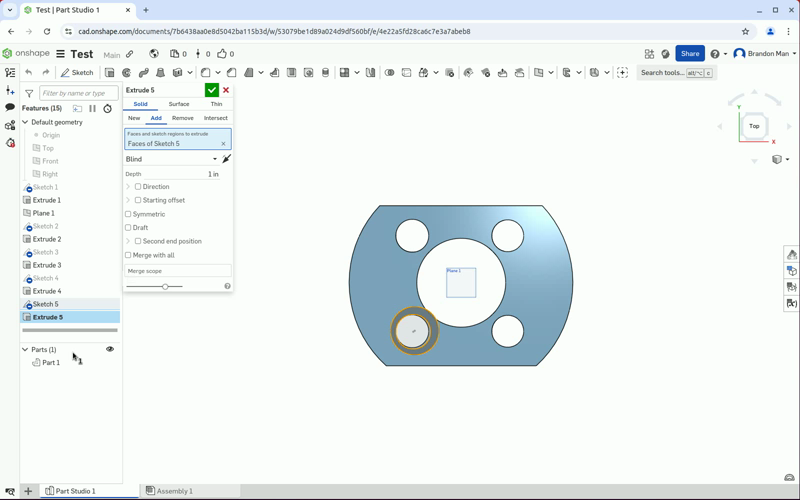
mouse_move(143, 106)
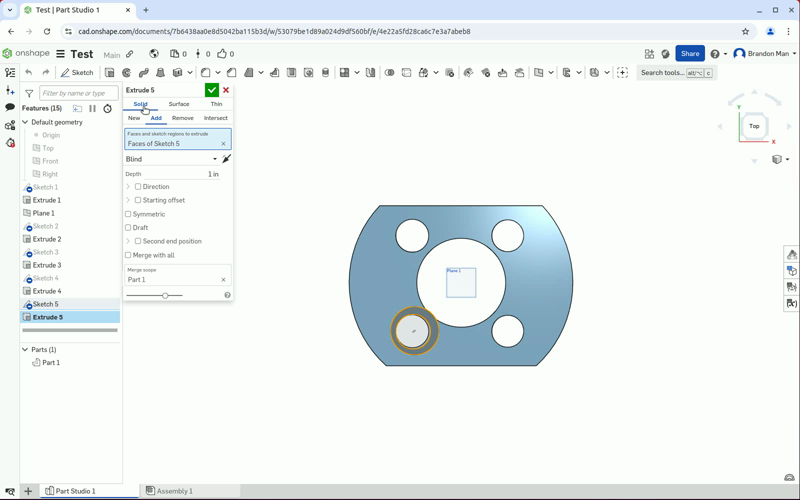
click(143, 106)
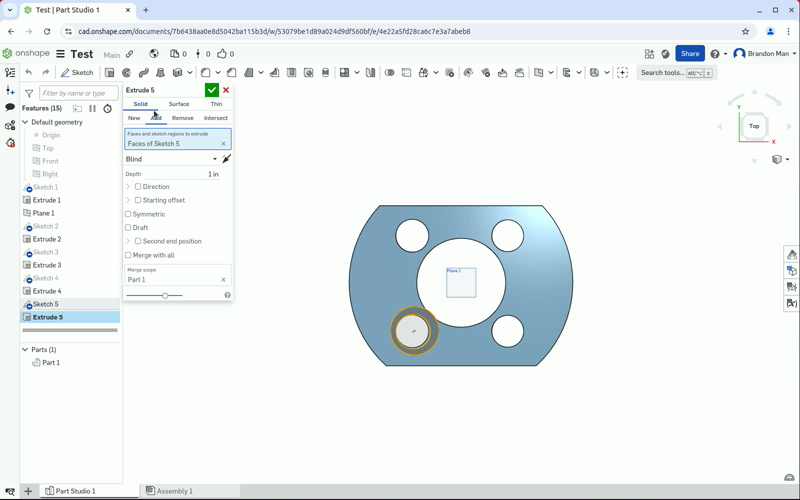
mouse_move(186, 120)
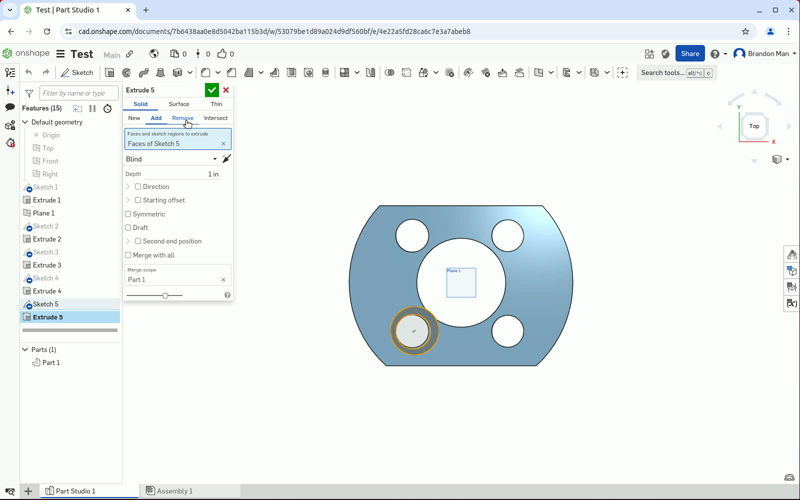
click(186, 120)
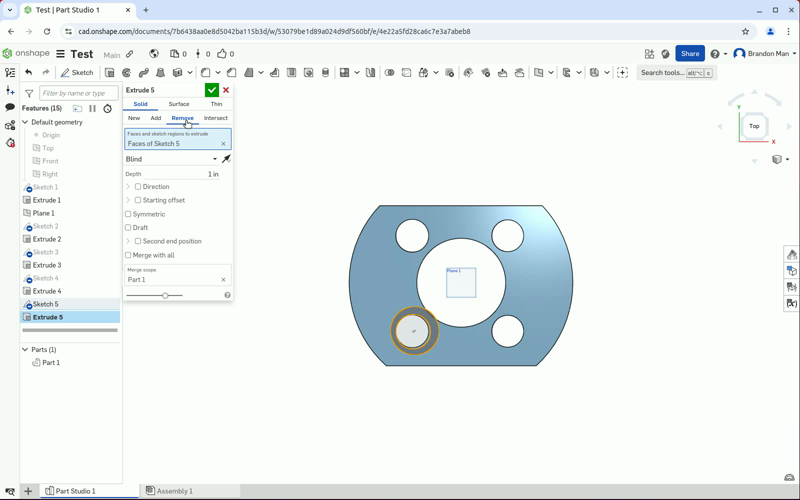
key(tab, 4)
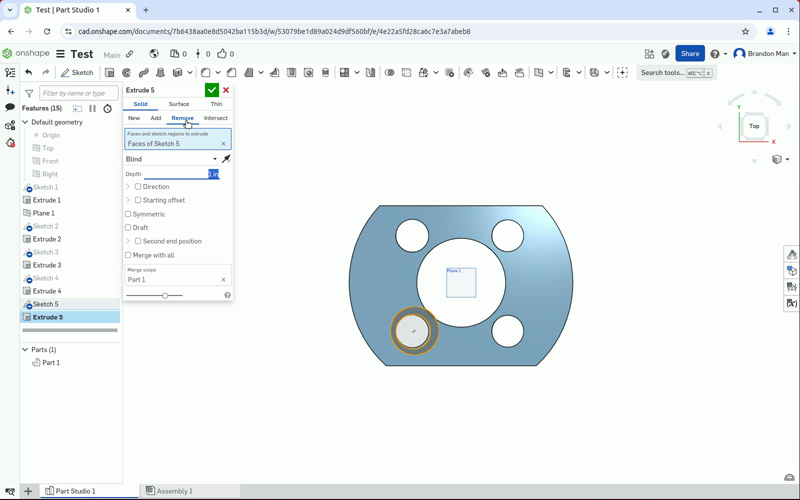
text(3.611)
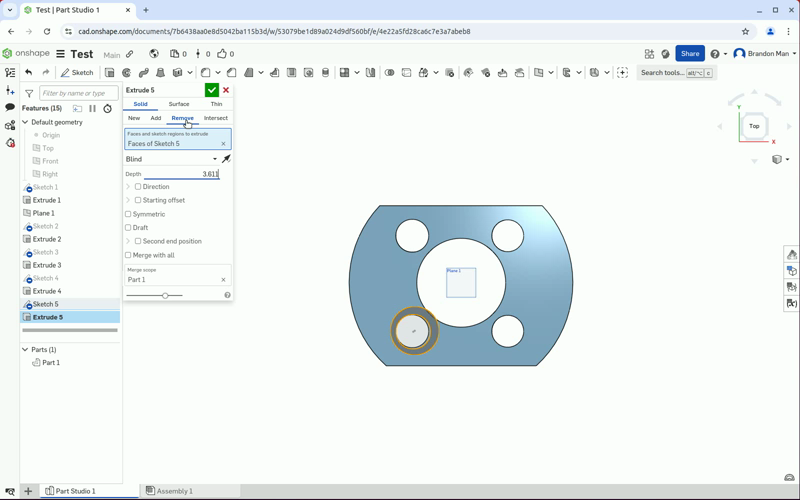
key(tab, 6)
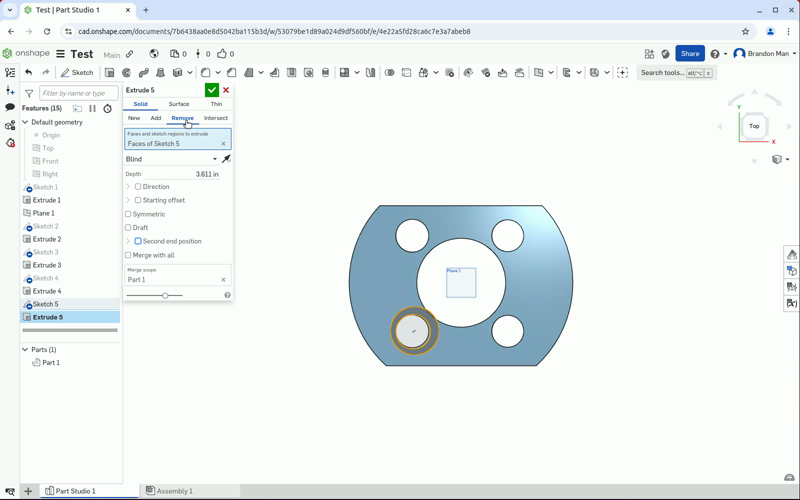
key(space)
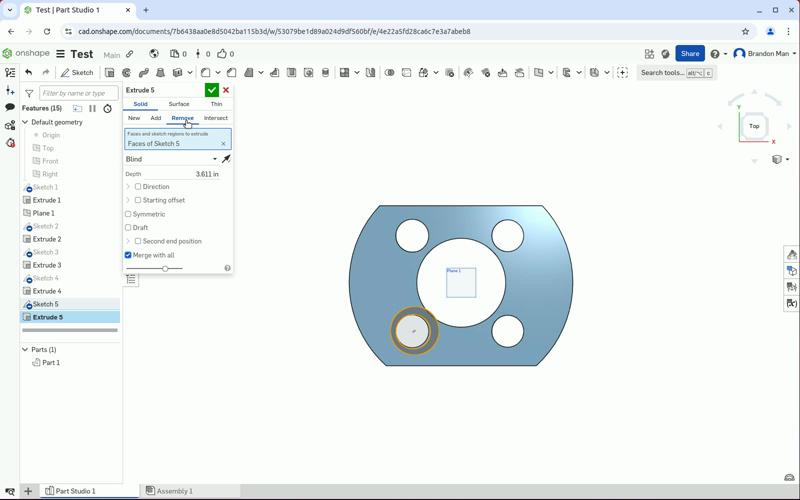
key(enter)
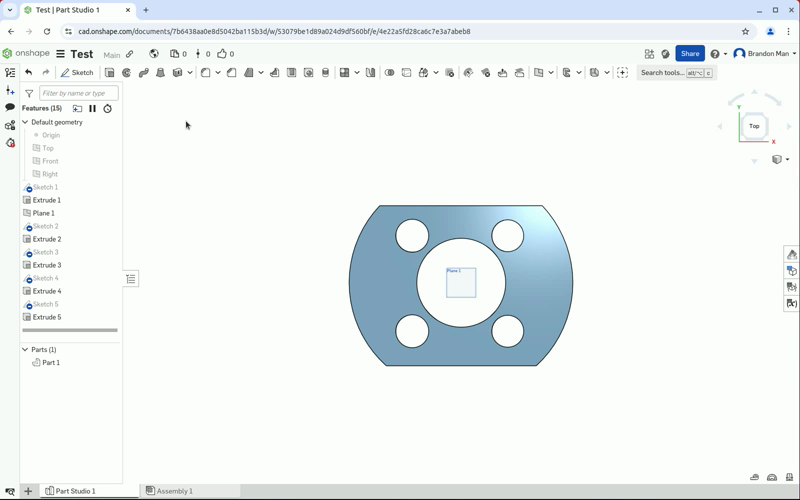
key(shift+h)
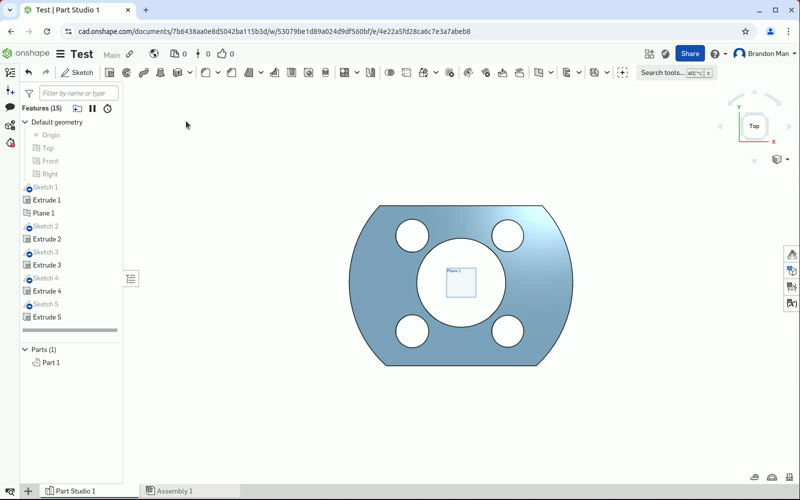
key(shift+h)
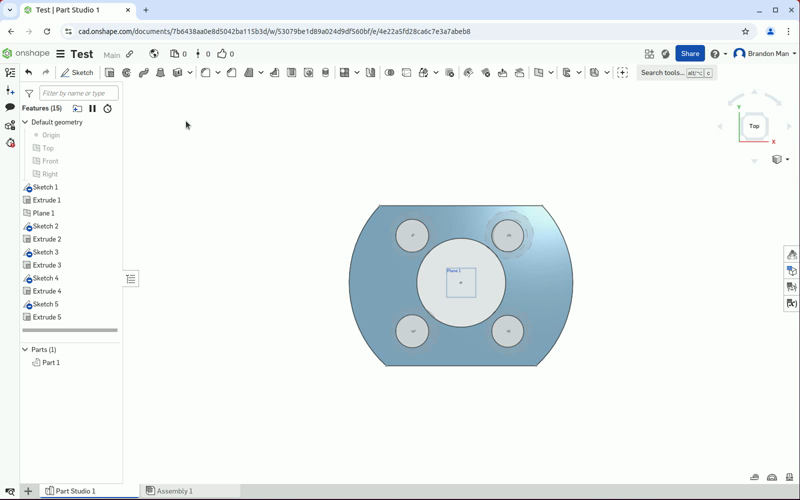
key(shift+7)
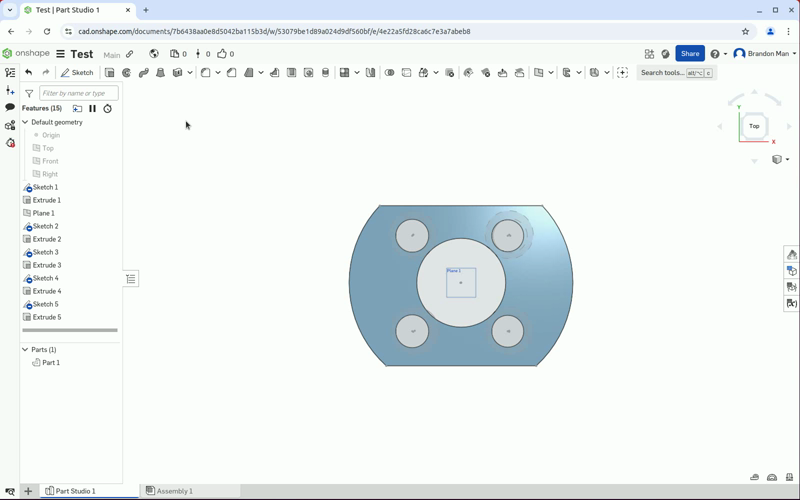
key(up, 3)
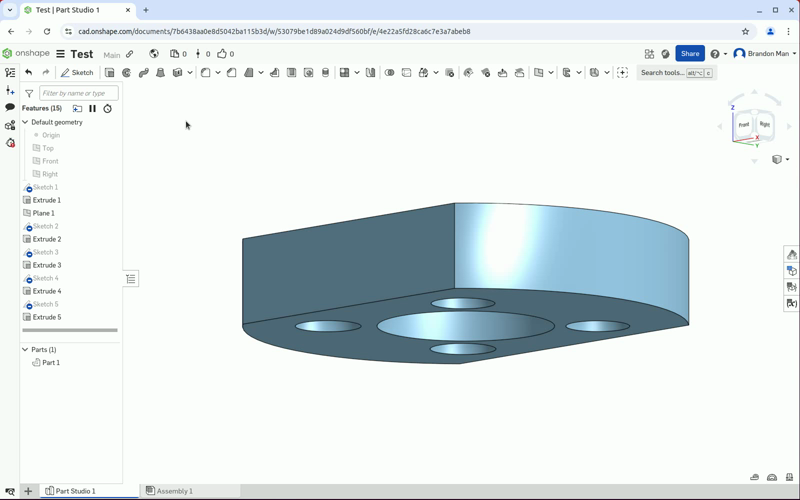
key(left, 3)
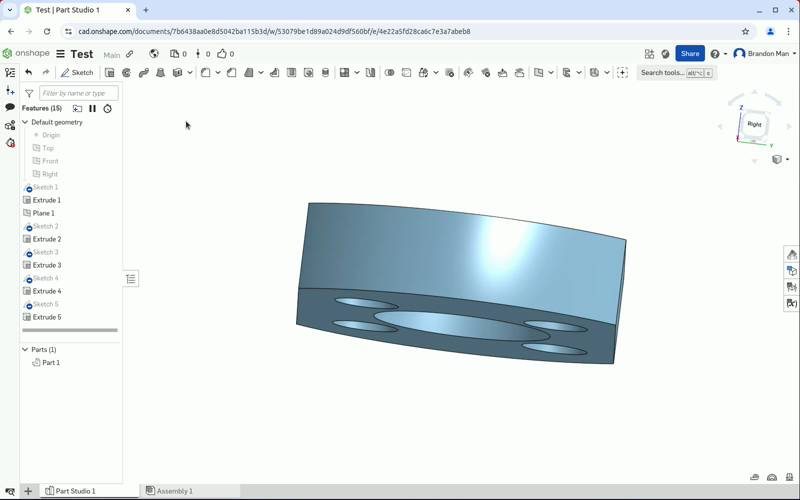
key(right, 3)
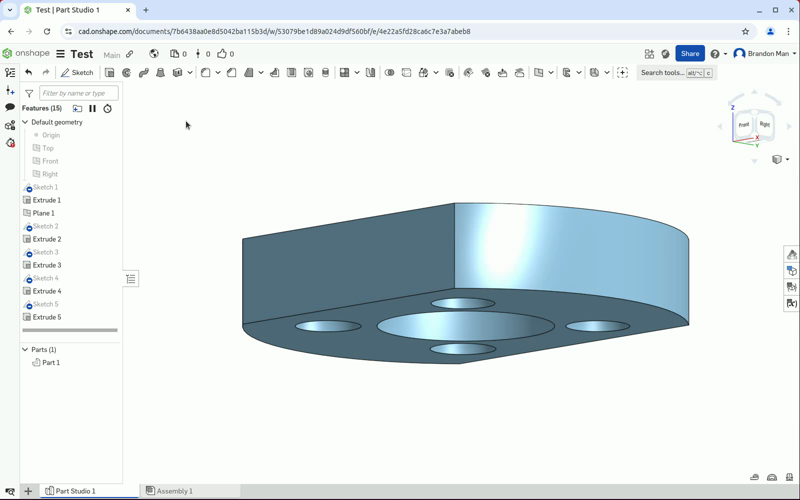
key(down, 3)
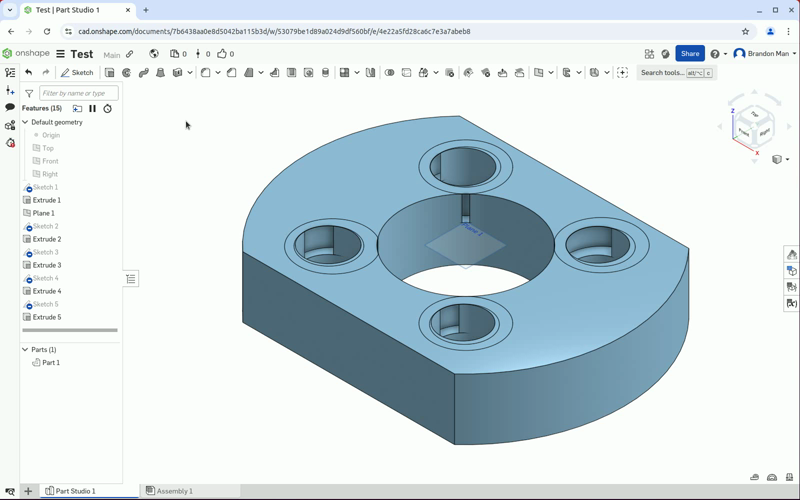
mouse_move(73, 189)
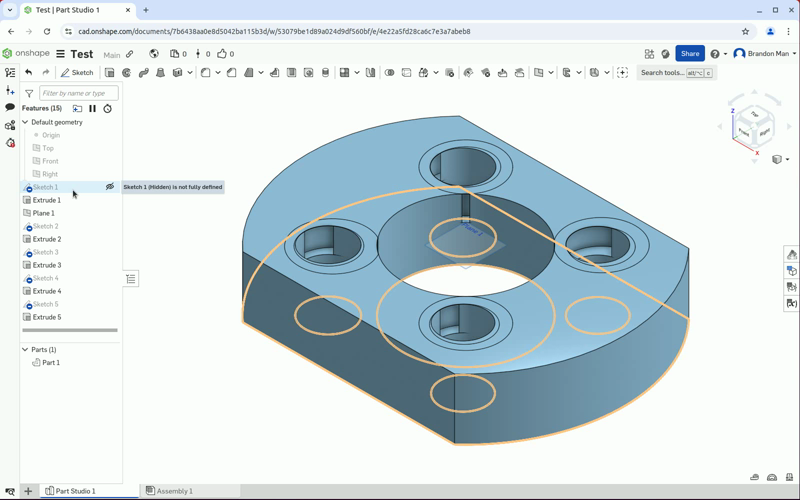
click(73, 189)